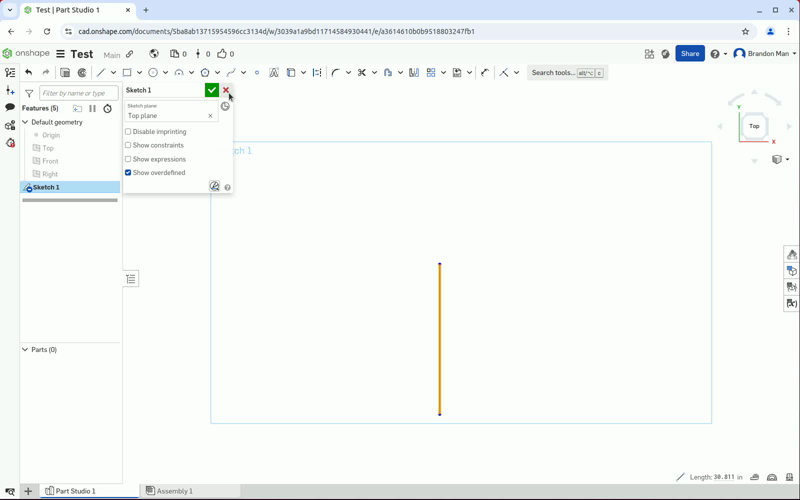
key(shift+h)
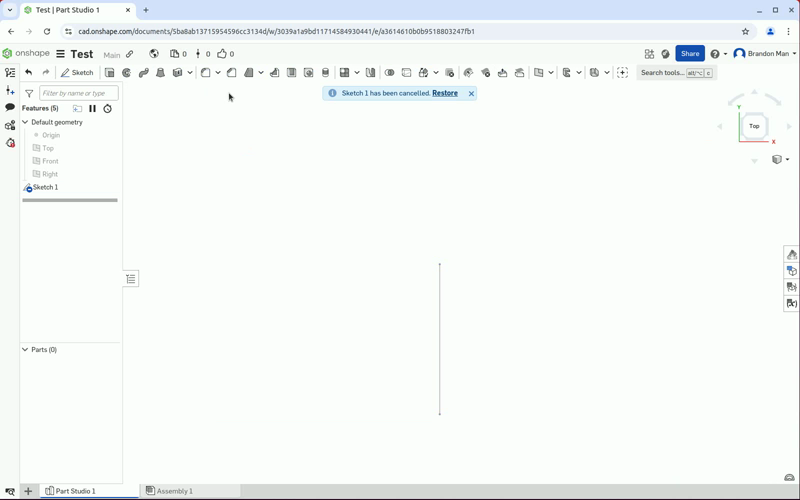
key(shift+s)
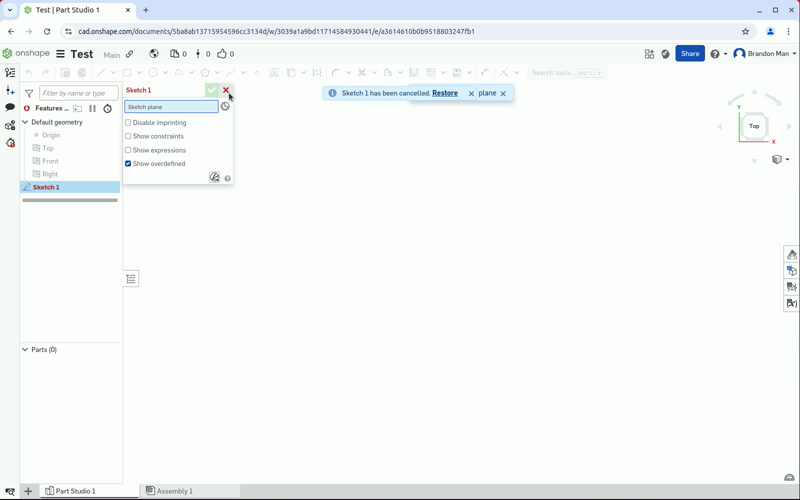
mouse_move(73, 150)
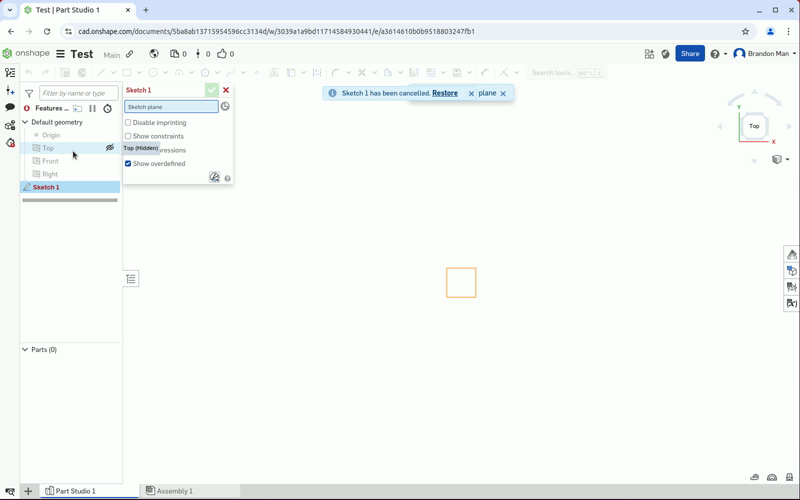
click(73, 150)
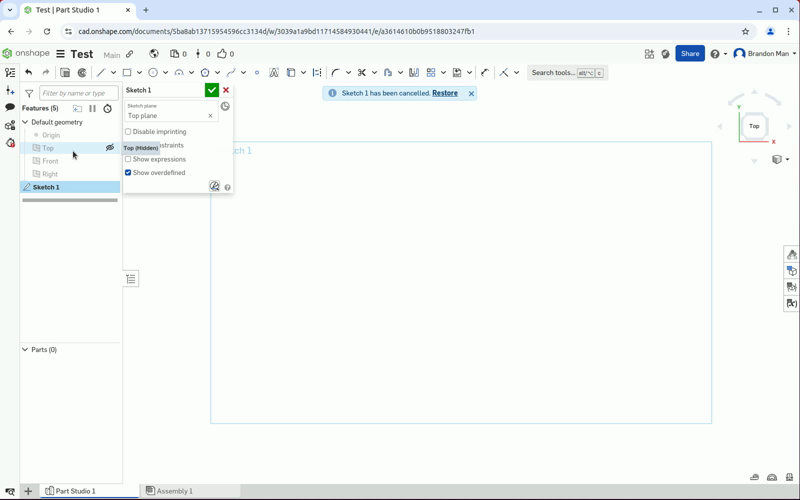
mouse_move(73, 352)
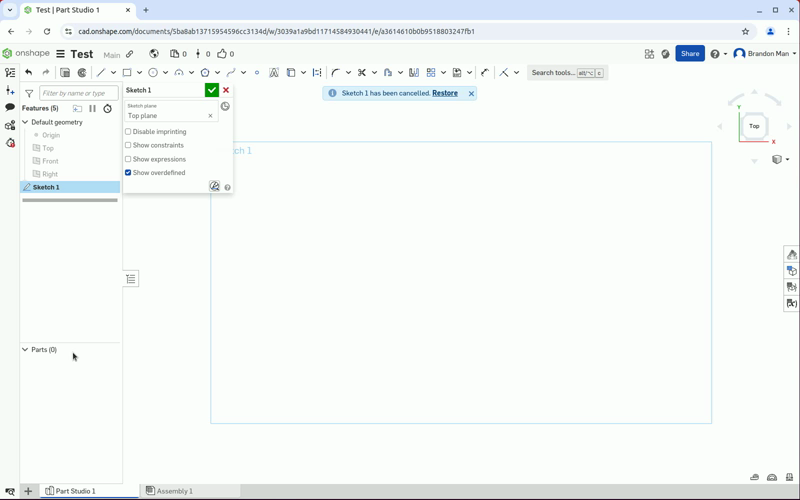
key(y)
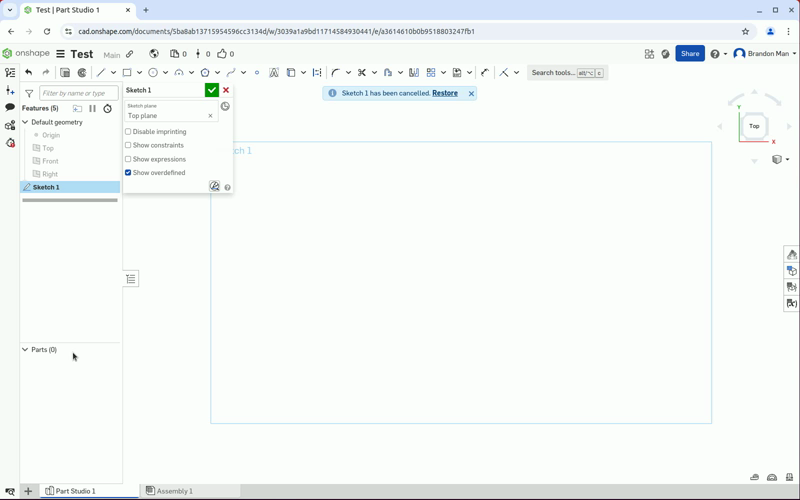
key(l)
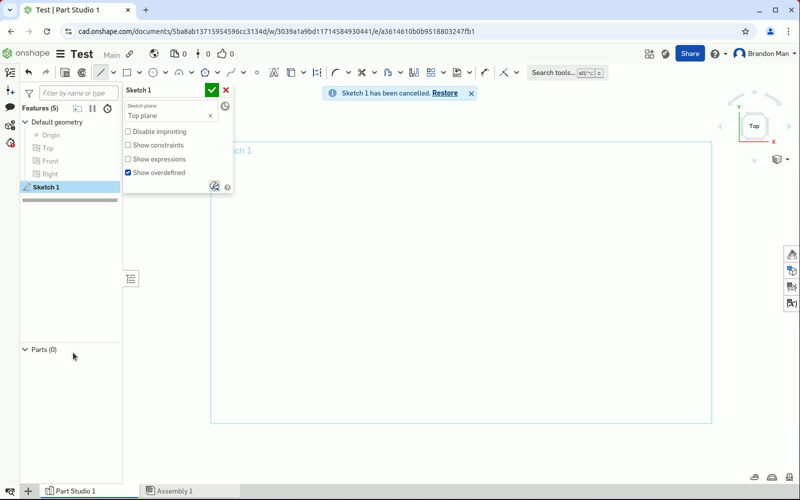
key_down(shift)
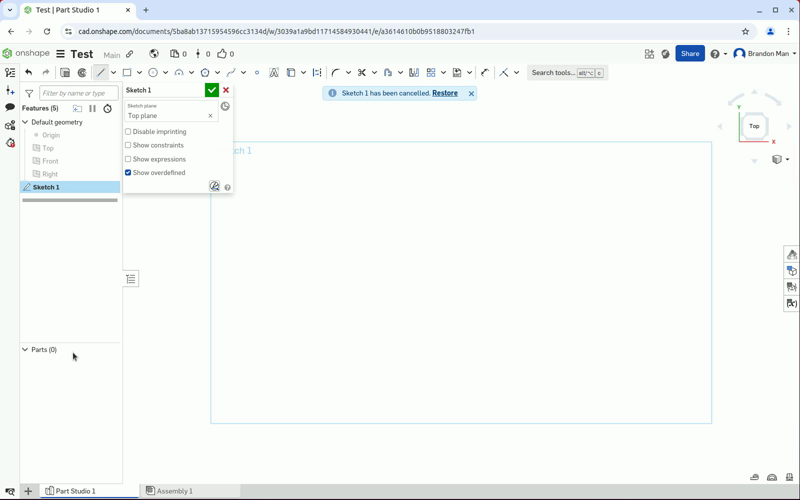
mouse_move(380, 395)
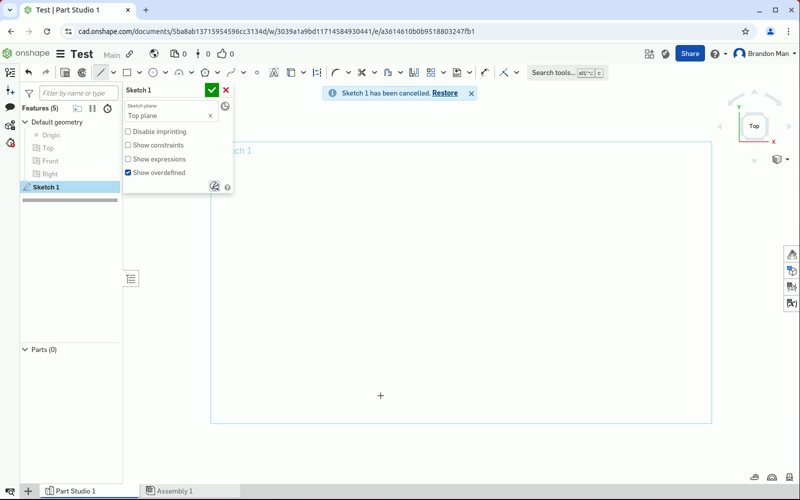
click(380, 395)
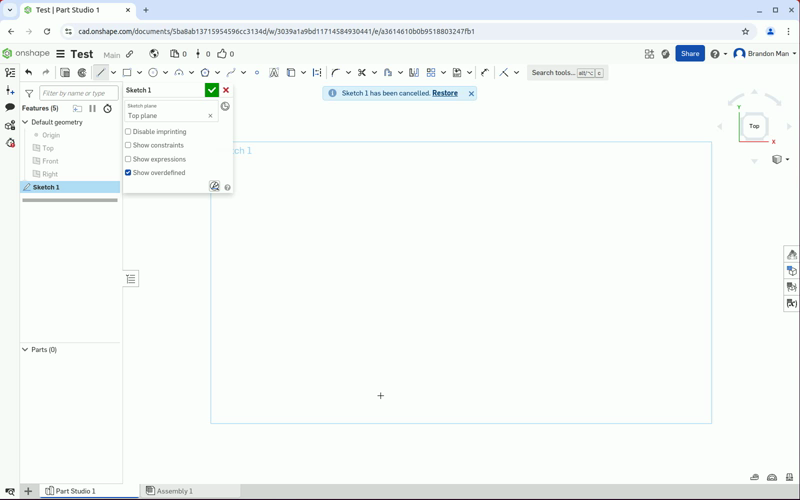
key_up(shift)
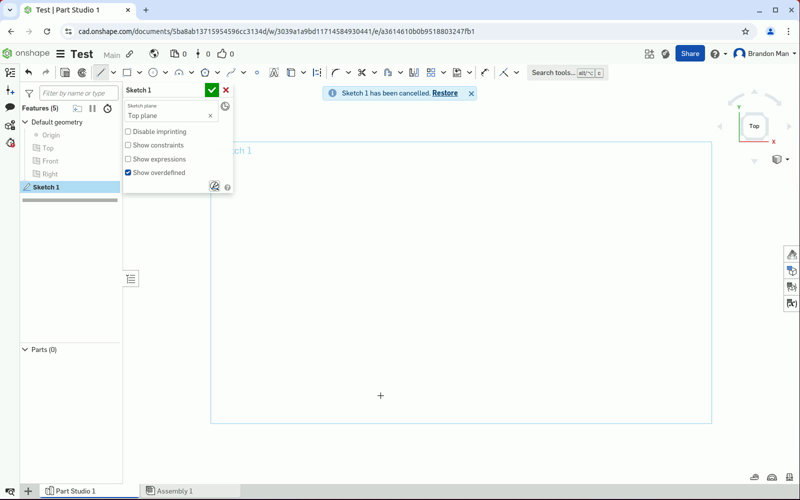
key_down(shift)
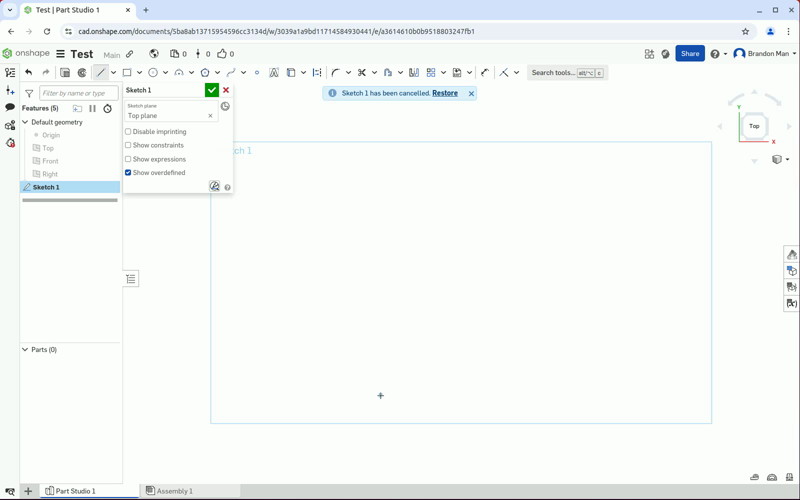
mouse_move(539, 395)
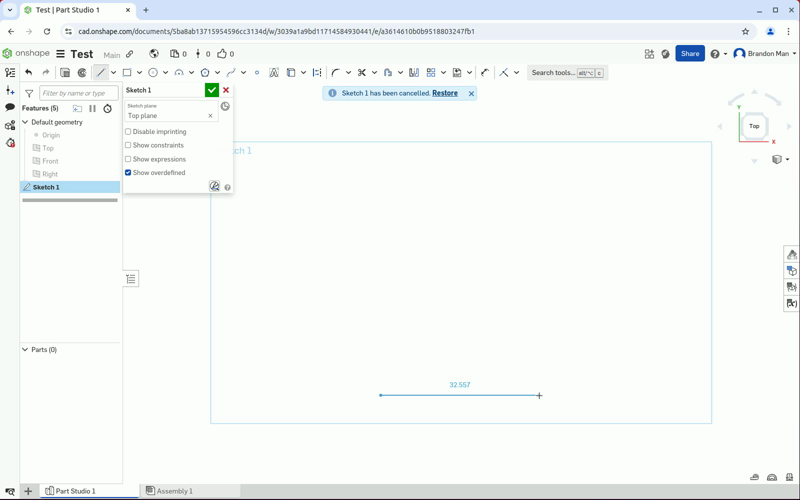
click(539, 395)
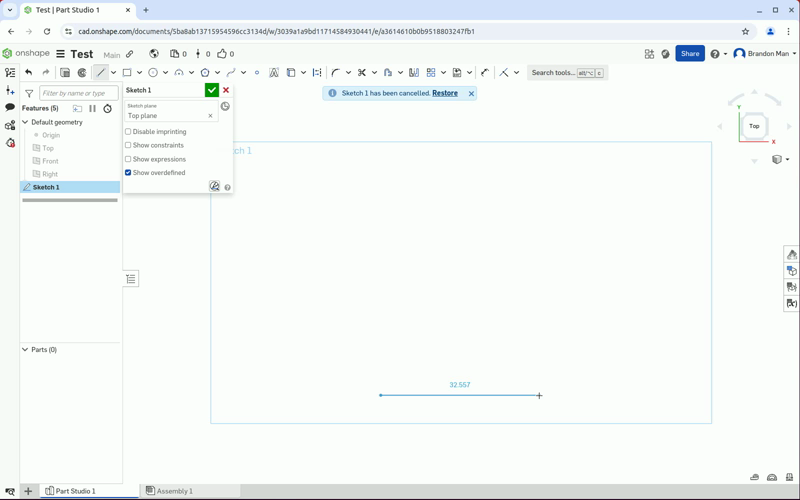
key_up(shift)
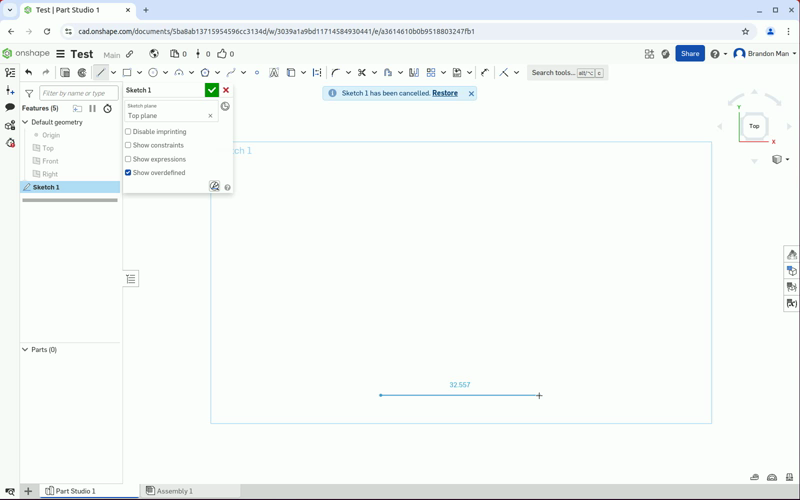
key_down(shift)
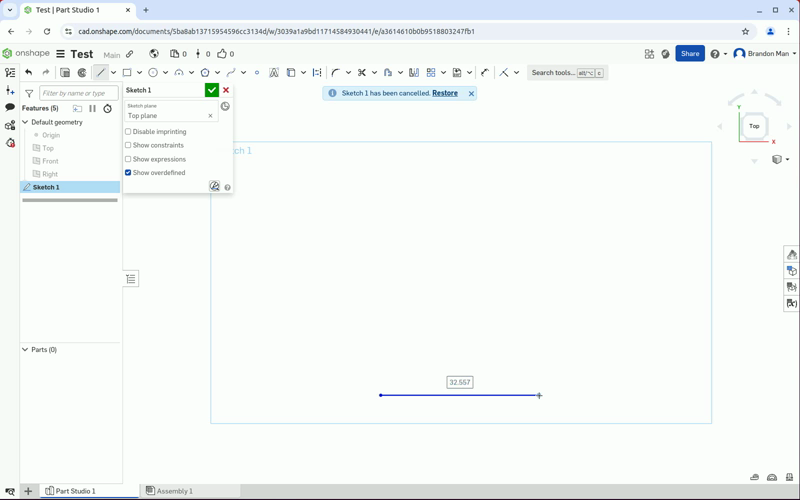
mouse_move(539, 171)
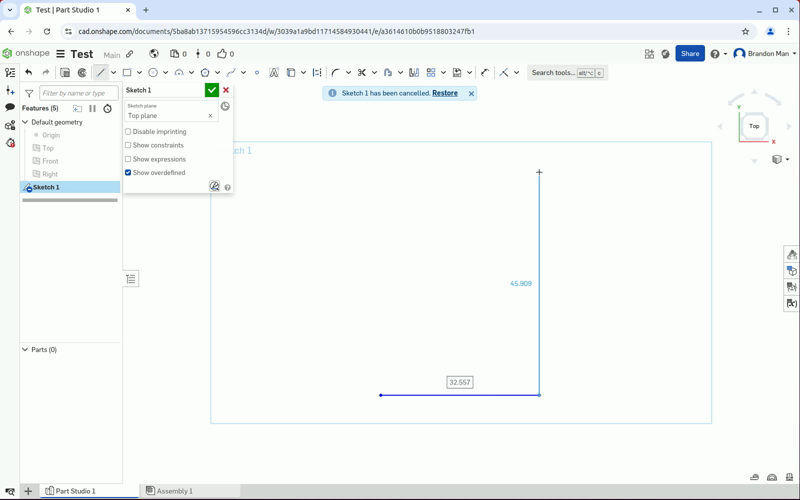
click(539, 171)
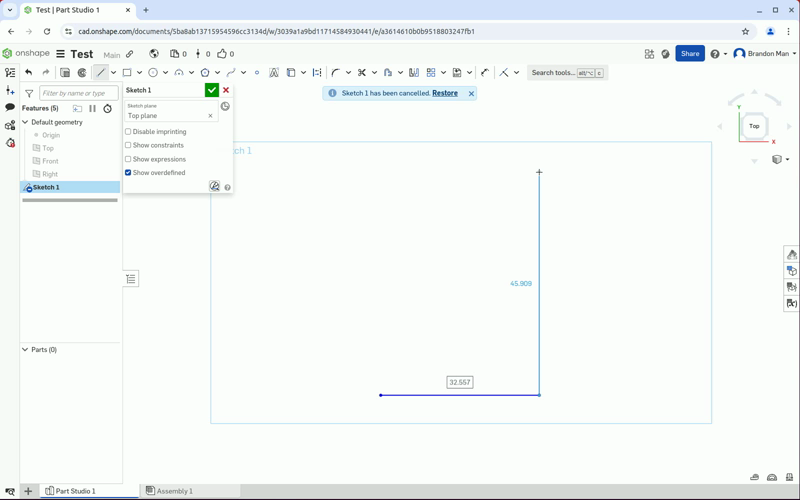
key_up(shift)
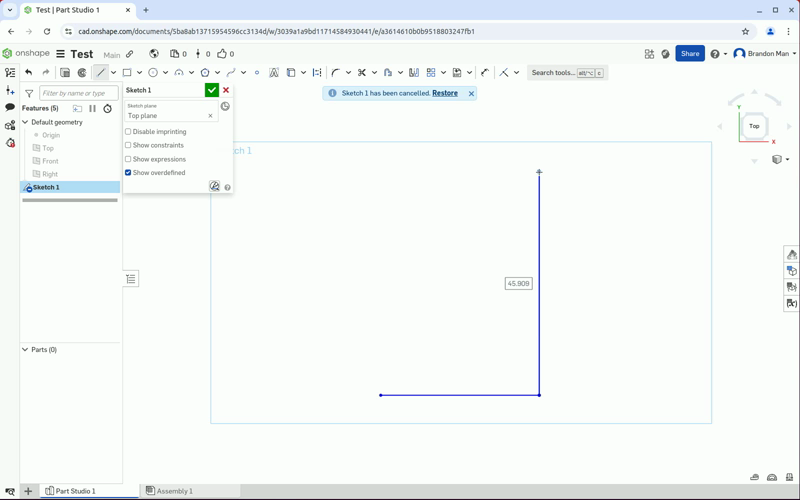
key_down(shift)
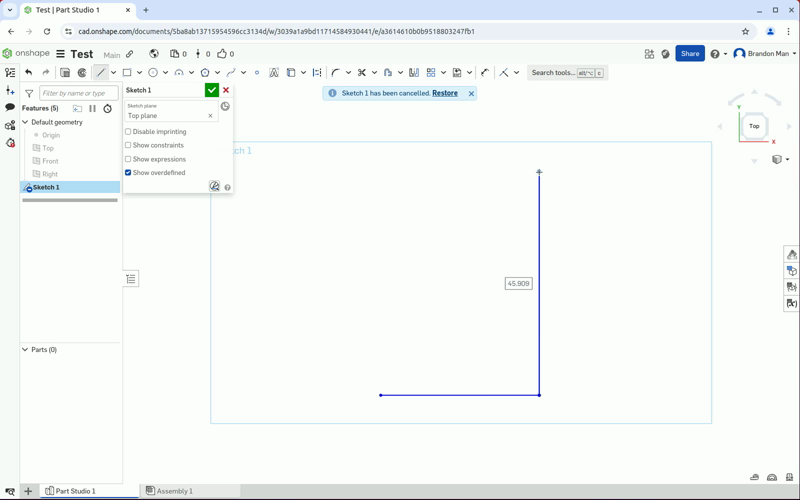
mouse_move(380, 171)
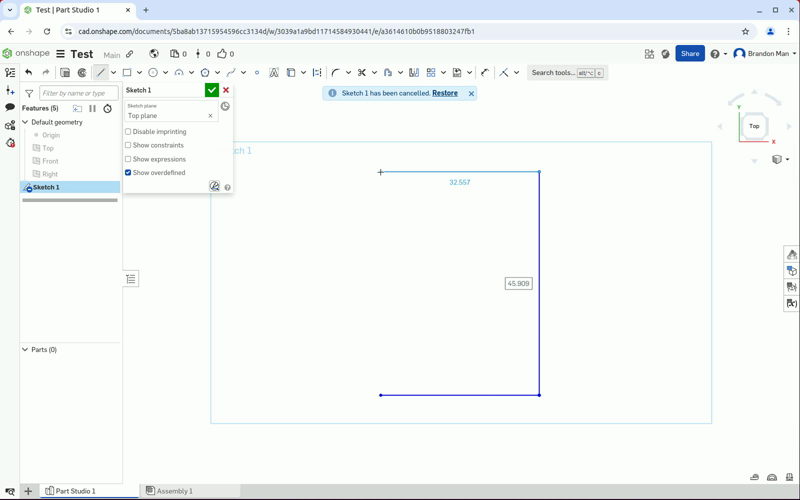
click(380, 171)
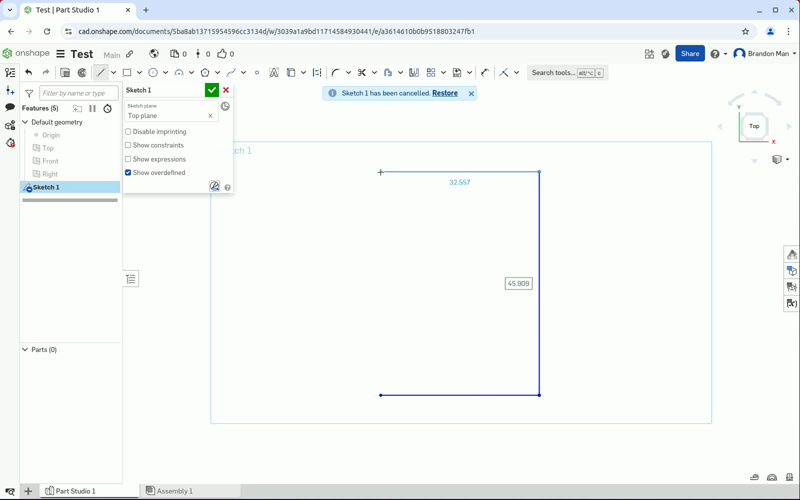
key_up(shift)
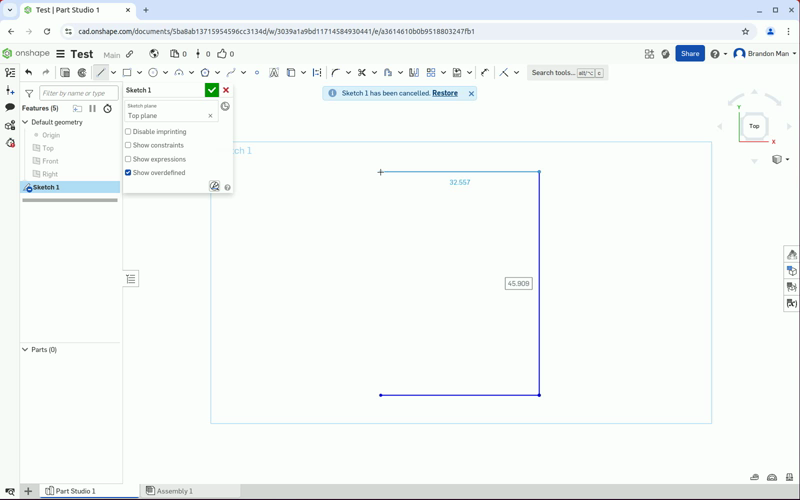
key_down(shift)
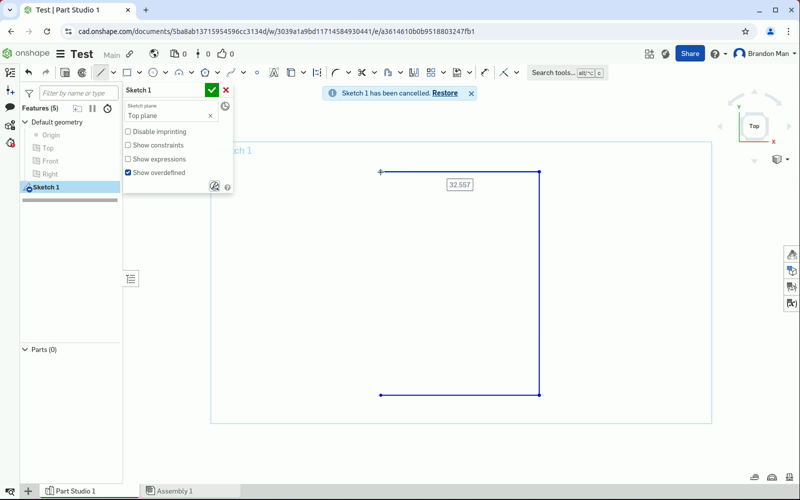
mouse_move(380, 395)
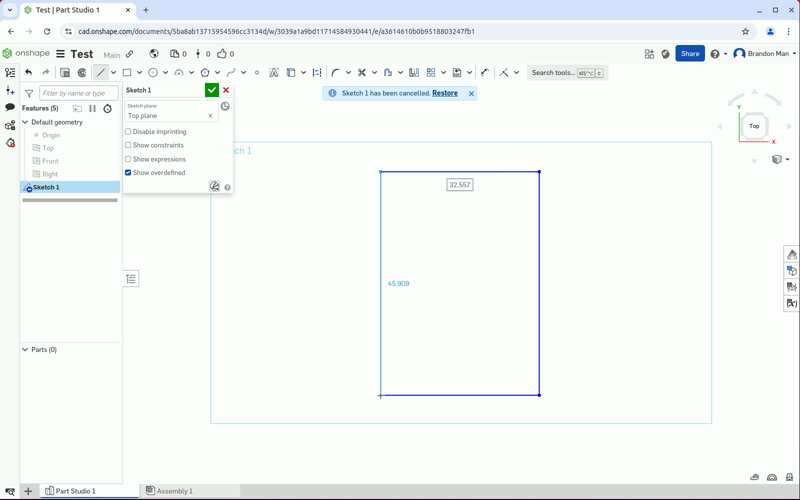
key_up(shift)
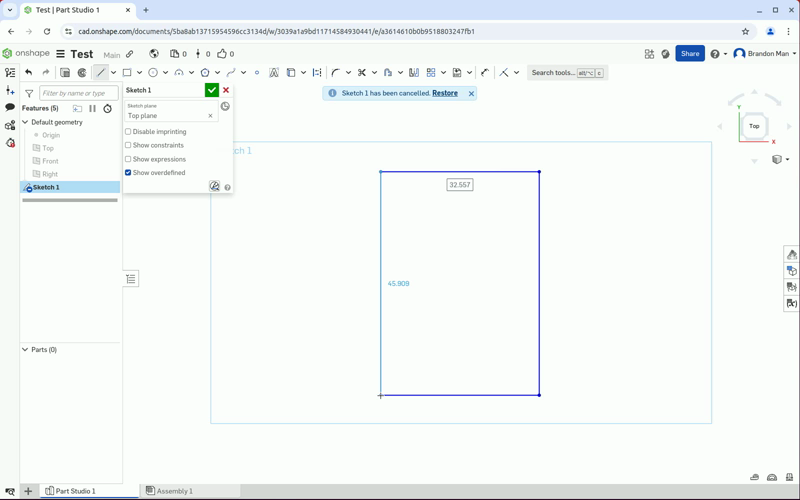
click(380, 395)
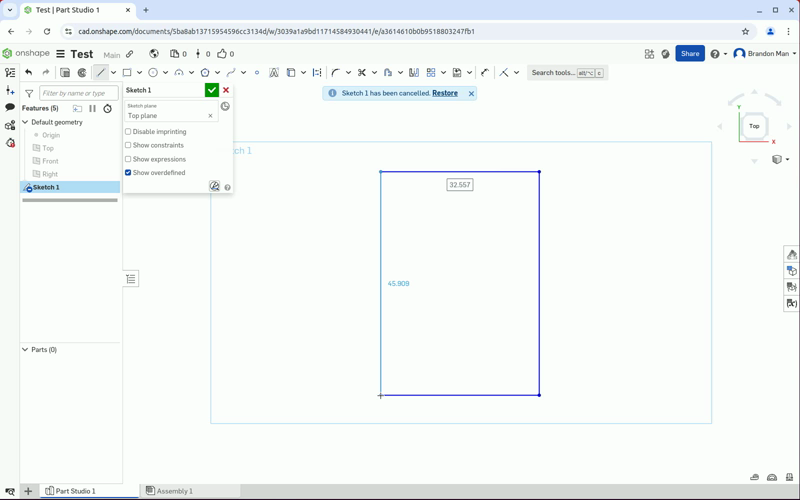
key(esc)
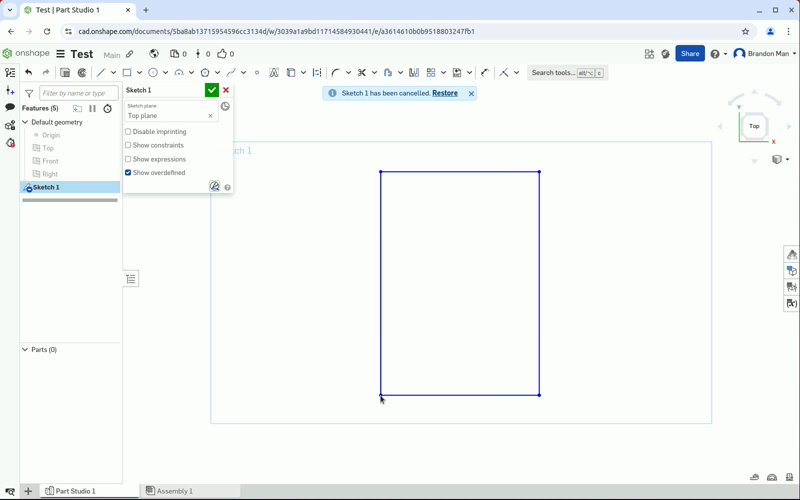
mouse_move(439, 239)
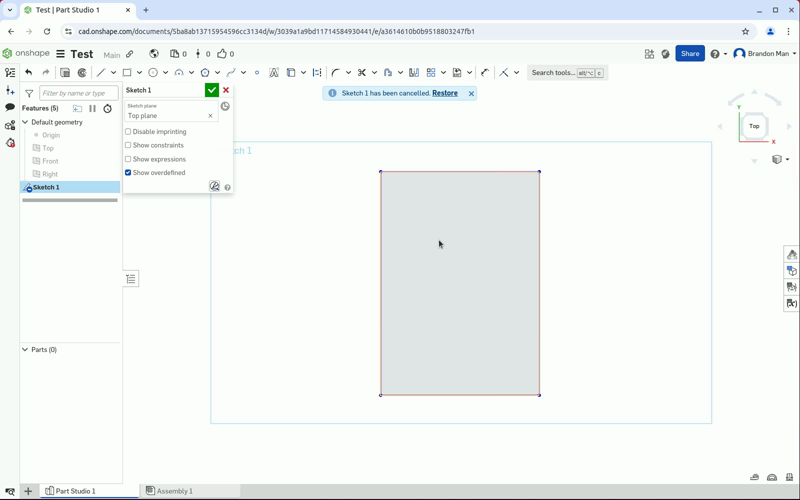
click(439, 239)
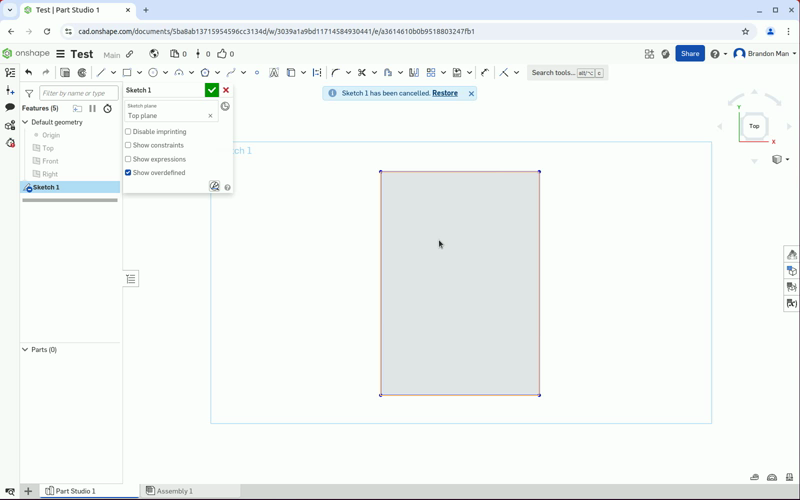
mouse_move(73, 352)
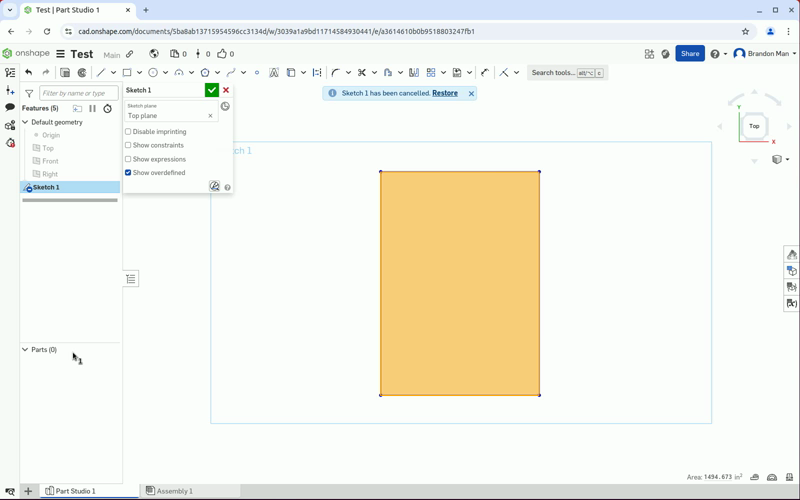
key(shift+y)
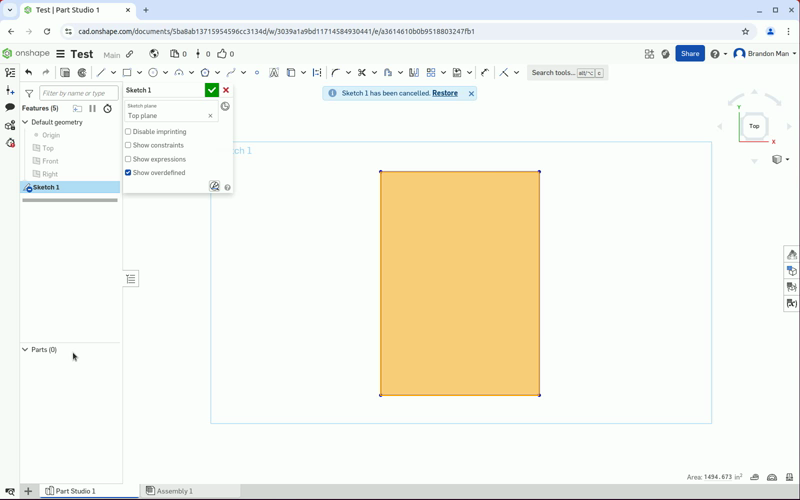
key(shift+e)
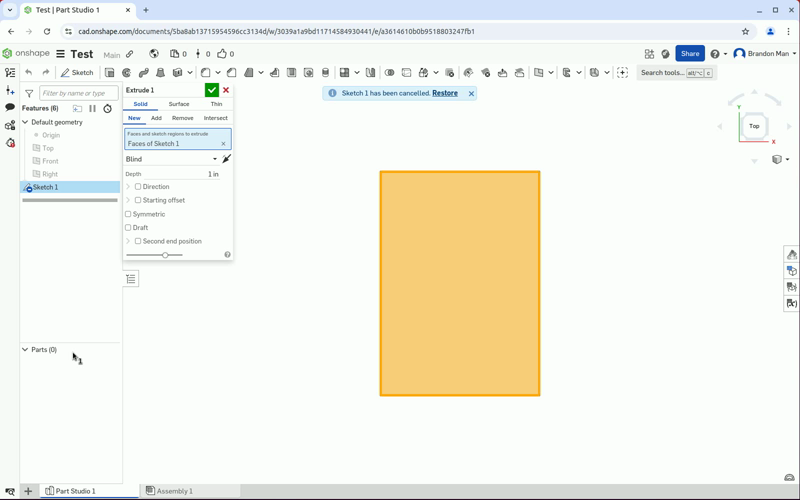
mouse_move(143, 106)
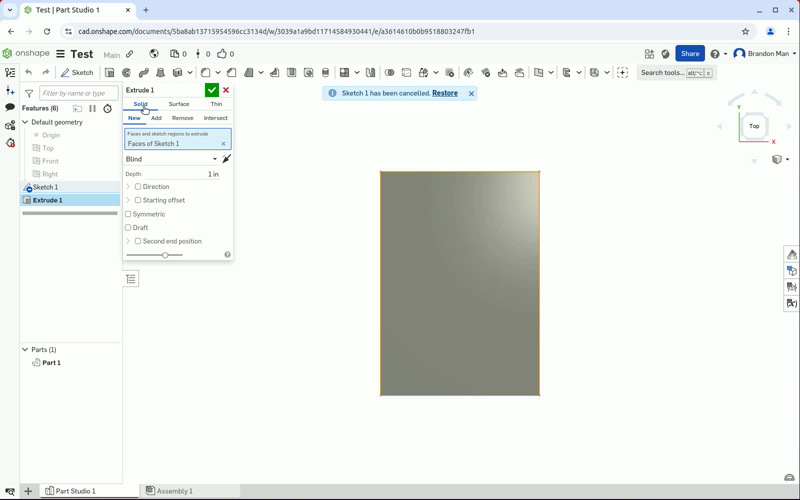
click(143, 106)
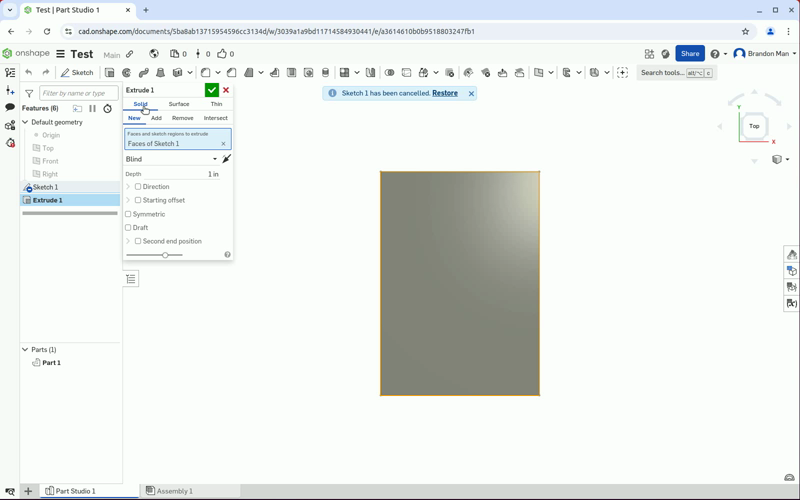
mouse_move(137, 120)
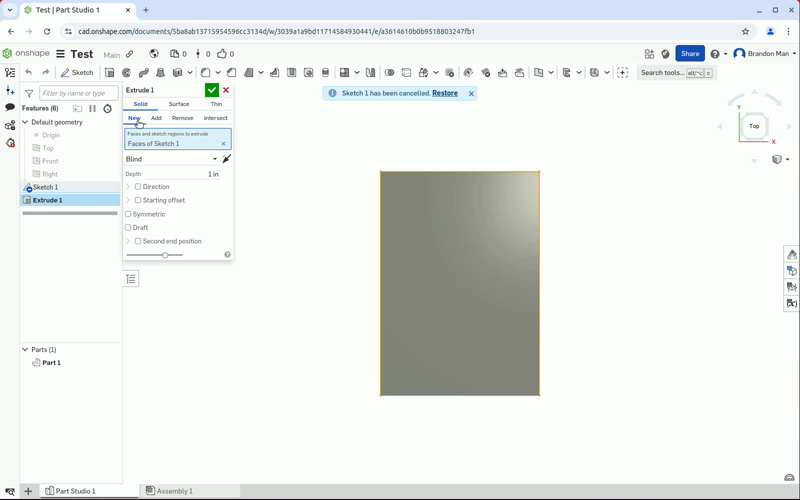
click(137, 120)
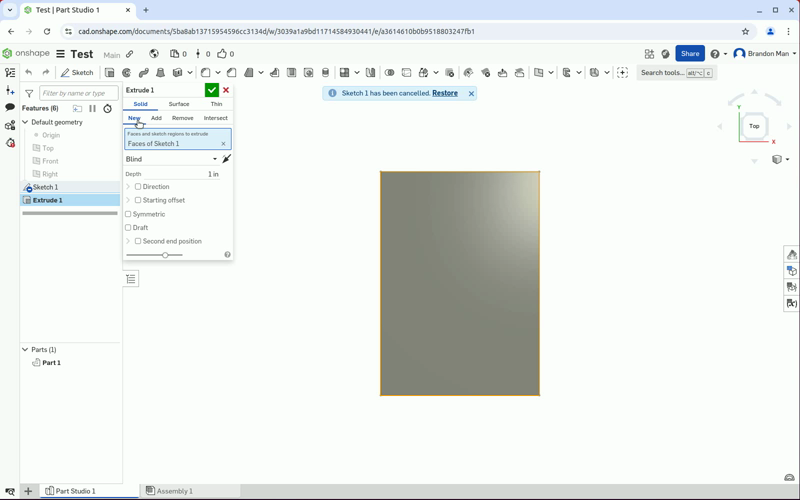
key(tab, 4)
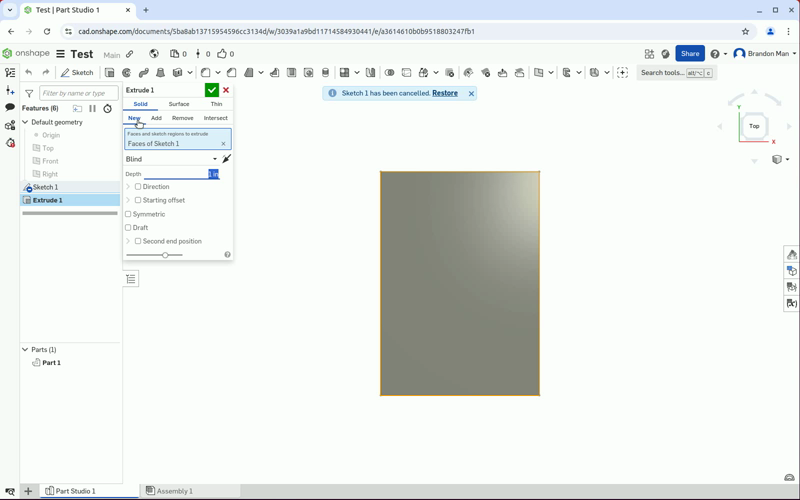
text(3.37)
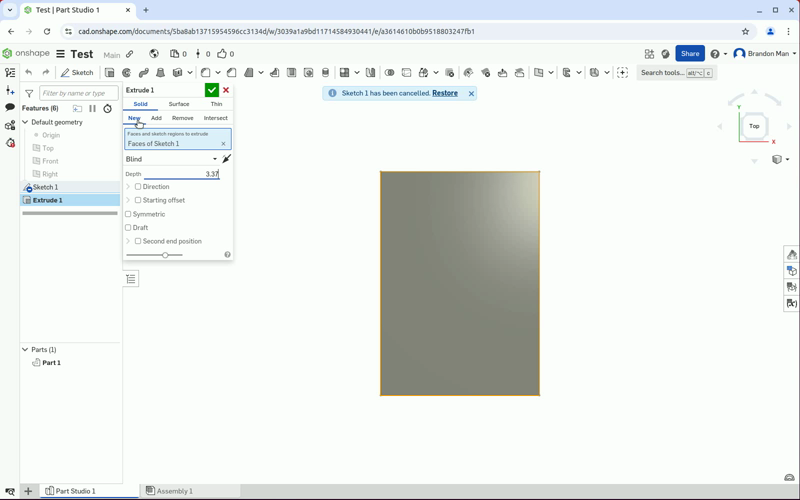
key(enter)
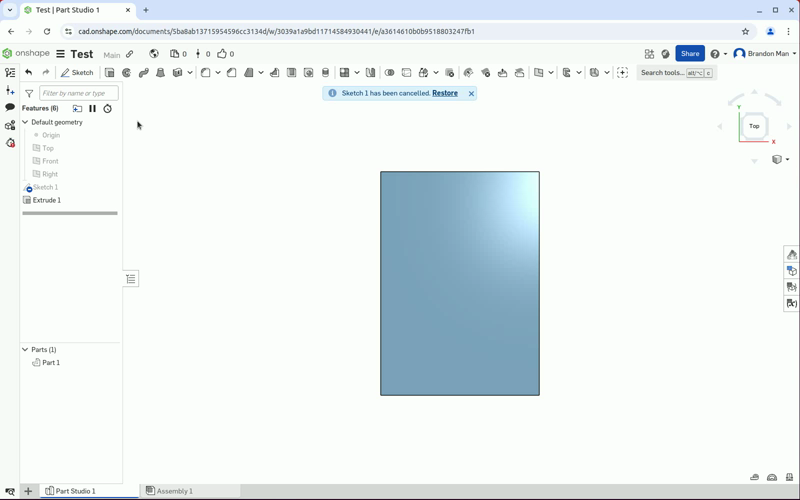
key(shift+h)
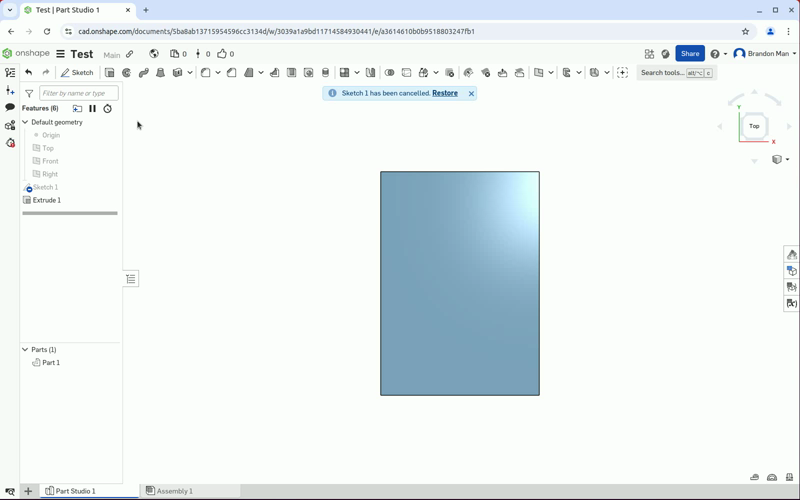
key(shift+h)
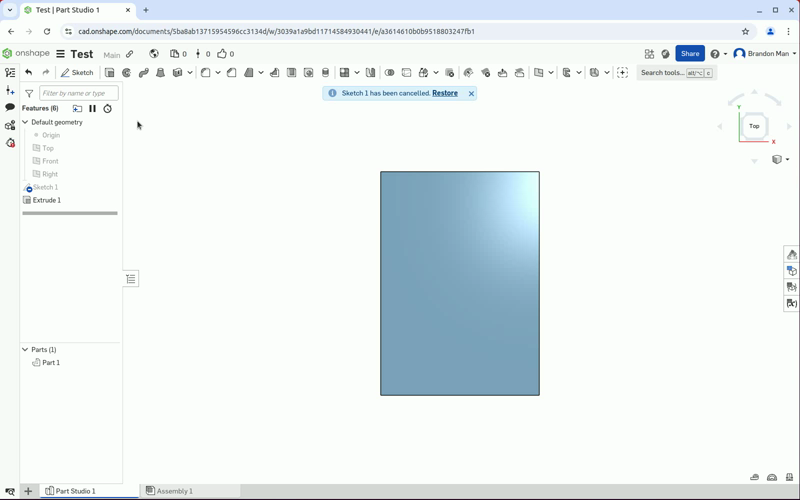
mouse_move(73, 189)
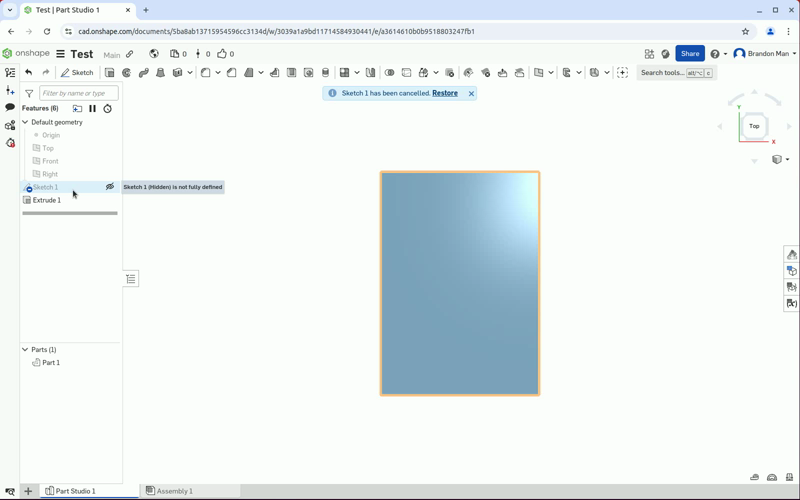
click(73, 189)
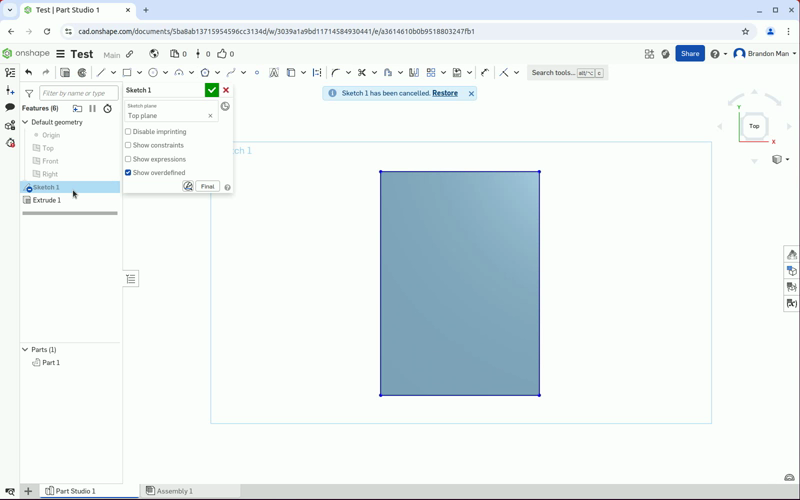
mouse_move(229, 92)
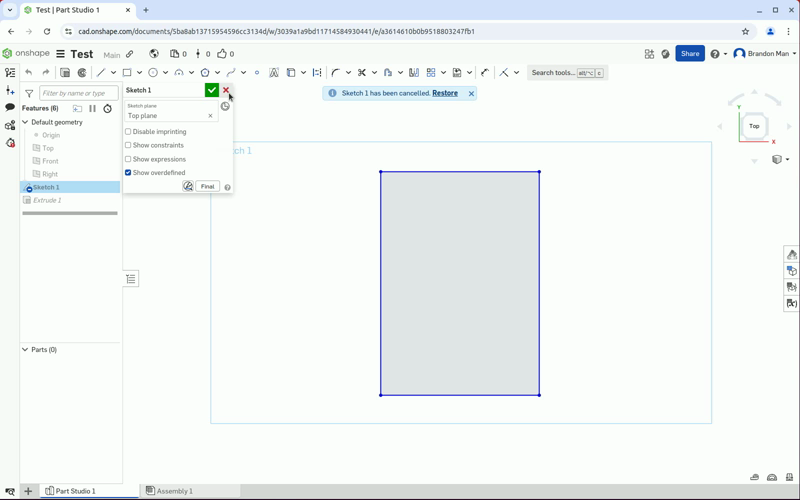
click(229, 92)
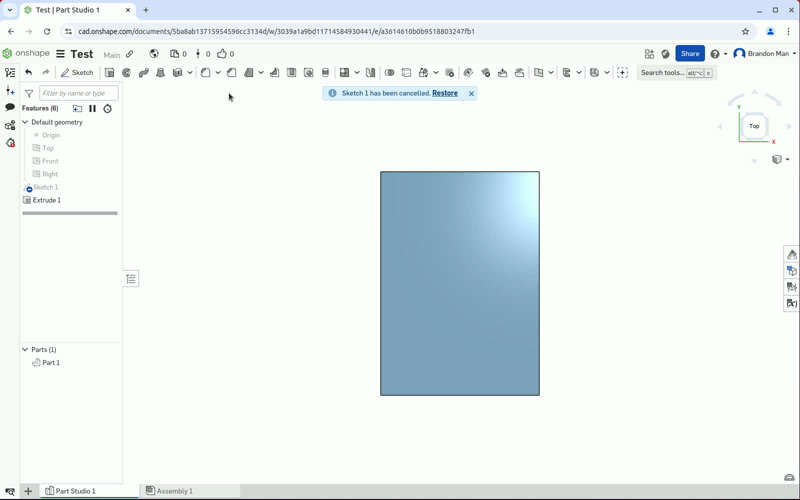
mouse_move(541, 75)
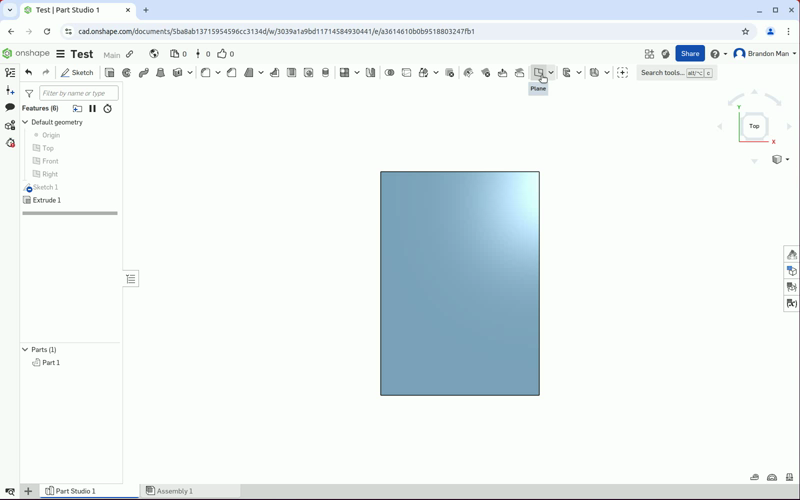
click(541, 75)
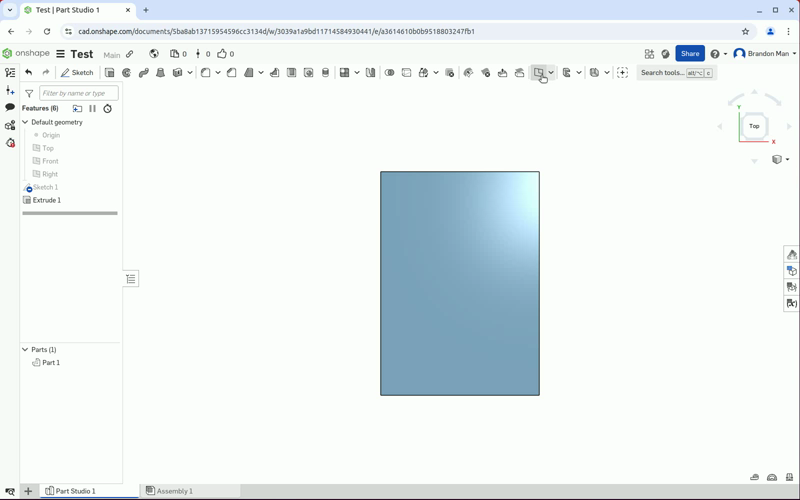
mouse_move(73, 150)
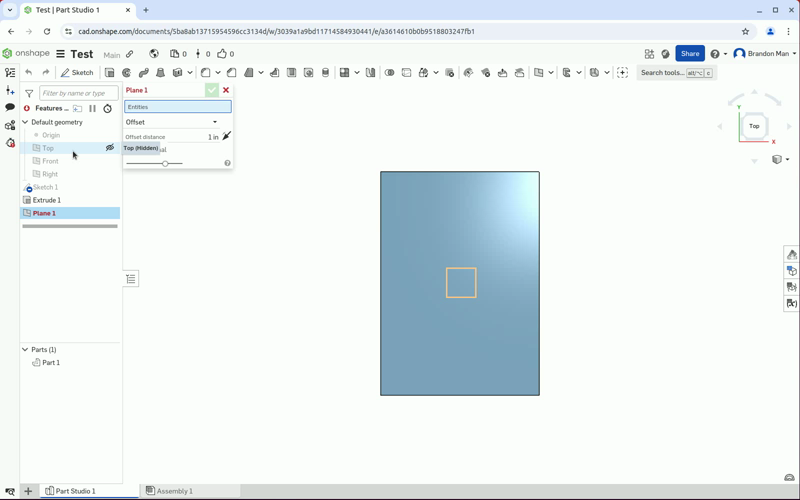
click(73, 150)
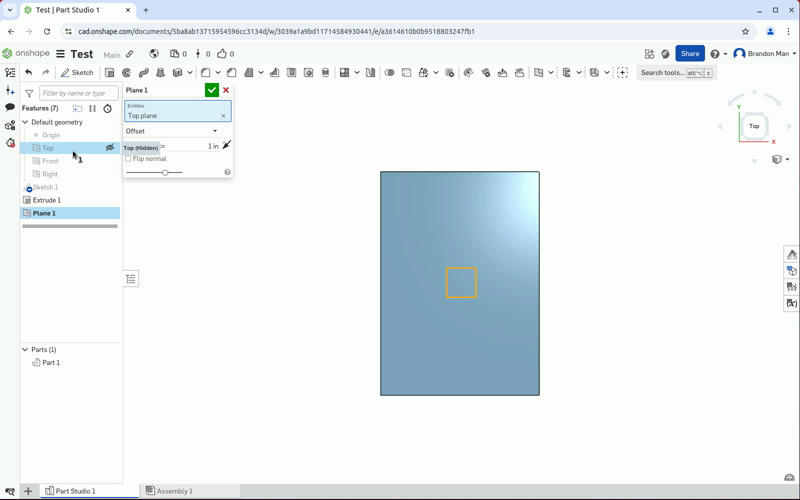
key(tab, 2)
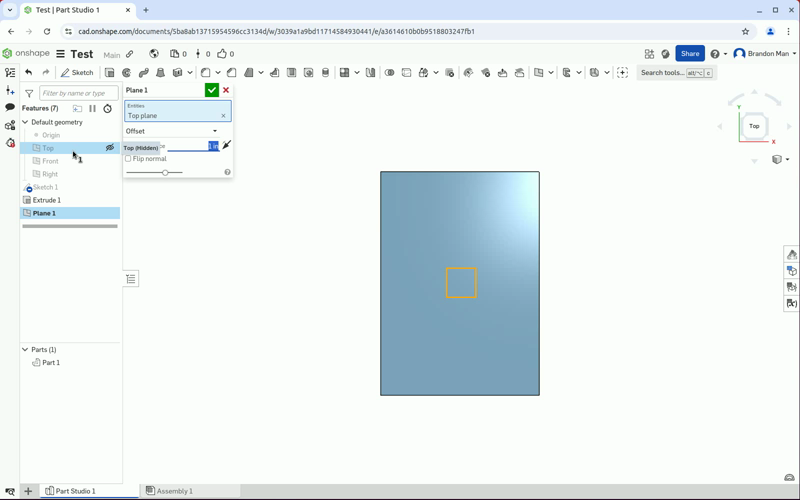
text(3.358)
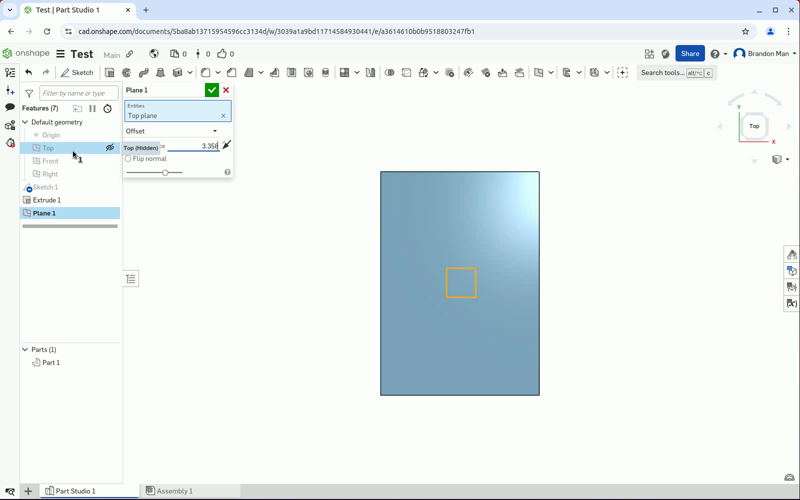
key(enter, 2)
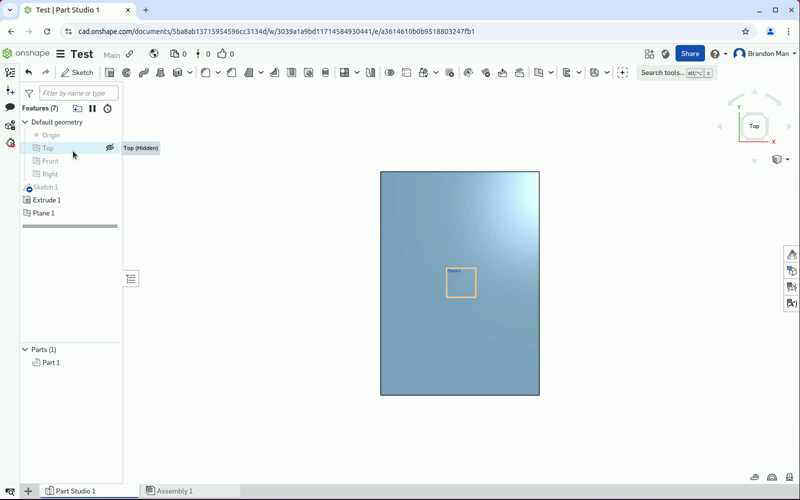
key(shift+s)
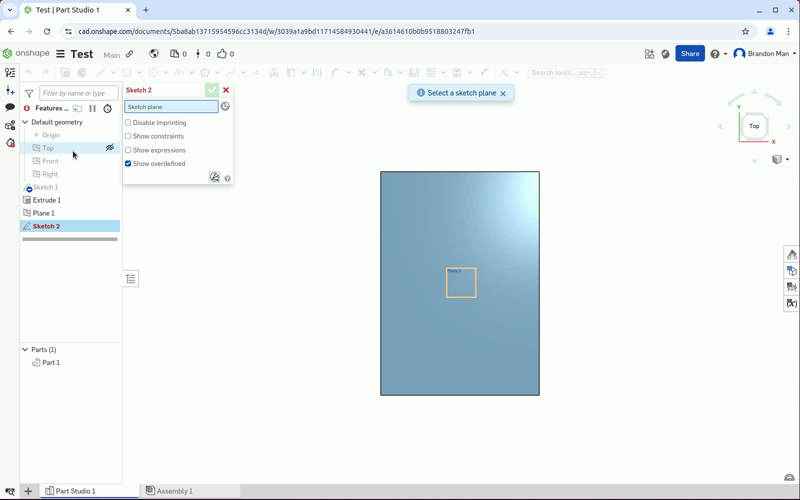
mouse_move(73, 215)
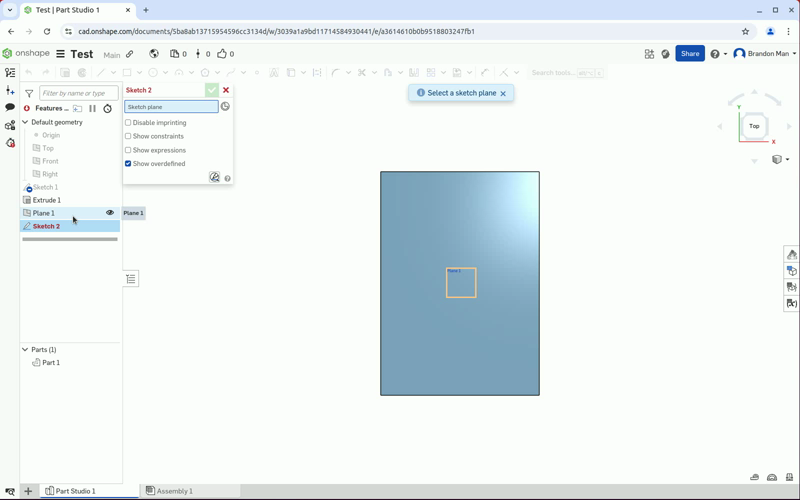
click(73, 215)
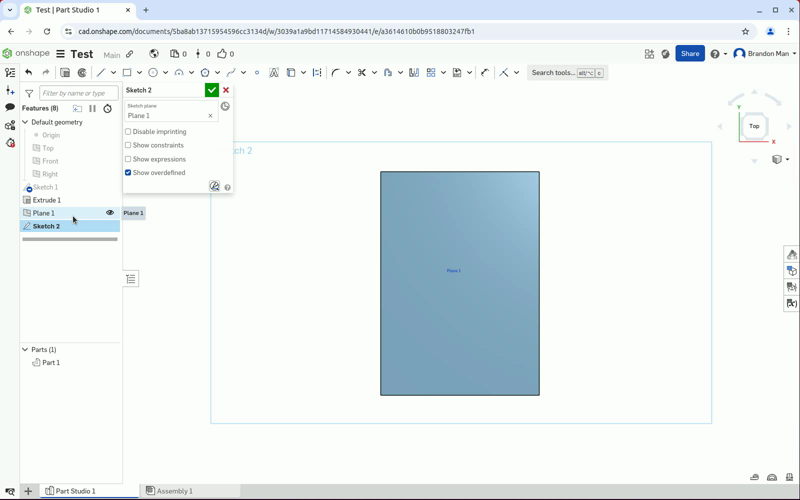
mouse_move(73, 352)
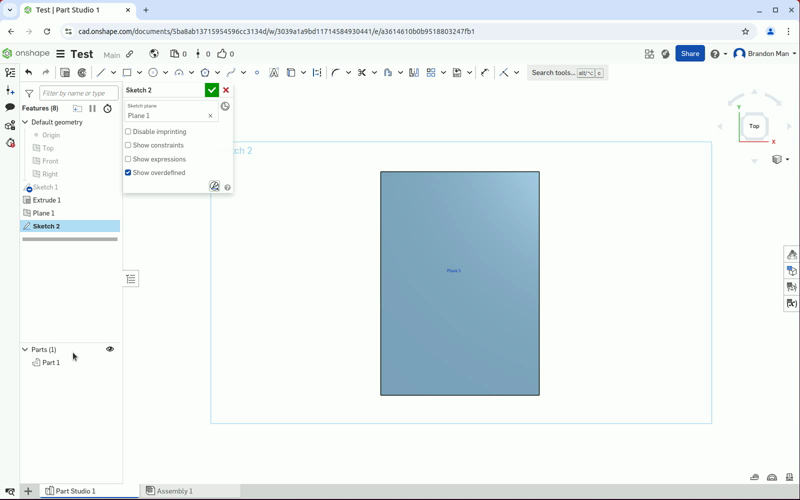
key(y)
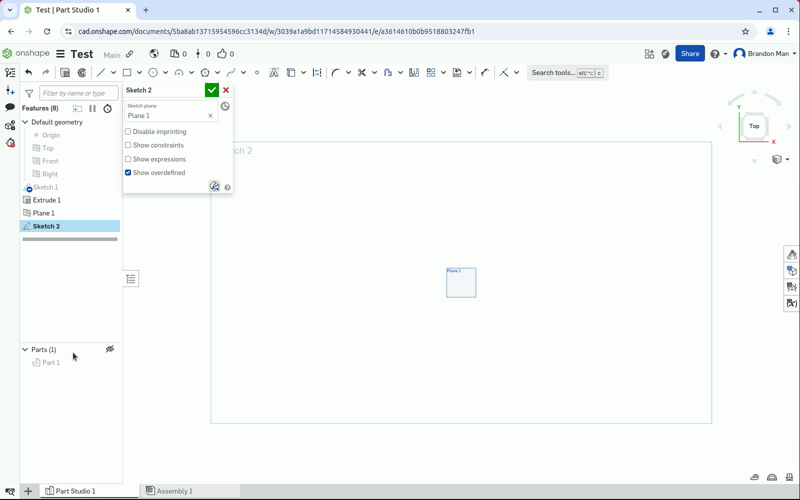
key(l)
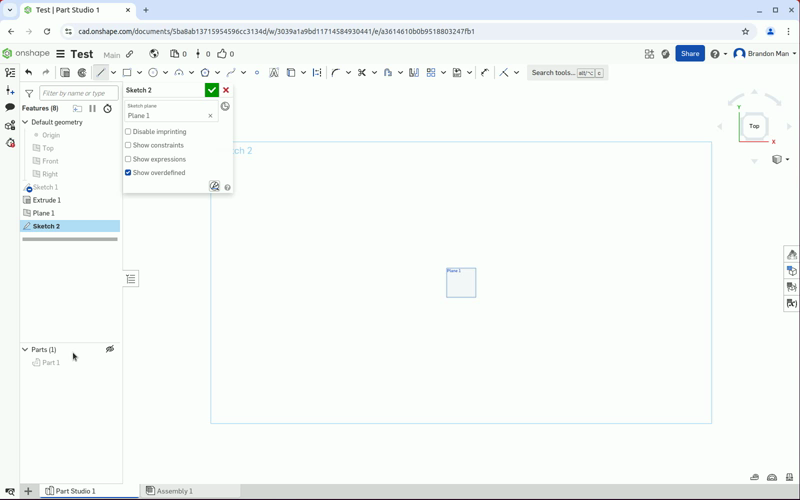
key_down(shift)
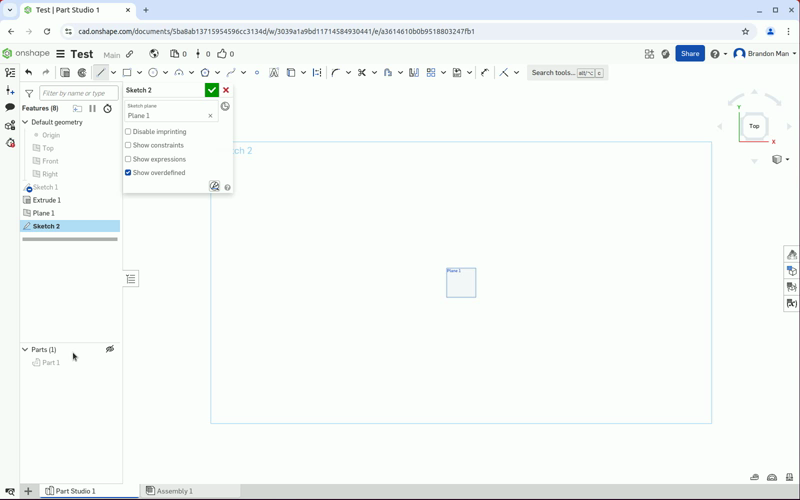
mouse_move(384, 391)
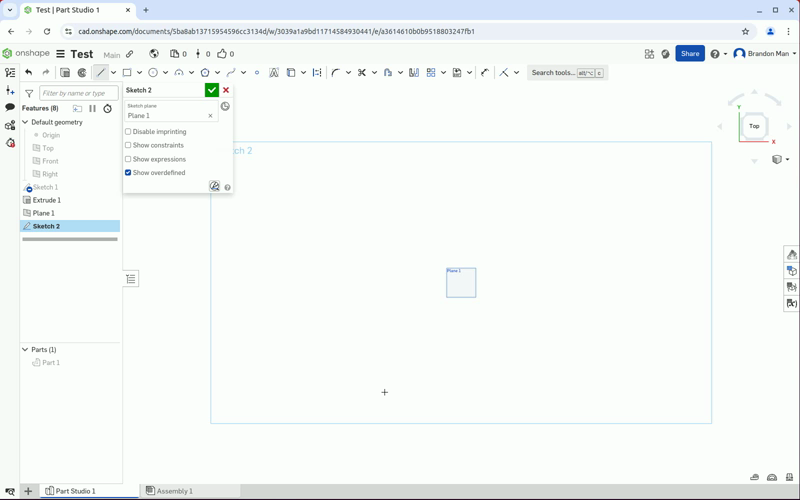
click(384, 391)
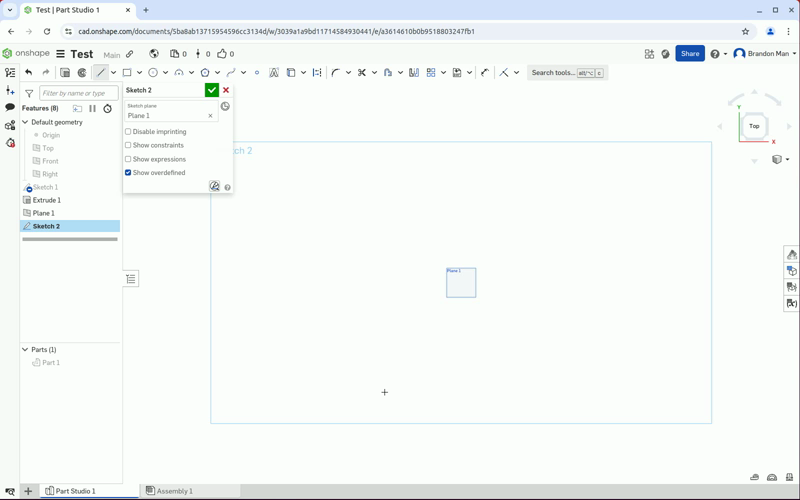
key_up(shift)
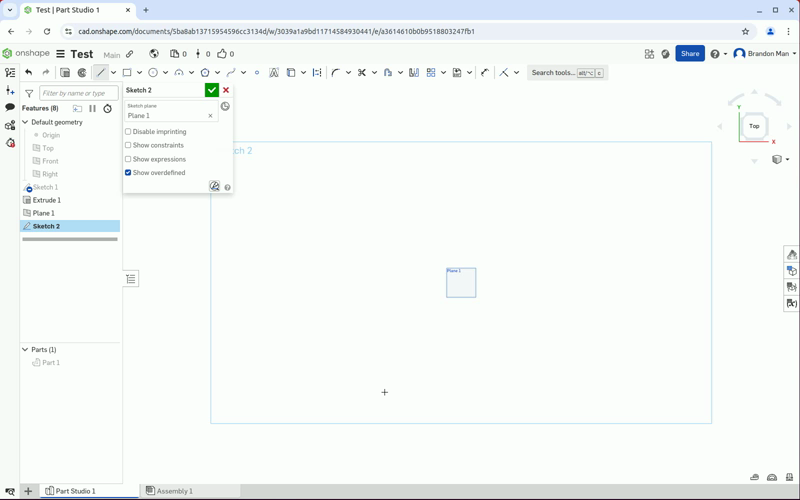
key_down(shift)
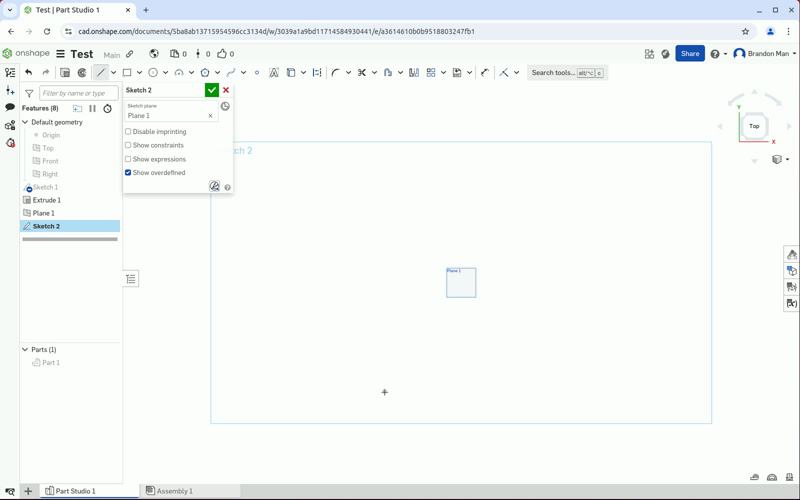
mouse_move(535, 391)
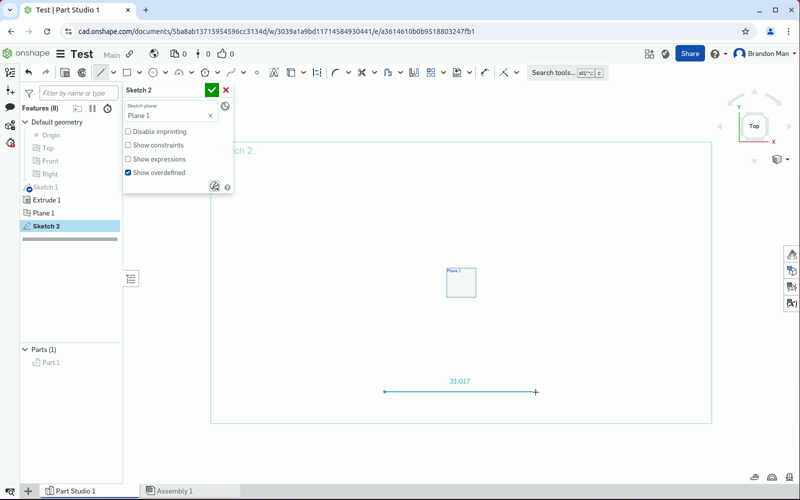
click(535, 391)
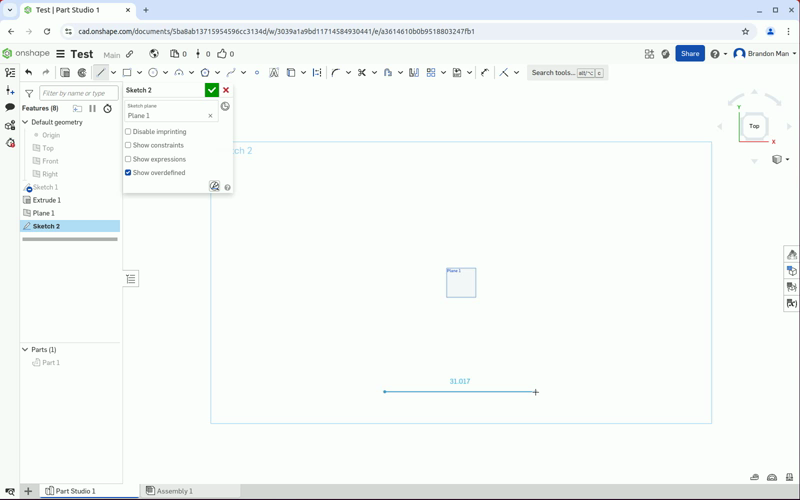
key_up(shift)
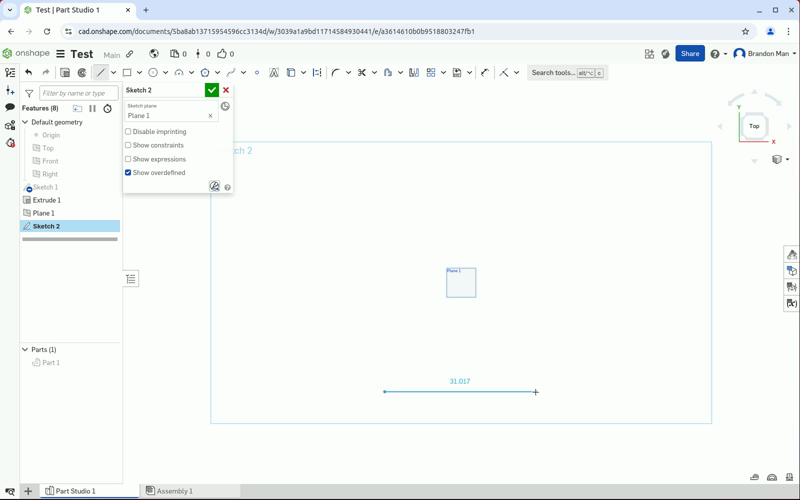
key_down(shift)
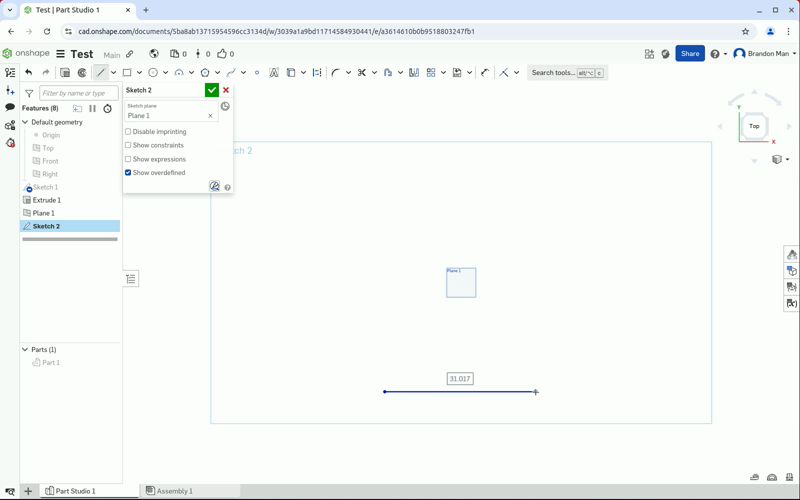
mouse_move(535, 171)
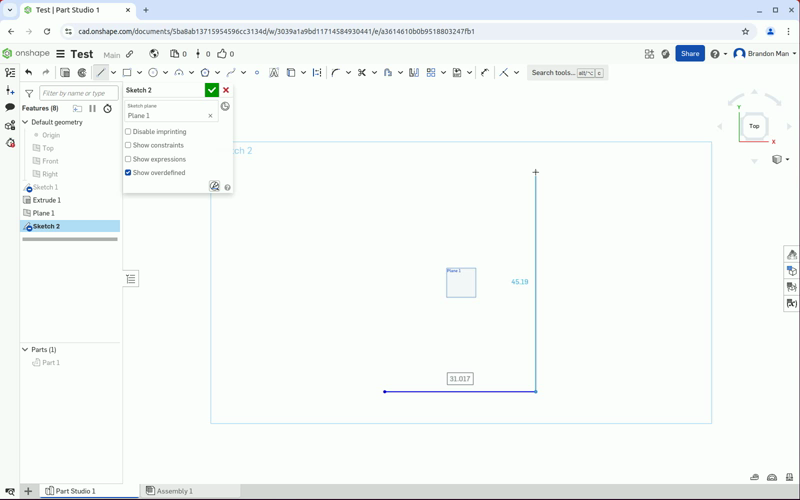
click(535, 171)
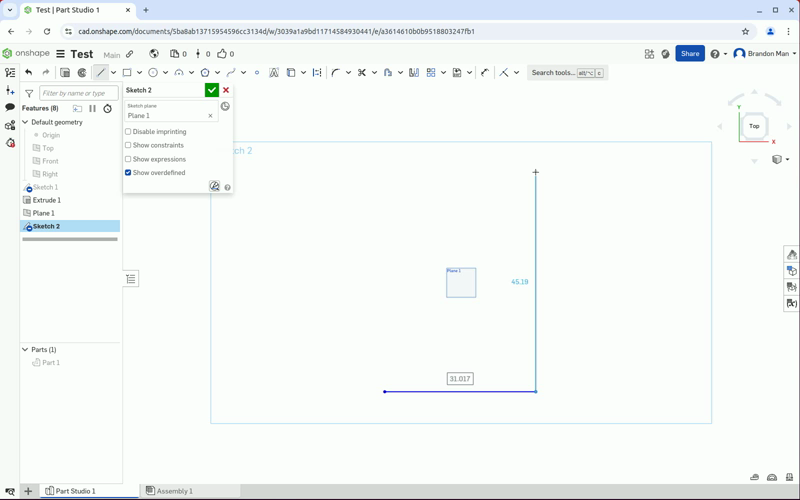
key_up(shift)
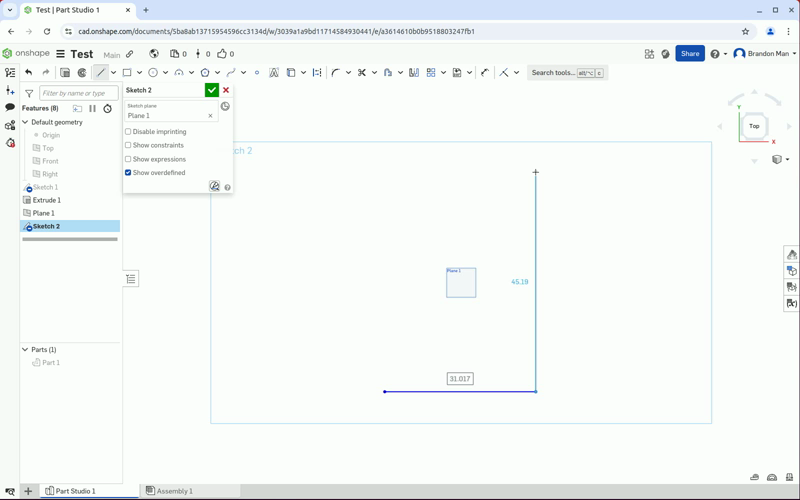
key_down(shift)
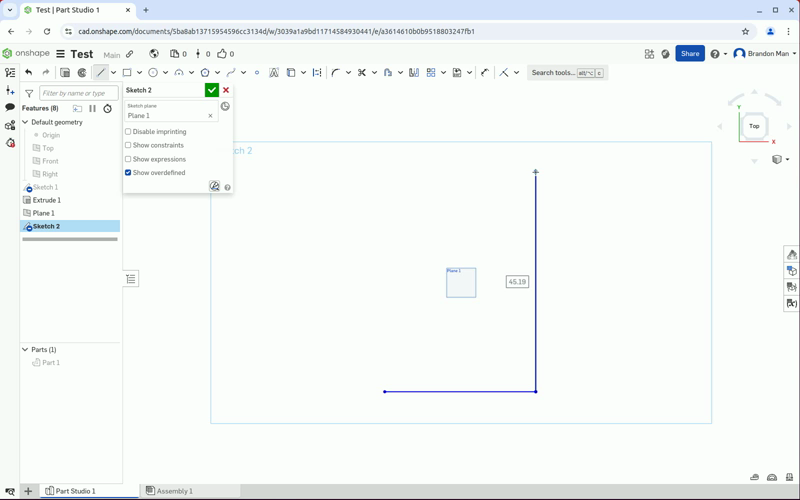
mouse_move(384, 171)
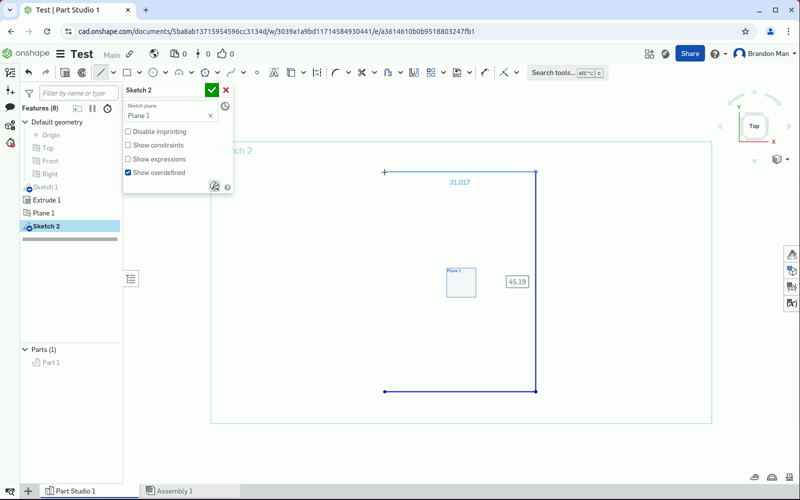
click(384, 171)
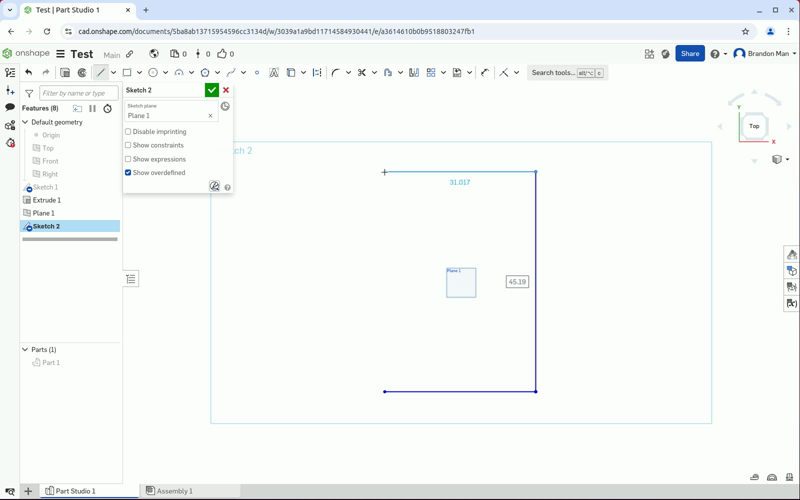
key_up(shift)
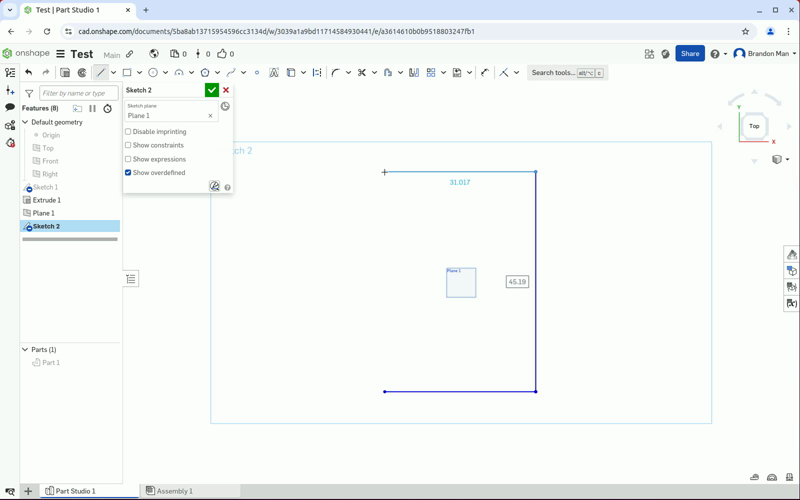
key_down(shift)
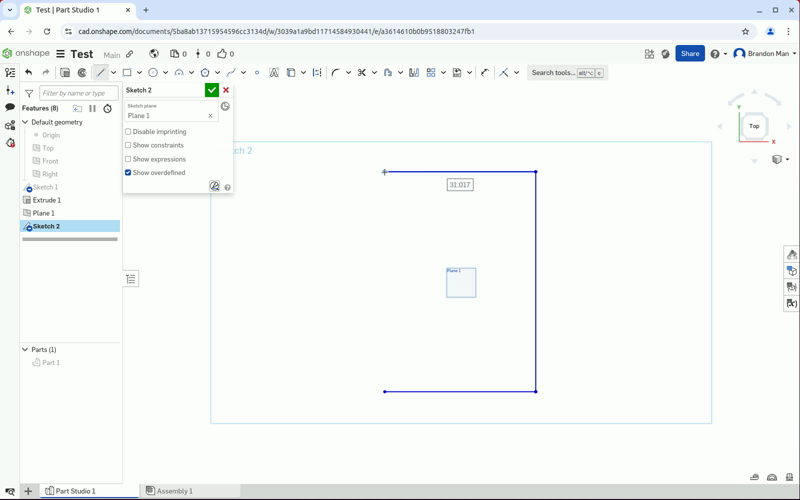
mouse_move(384, 391)
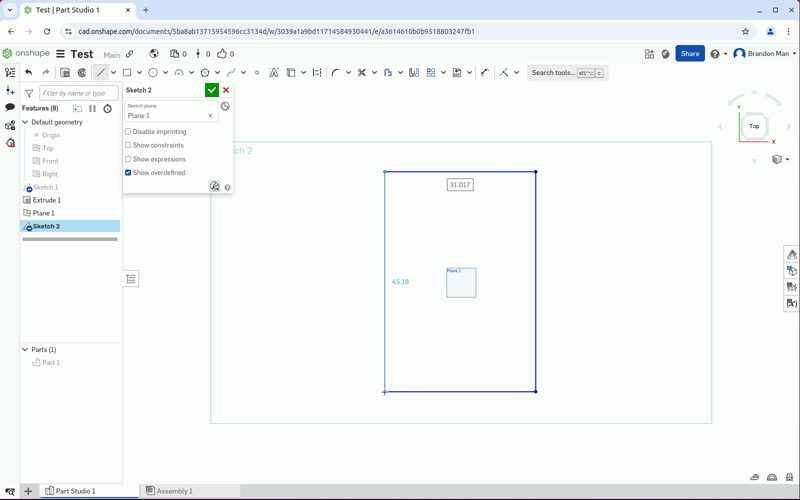
key_up(shift)
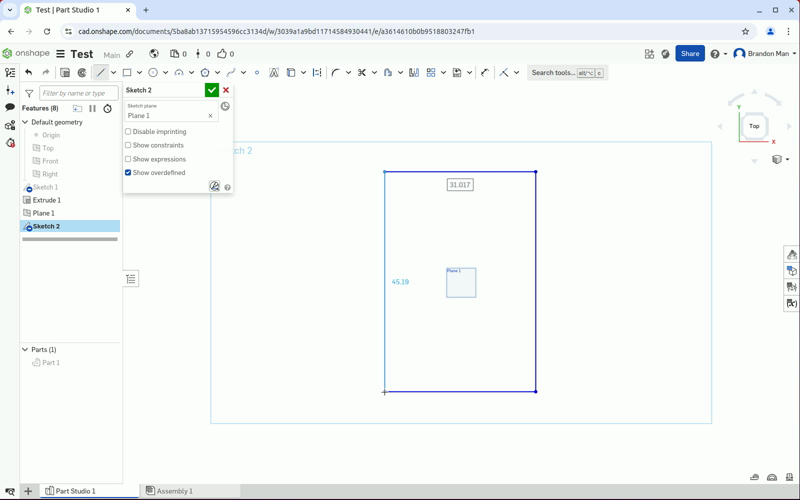
click(384, 391)
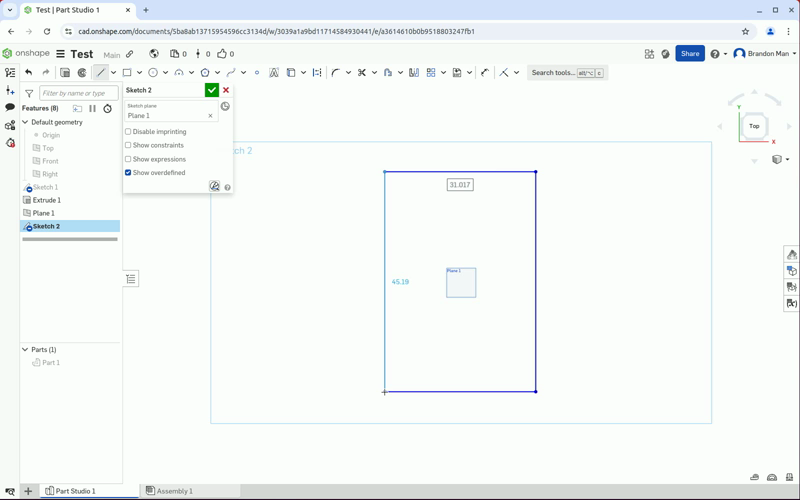
key(esc)
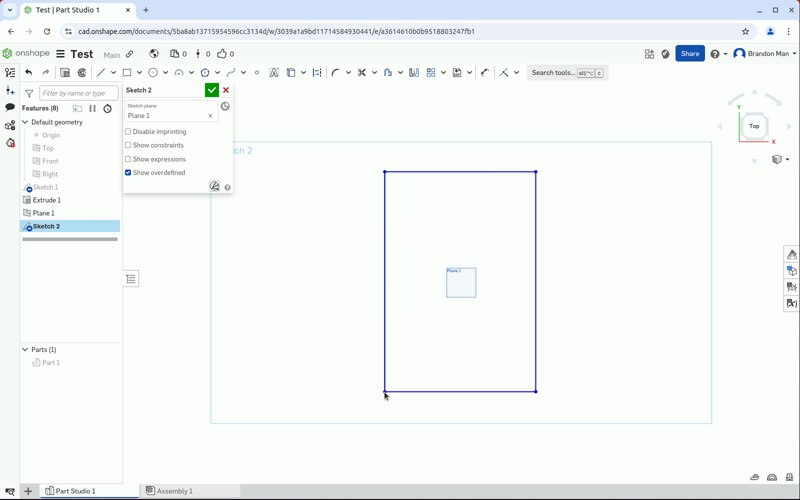
mouse_move(456, 326)
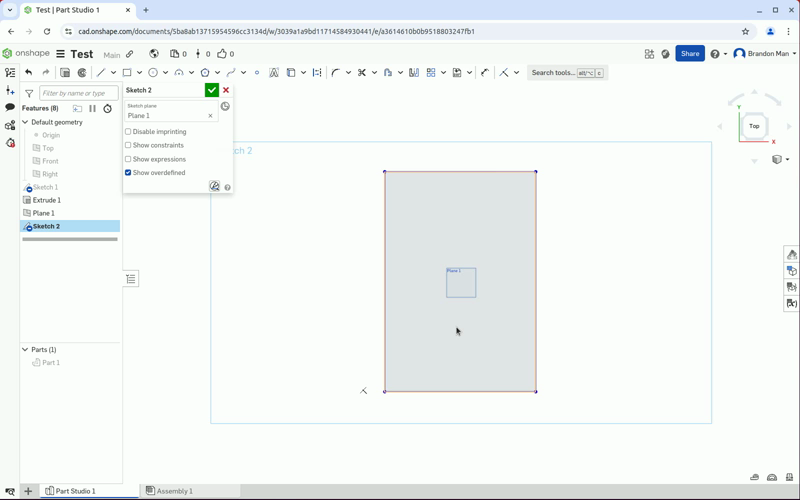
click(456, 326)
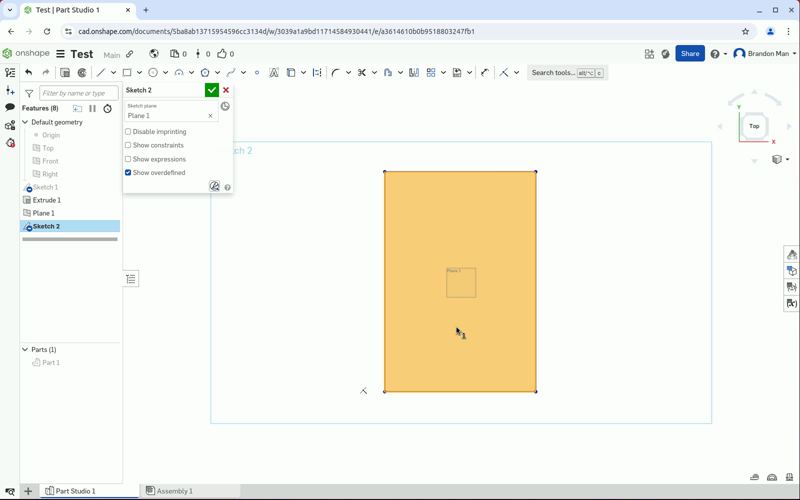
mouse_move(73, 352)
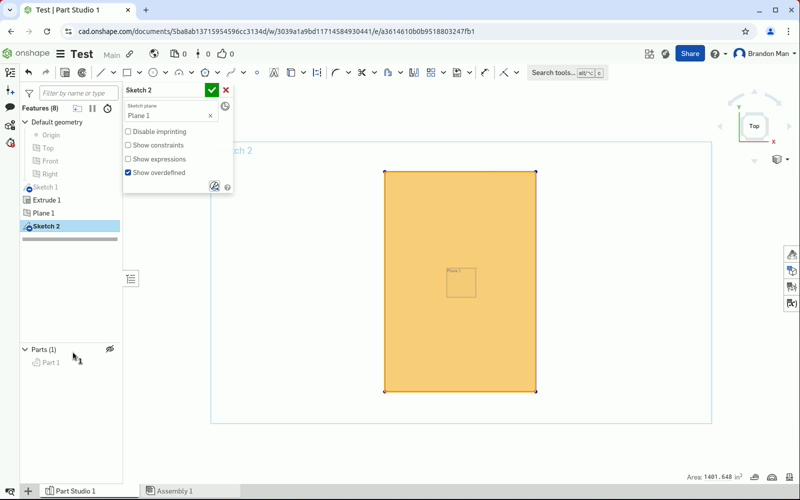
key(shift+y)
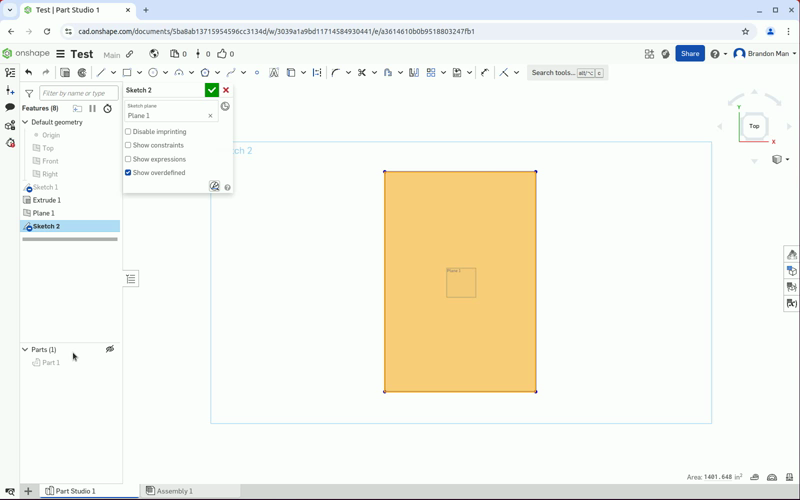
key(shift+e)
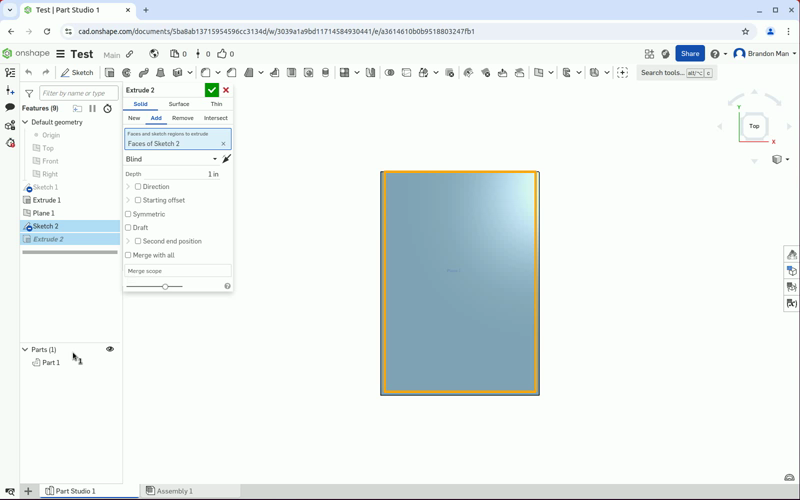
mouse_move(143, 106)
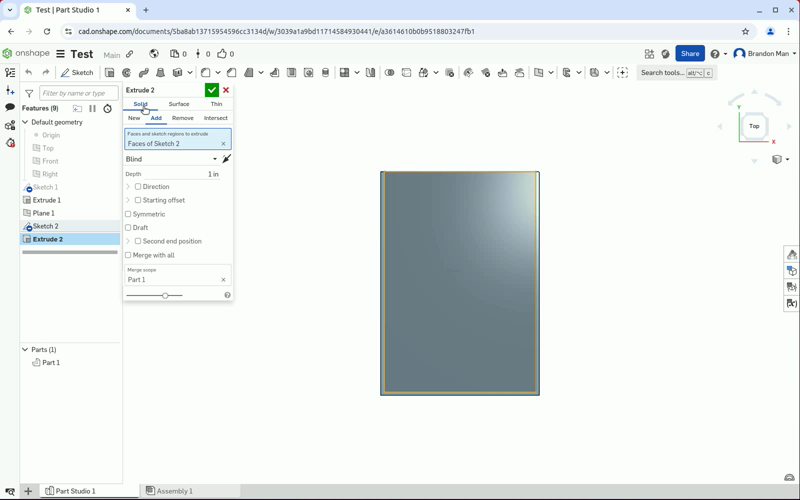
click(143, 106)
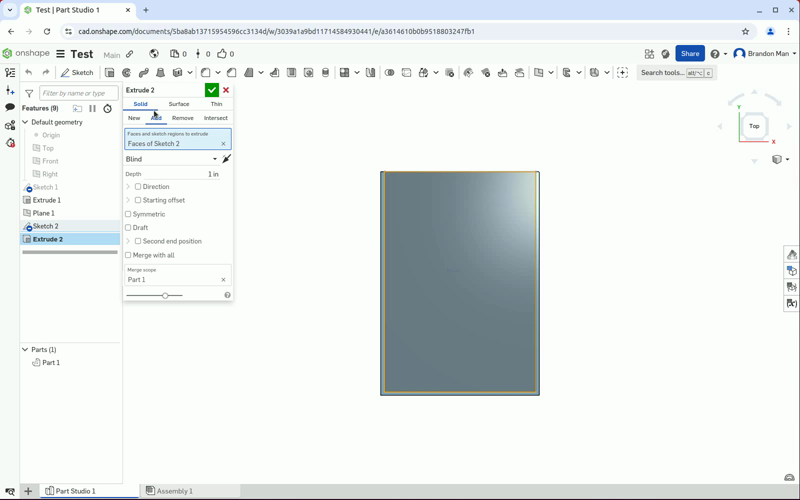
mouse_move(186, 120)
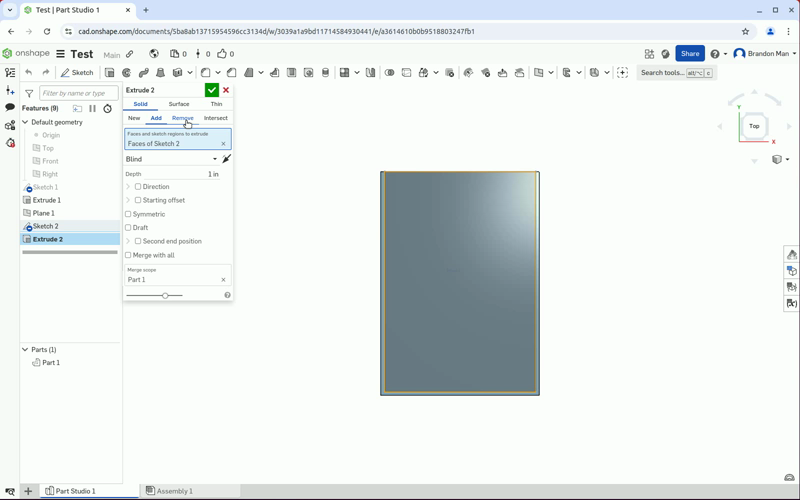
click(186, 120)
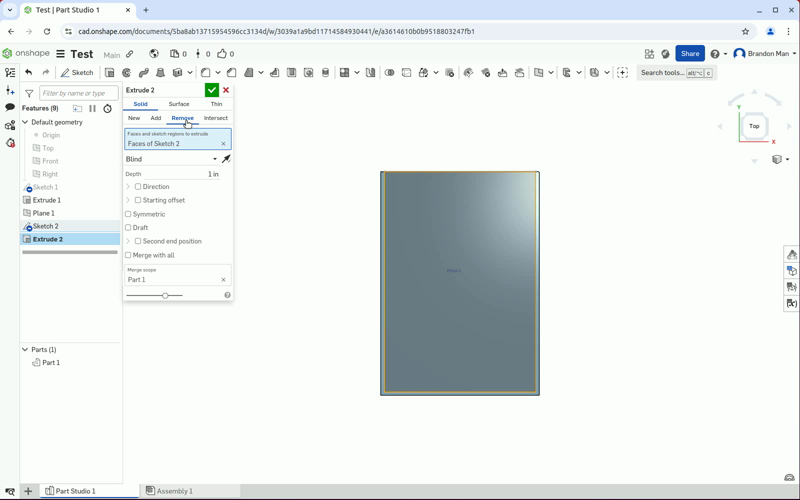
key(tab, 4)
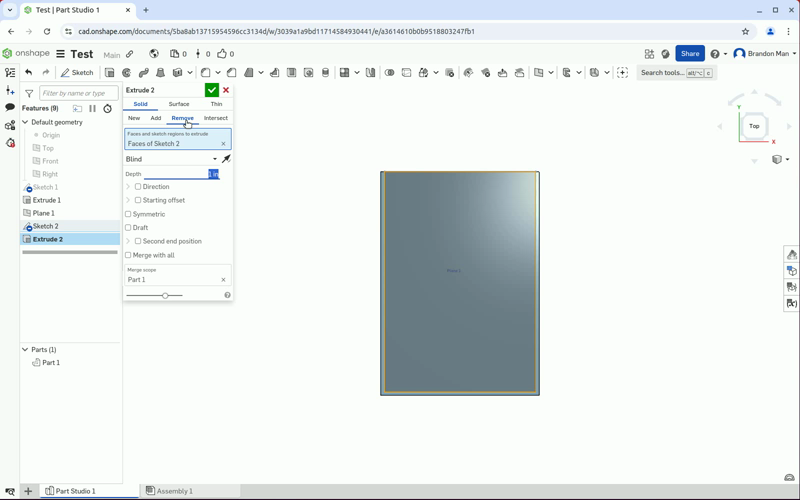
text(2.648)
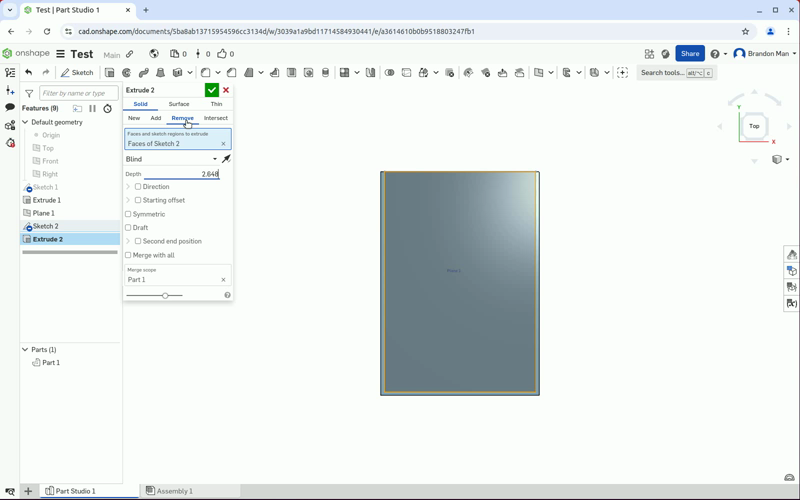
key(tab, 6)
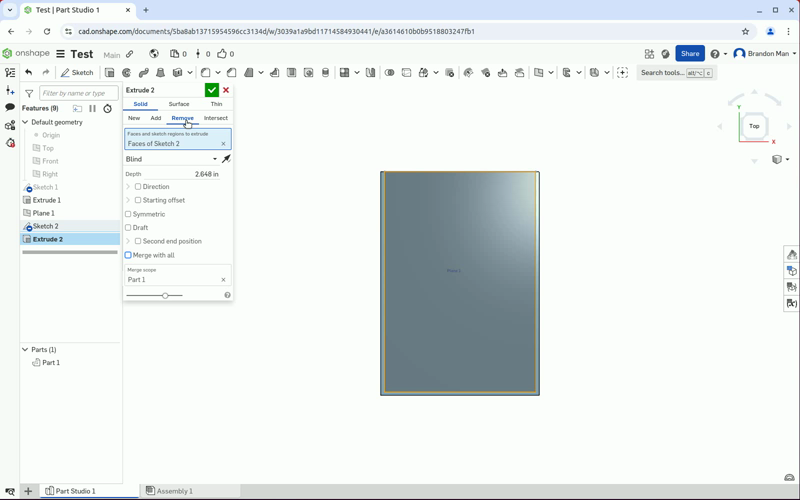
key(space)
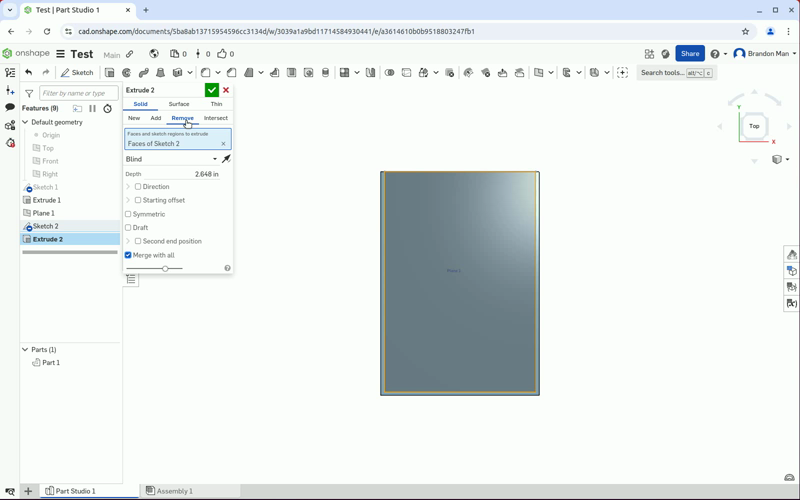
key(enter)
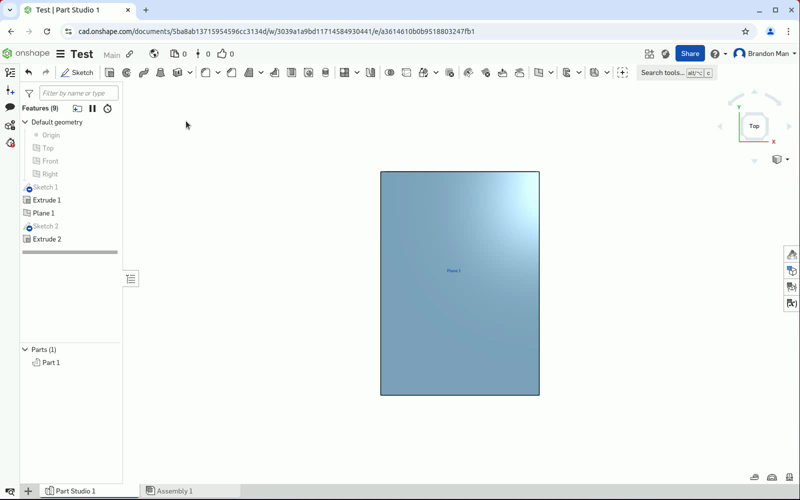
key(shift+h)
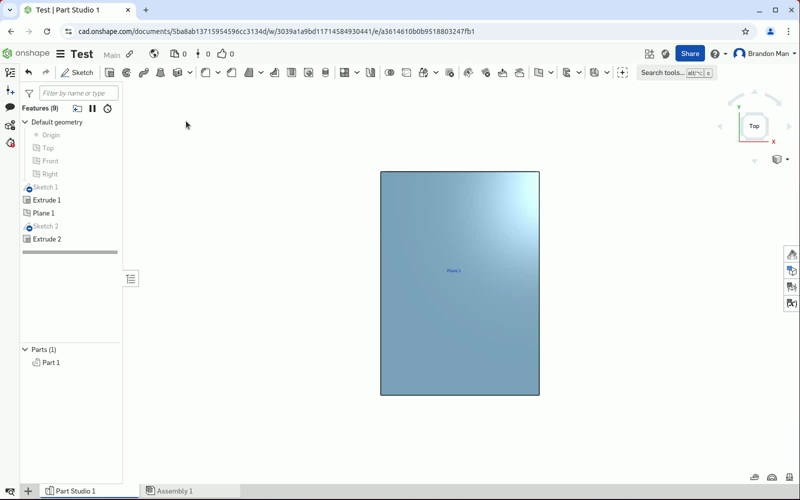
key(shift+h)
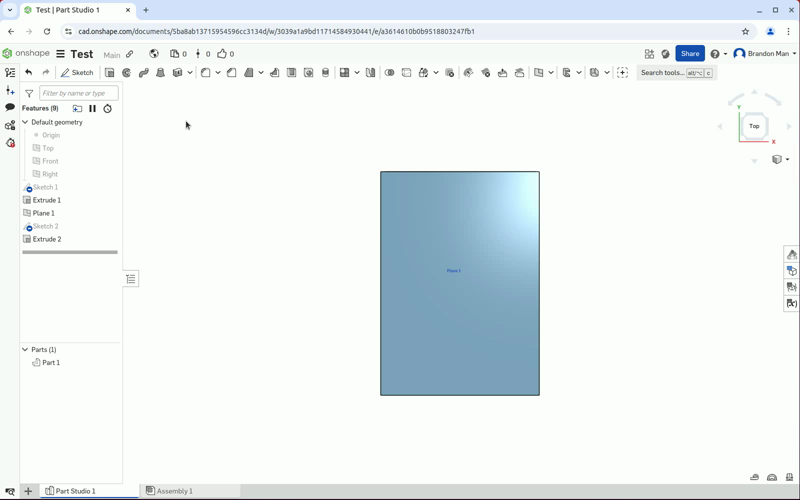
mouse_move(73, 189)
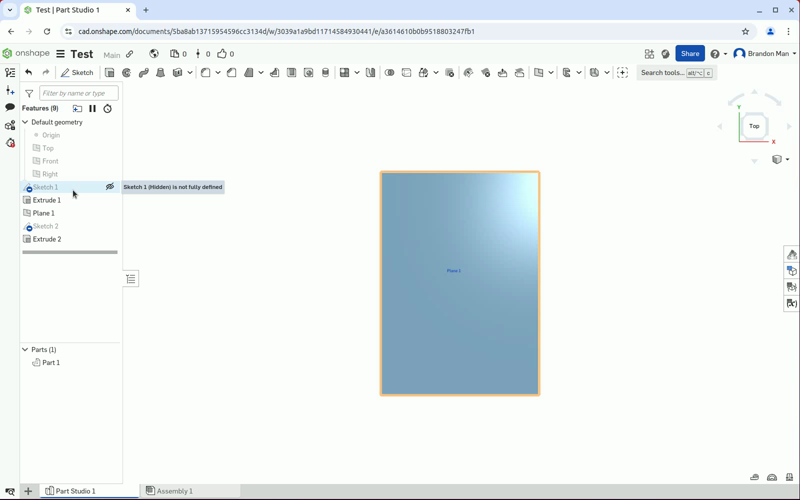
click(73, 189)
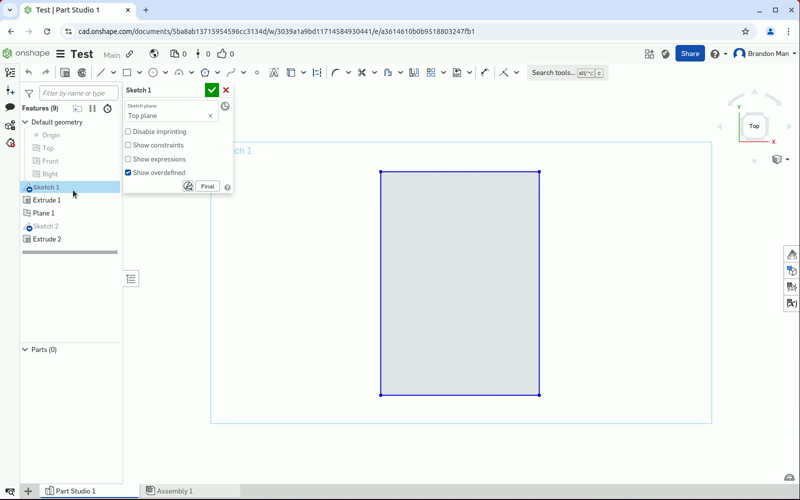
mouse_move(229, 92)
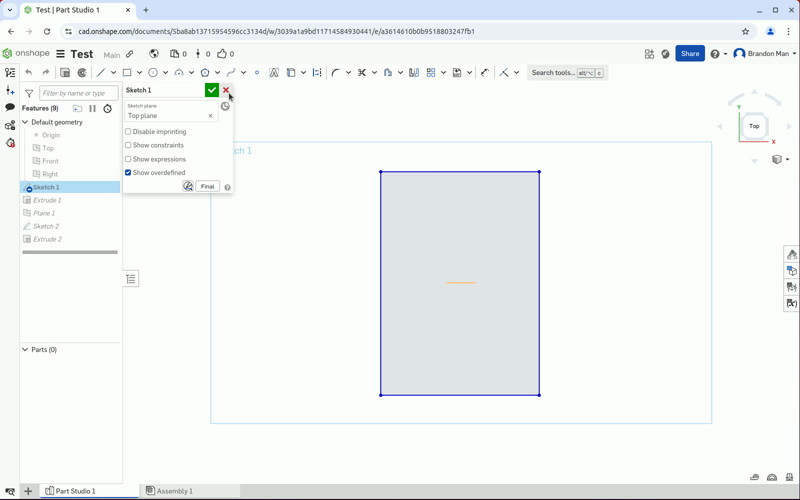
click(229, 92)
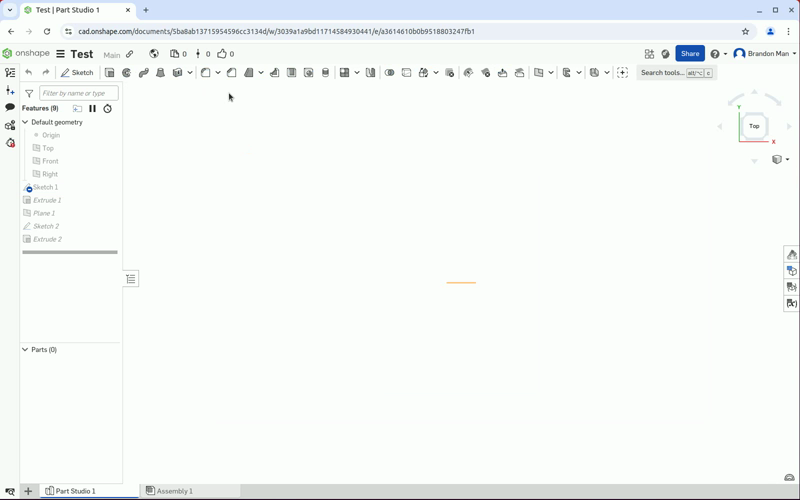
key(shift+s)
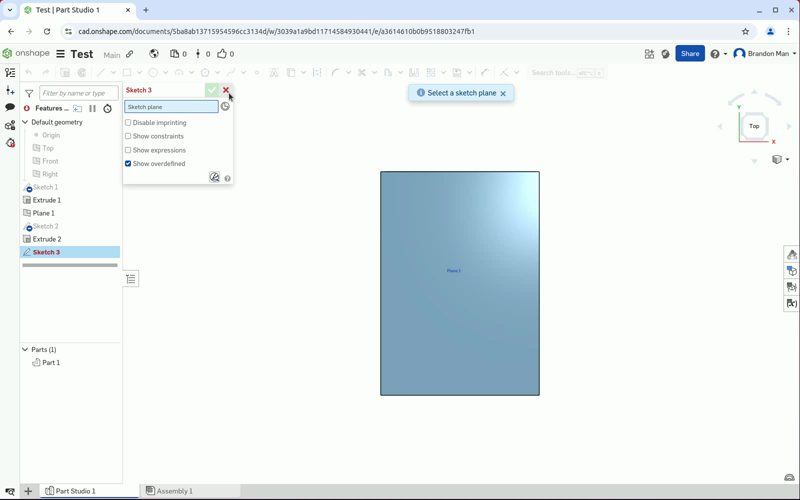
mouse_move(73, 215)
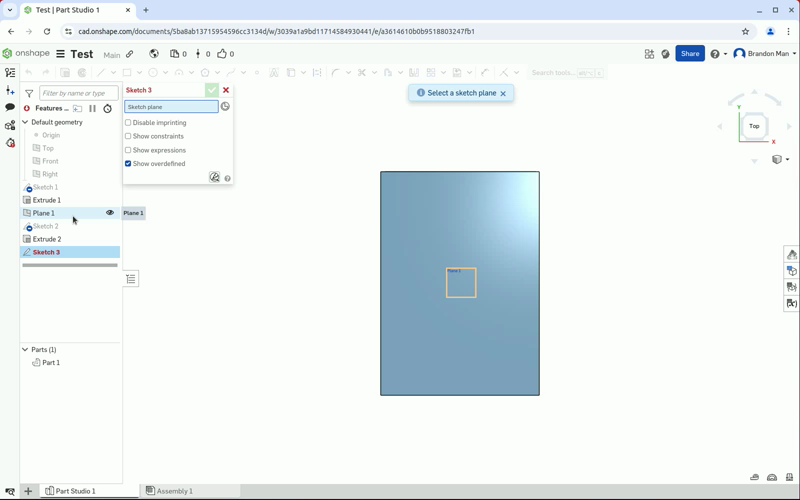
click(73, 215)
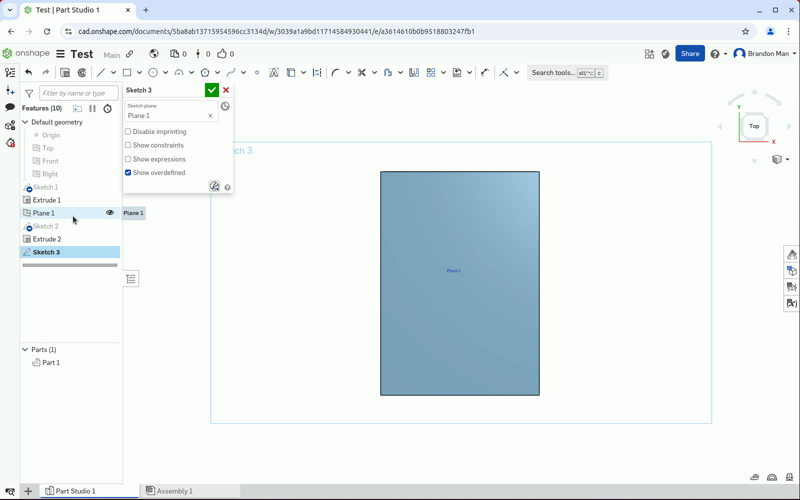
mouse_move(73, 352)
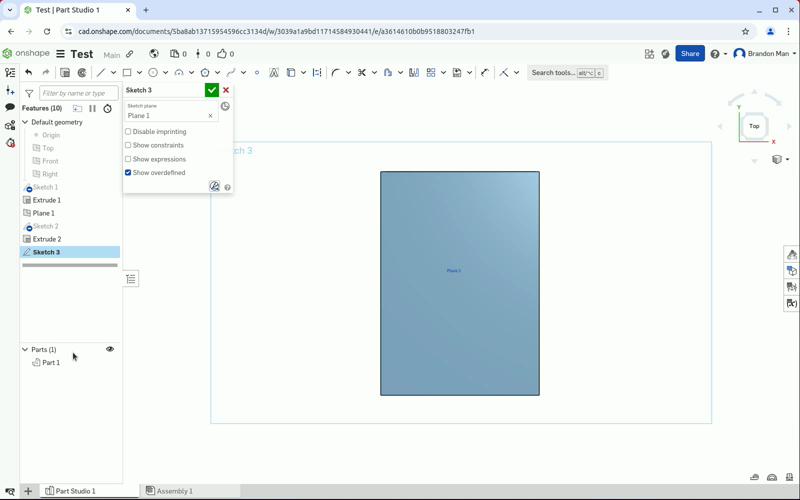
key(y)
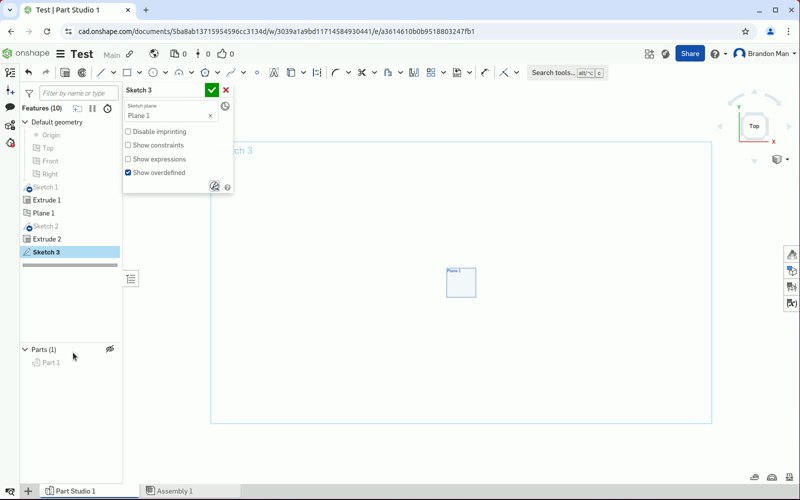
key(l)
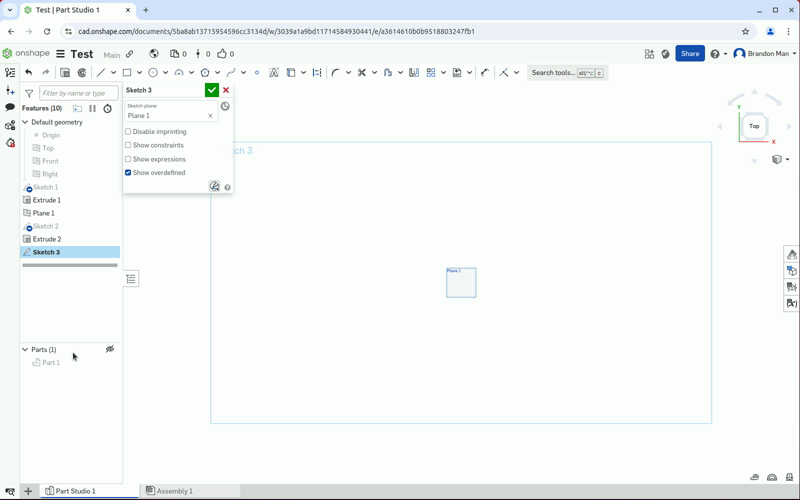
key_down(shift)
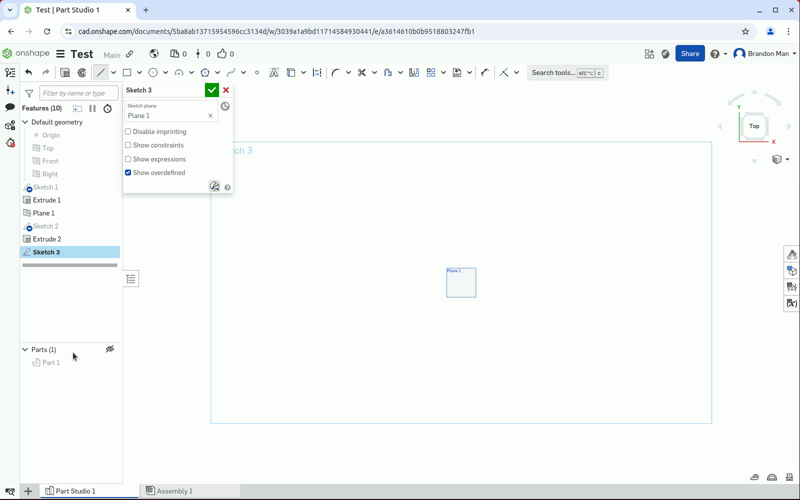
mouse_move(441, 391)
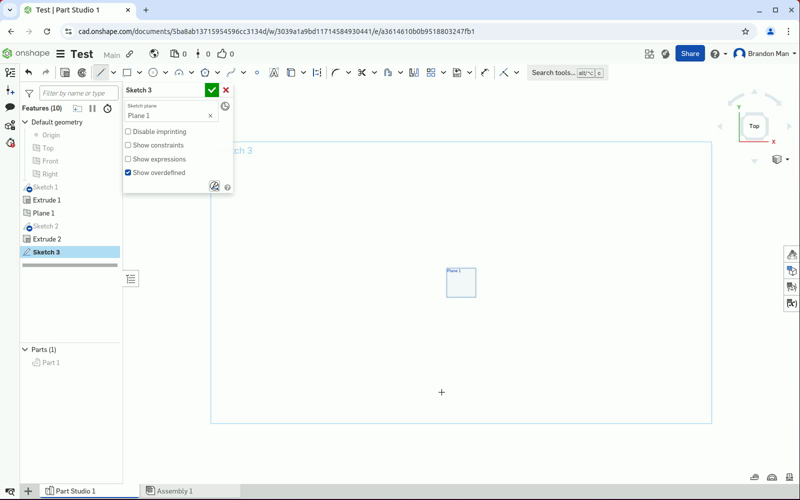
click(441, 391)
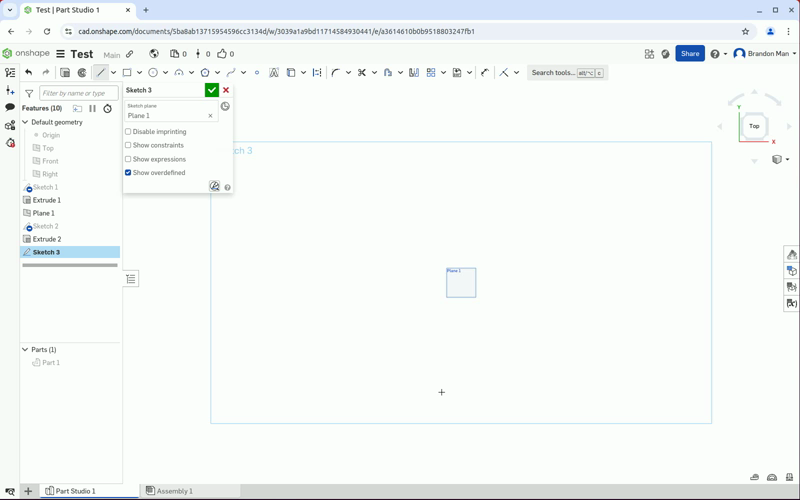
key_up(shift)
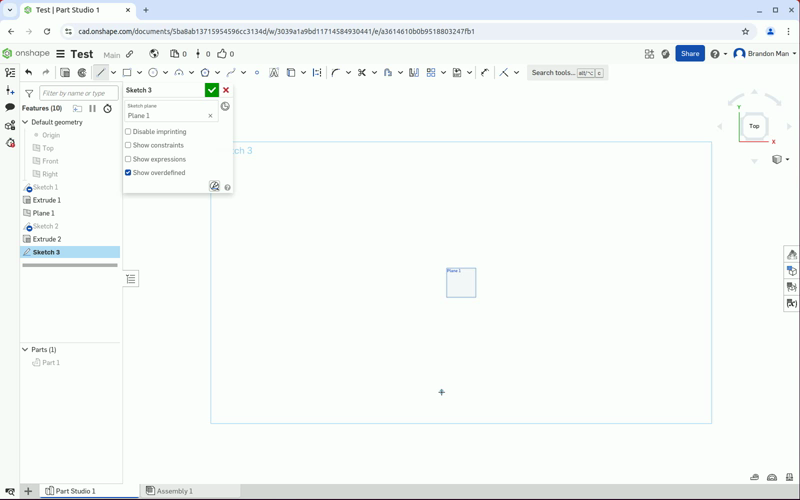
key_down(shift)
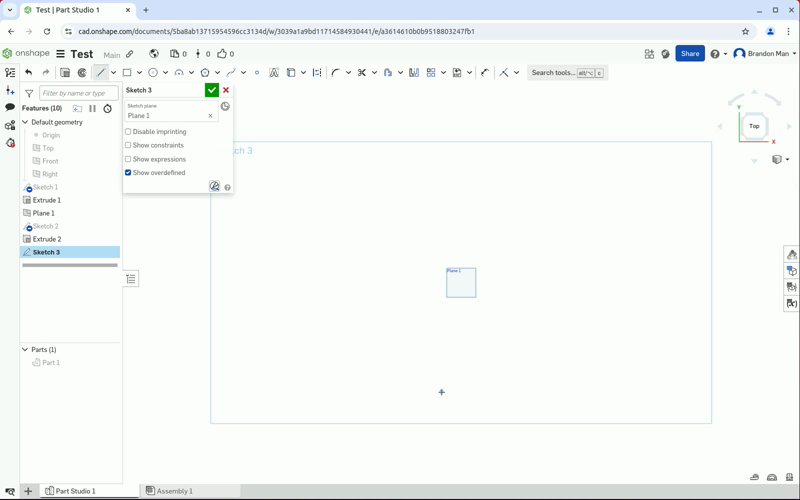
mouse_move(471, 391)
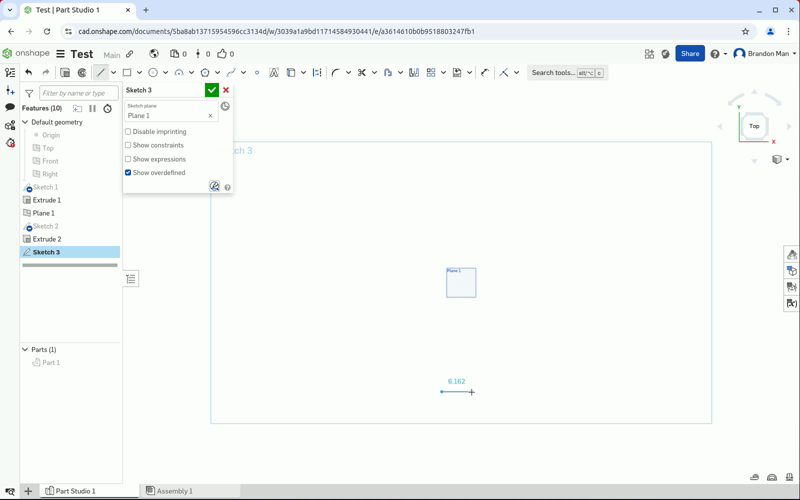
mouse_move(480, 391)
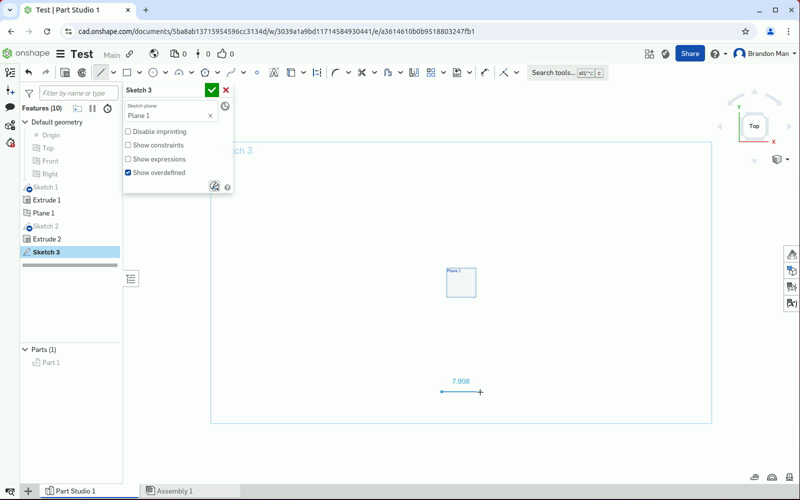
click(480, 391)
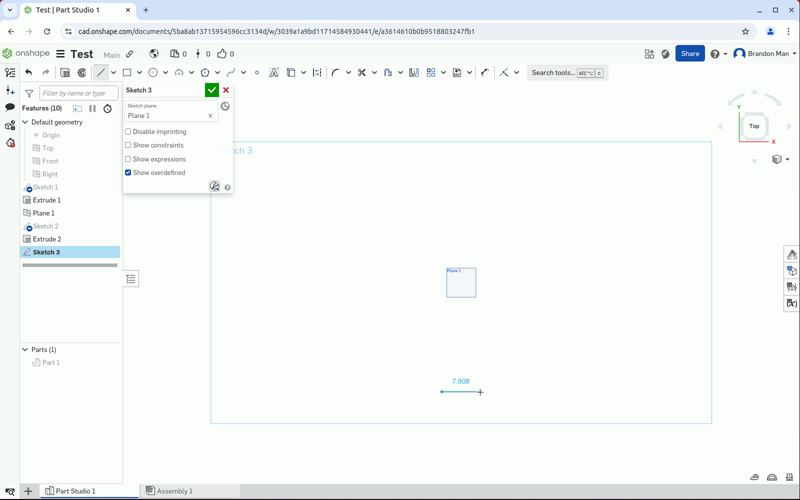
key_up(shift)
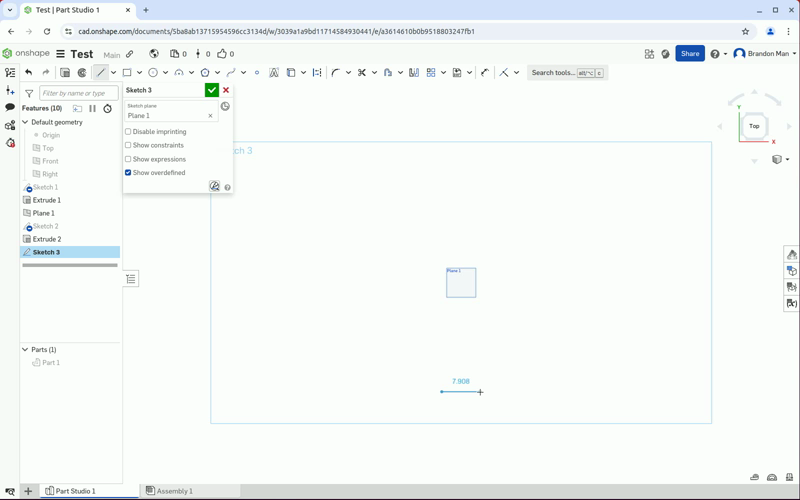
key_down(shift)
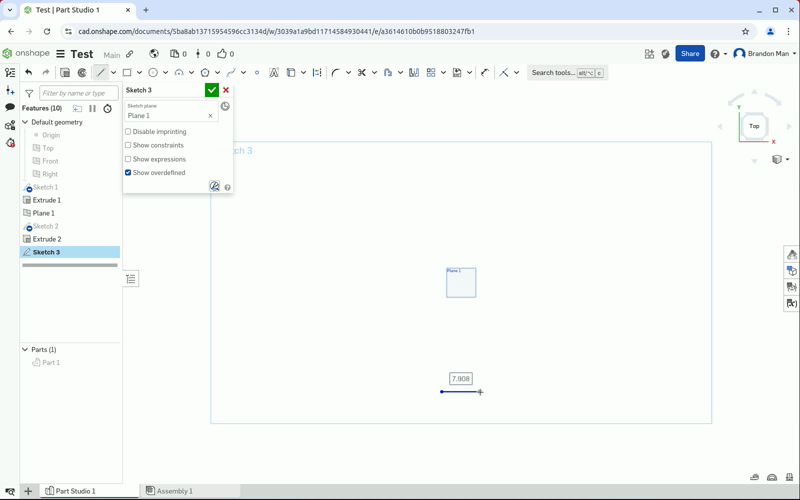
mouse_move(480, 301)
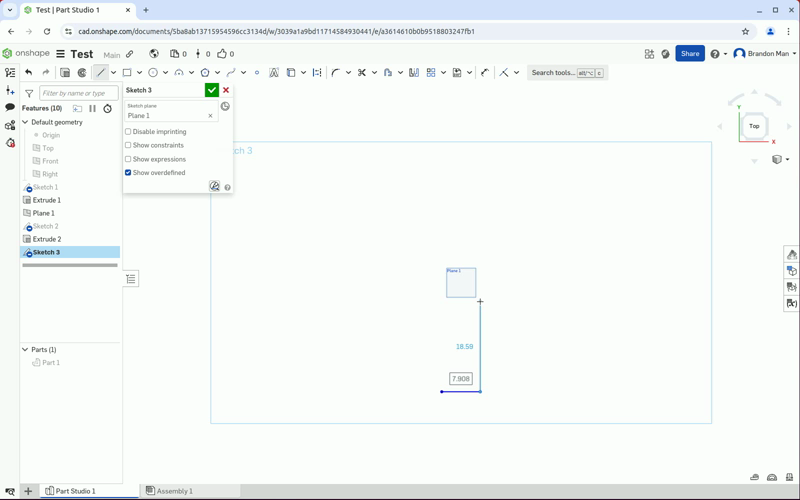
click(480, 301)
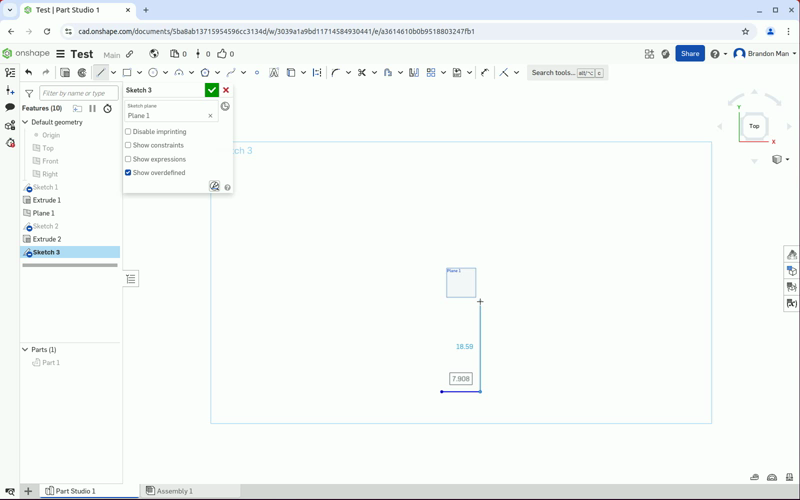
key_up(shift)
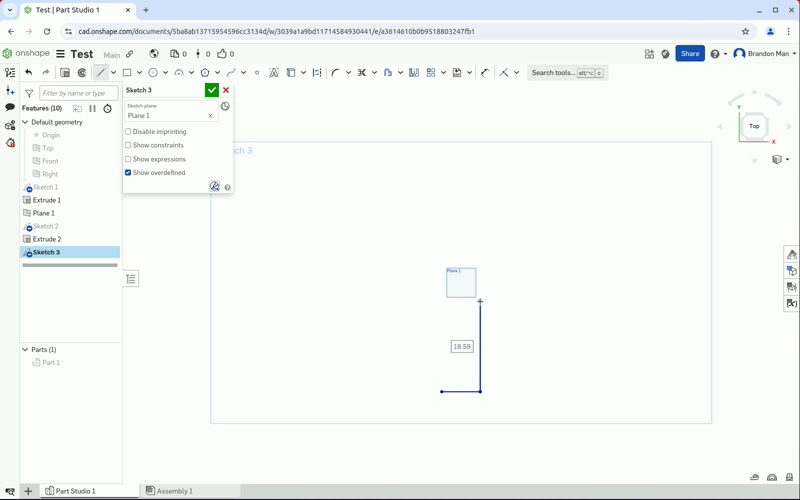
key(esc)
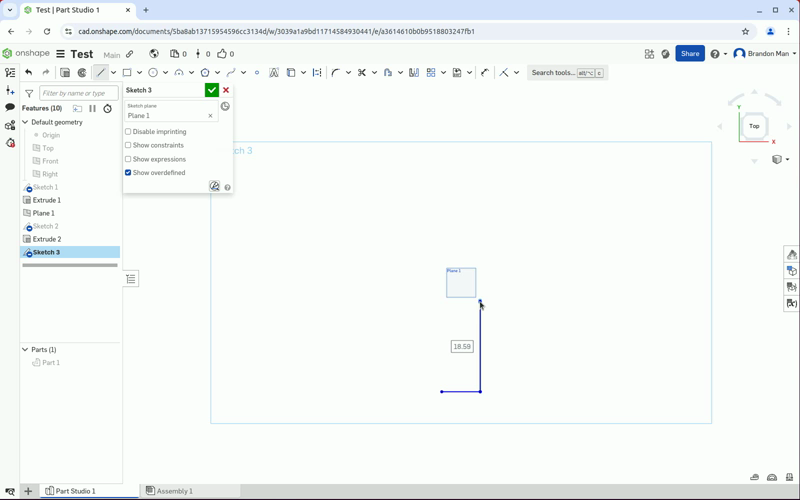
key(a)
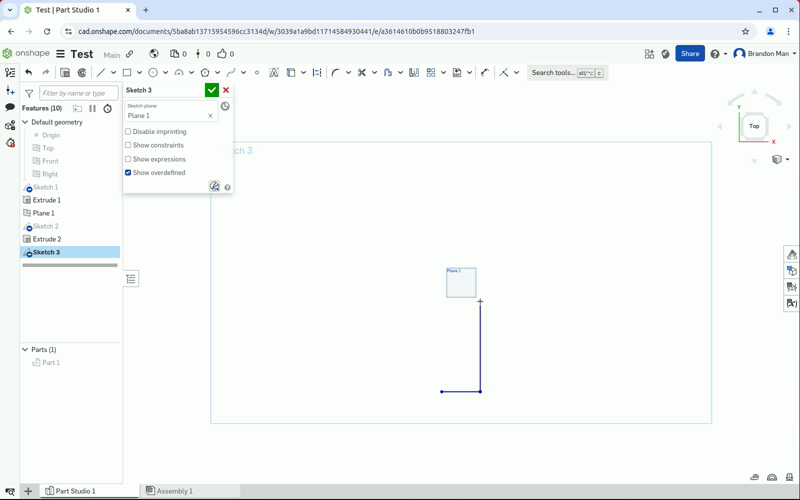
mouse_move(480, 301)
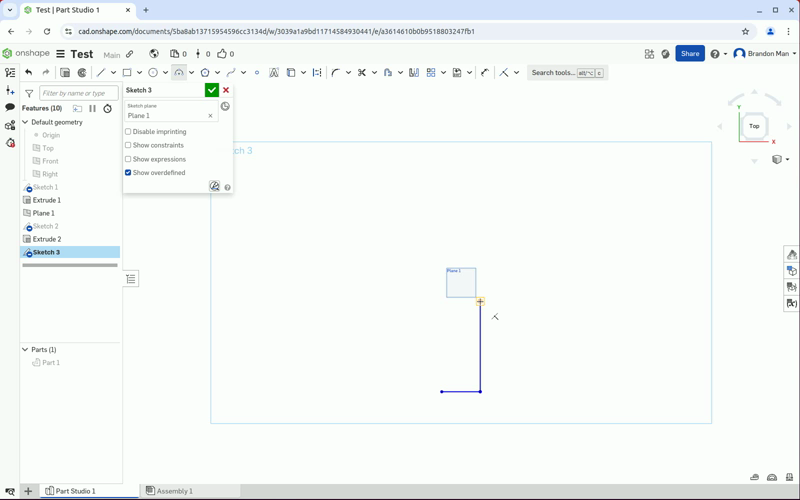
click(480, 301)
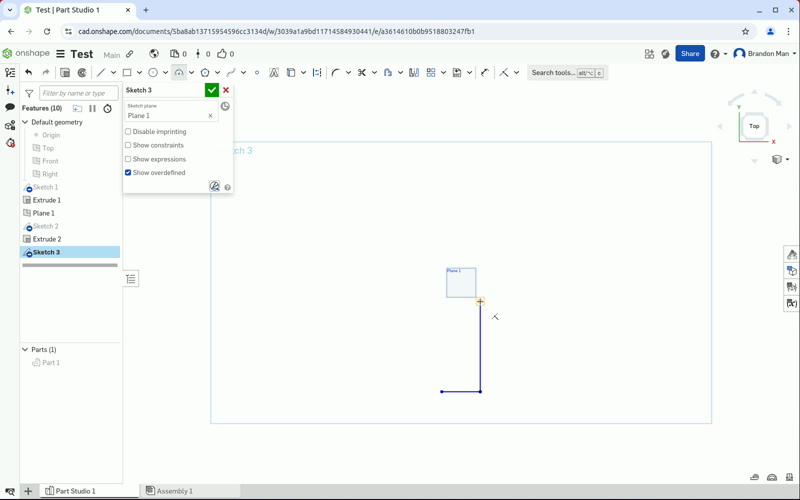
key_down(shift)
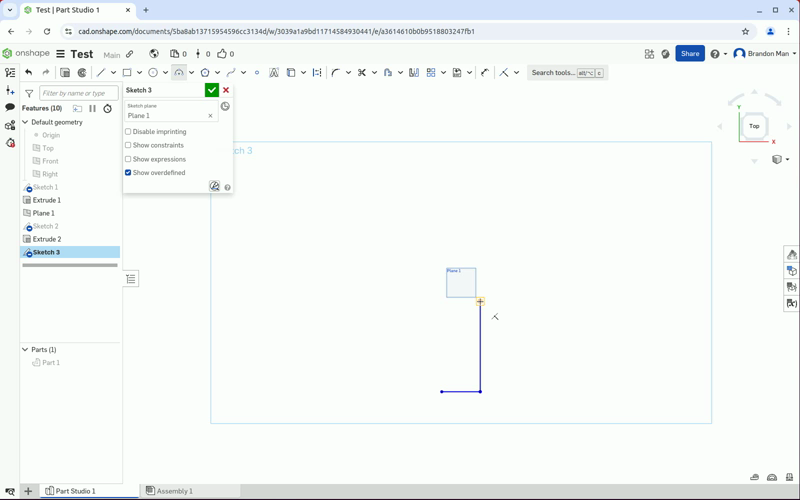
mouse_move(441, 301)
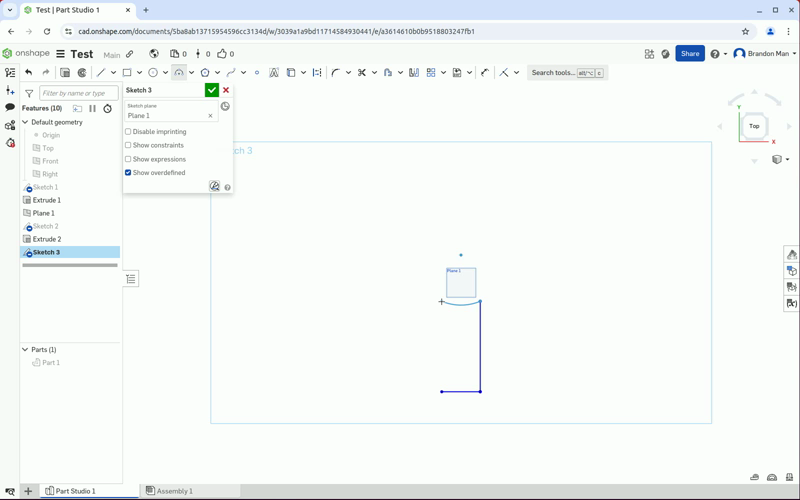
click(441, 301)
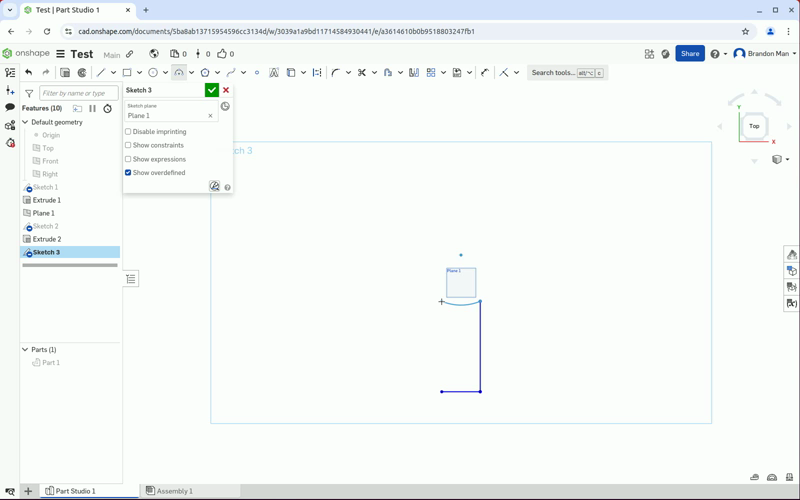
mouse_move(461, 282)
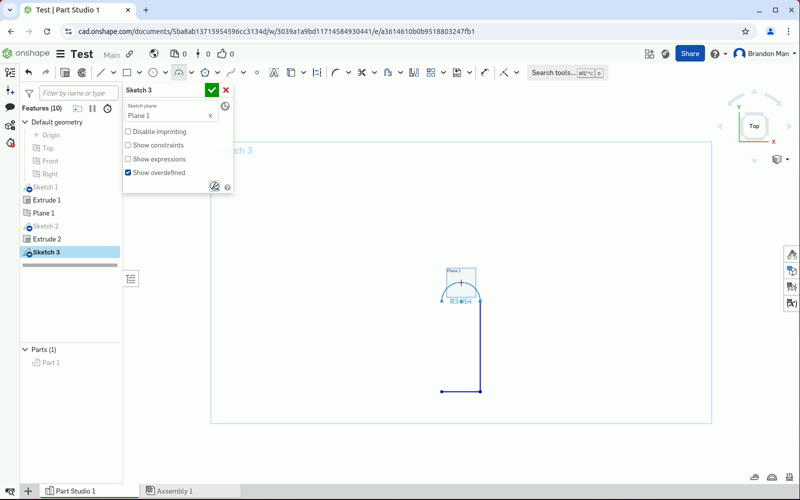
click(461, 282)
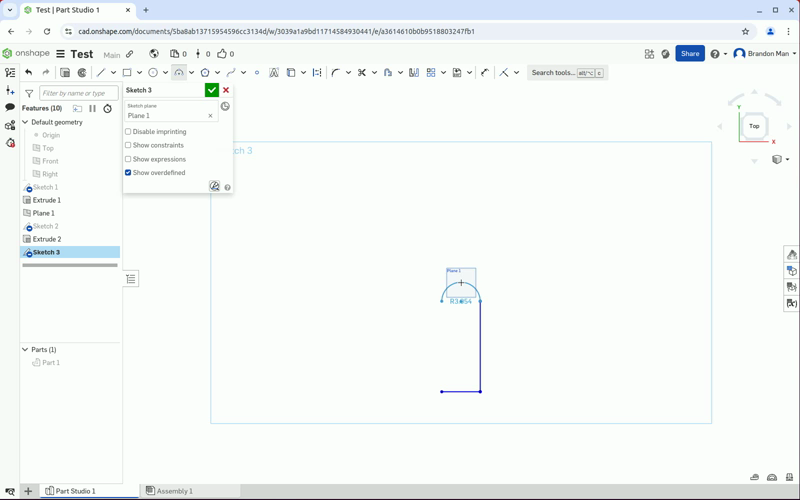
key_up(shift)
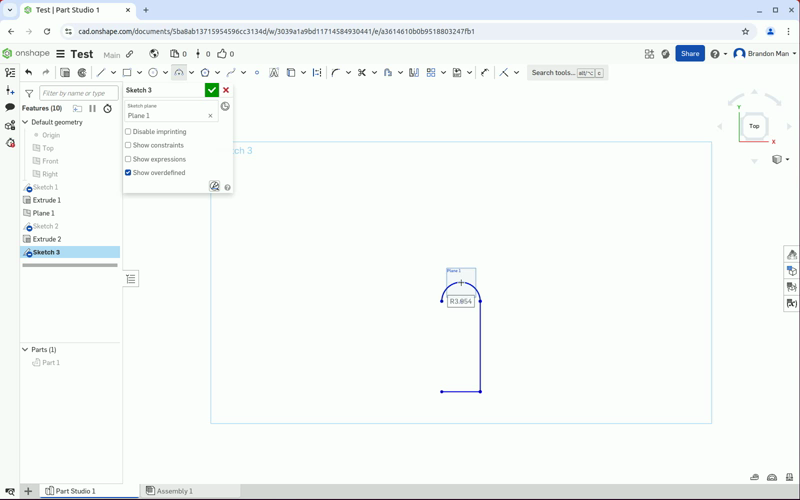
key(esc)
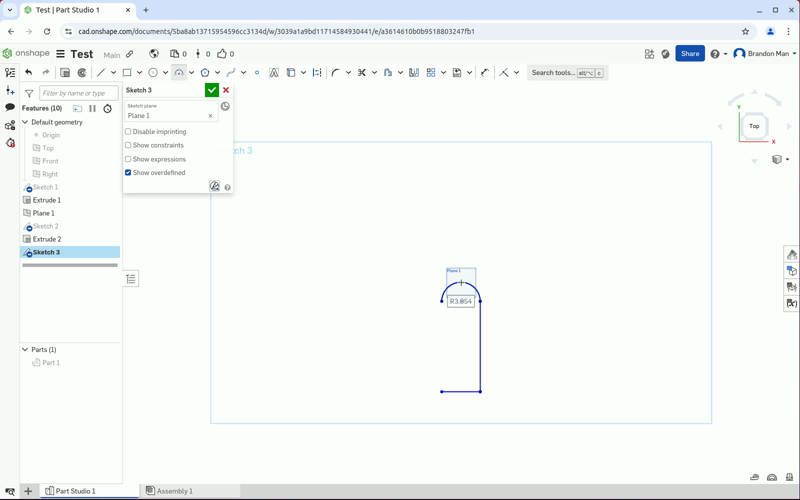
key(l)
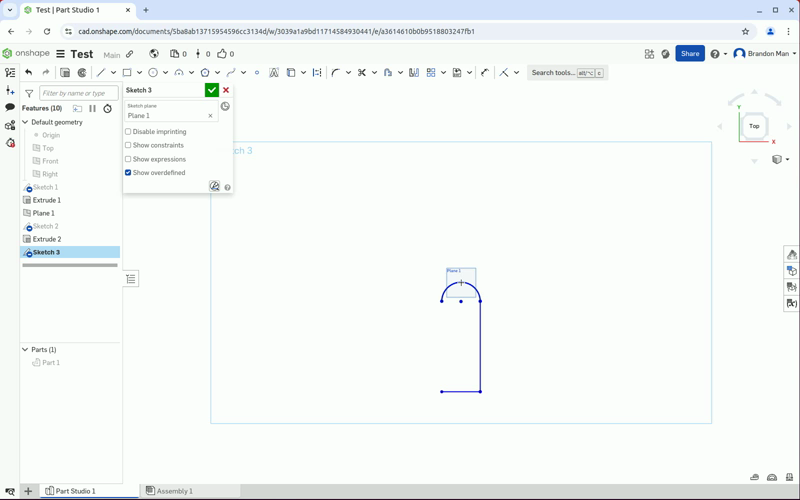
mouse_move(441, 301)
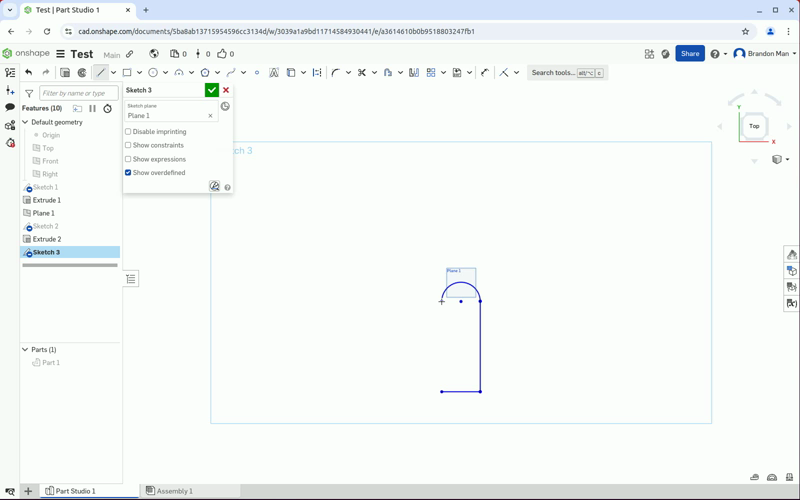
click(441, 301)
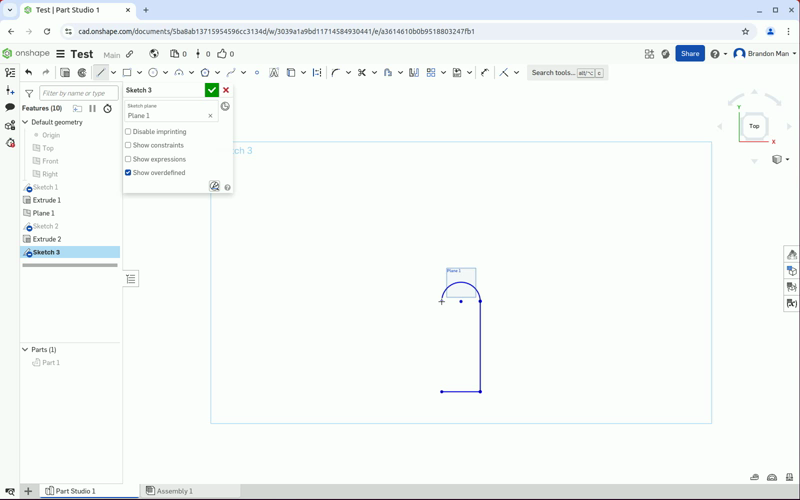
key_down(shift)
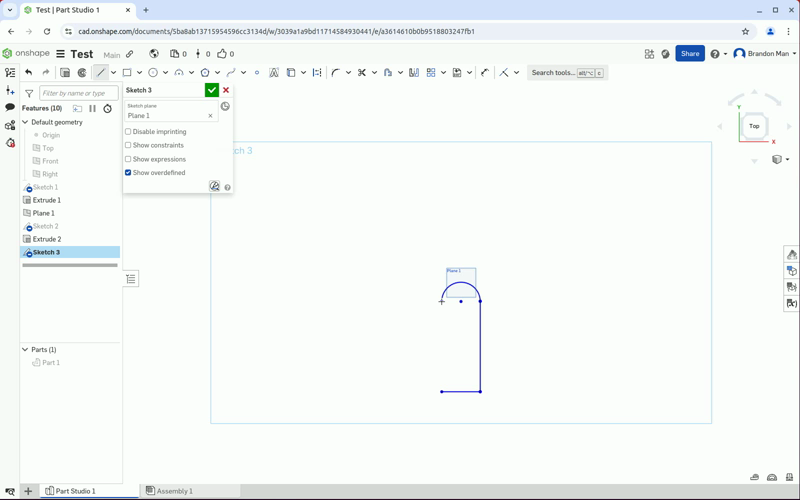
mouse_move(441, 391)
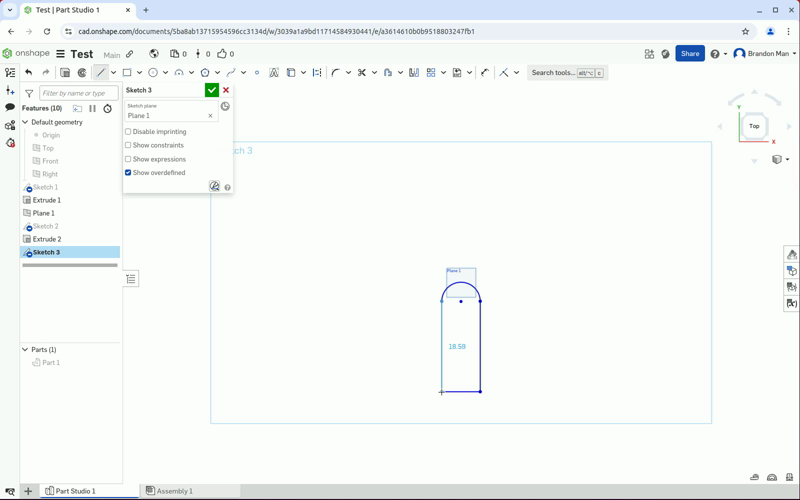
key_up(shift)
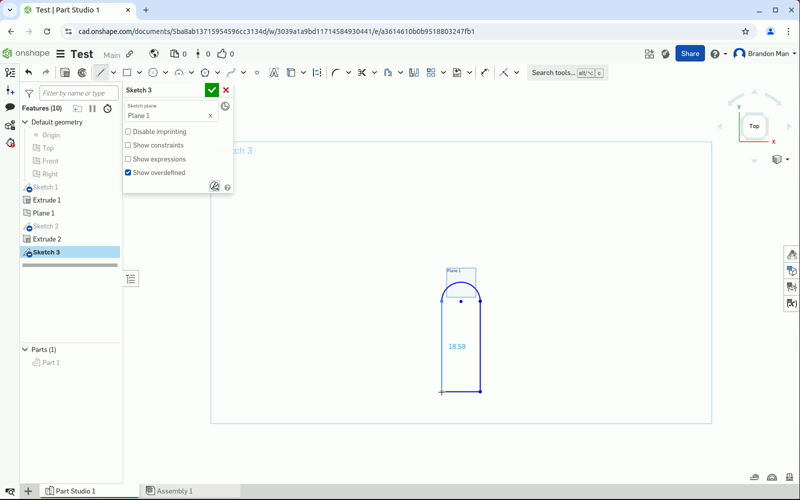
click(441, 391)
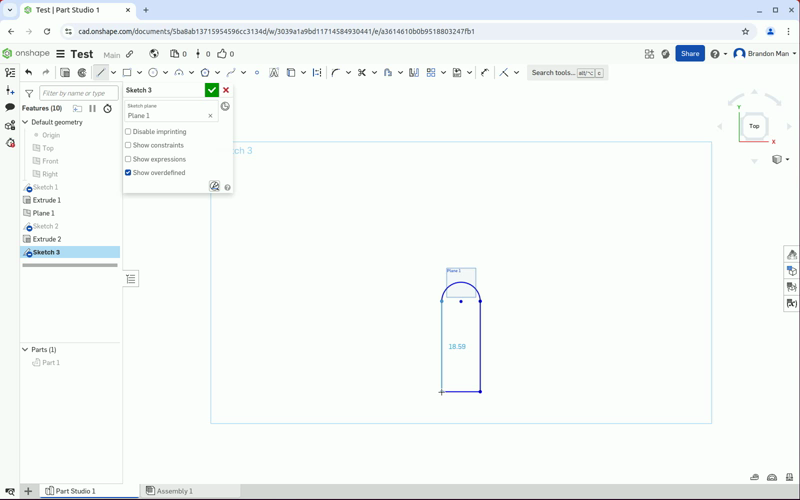
key(esc)
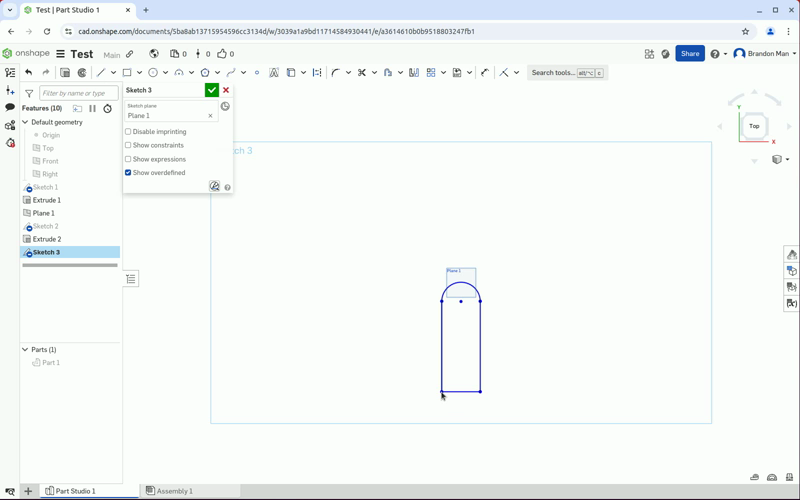
mouse_move(465, 337)
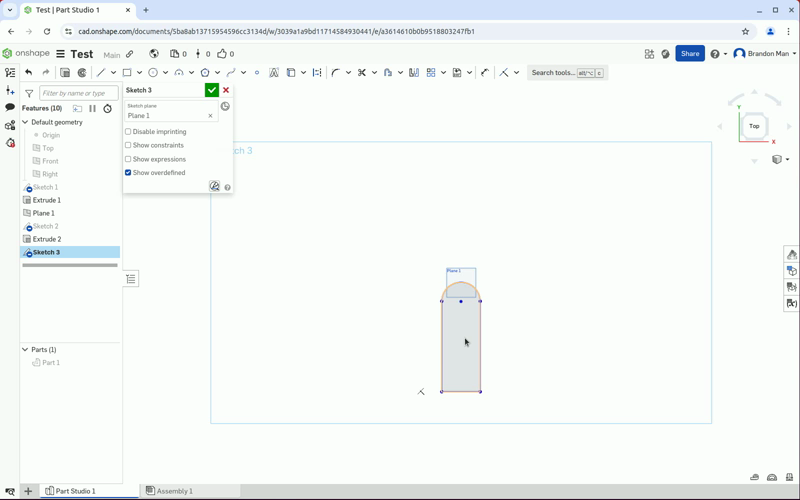
click(465, 337)
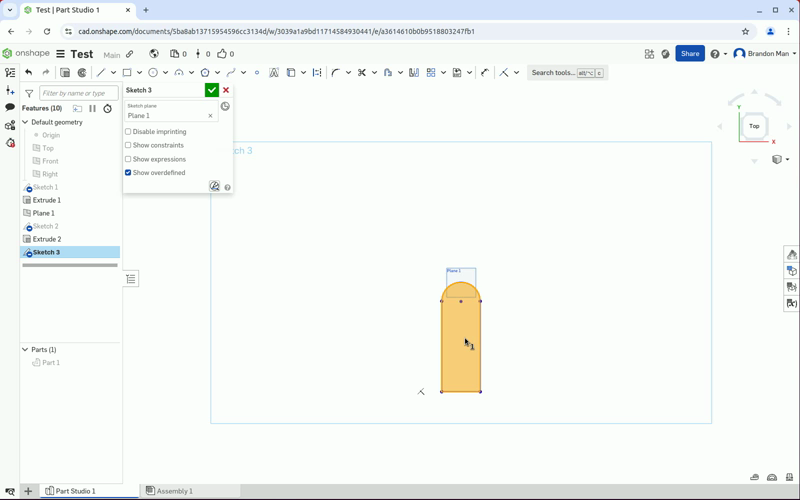
mouse_move(73, 352)
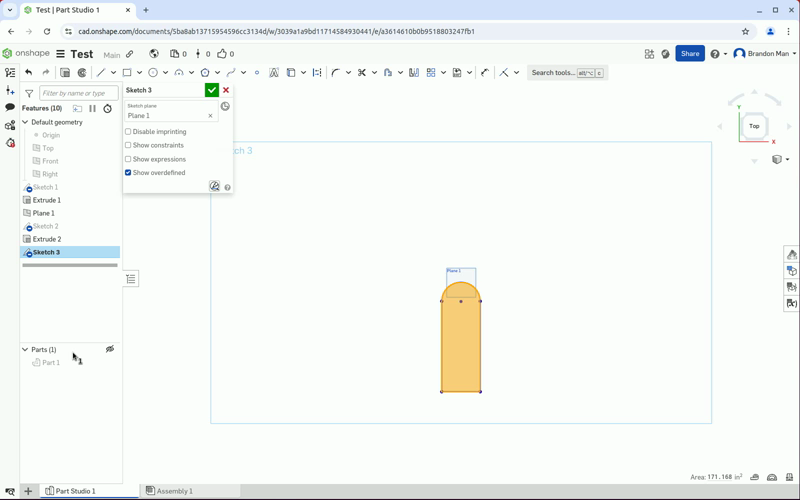
key(shift+y)
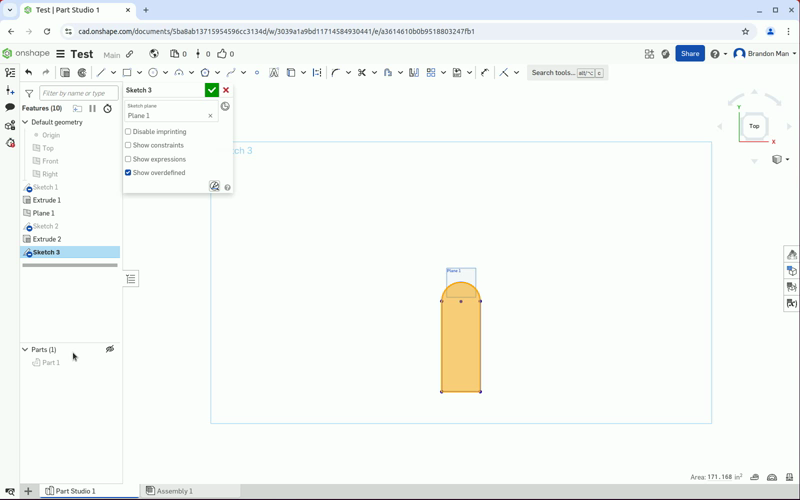
key(shift+e)
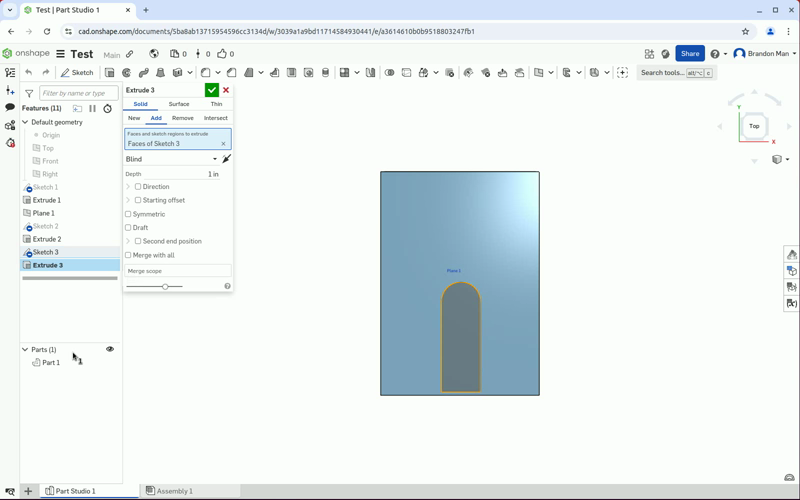
mouse_move(143, 106)
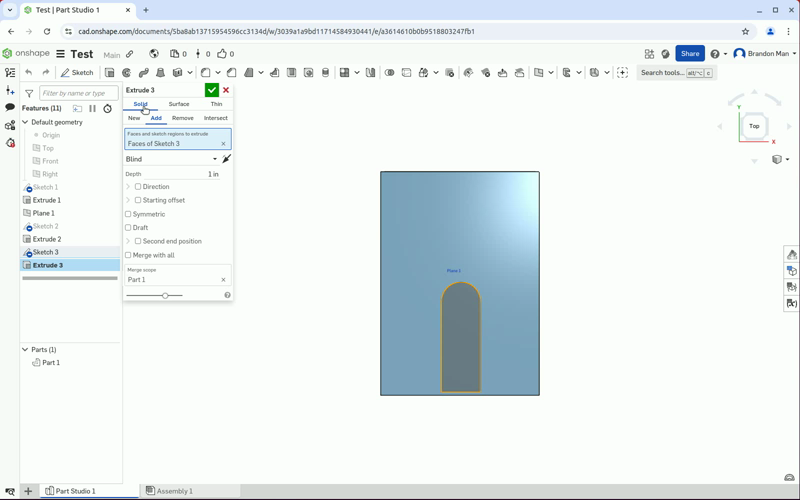
click(143, 106)
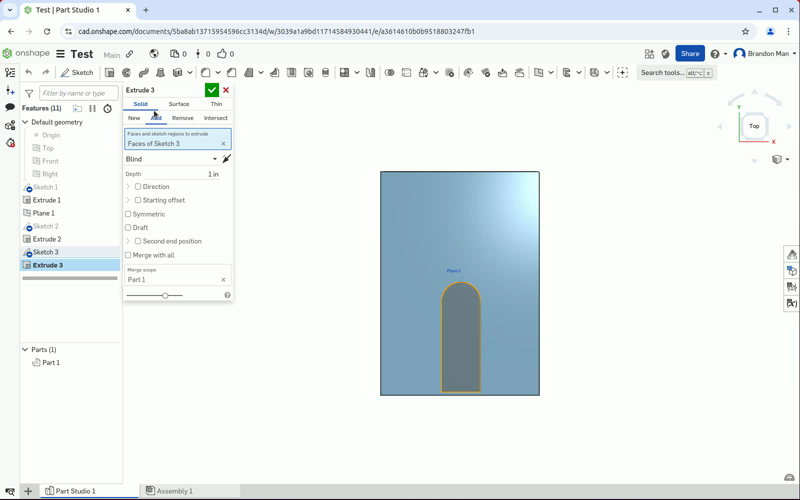
mouse_move(186, 120)
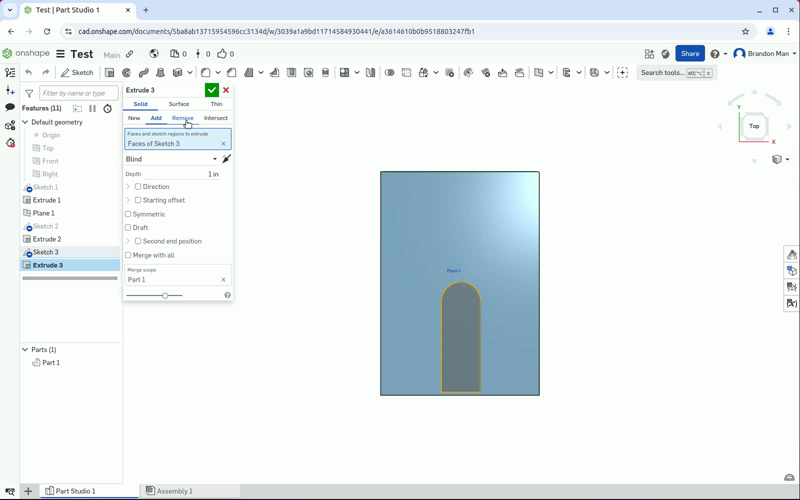
click(186, 120)
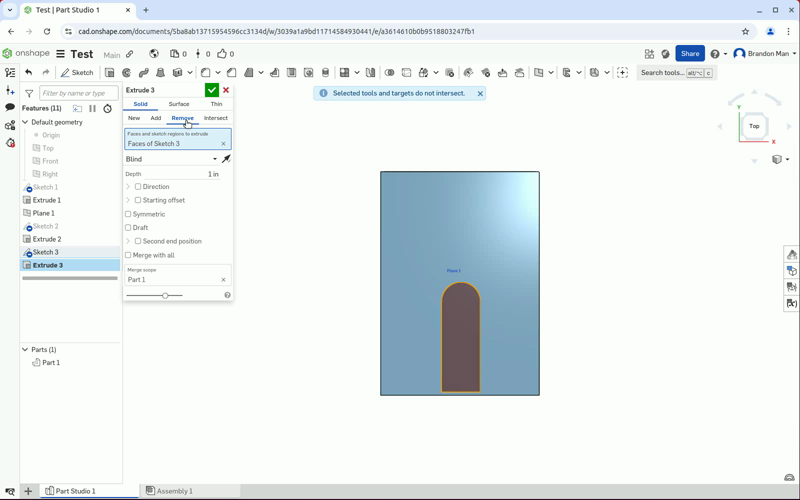
key(tab, 4)
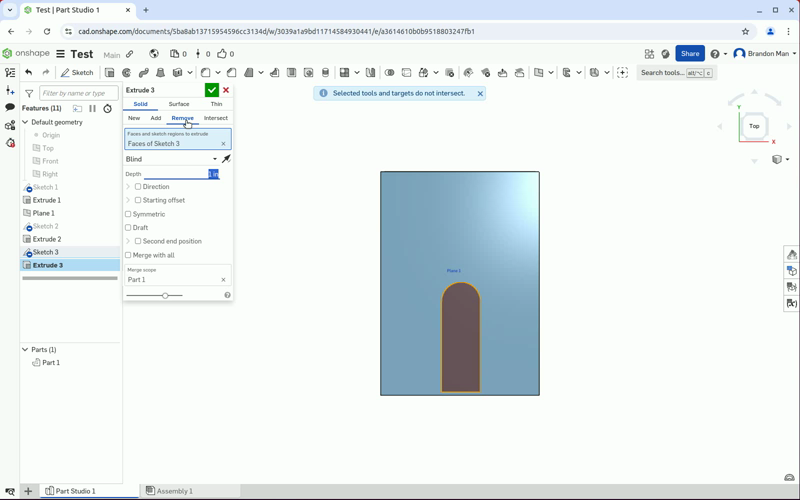
text(9.628)
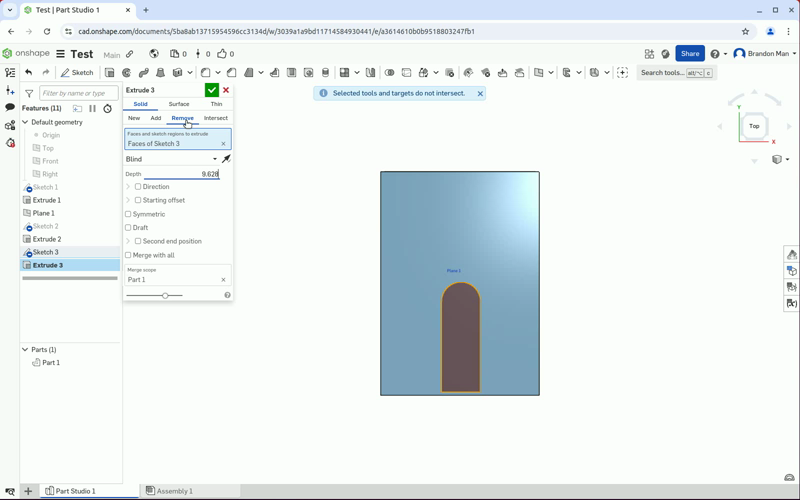
key(tab, 6)
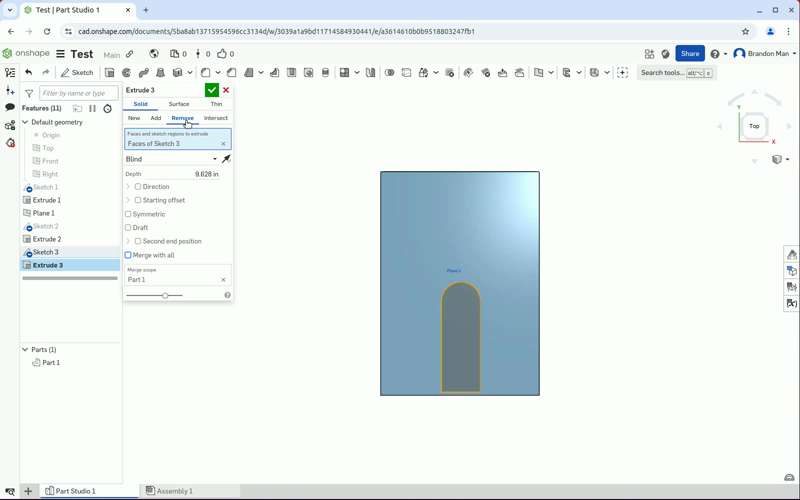
key(space)
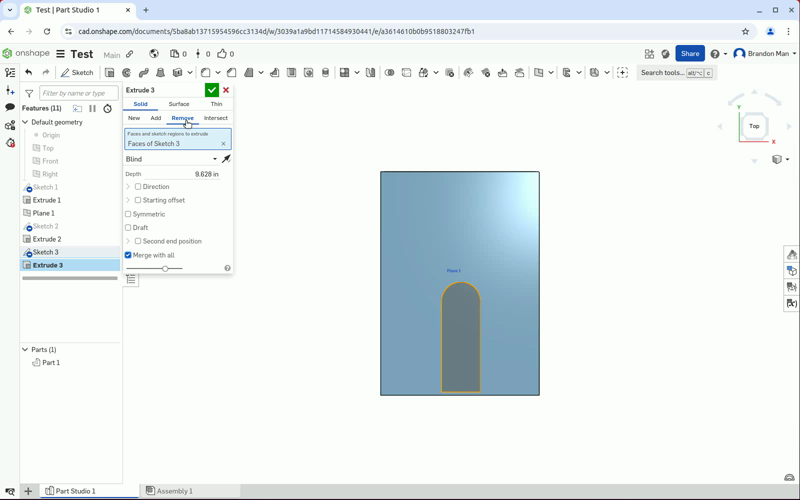
key(enter)
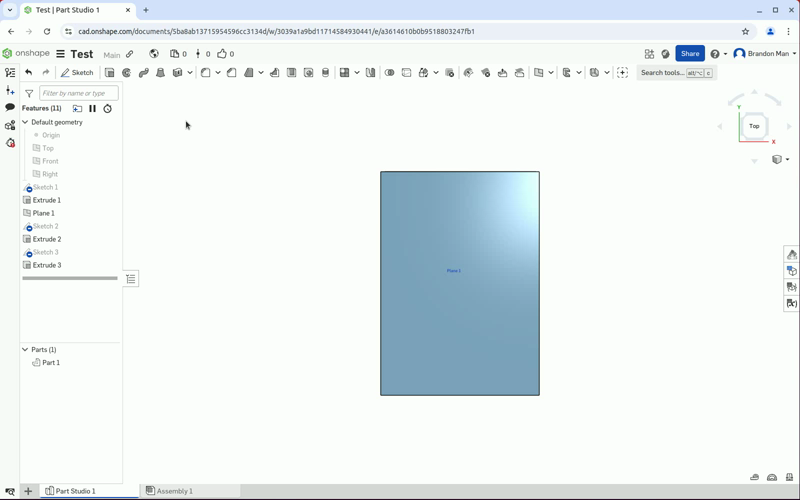
key(shift+h)
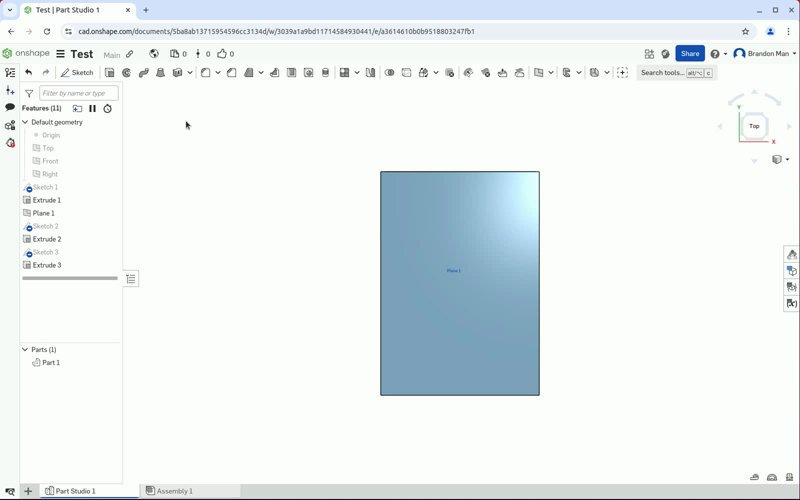
key(shift+h)
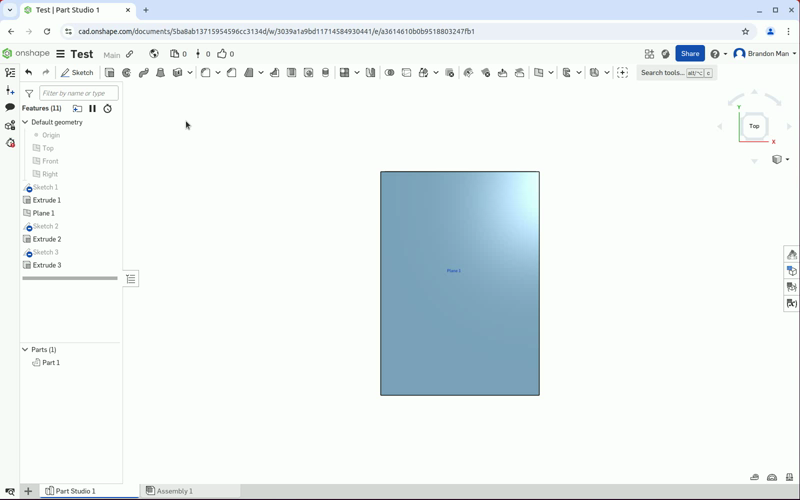
mouse_move(73, 189)
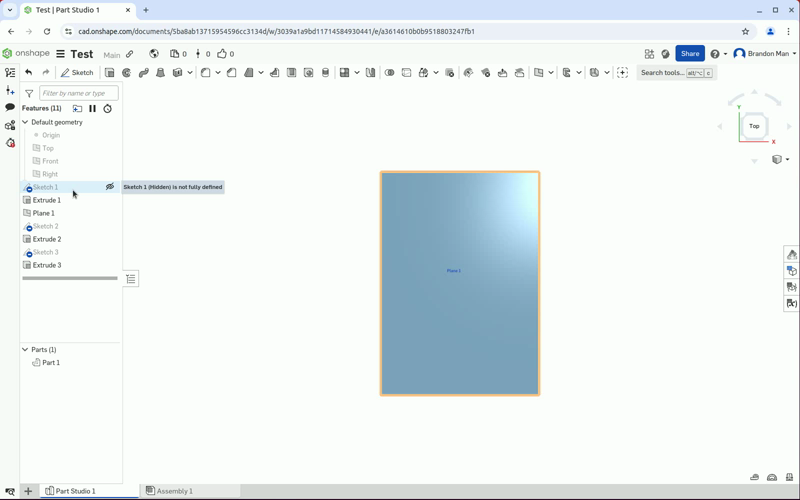
click(73, 189)
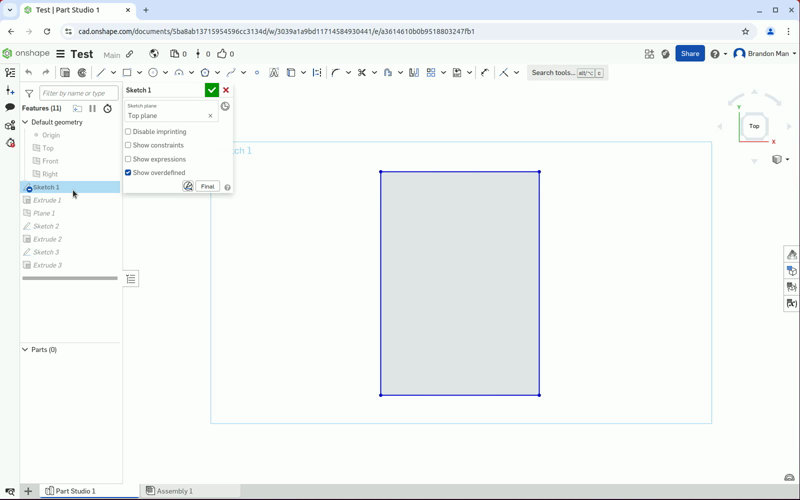
mouse_move(229, 92)
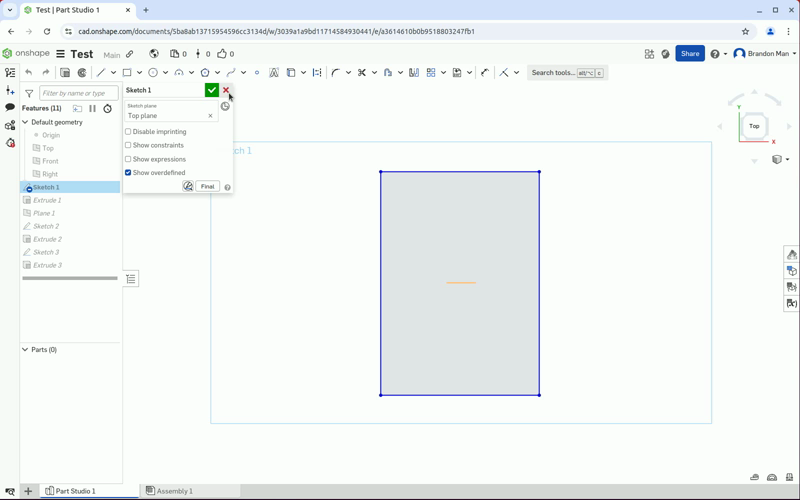
click(229, 92)
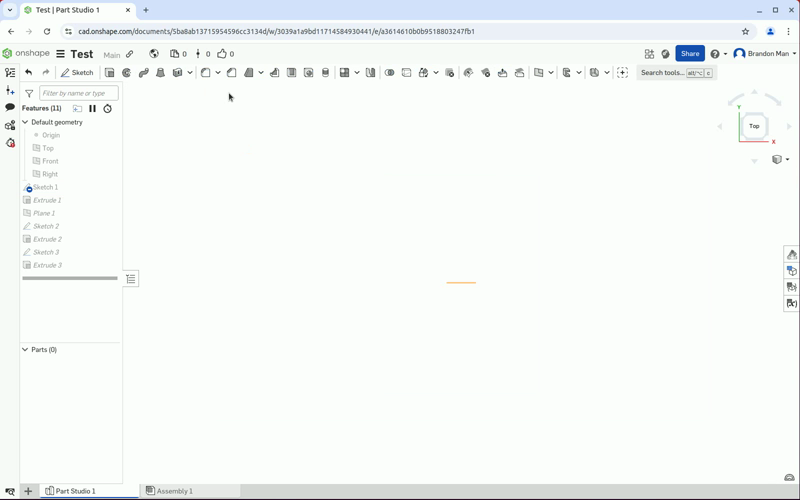
key(shift+s)
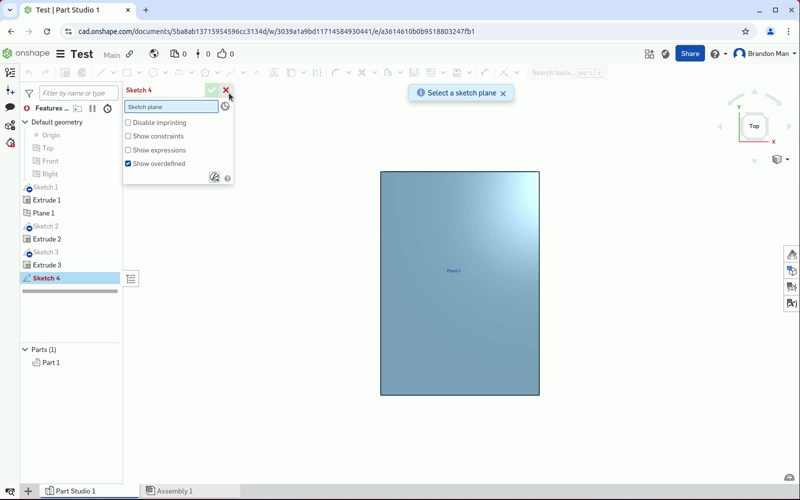
mouse_move(73, 215)
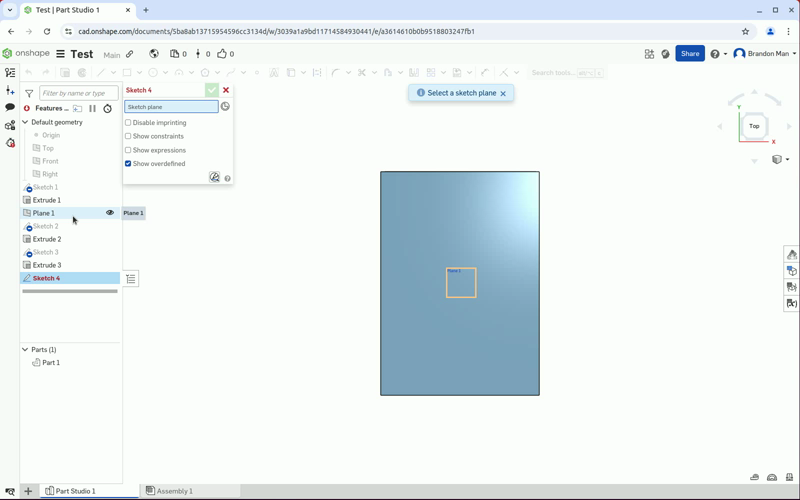
click(73, 215)
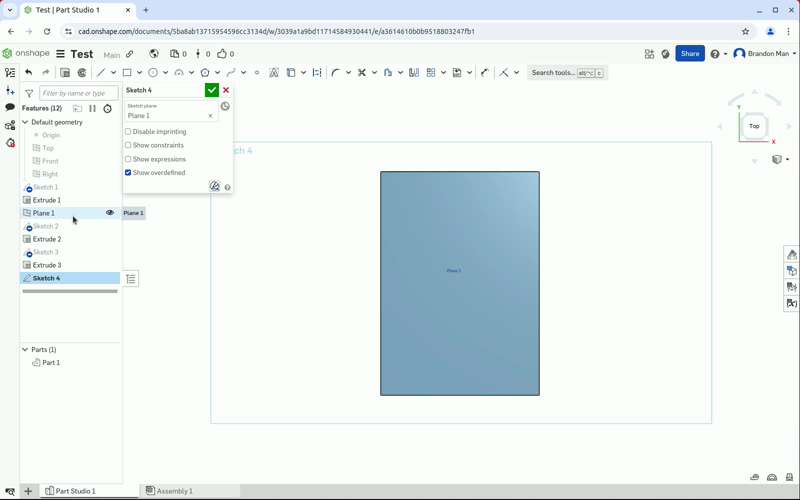
mouse_move(73, 352)
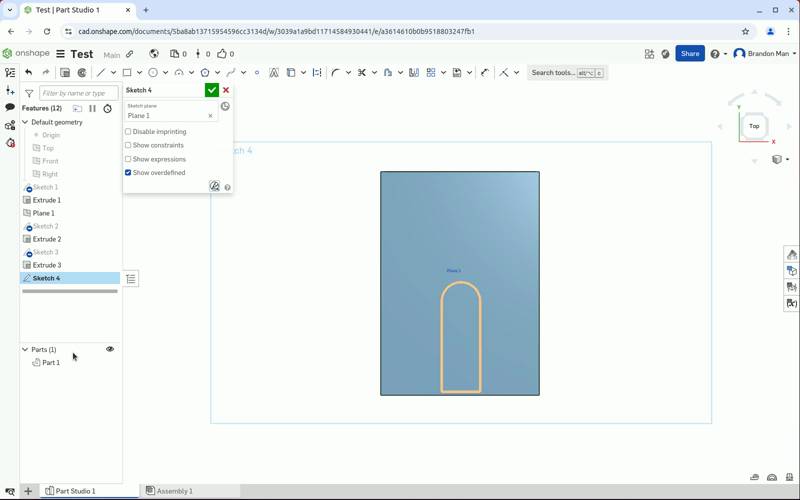
key(y)
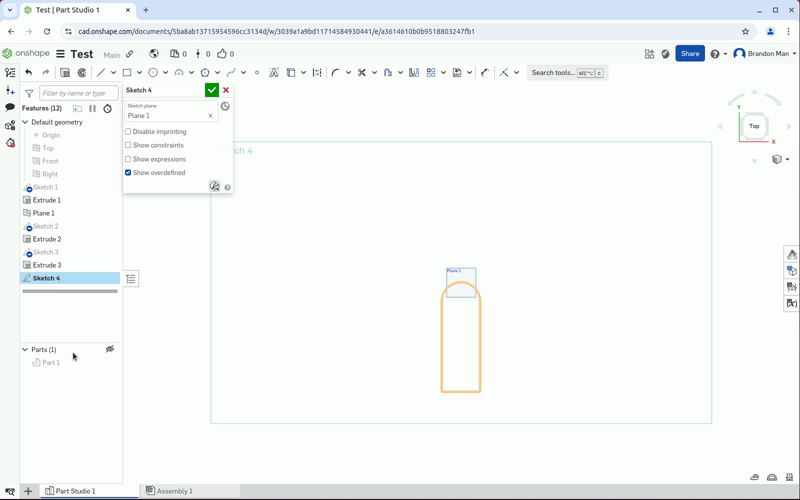
key(l)
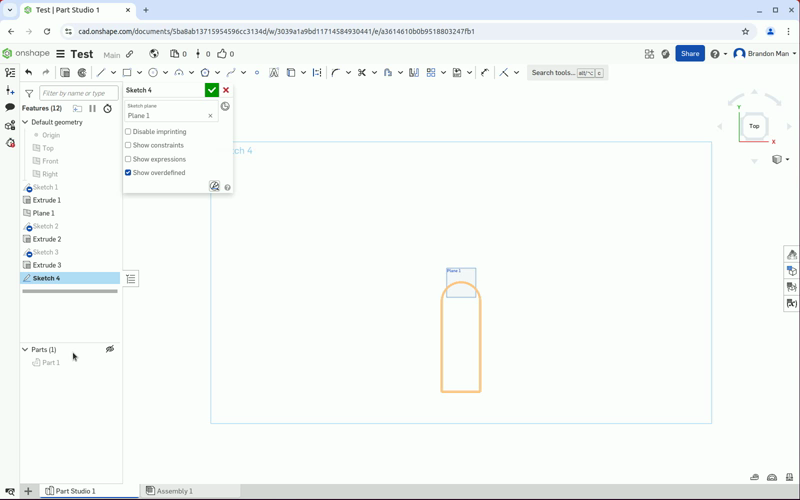
key_down(shift)
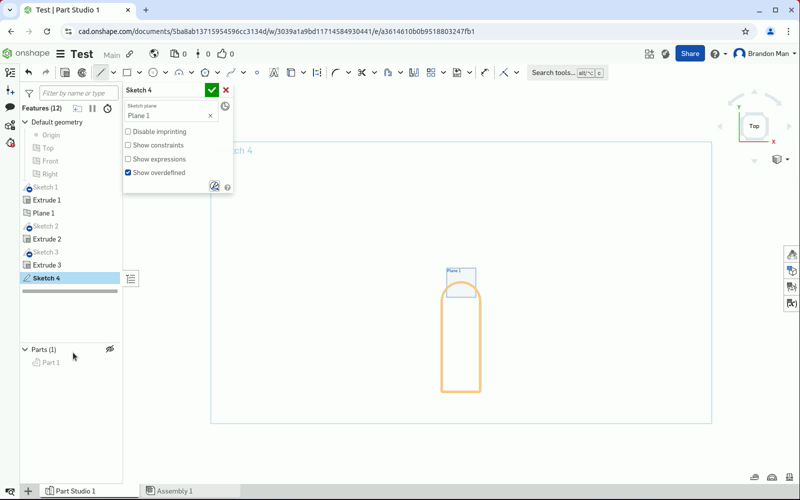
mouse_move(441, 395)
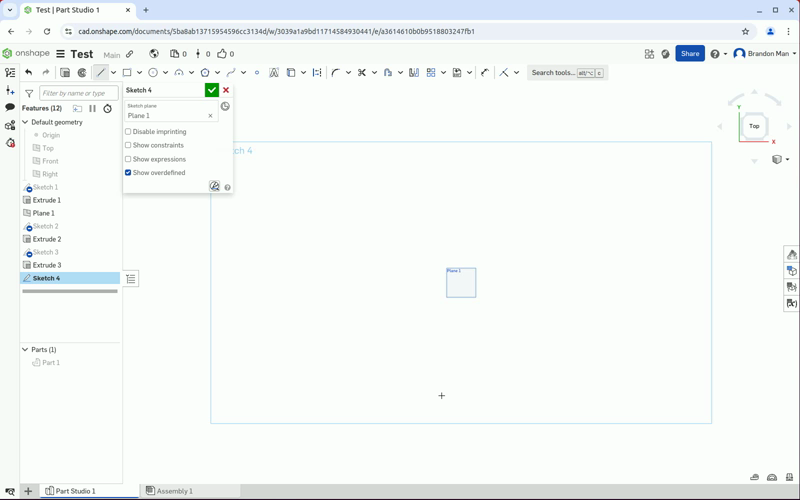
click(441, 395)
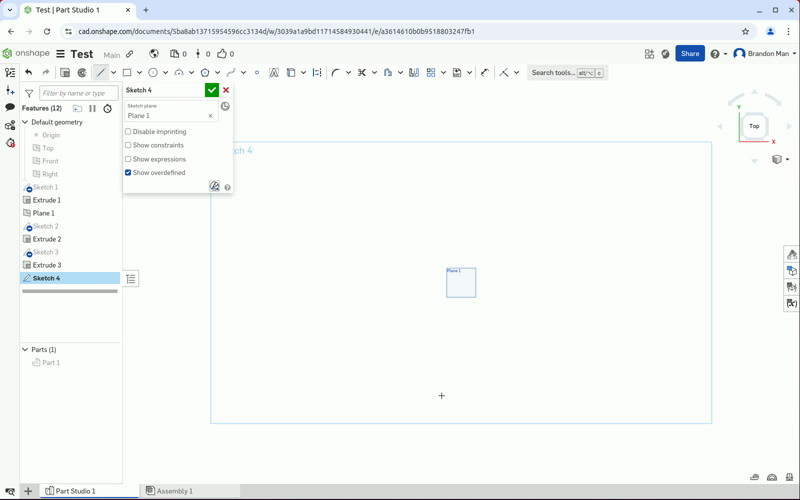
key_up(shift)
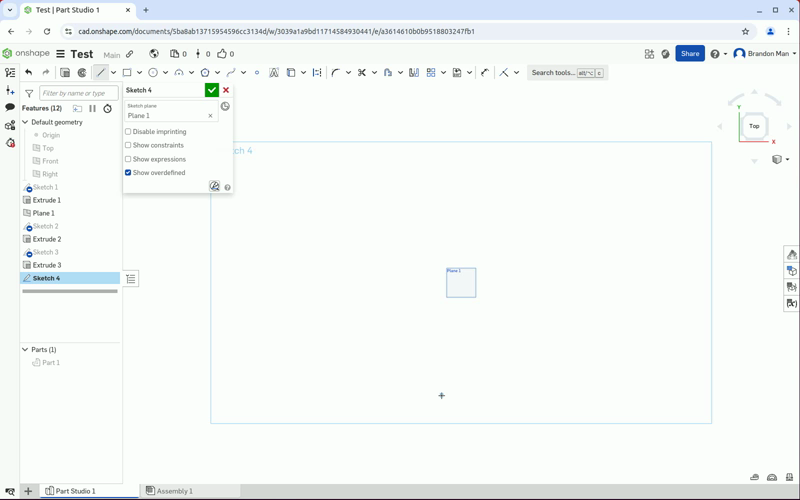
key_down(shift)
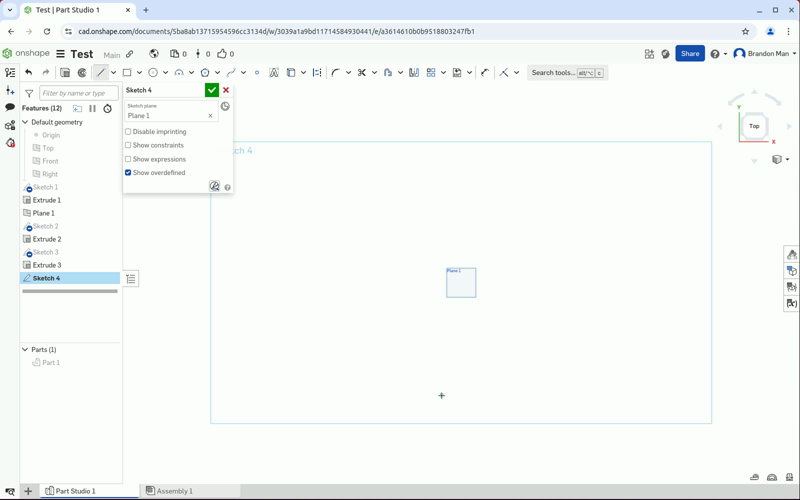
mouse_move(471, 395)
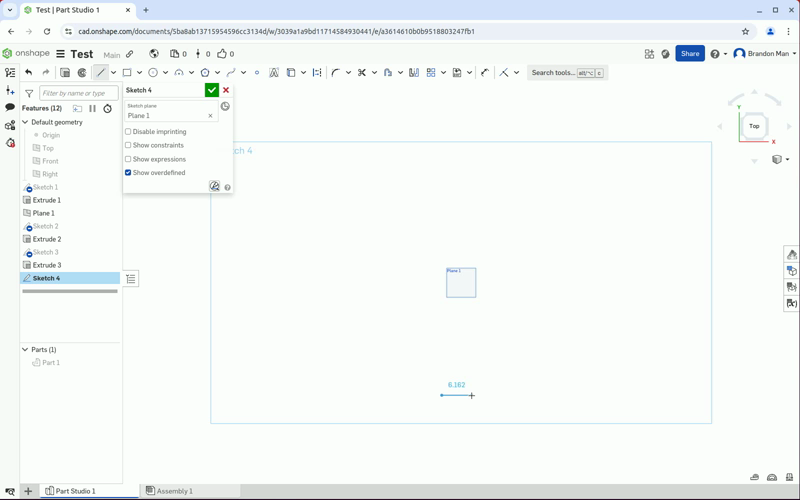
mouse_move(480, 395)
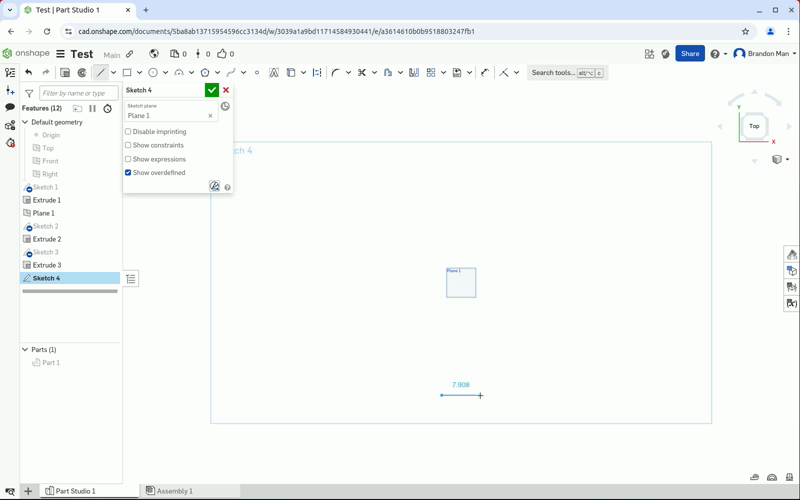
click(480, 395)
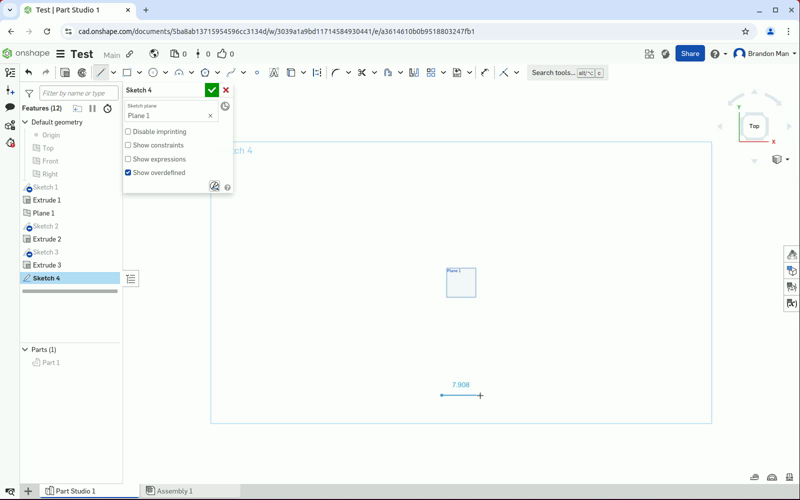
key_up(shift)
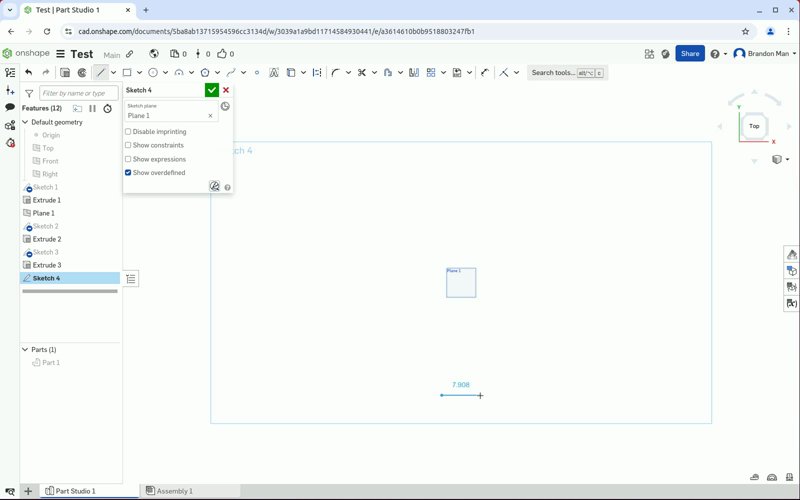
key_down(shift)
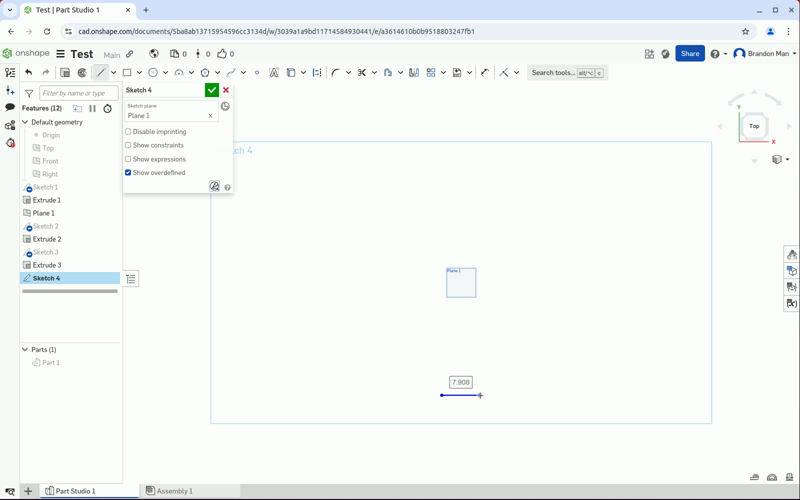
mouse_move(510, 395)
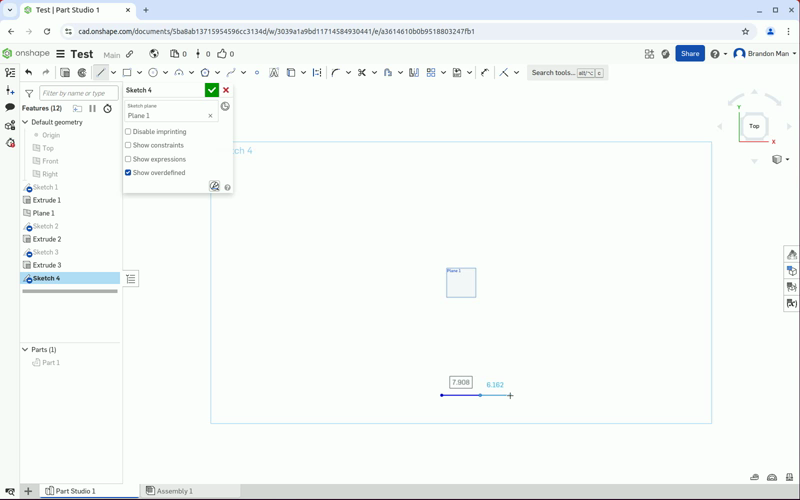
mouse_move(480, 391)
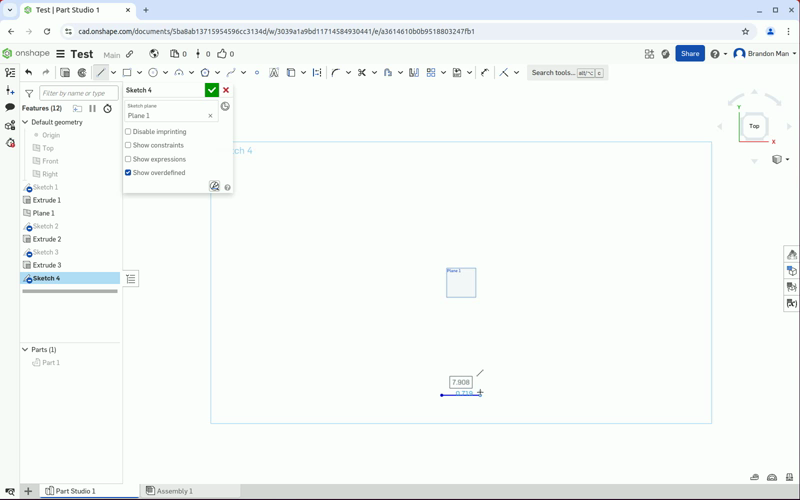
scroll(6)
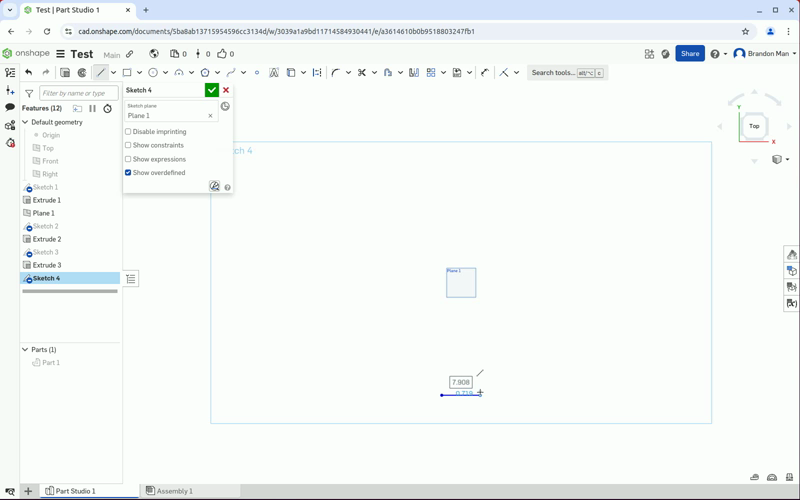
scroll(6)
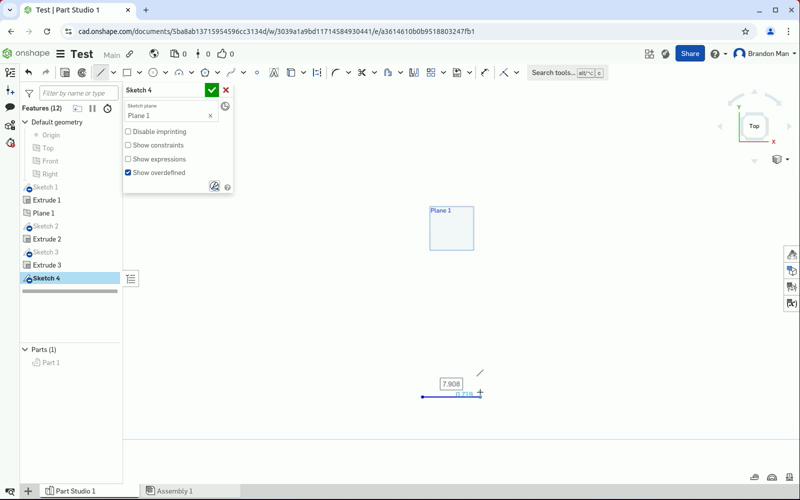
scroll(6)
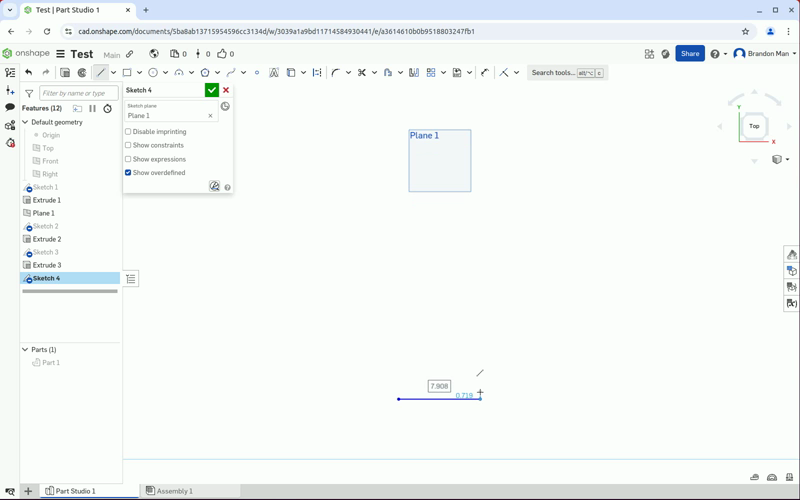
scroll(6)
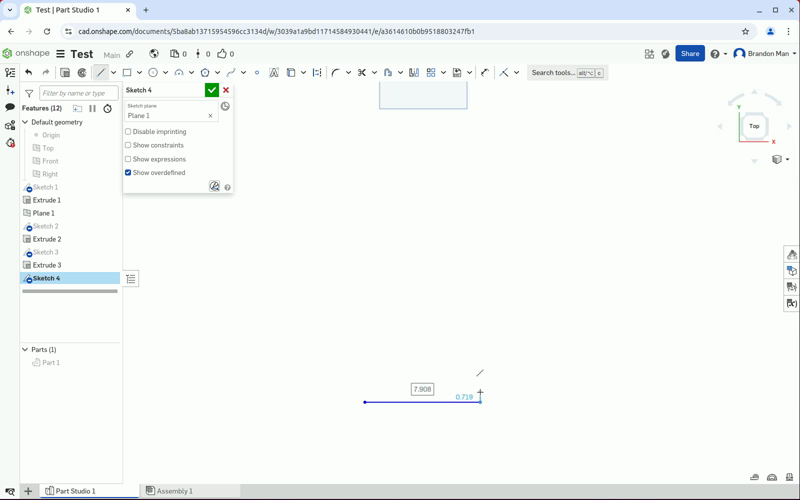
scroll(6)
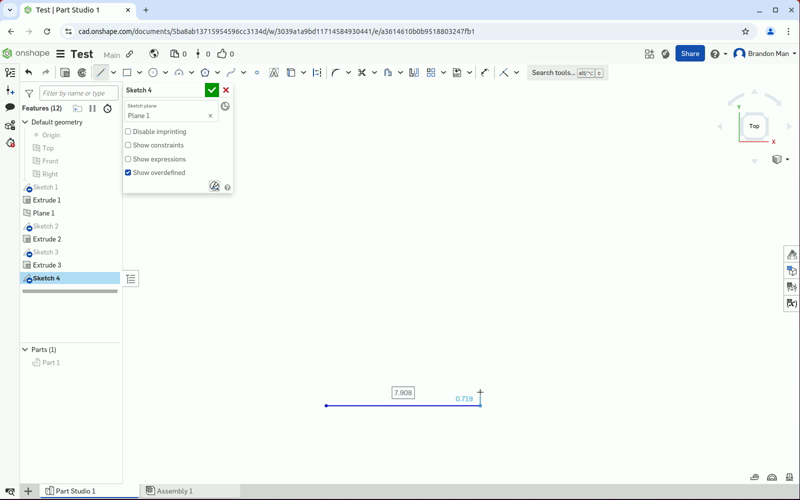
scroll(6)
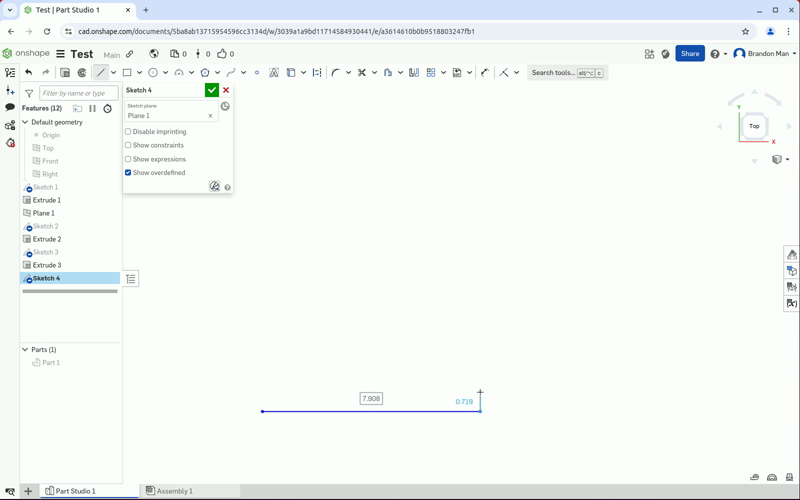
scroll(6)
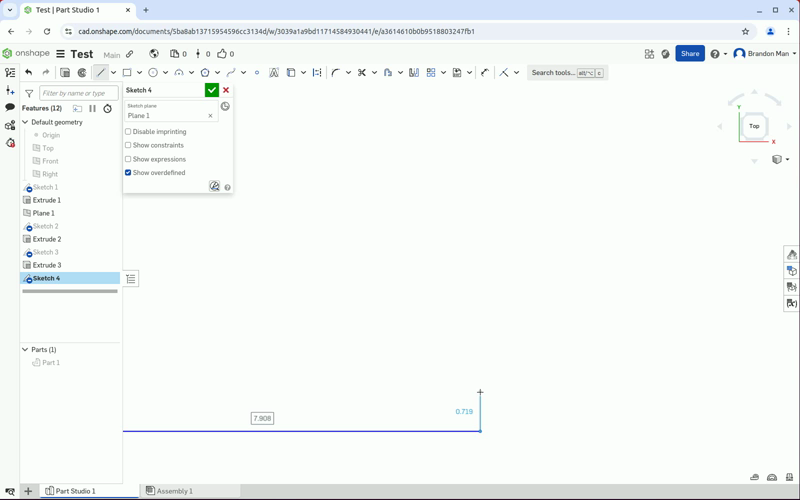
click(480, 391)
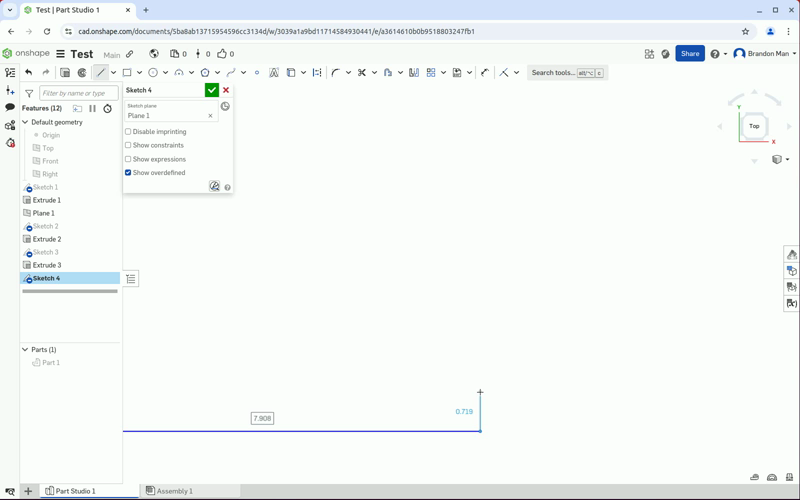
scroll(-6)
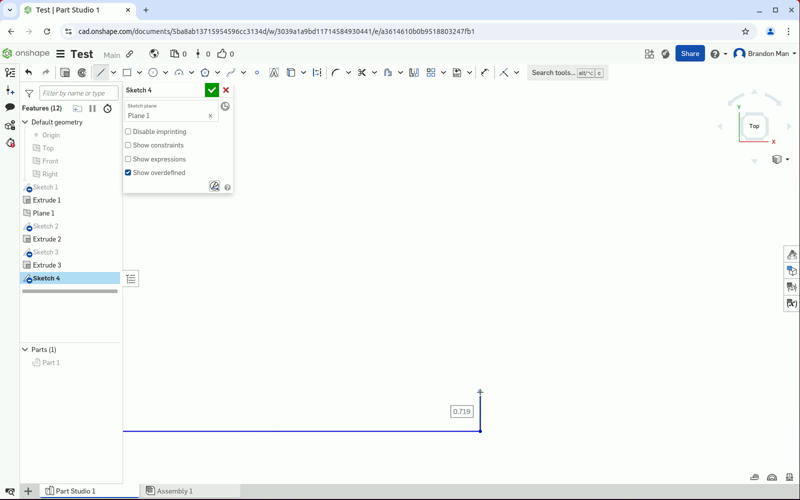
scroll(-6)
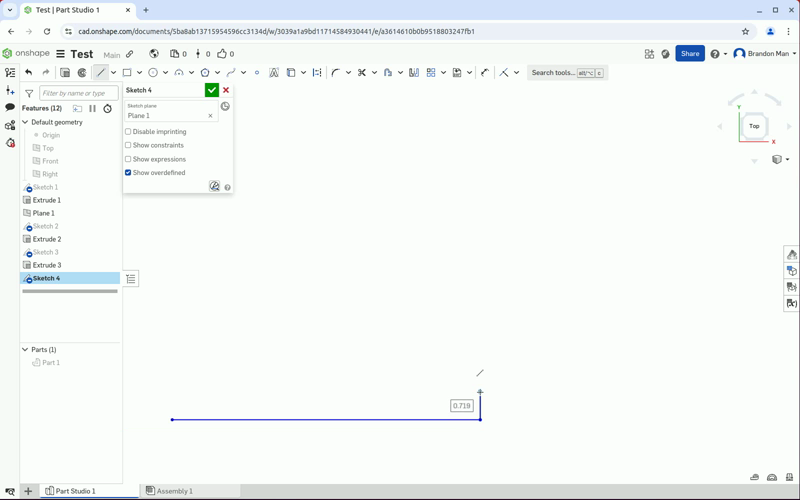
scroll(-6)
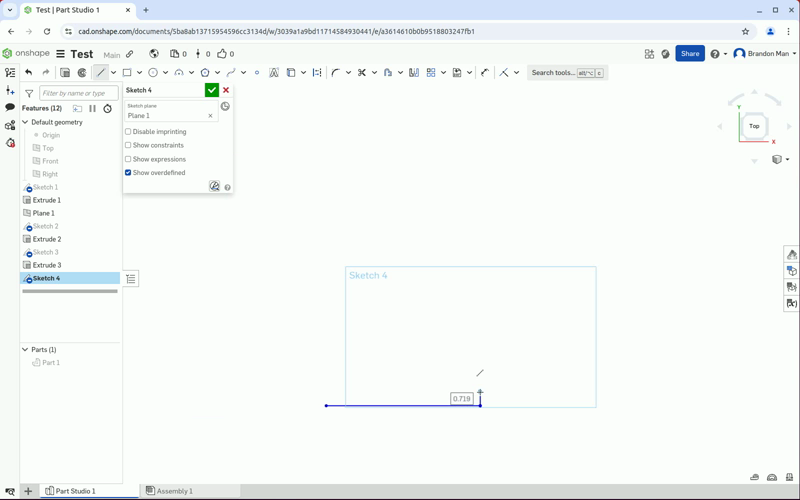
scroll(-6)
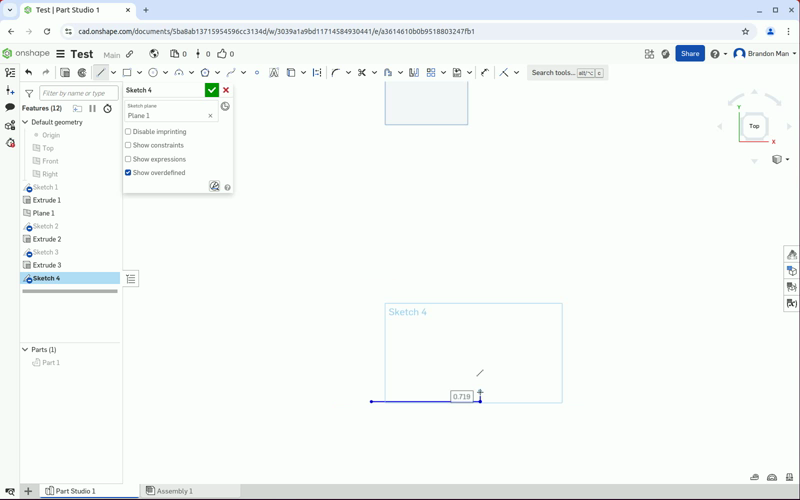
scroll(-6)
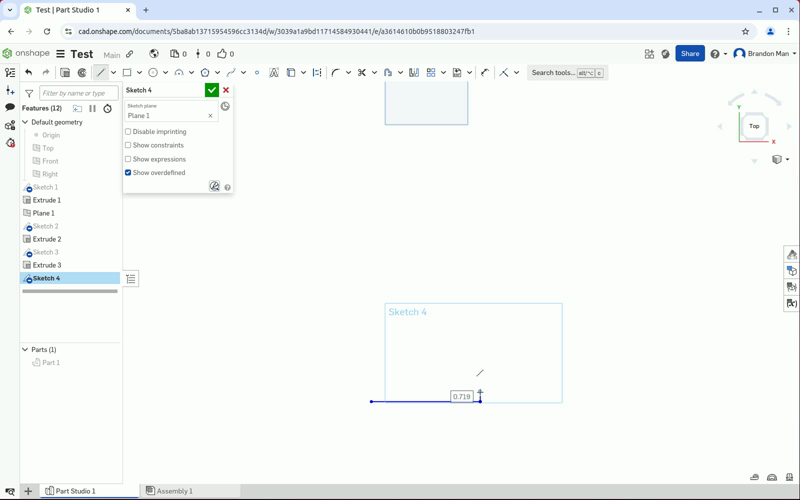
scroll(-6)
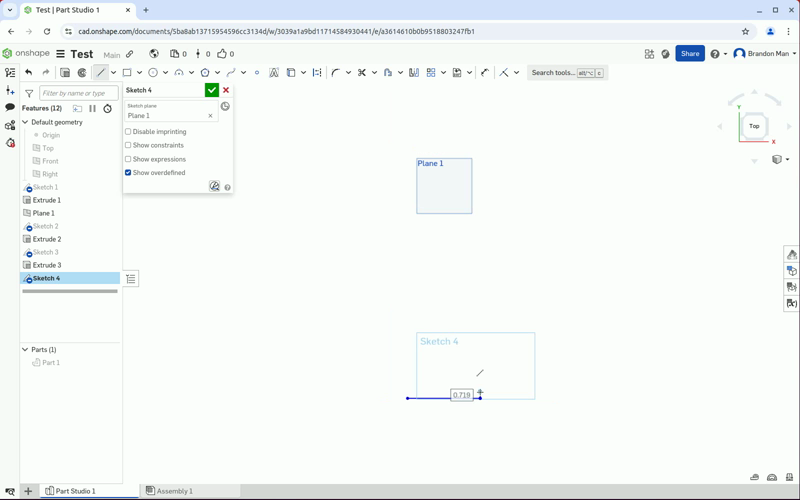
scroll(-6)
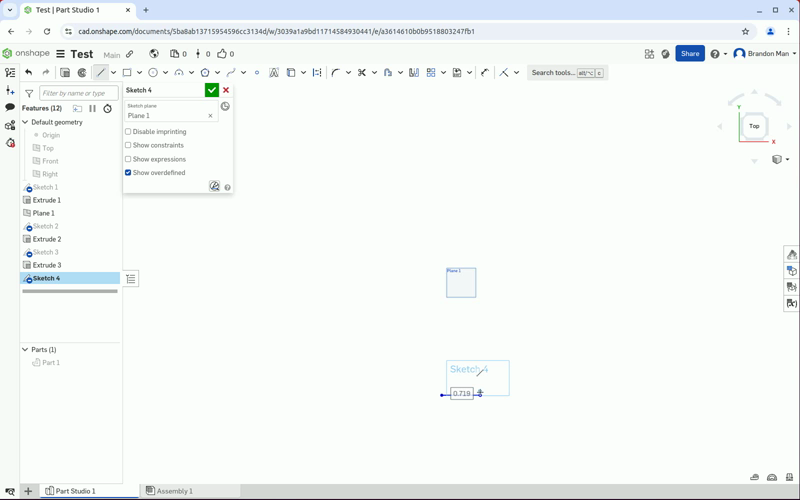
key_up(shift)
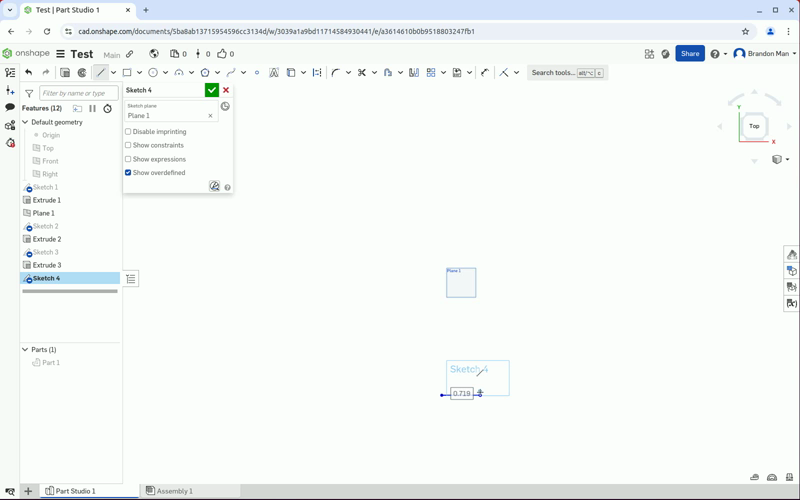
key_down(shift)
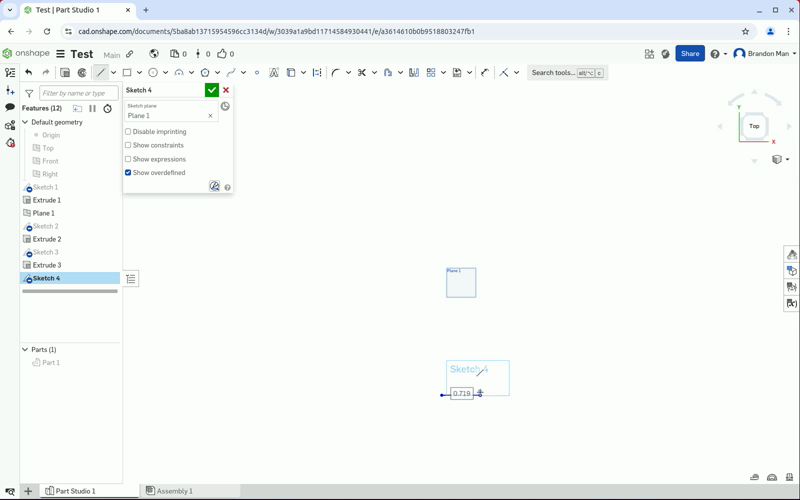
mouse_move(510, 391)
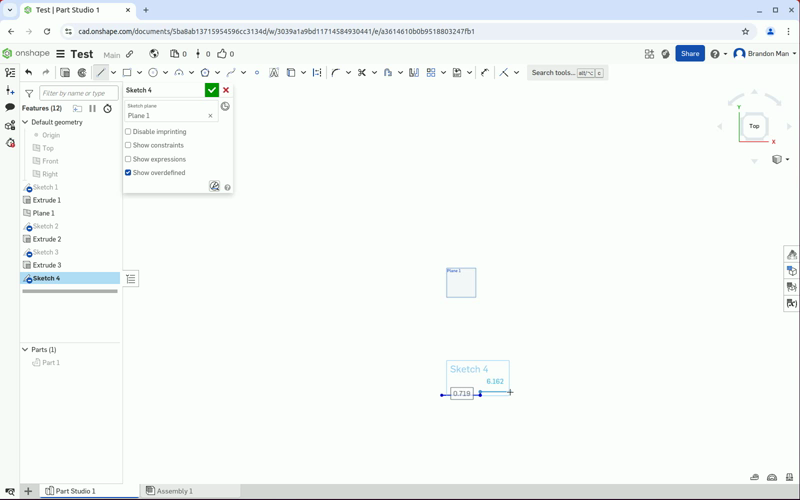
mouse_move(441, 391)
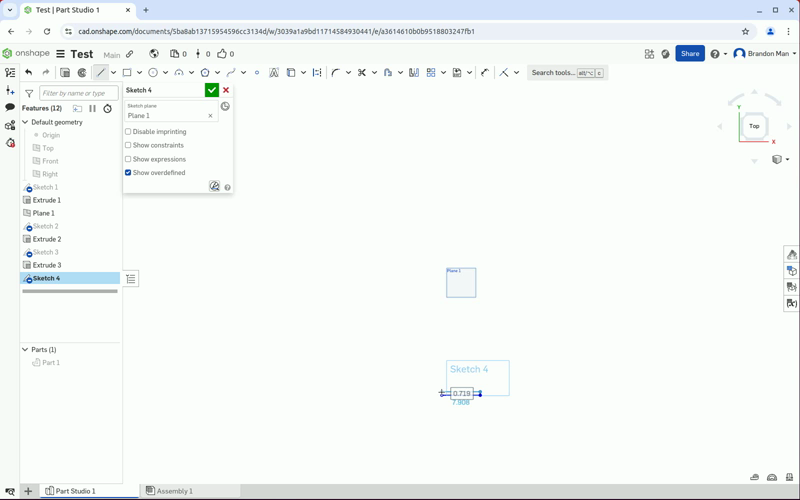
scroll(6)
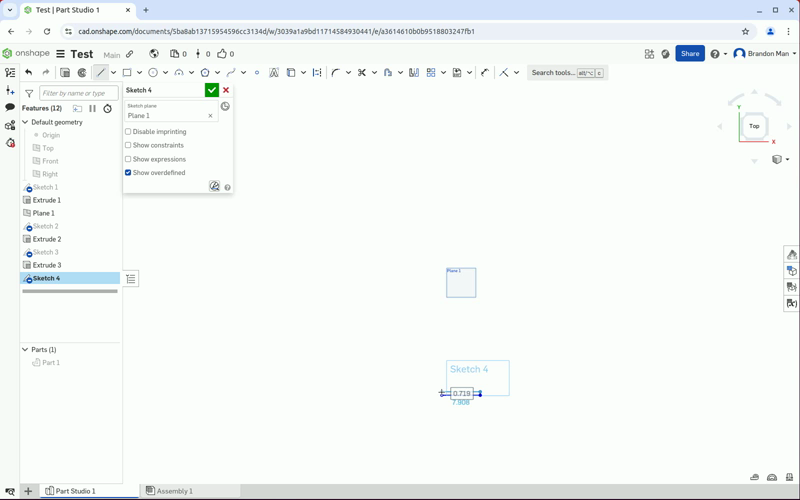
scroll(6)
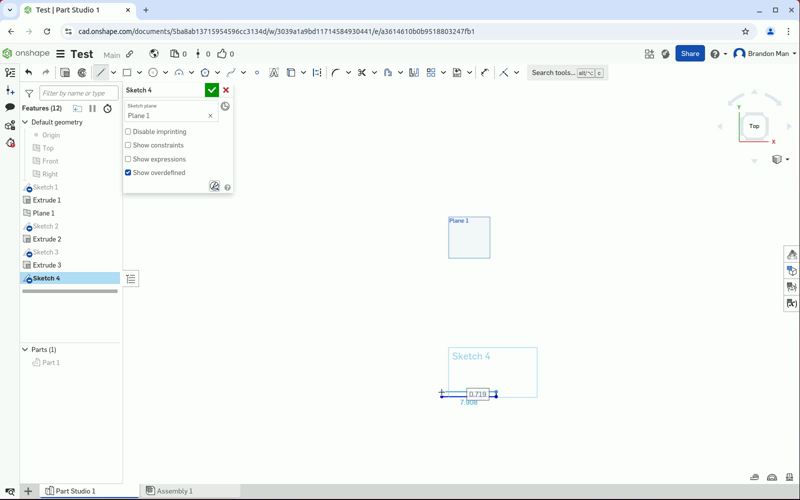
scroll(6)
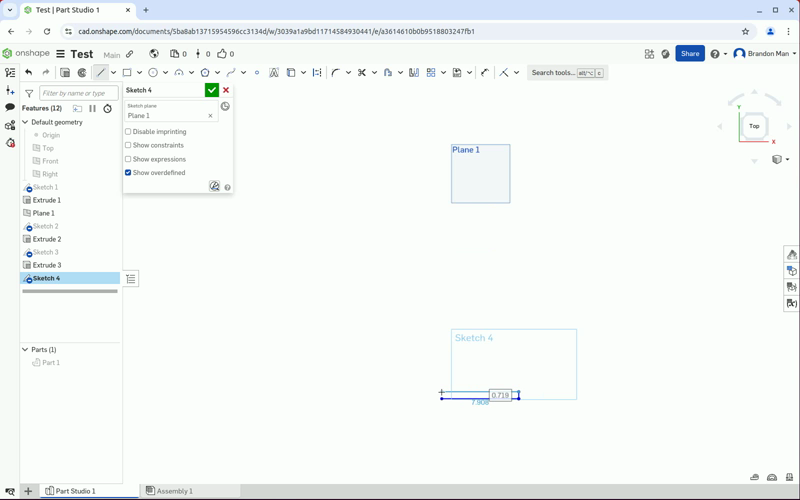
scroll(6)
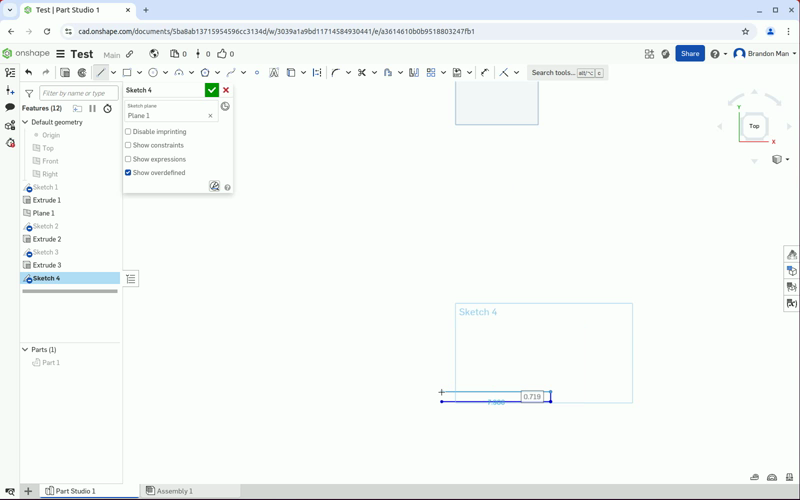
scroll(6)
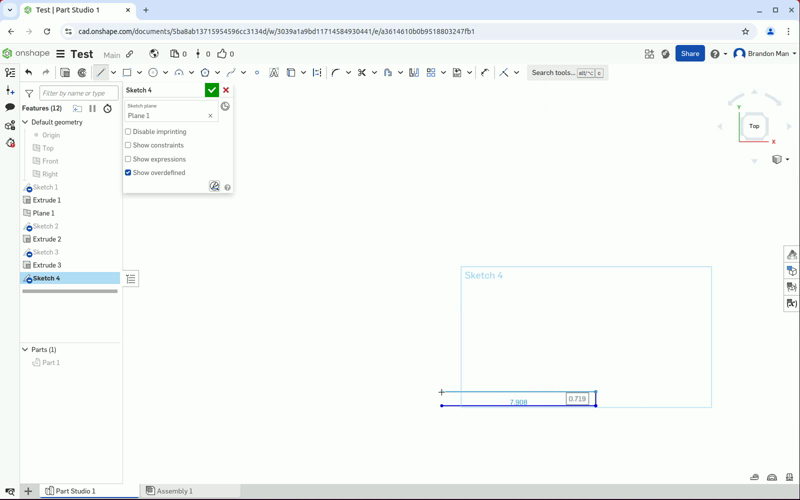
scroll(6)
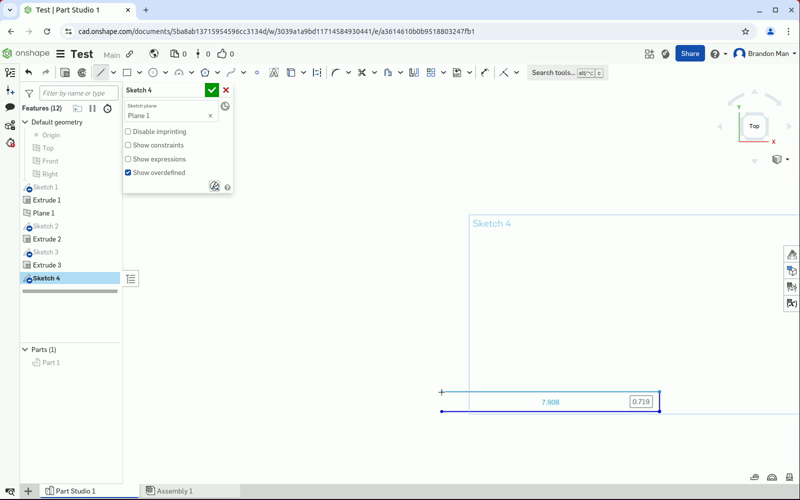
scroll(6)
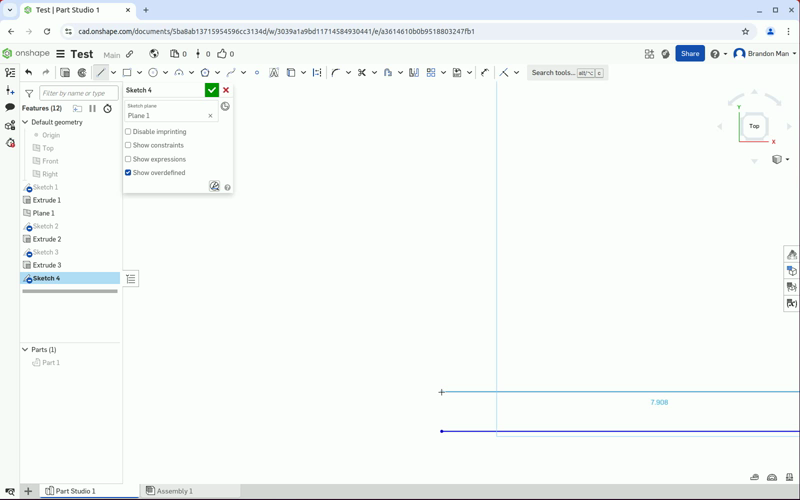
click(441, 391)
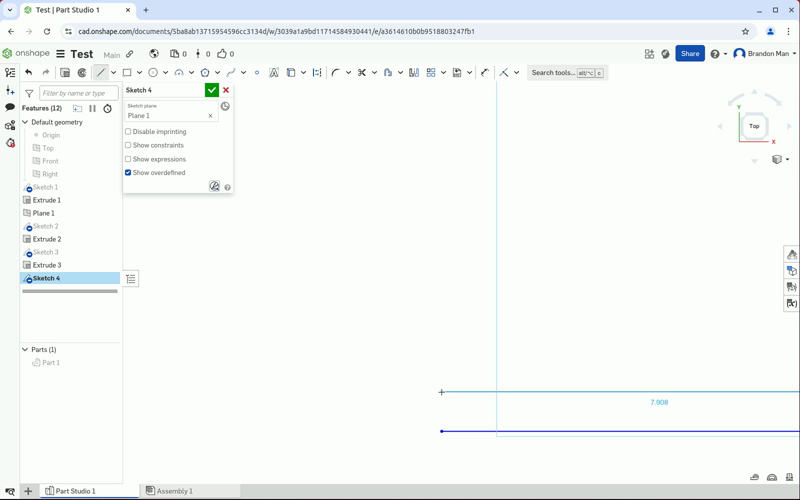
scroll(-6)
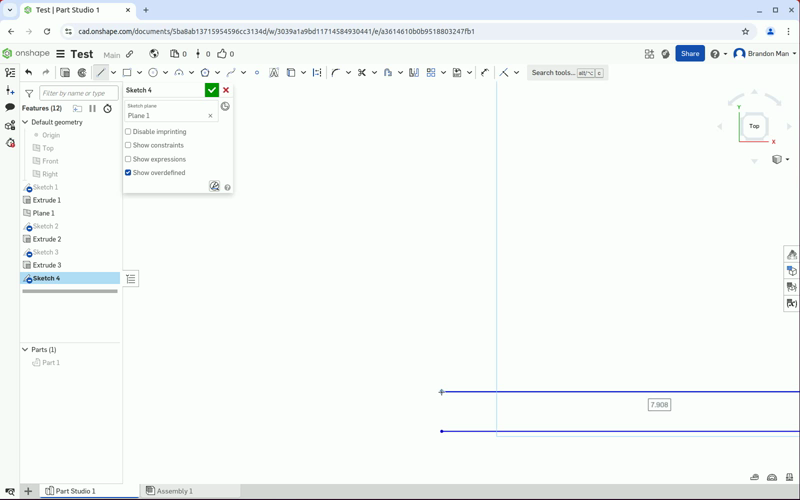
scroll(-6)
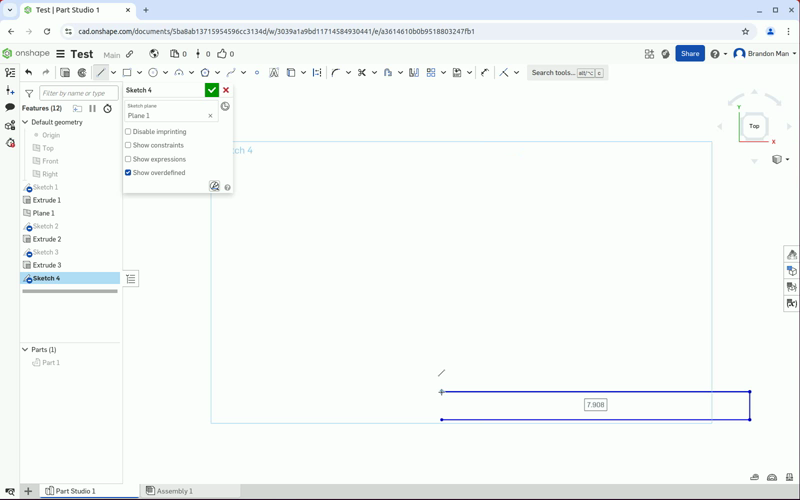
scroll(-6)
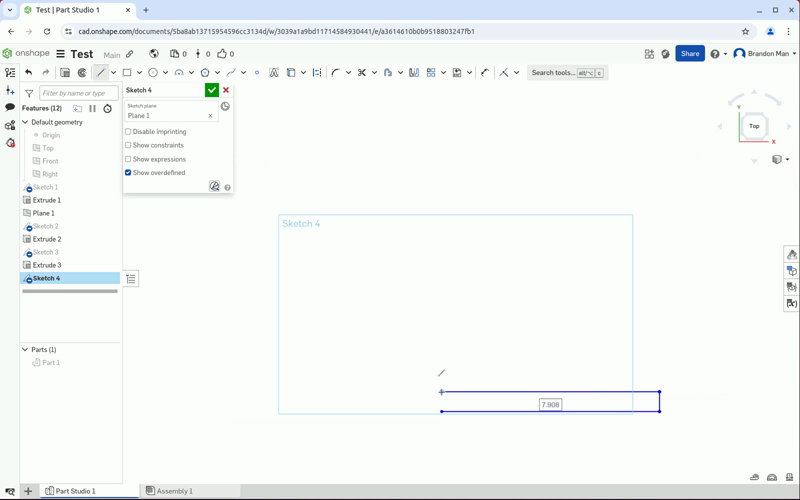
scroll(-6)
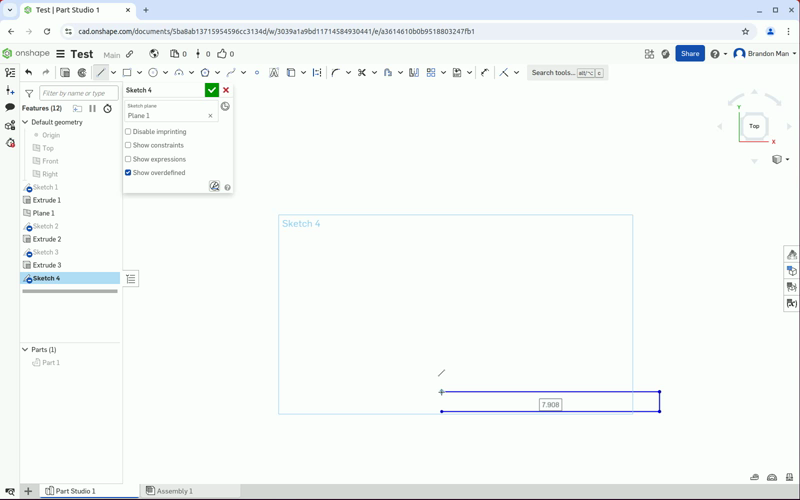
scroll(-6)
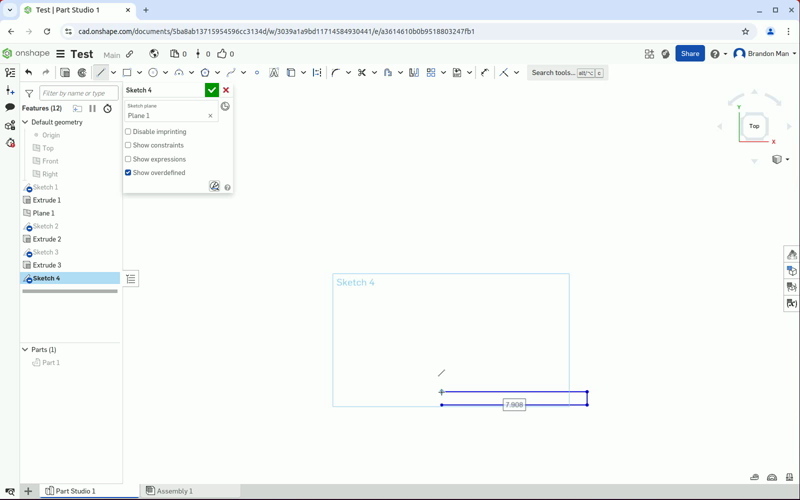
scroll(-6)
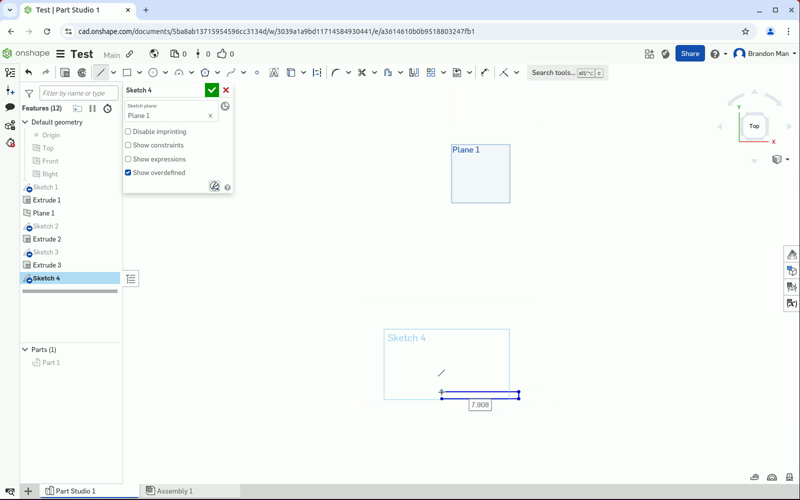
scroll(-6)
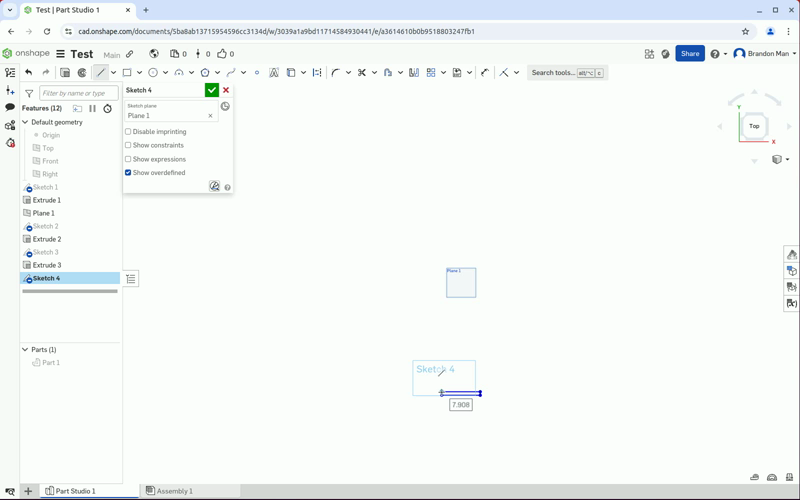
key_up(shift)
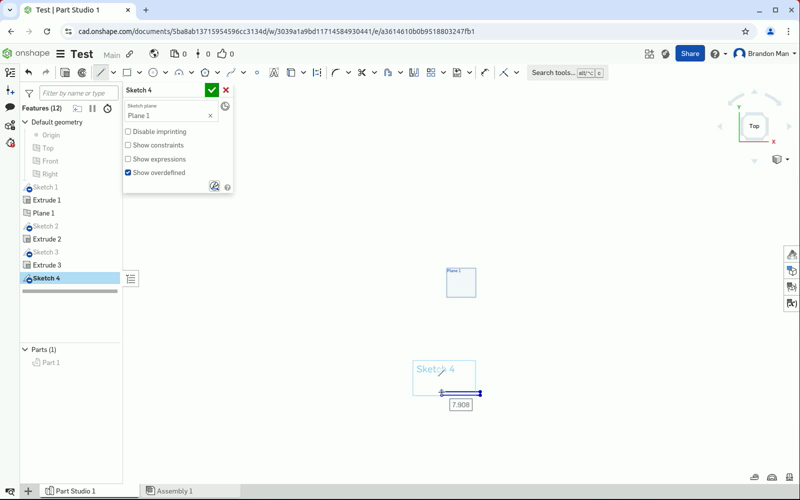
mouse_move(471, 391)
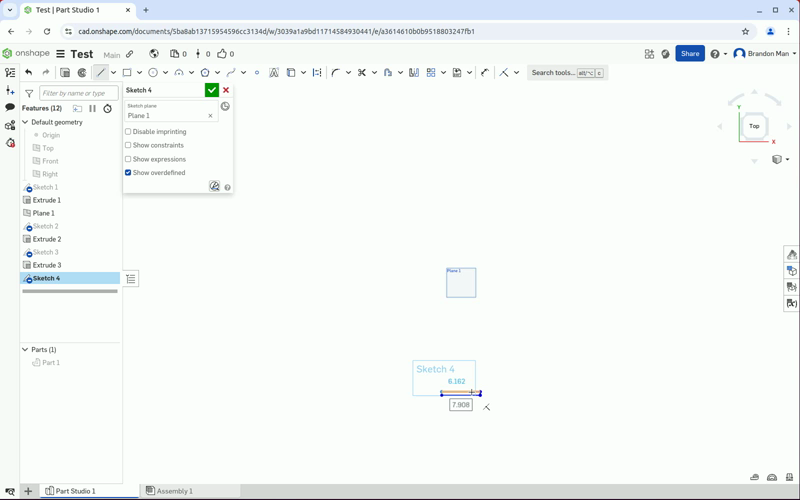
key_down(shift)
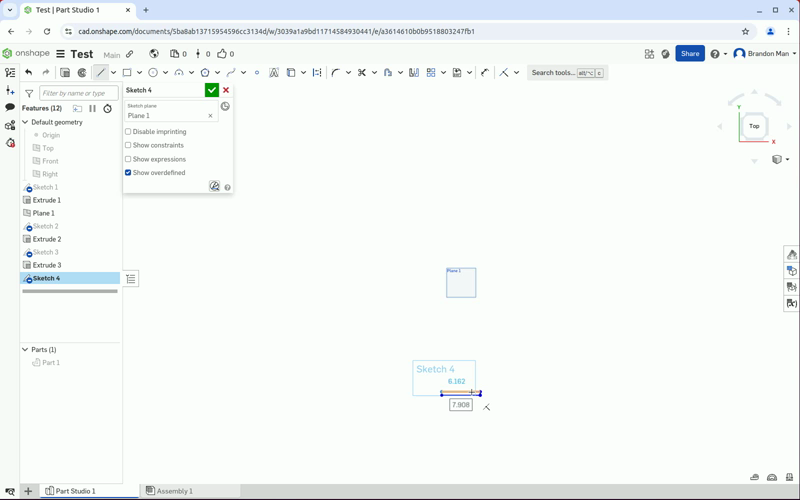
mouse_move(441, 395)
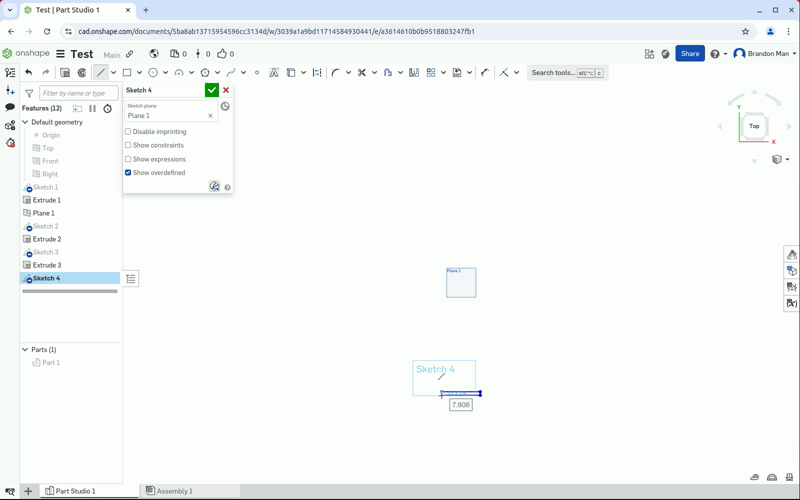
scroll(6)
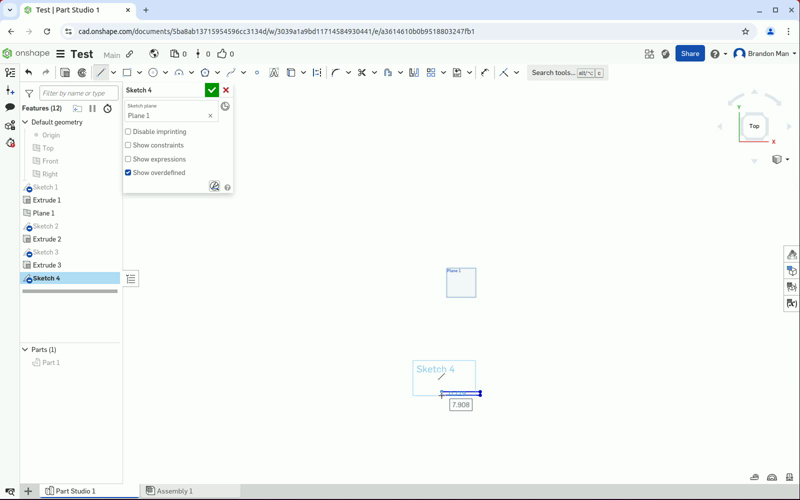
scroll(6)
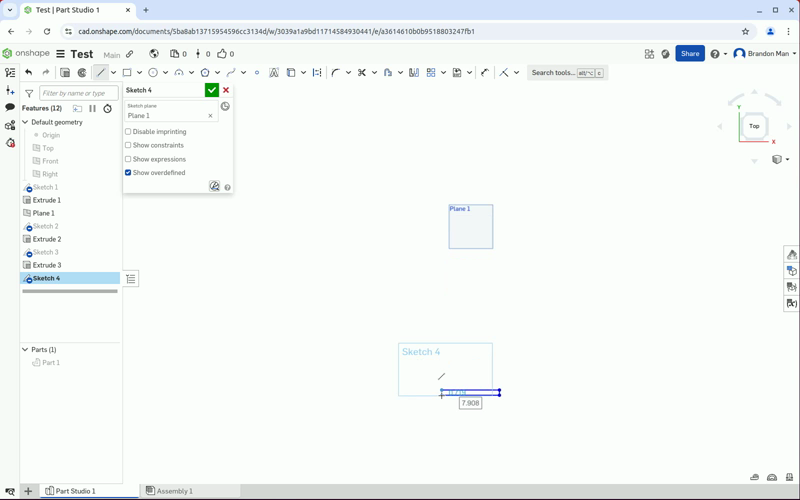
scroll(6)
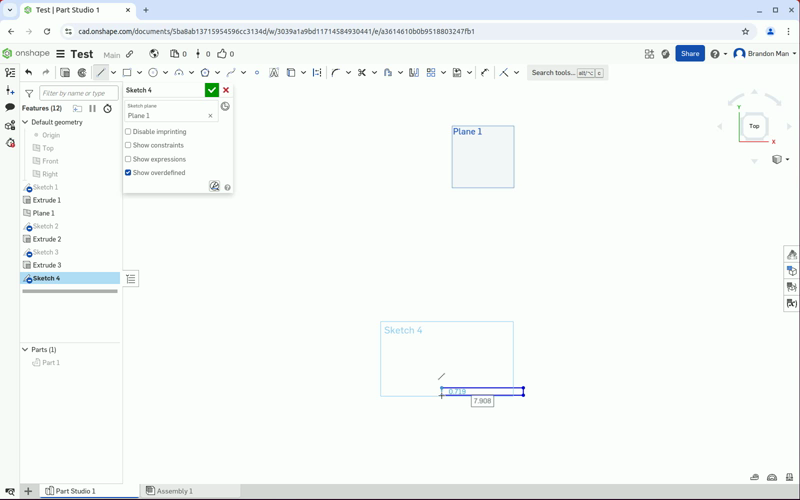
scroll(6)
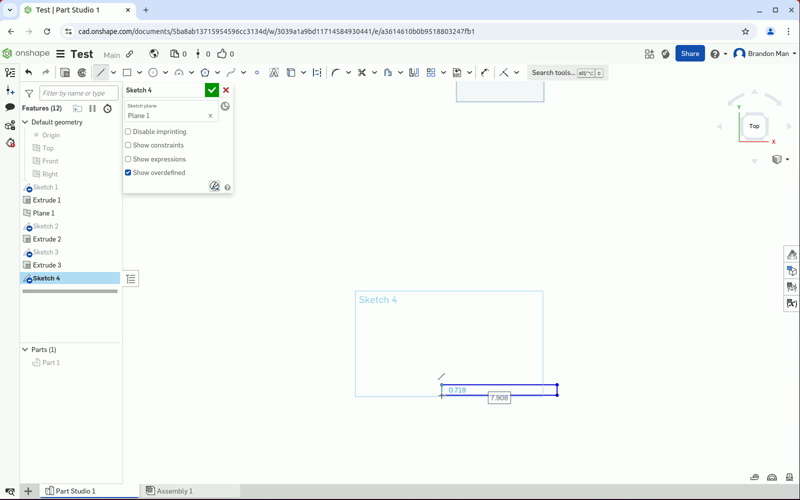
scroll(6)
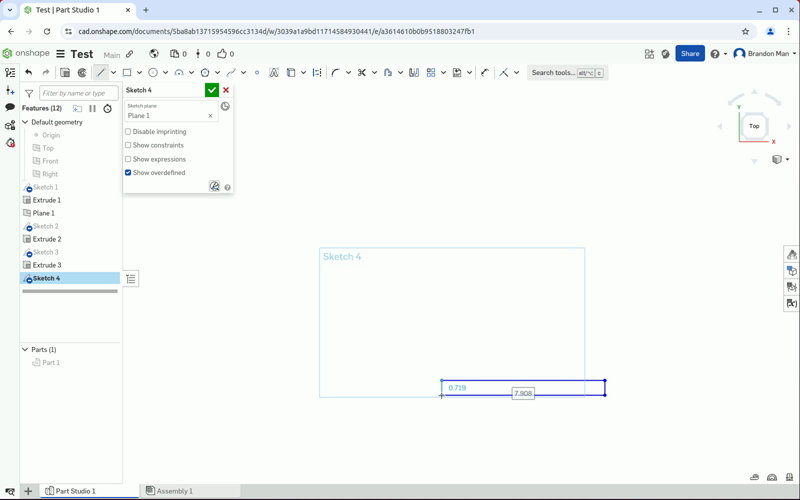
scroll(6)
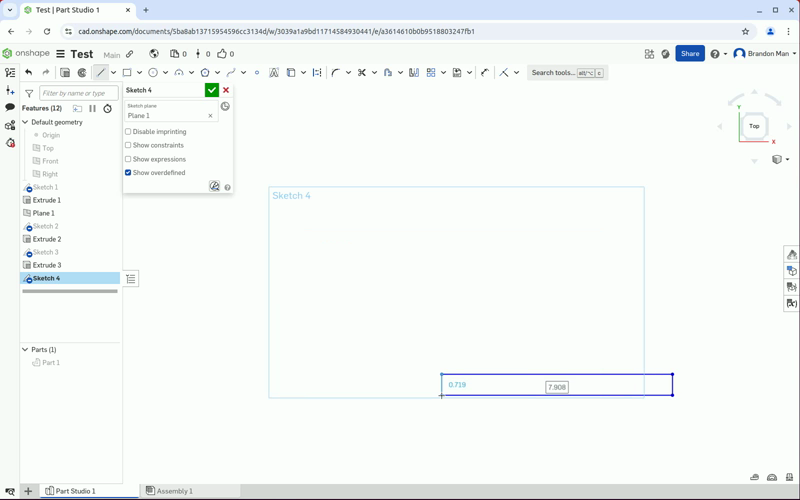
scroll(6)
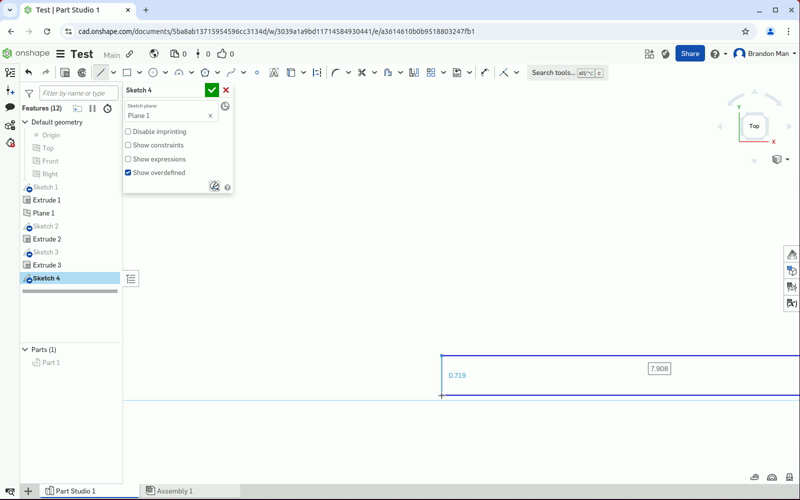
key_up(shift)
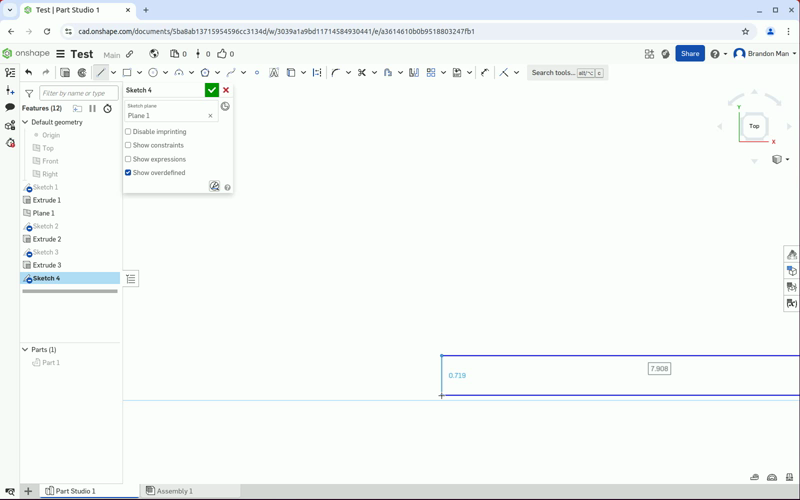
click(441, 395)
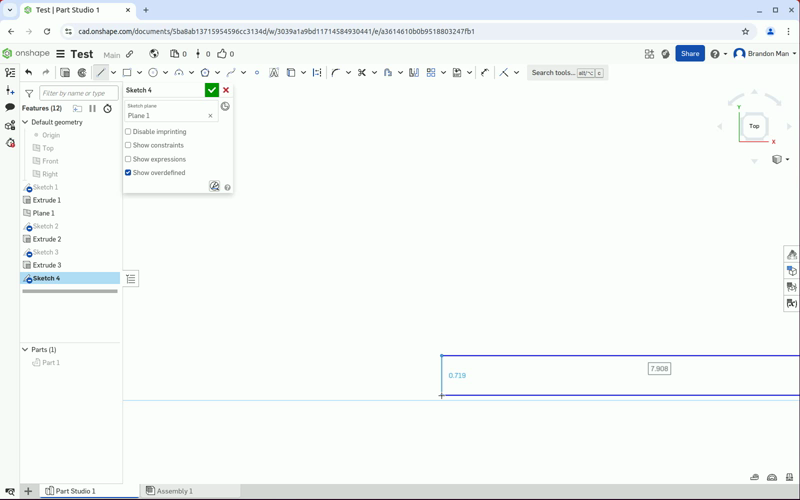
scroll(-6)
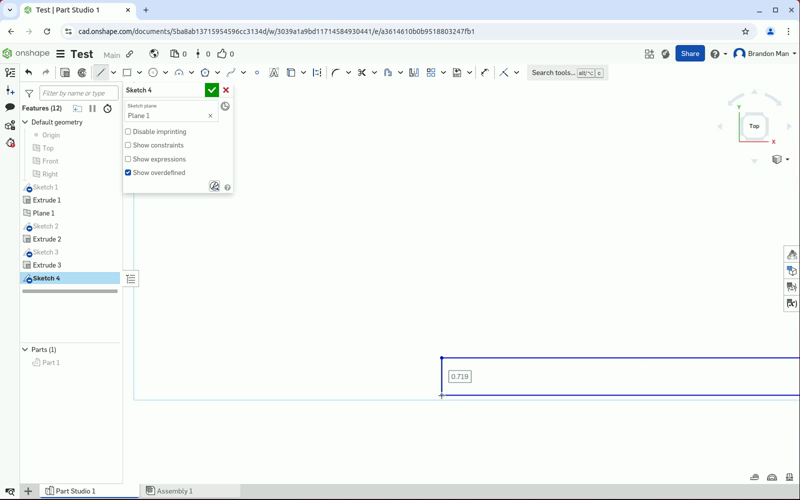
scroll(-6)
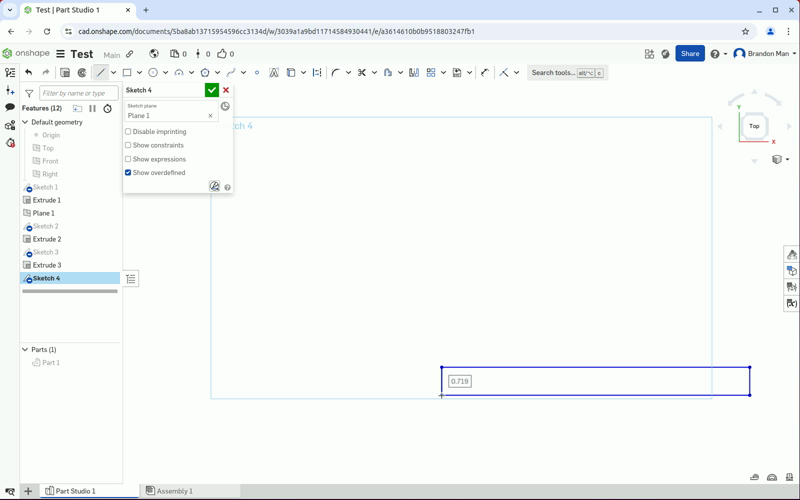
scroll(-6)
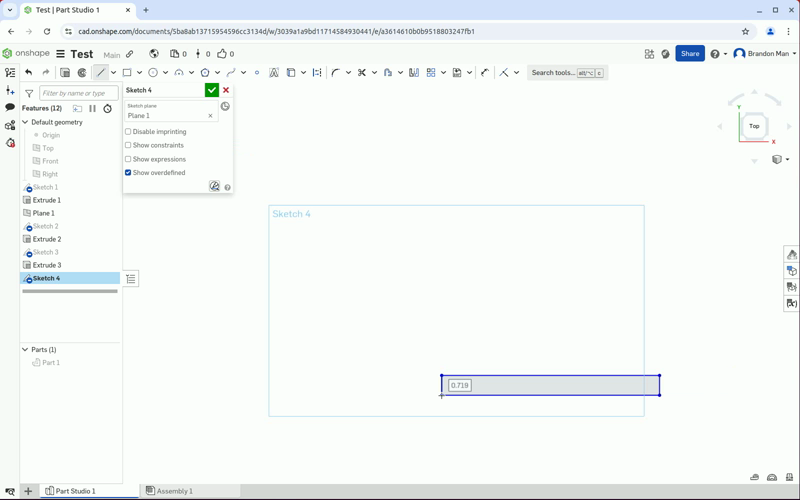
scroll(-6)
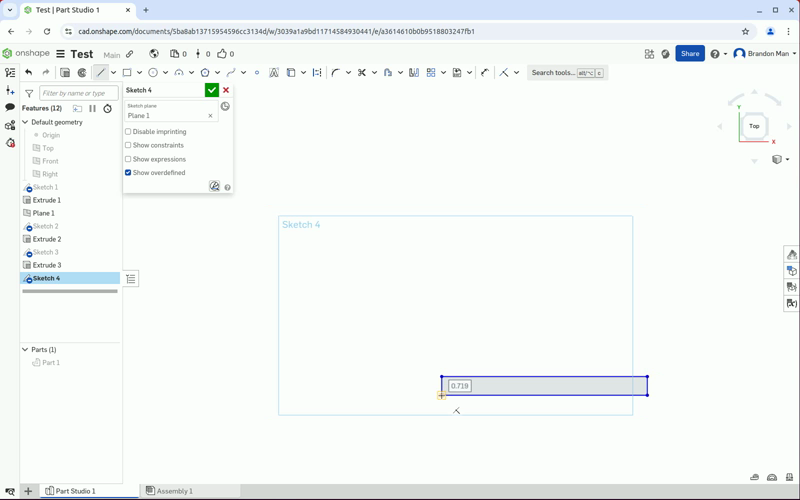
scroll(-6)
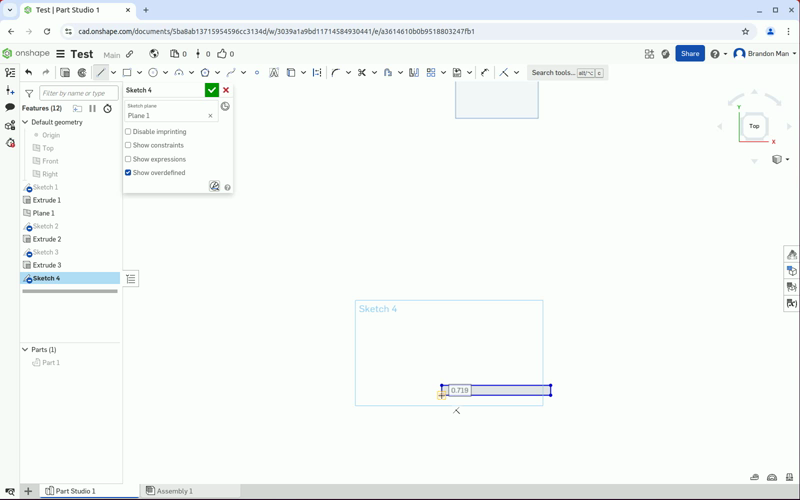
scroll(-6)
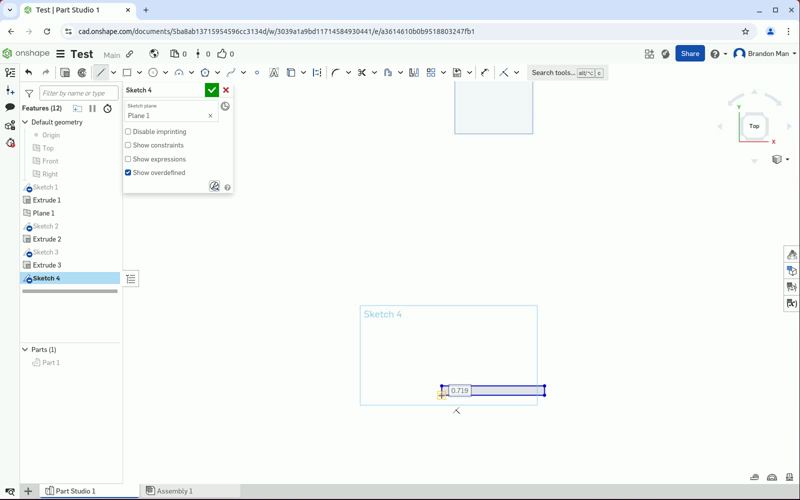
scroll(-6)
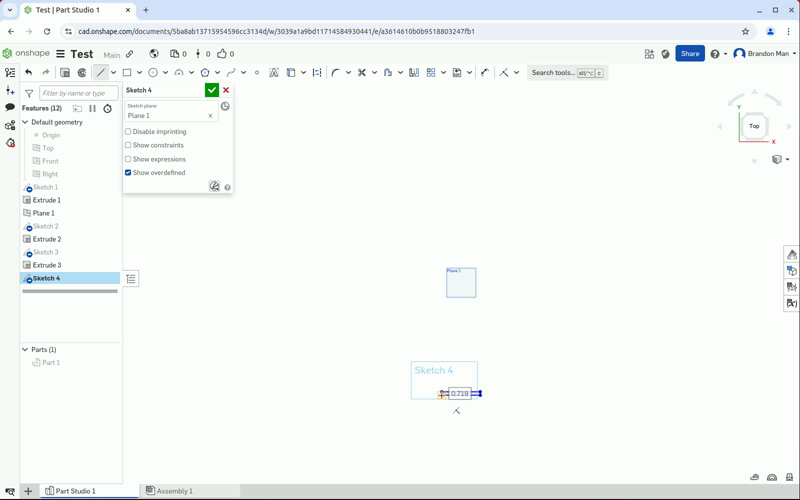
key(esc)
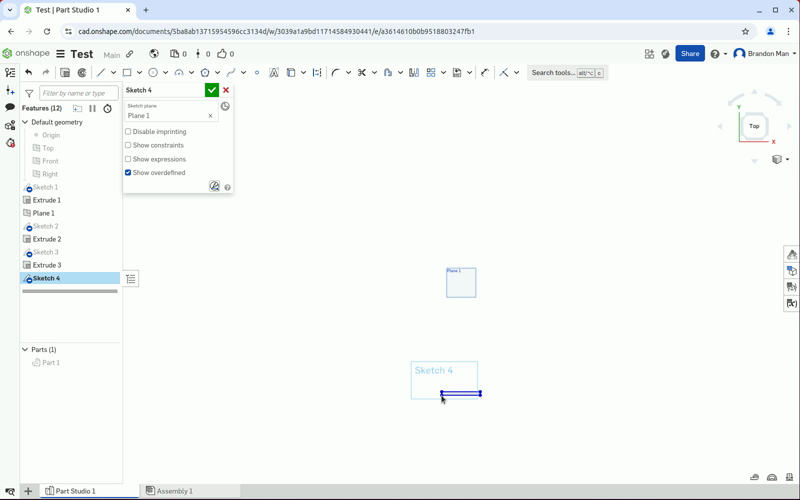
mouse_move(453, 394)
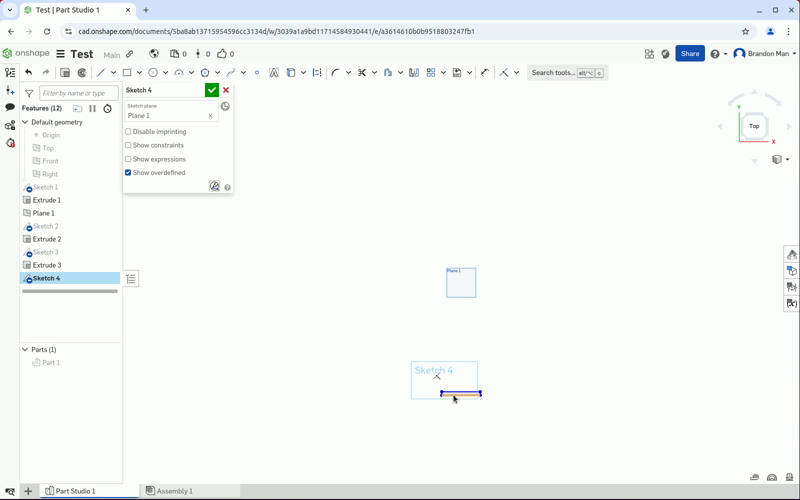
scroll(6)
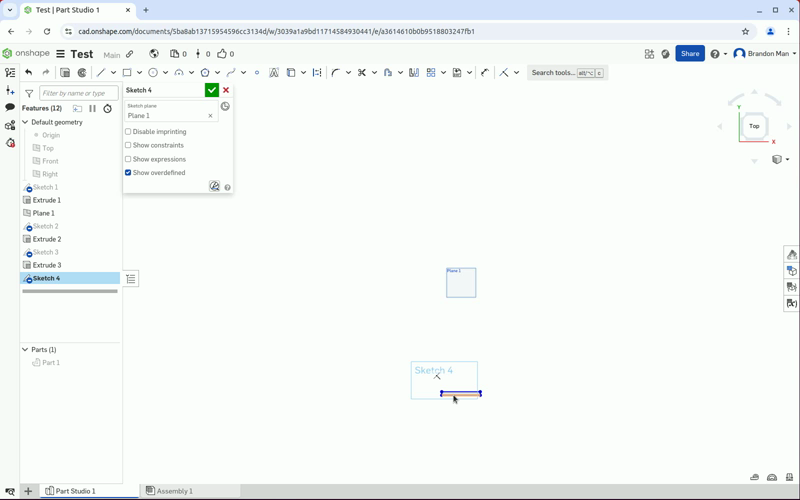
scroll(6)
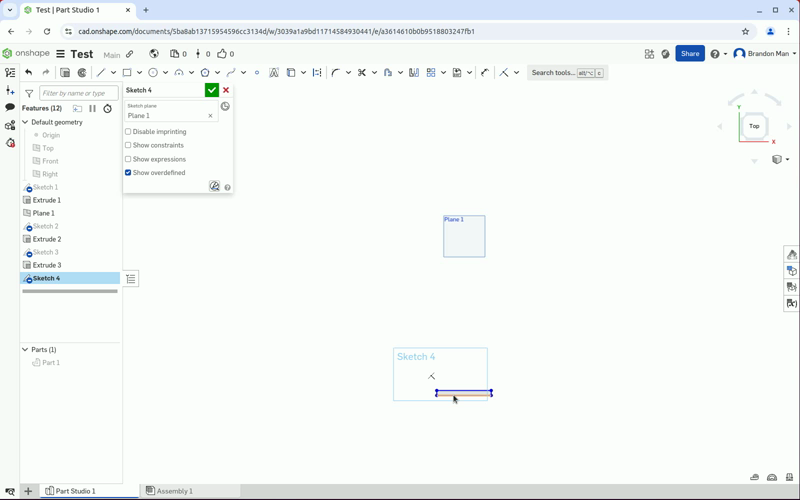
scroll(6)
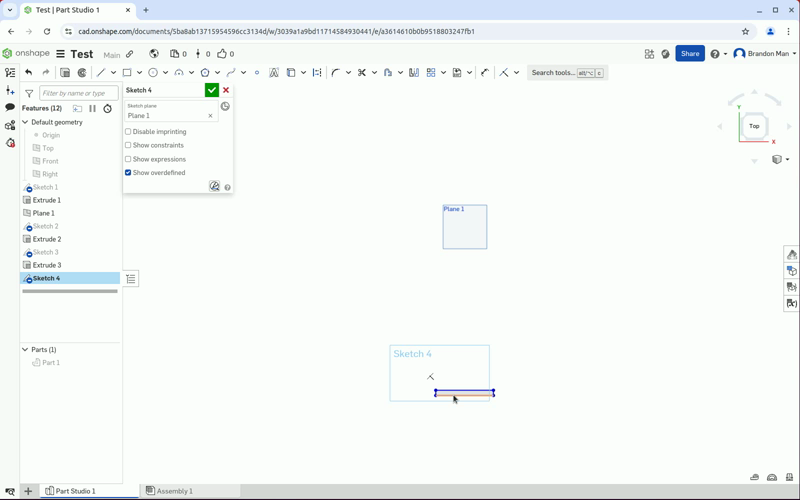
scroll(6)
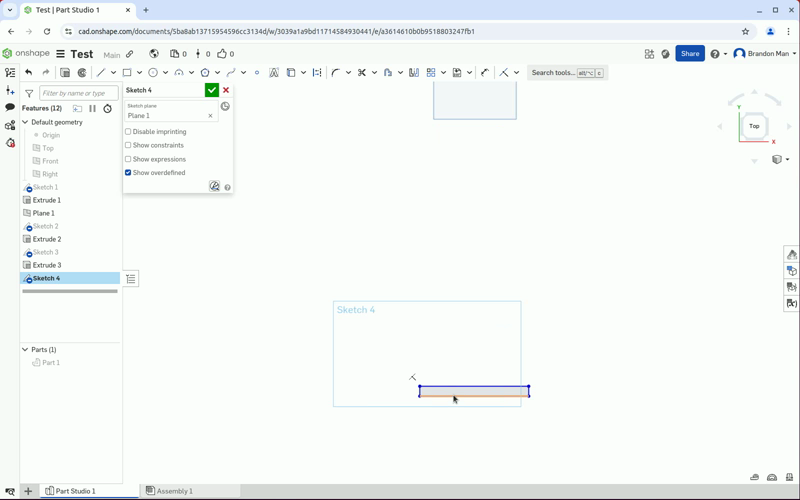
scroll(6)
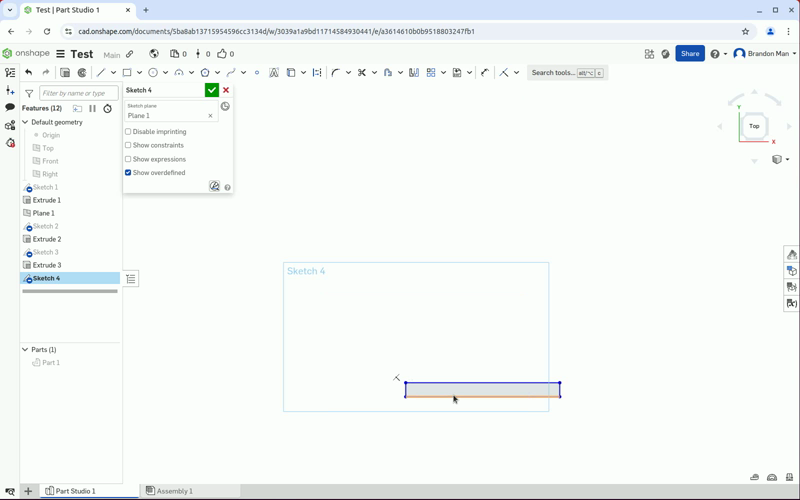
scroll(6)
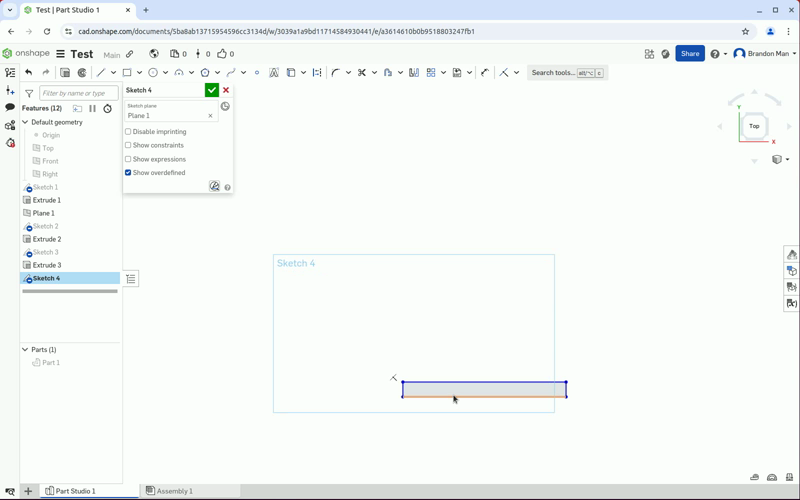
scroll(6)
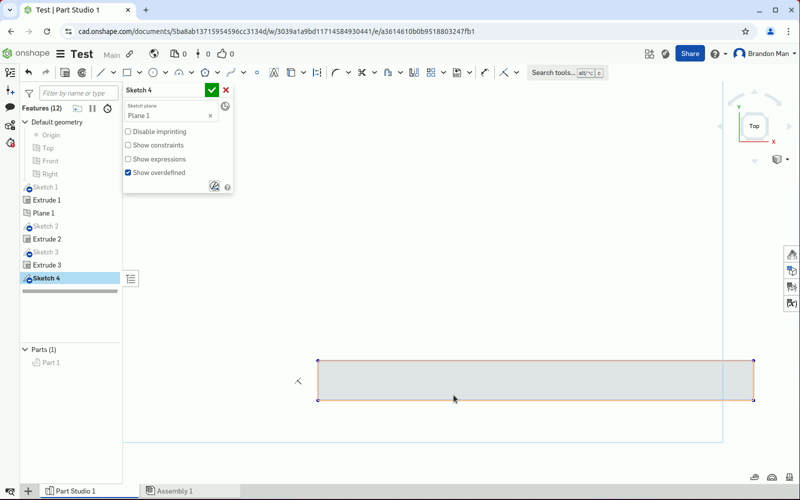
click(453, 394)
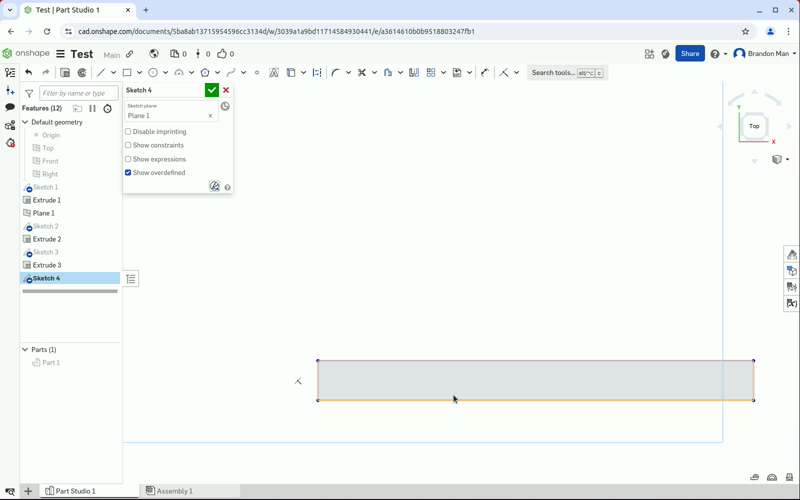
scroll(-6)
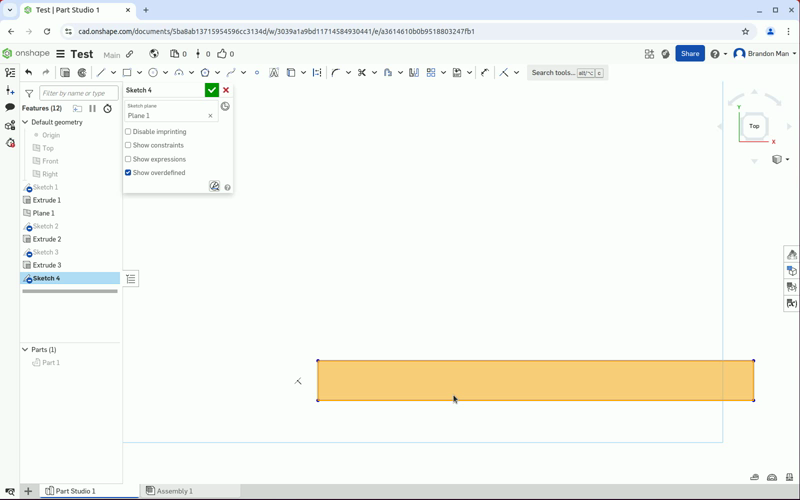
scroll(-6)
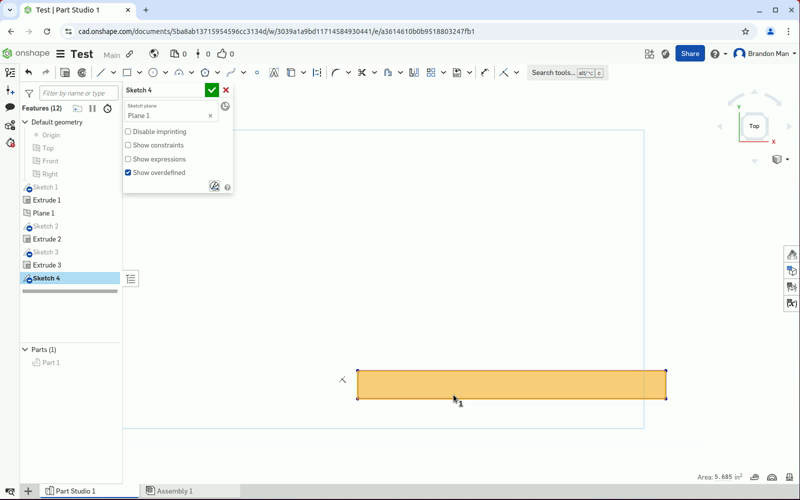
scroll(-6)
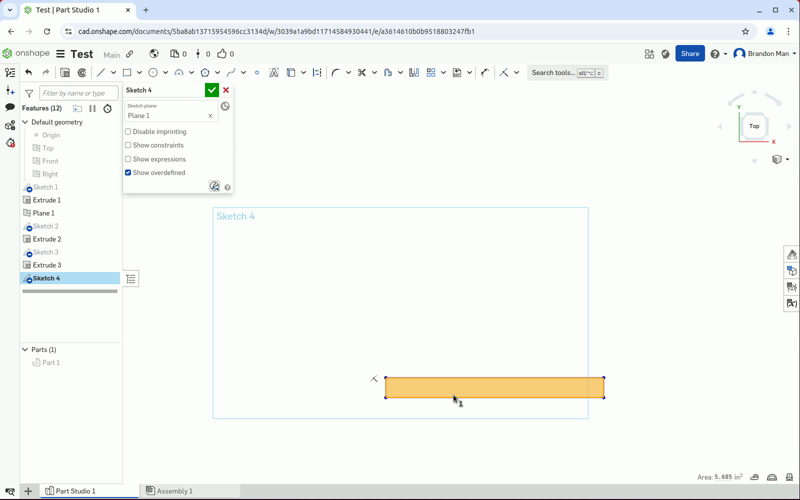
scroll(-6)
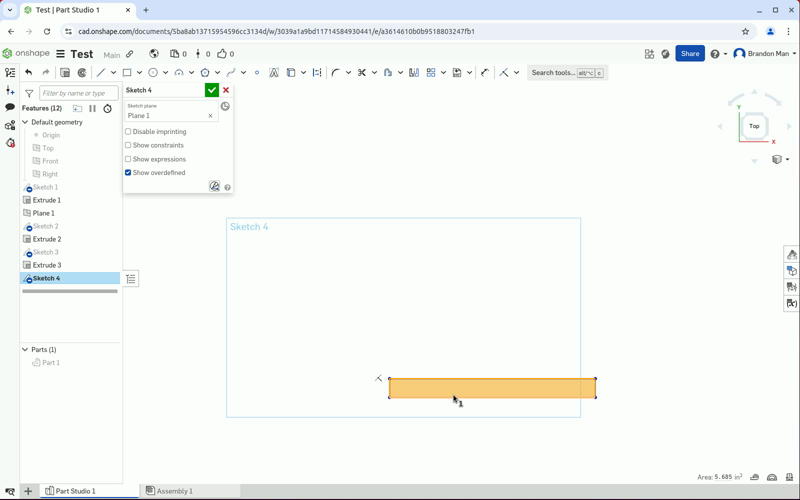
scroll(-6)
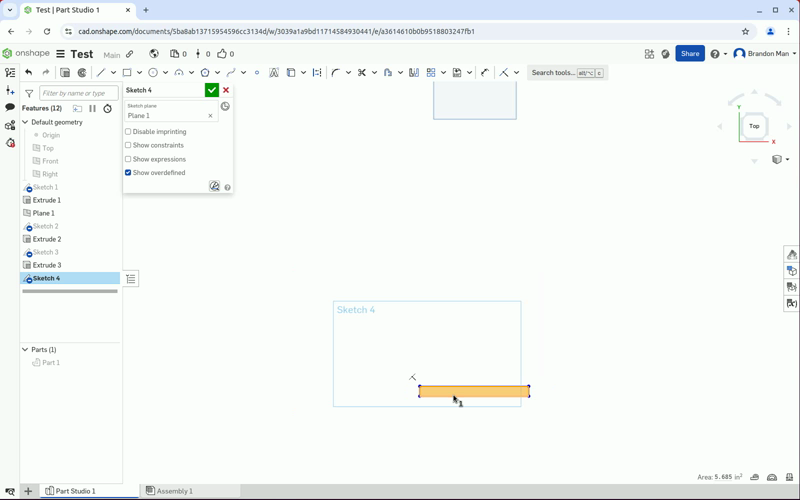
scroll(-6)
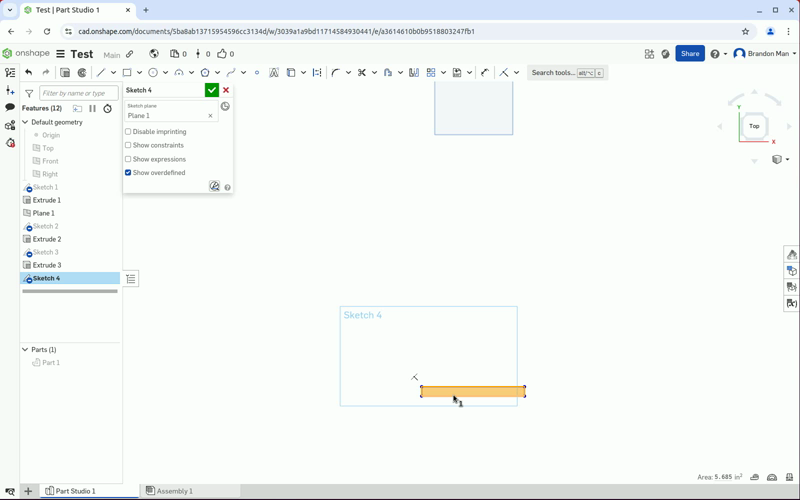
scroll(-6)
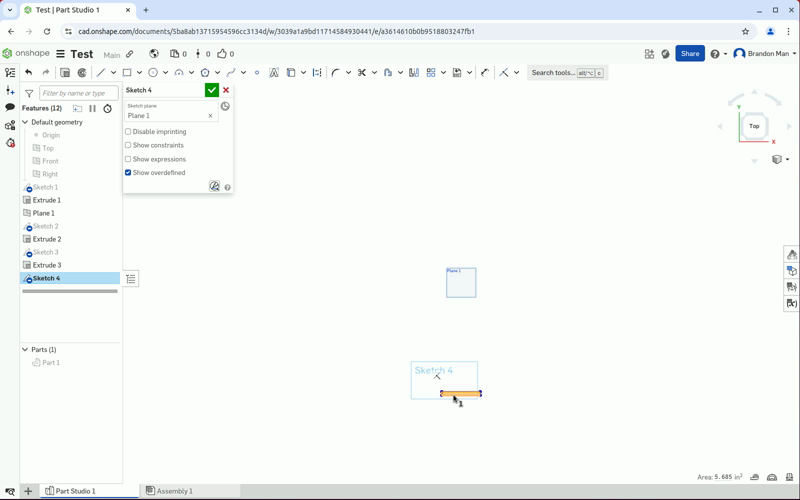
mouse_move(73, 352)
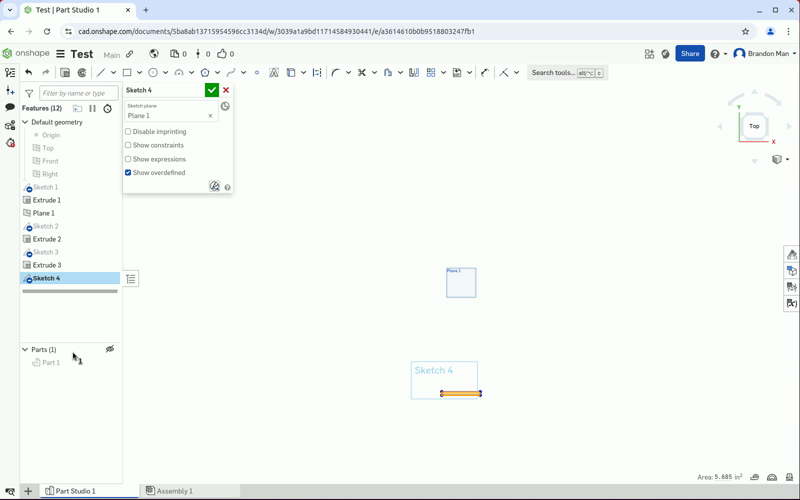
key(shift+y)
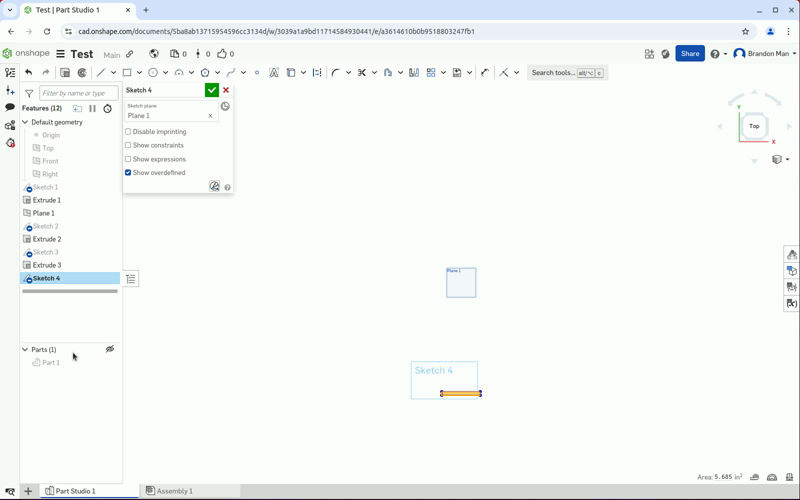
key(shift+e)
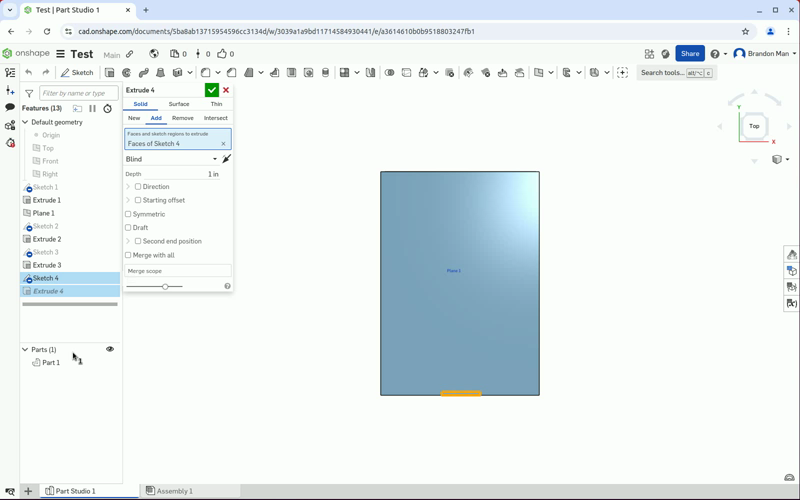
mouse_move(143, 106)
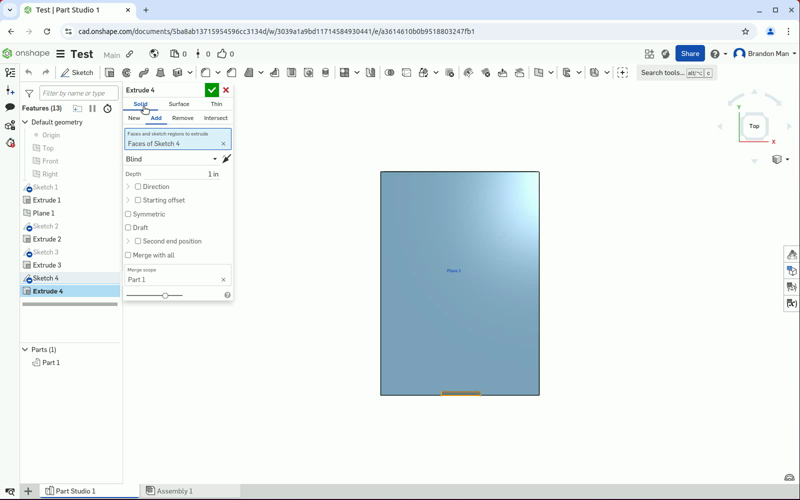
click(143, 106)
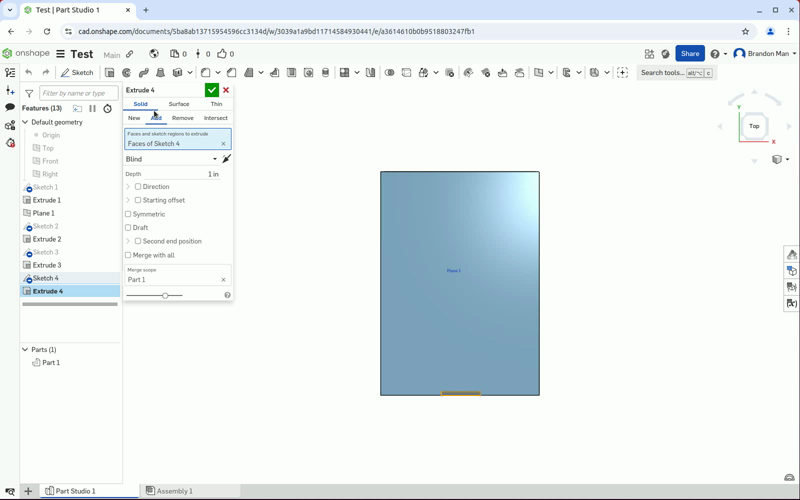
mouse_move(186, 120)
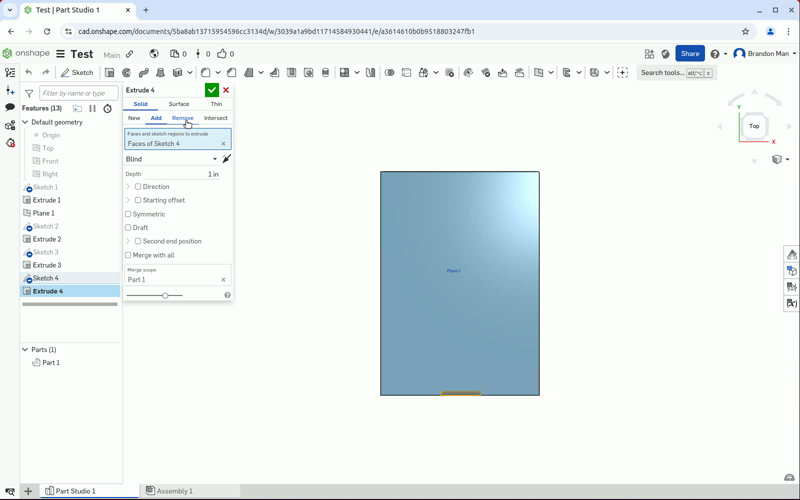
click(186, 120)
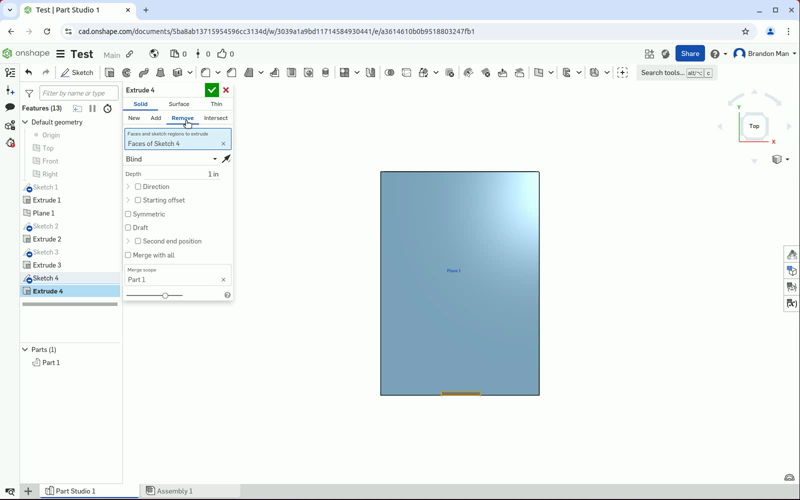
key(tab, 4)
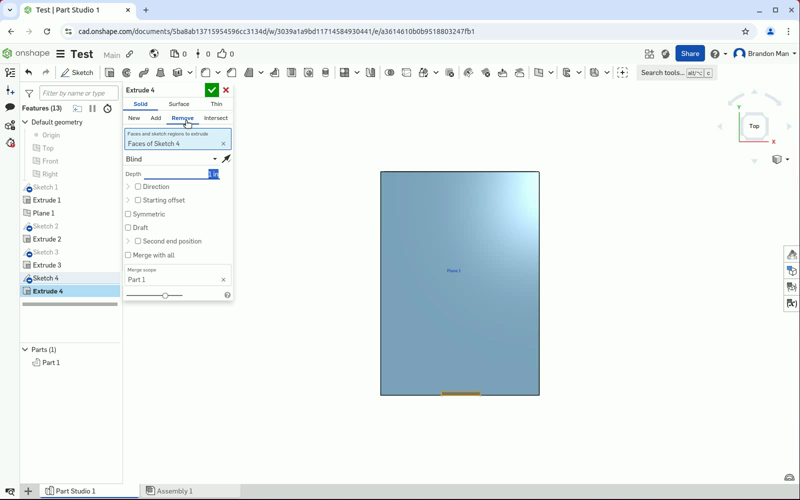
text(9.628)
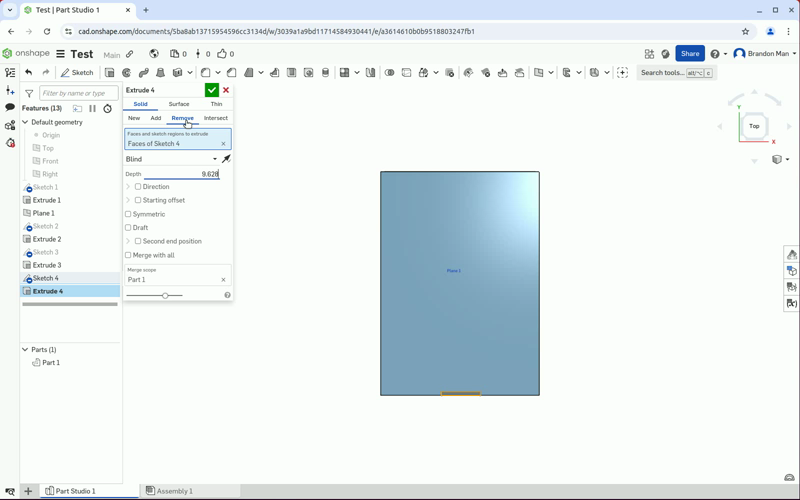
key(tab, 6)
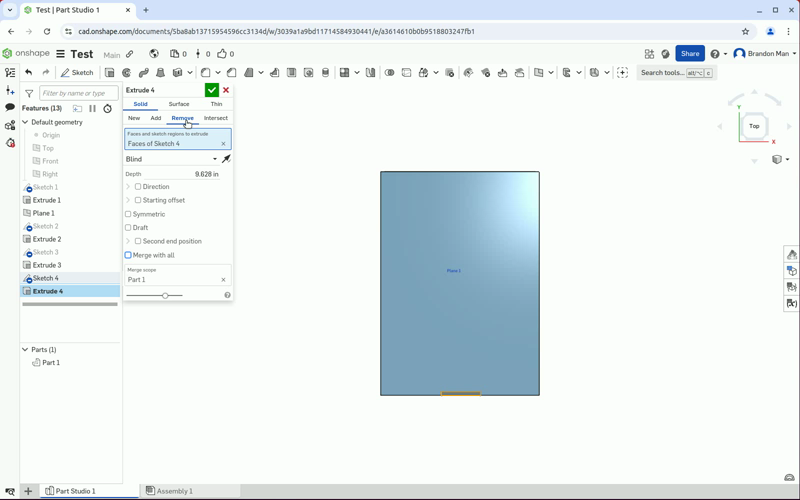
key(space)
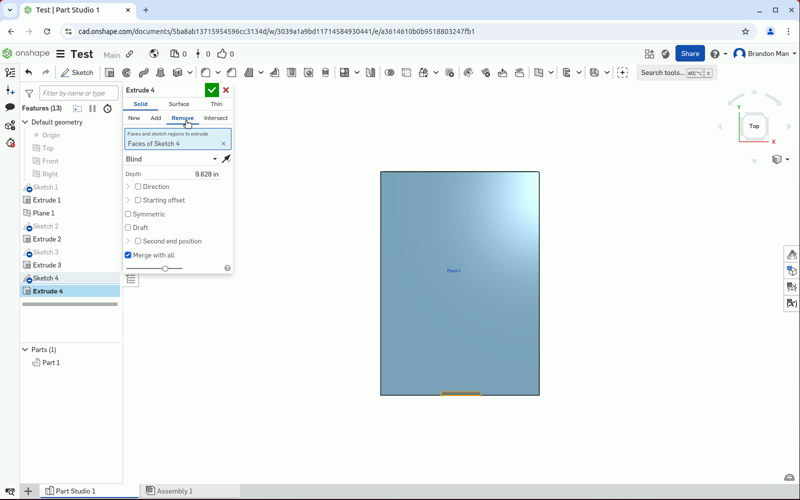
key(enter)
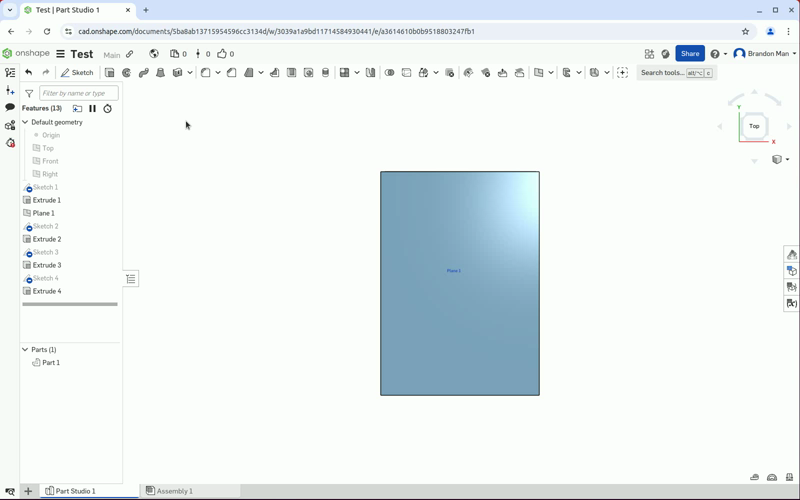
key(shift+h)
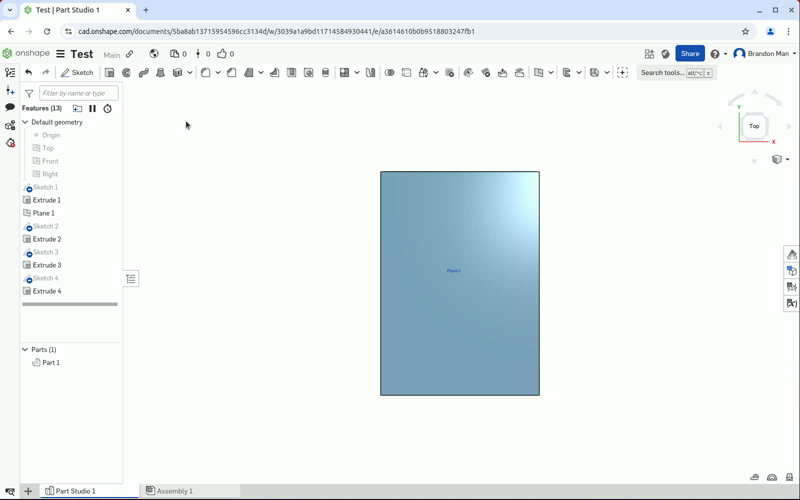
key(shift+h)
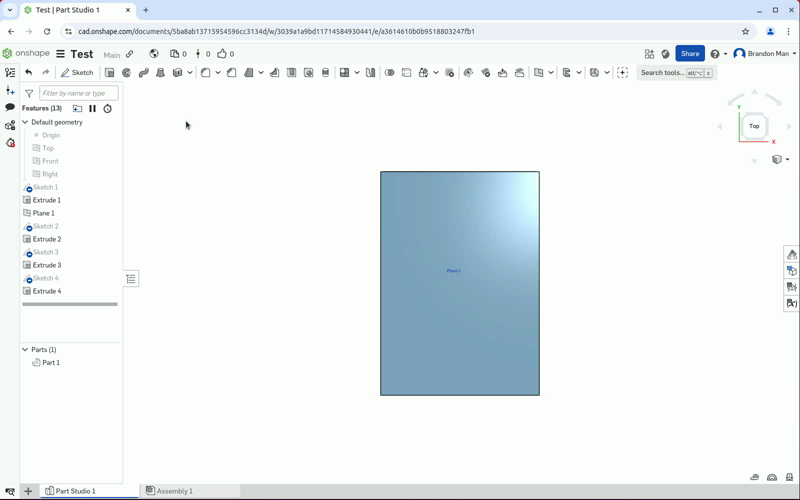
mouse_move(73, 189)
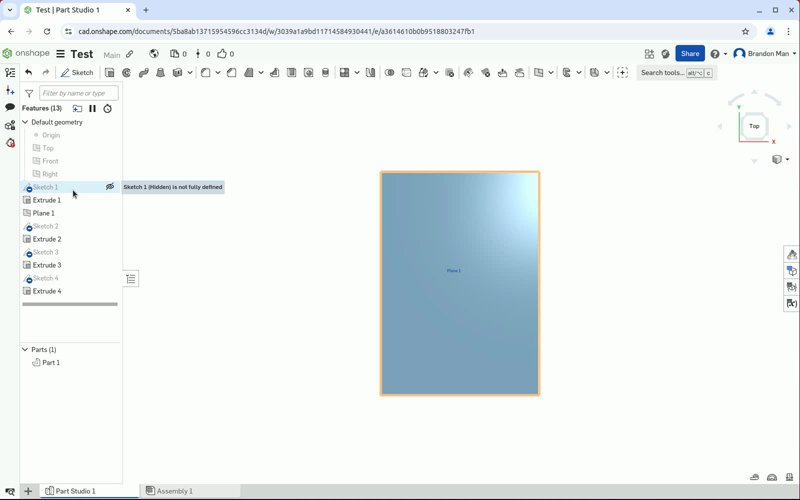
click(73, 189)
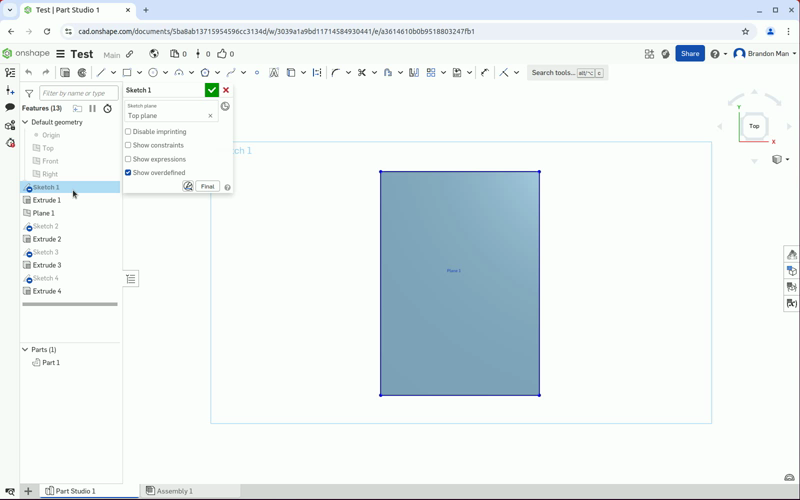
mouse_move(229, 92)
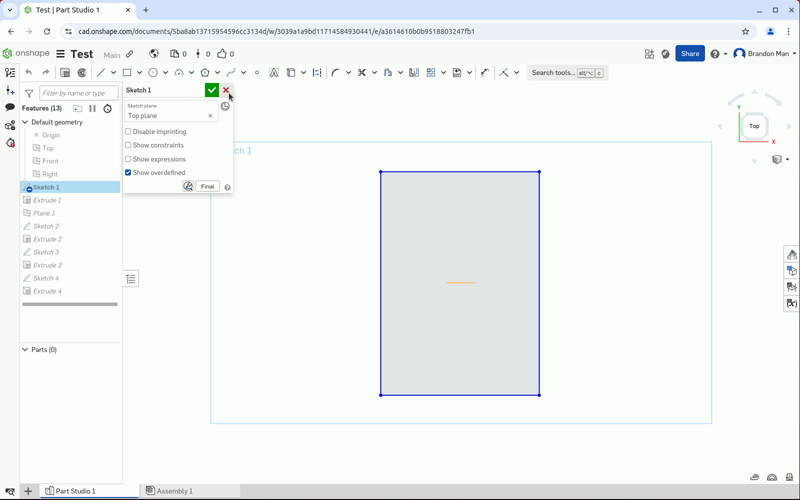
click(229, 92)
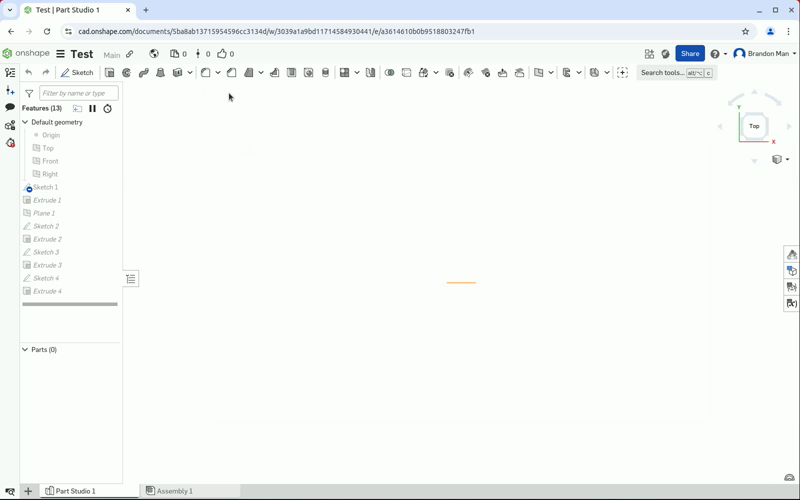
key(shift+s)
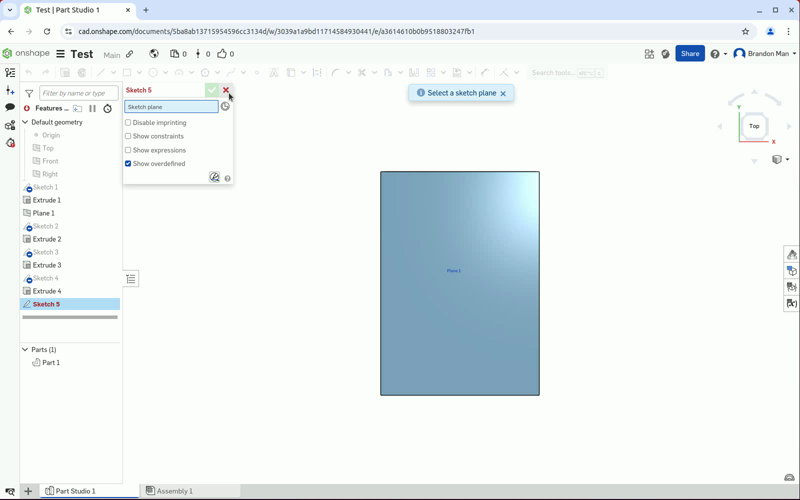
mouse_move(73, 215)
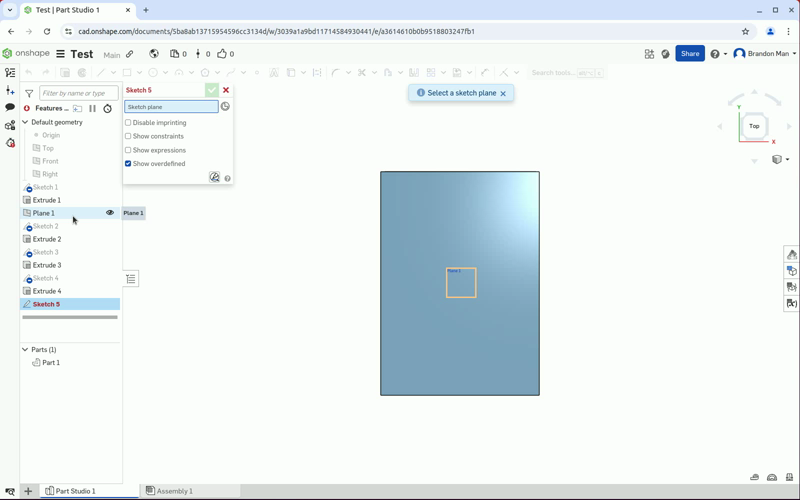
click(73, 215)
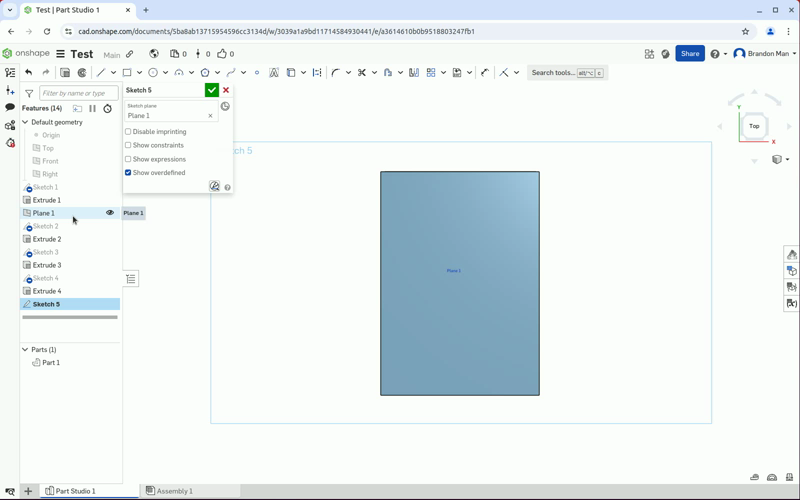
mouse_move(73, 352)
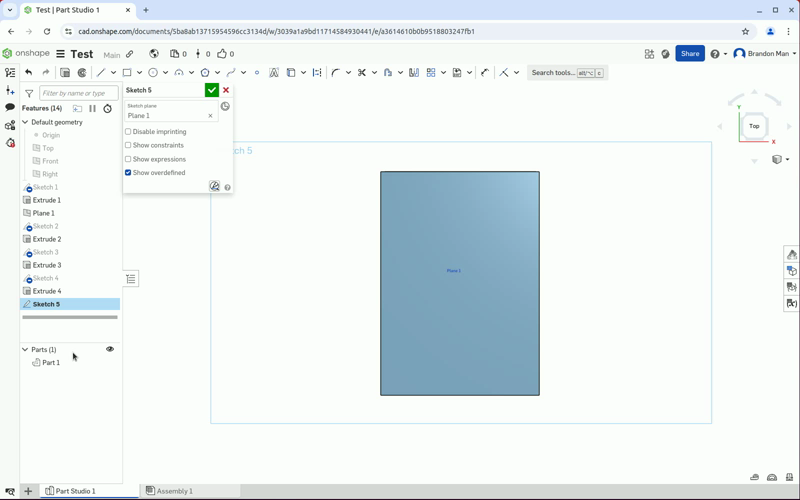
key(y)
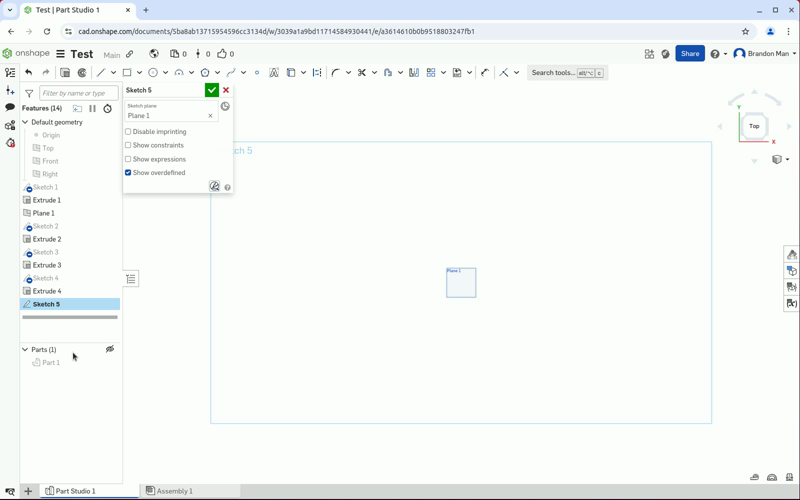
key(l)
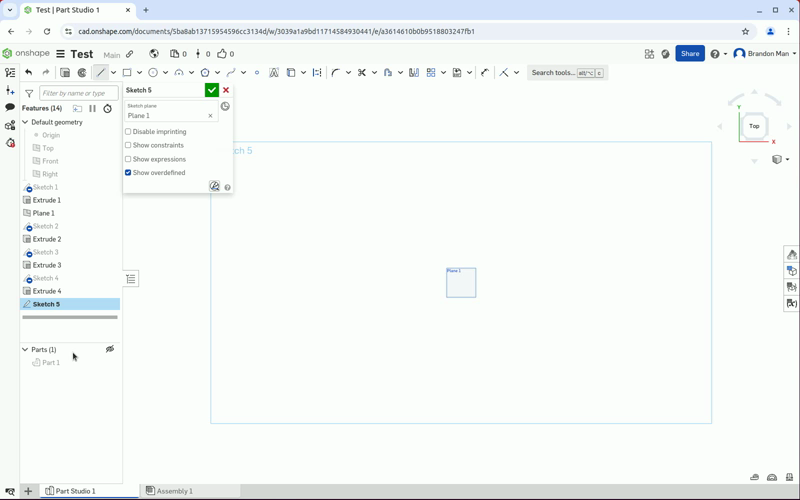
key_down(shift)
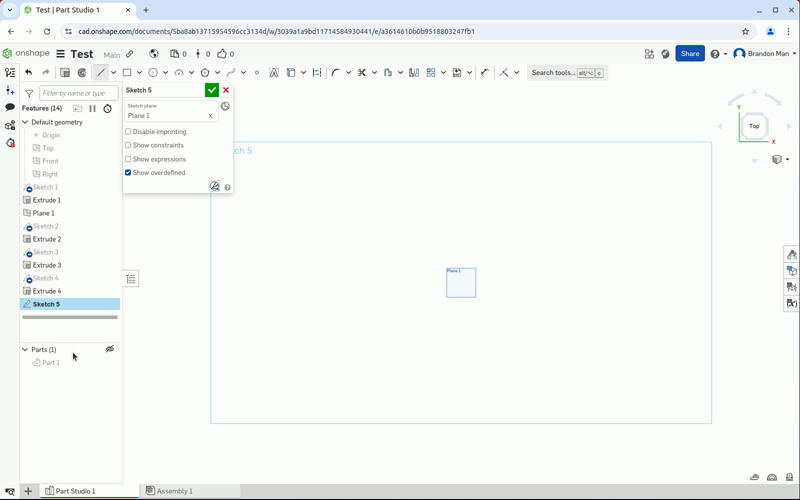
mouse_move(383, 217)
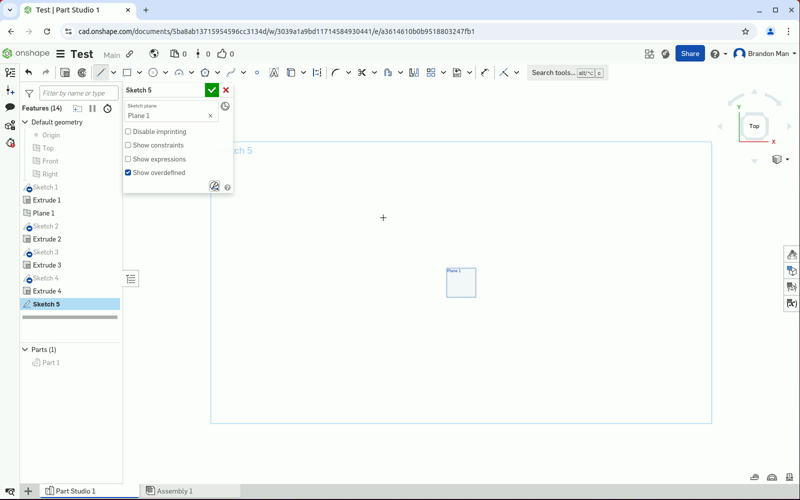
click(383, 217)
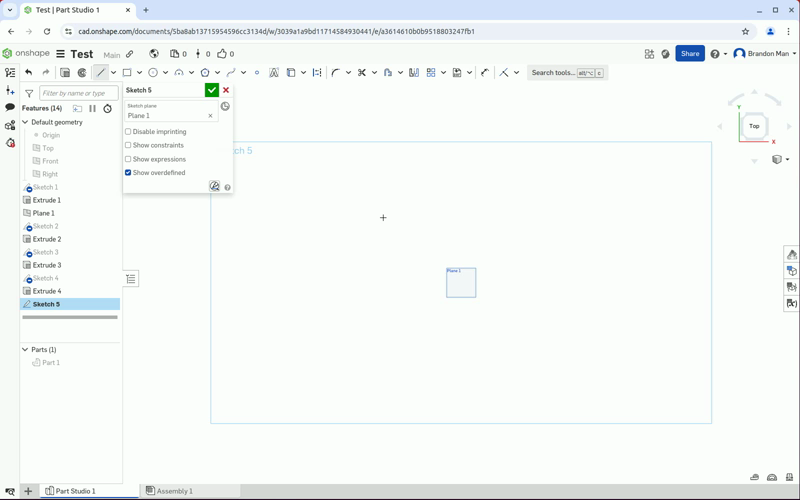
key_up(shift)
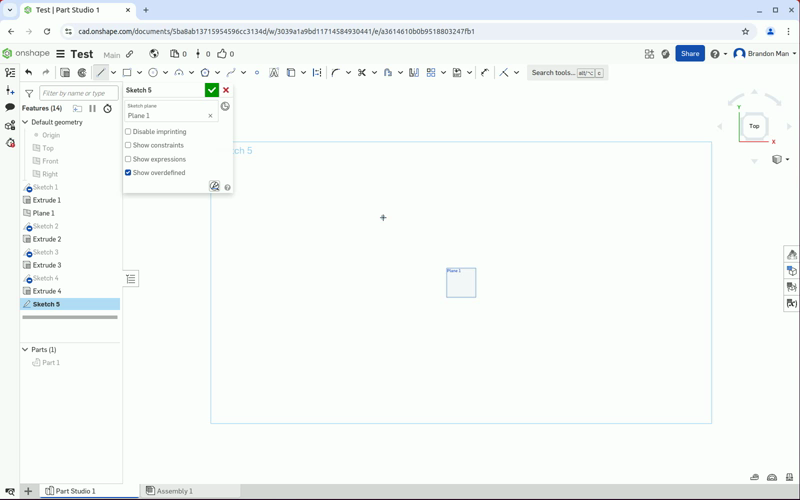
key_down(shift)
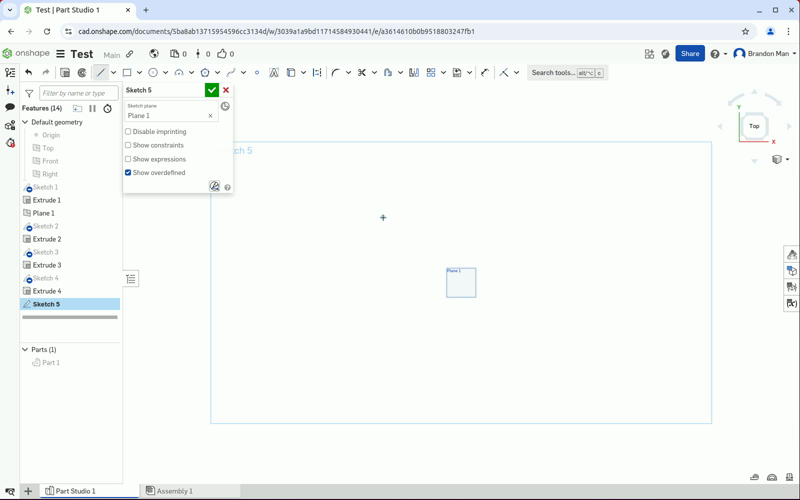
mouse_move(413, 217)
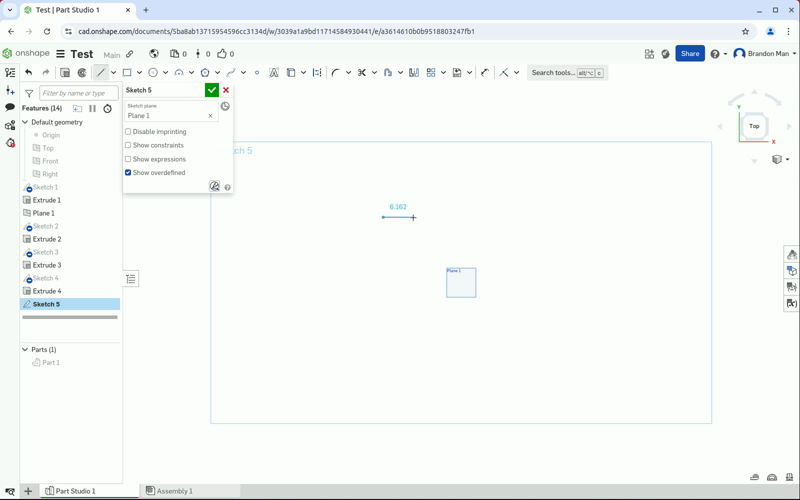
mouse_move(385, 217)
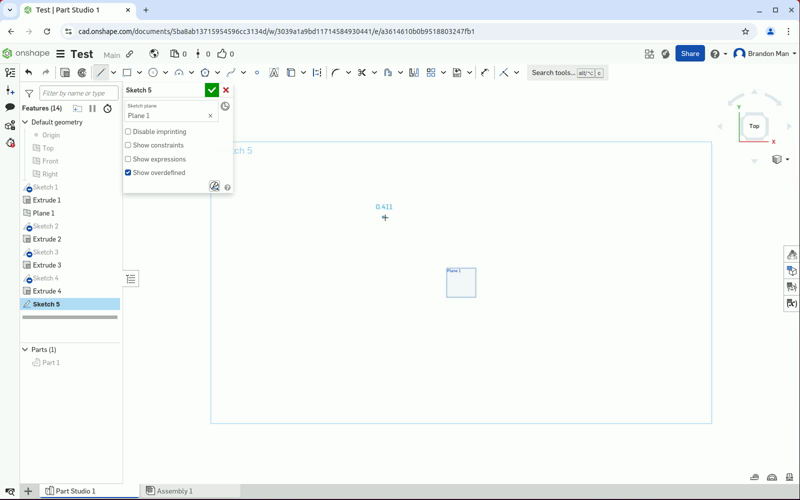
scroll(6)
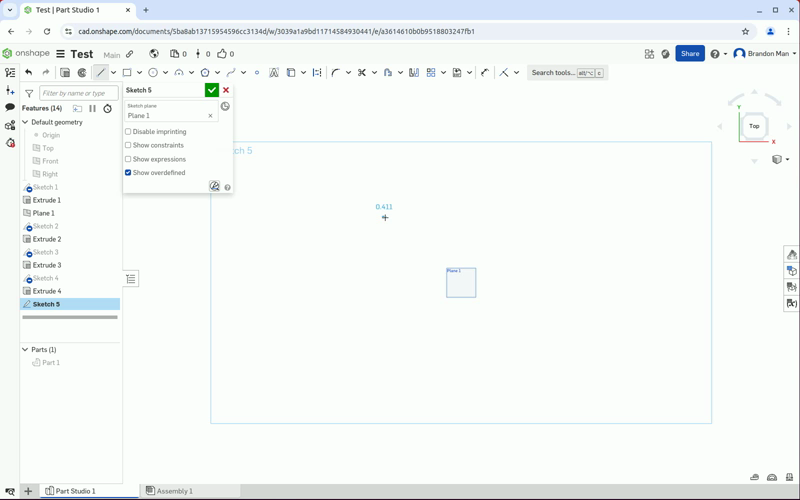
scroll(6)
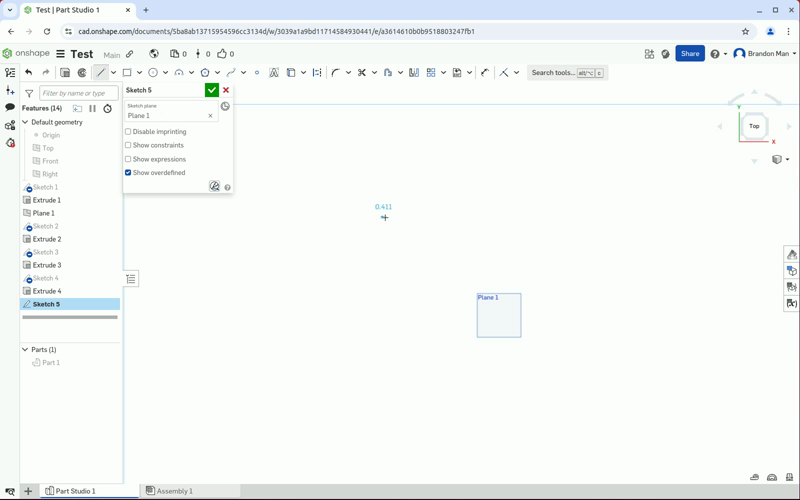
scroll(6)
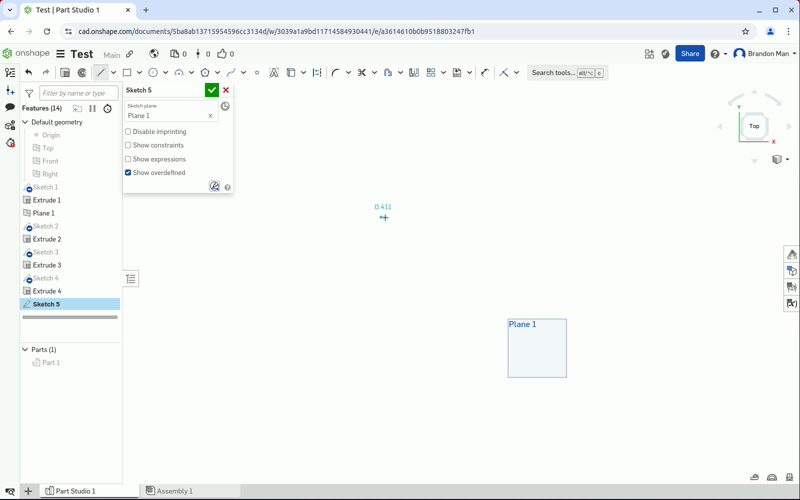
scroll(6)
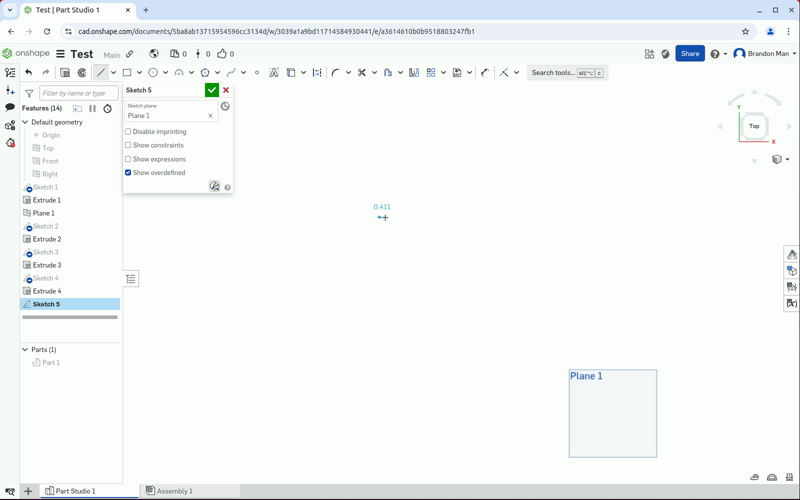
scroll(6)
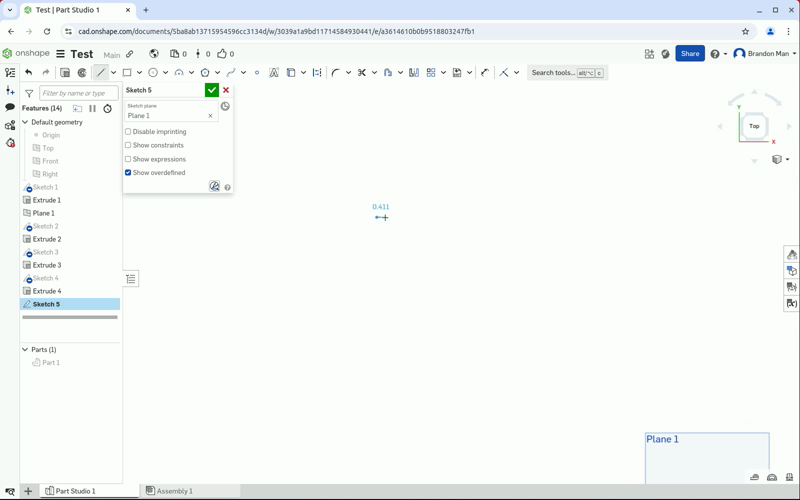
scroll(6)
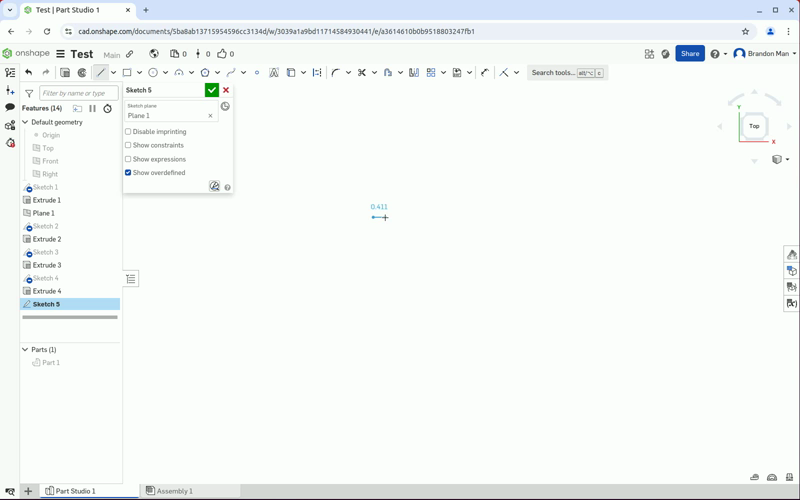
scroll(6)
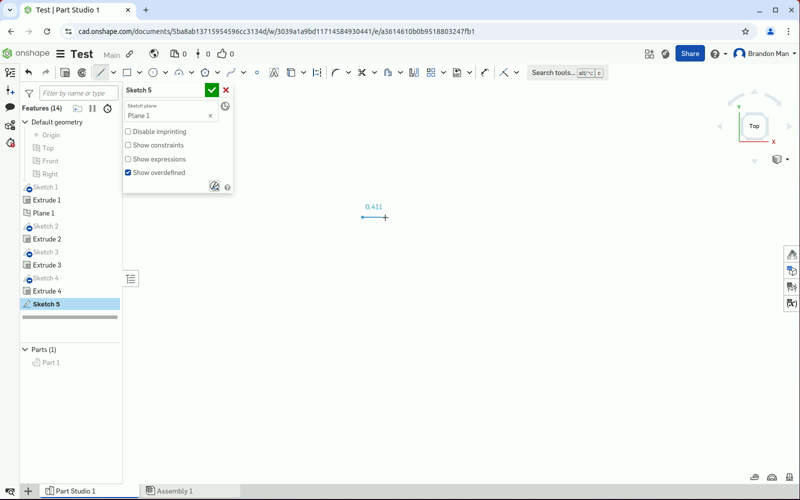
click(385, 217)
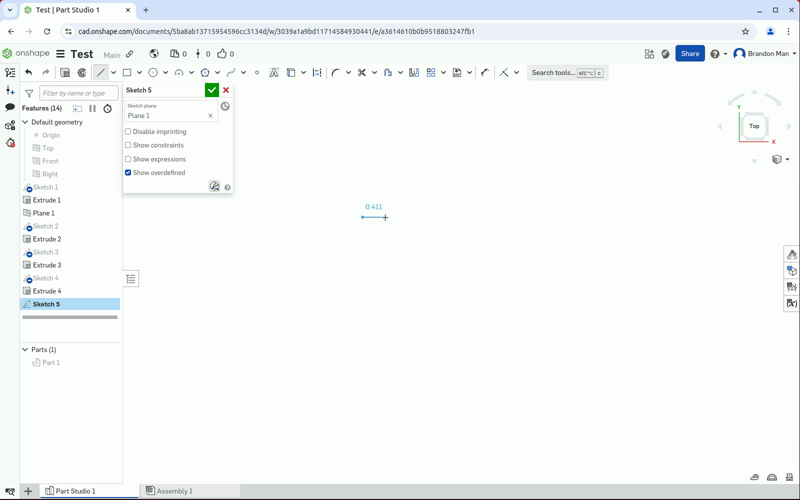
scroll(-6)
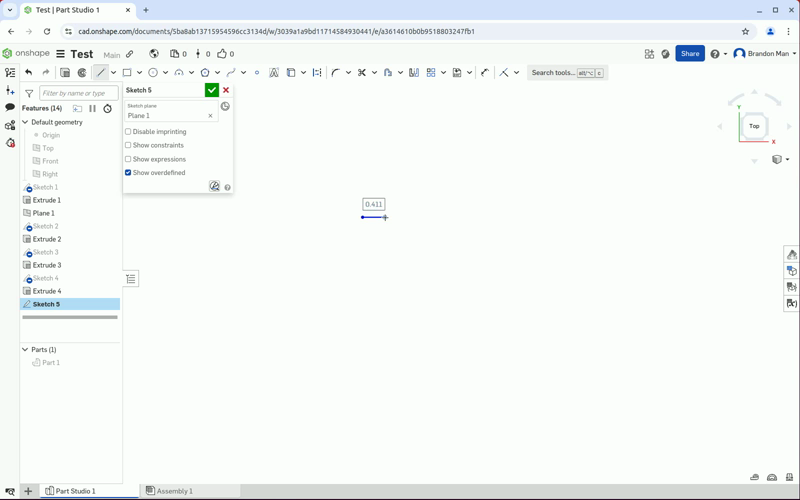
scroll(-6)
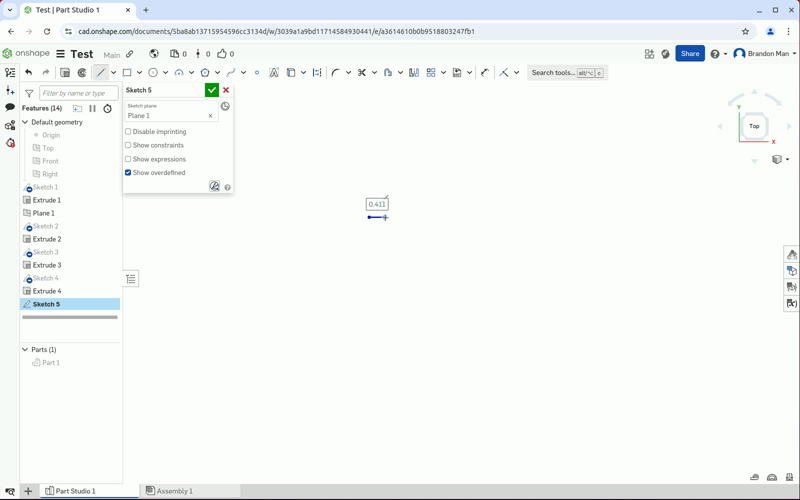
scroll(-6)
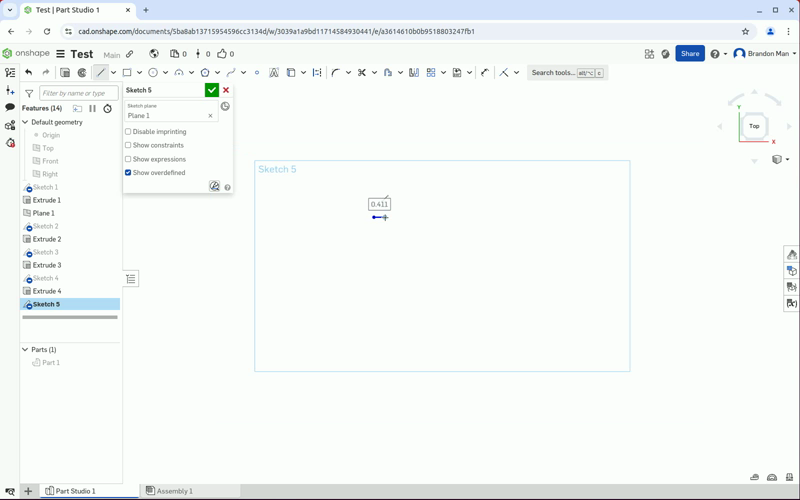
scroll(-6)
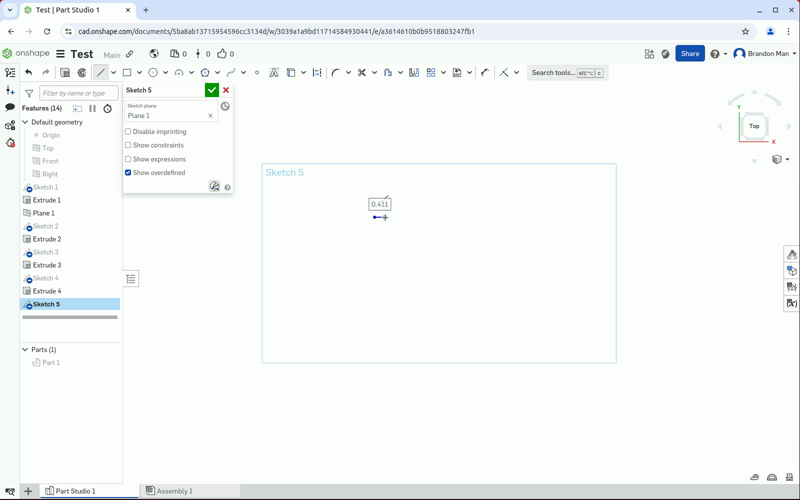
scroll(-6)
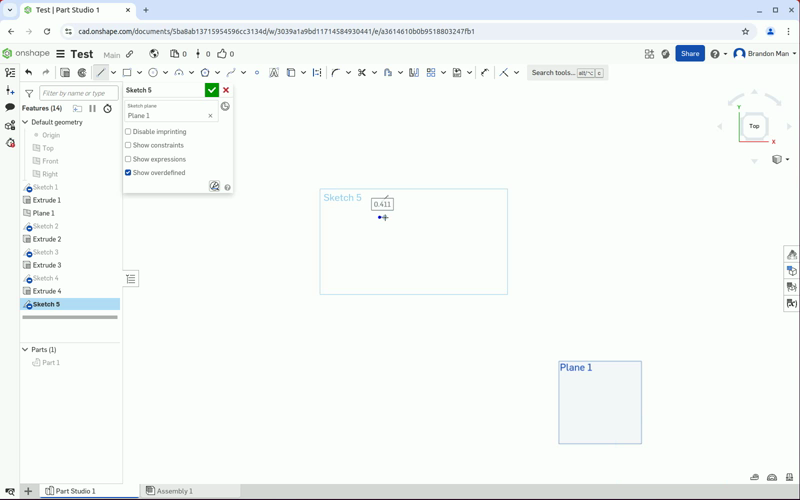
scroll(-6)
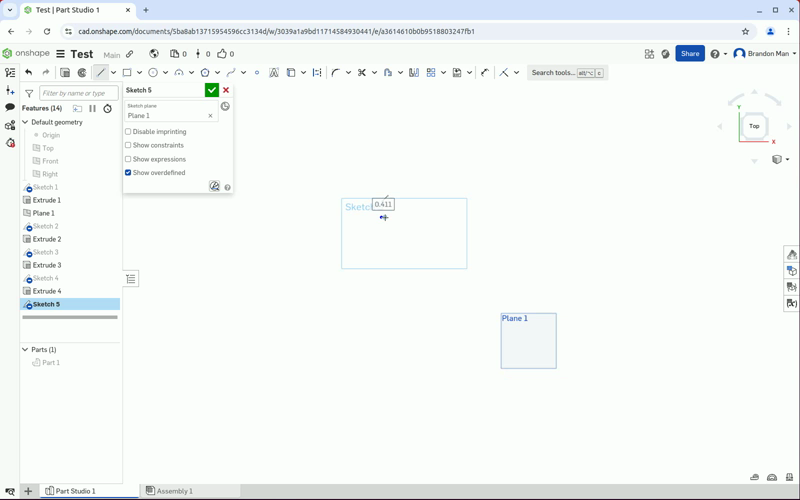
scroll(-6)
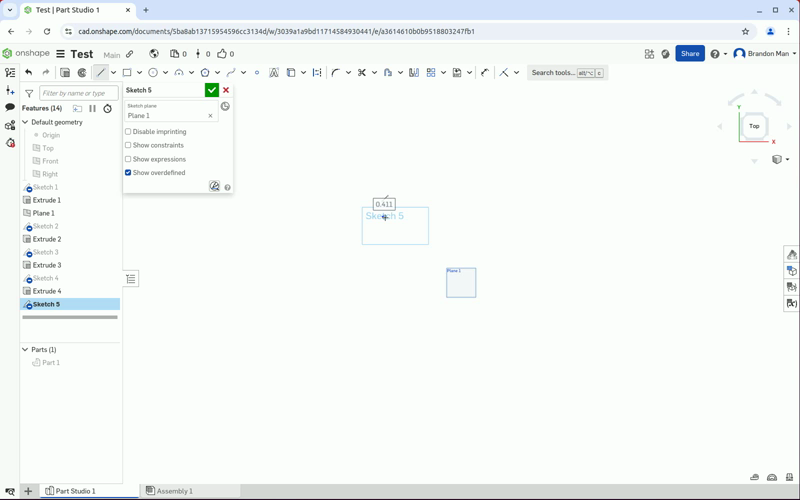
key_up(shift)
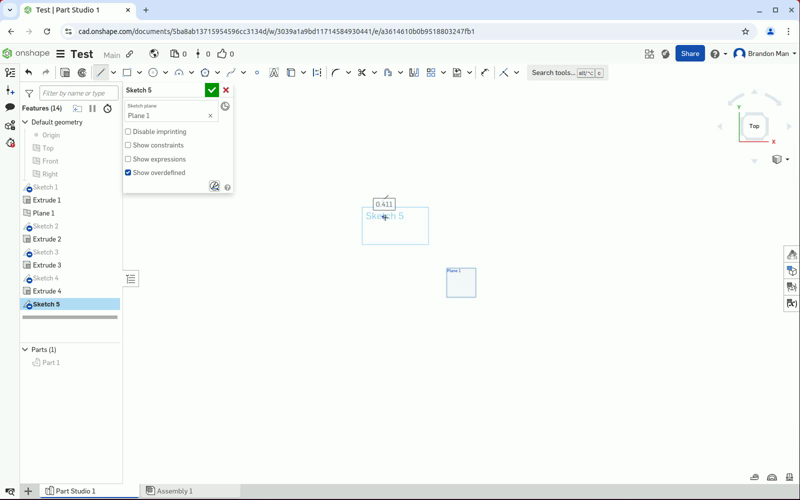
key_down(shift)
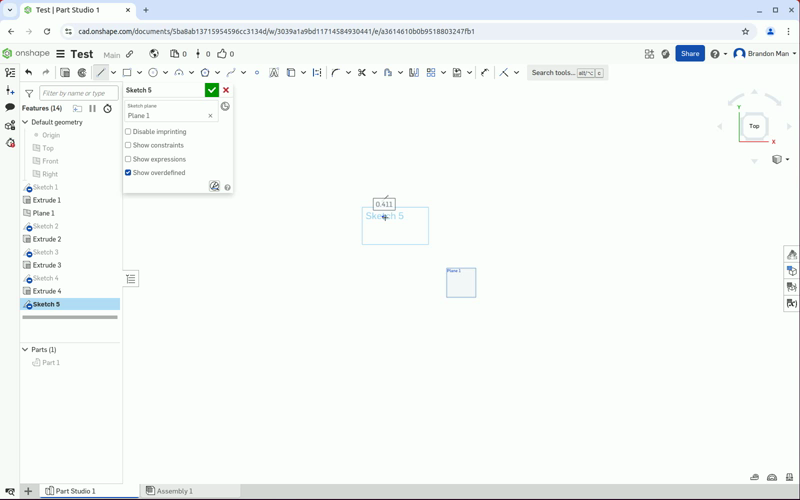
mouse_move(415, 217)
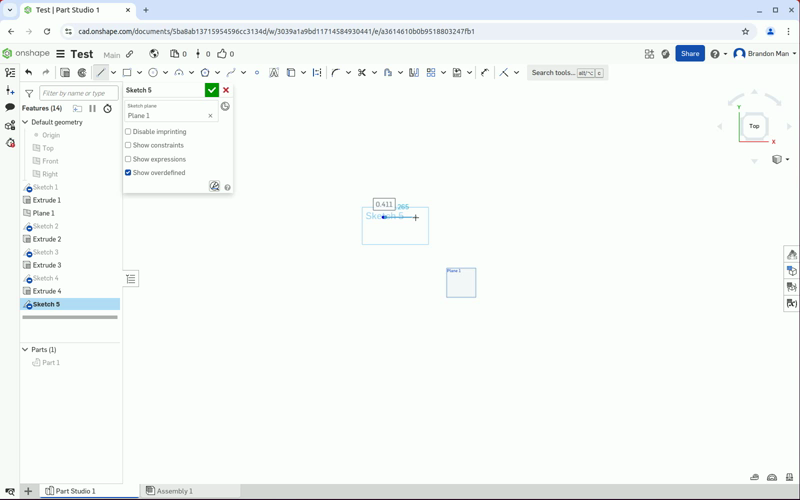
mouse_move(385, 197)
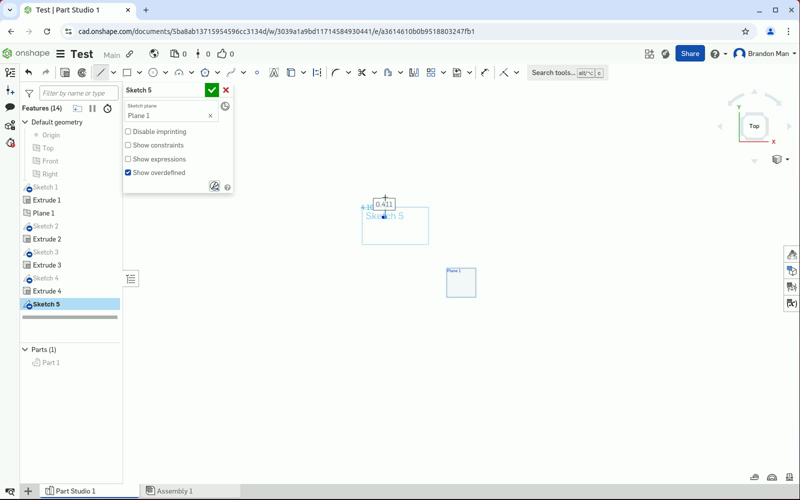
click(385, 197)
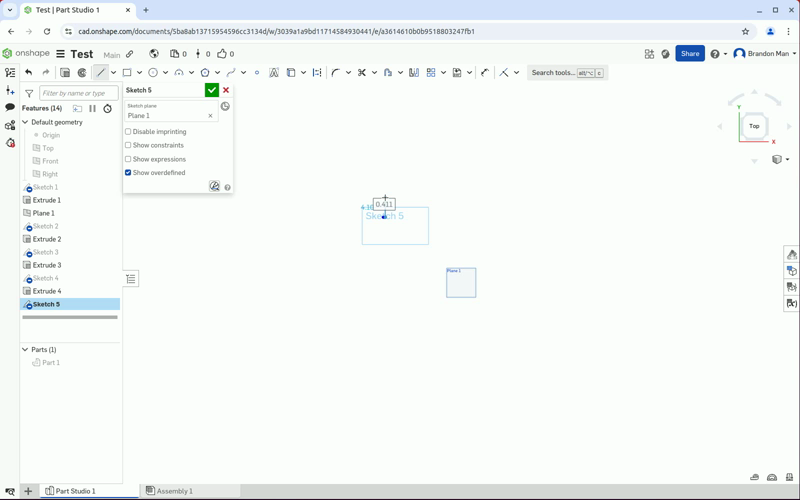
key_up(shift)
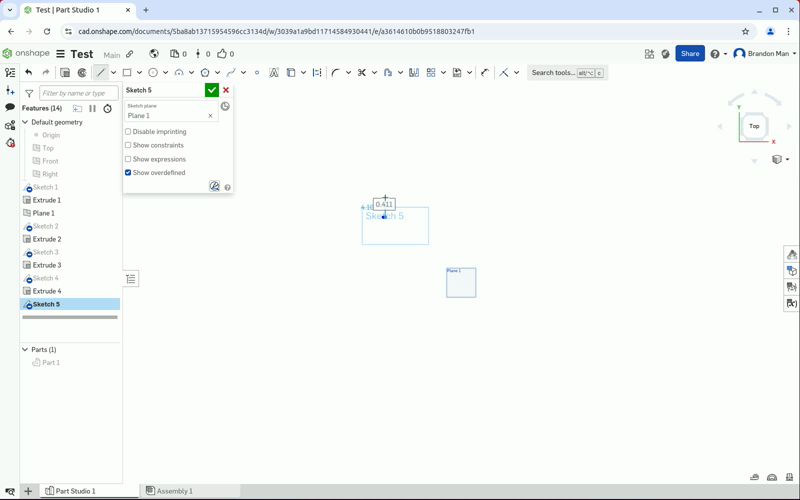
key_down(shift)
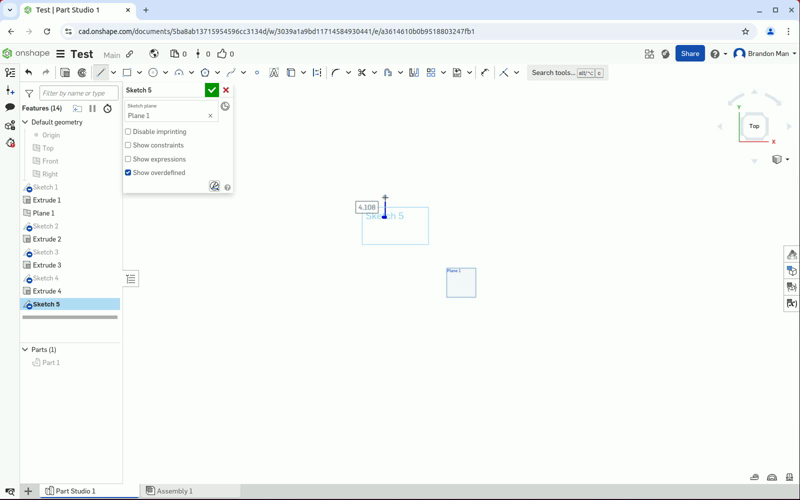
mouse_move(415, 197)
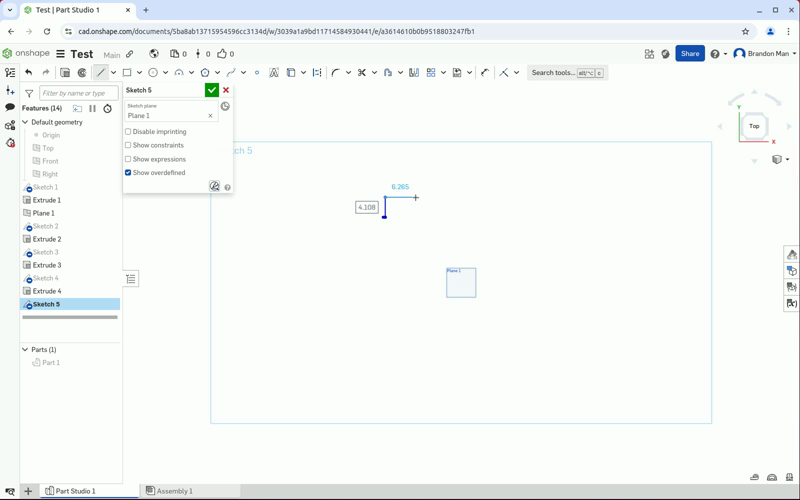
mouse_move(383, 197)
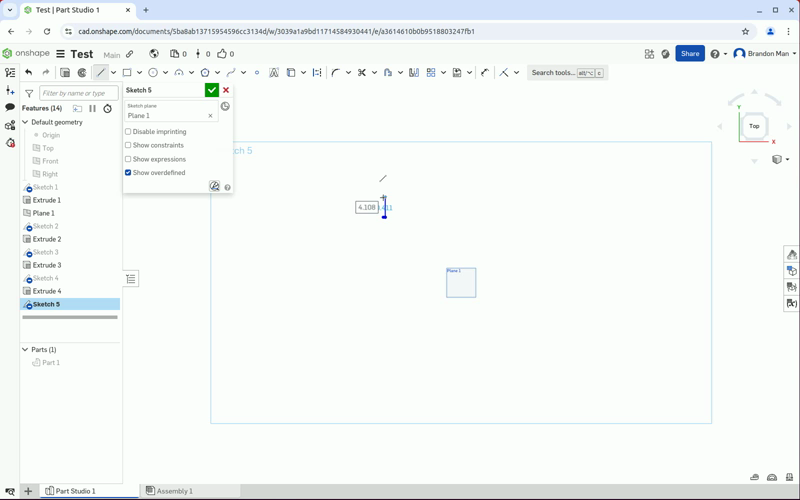
scroll(6)
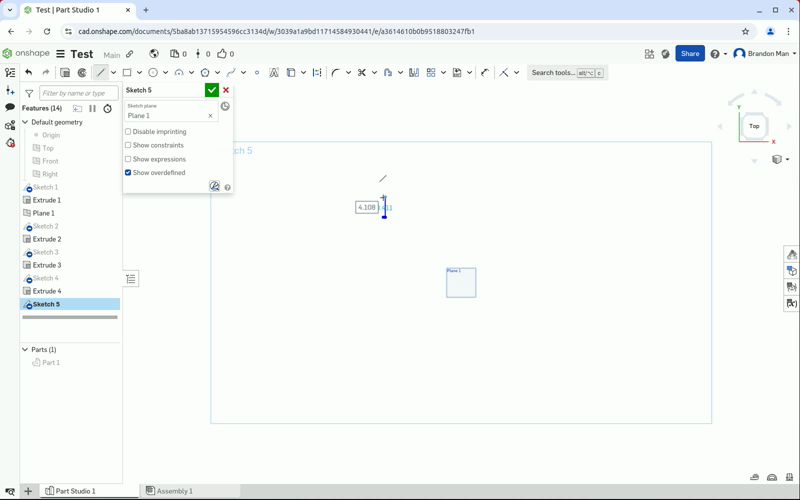
scroll(6)
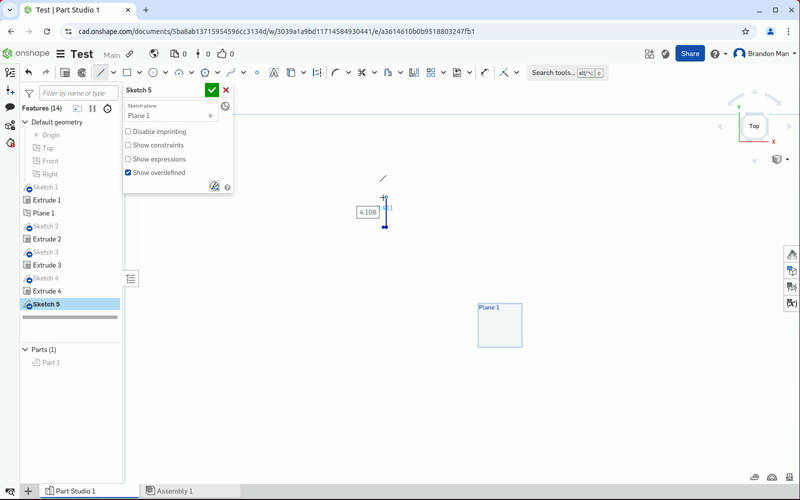
scroll(6)
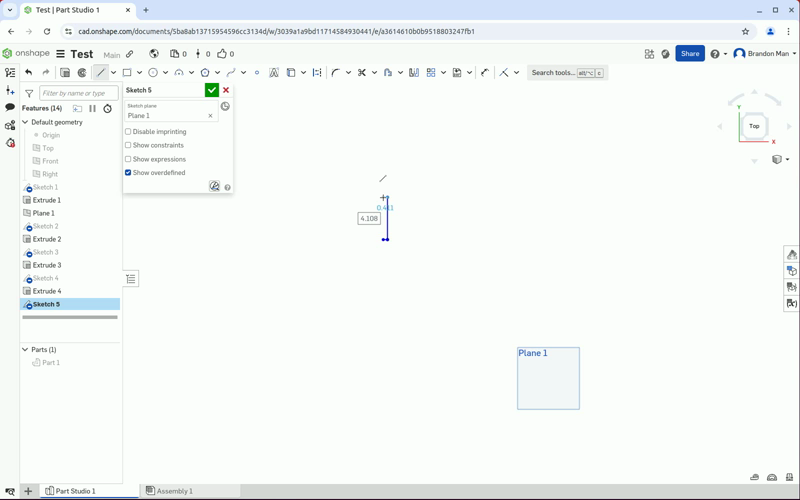
scroll(6)
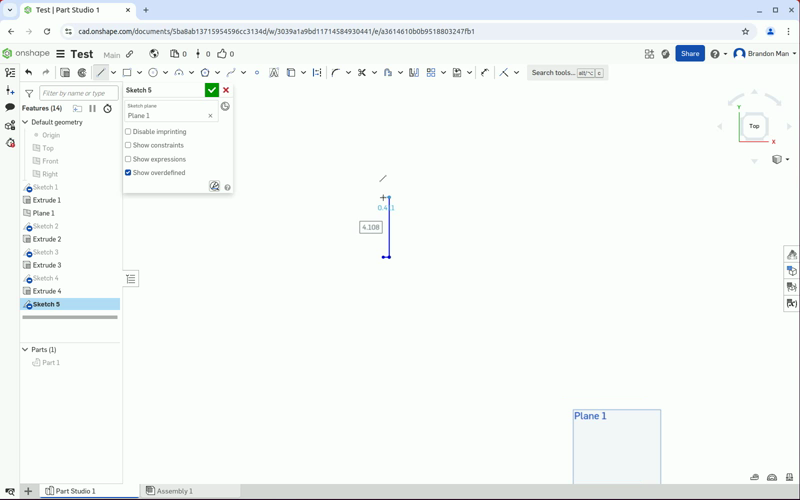
scroll(6)
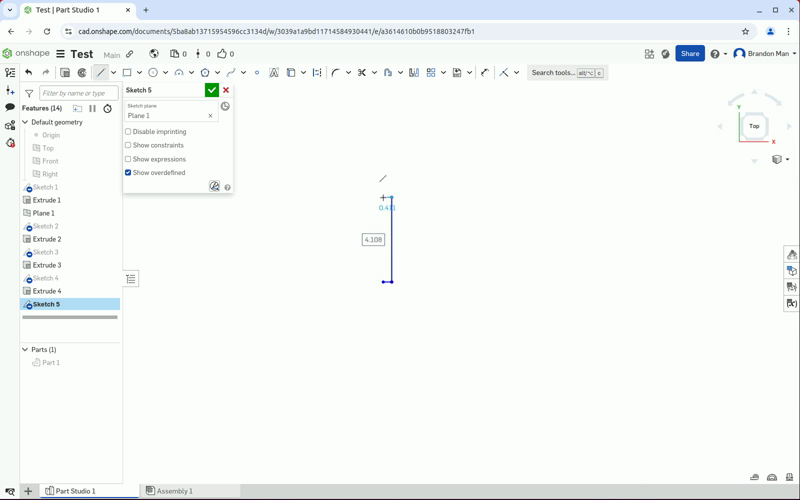
scroll(6)
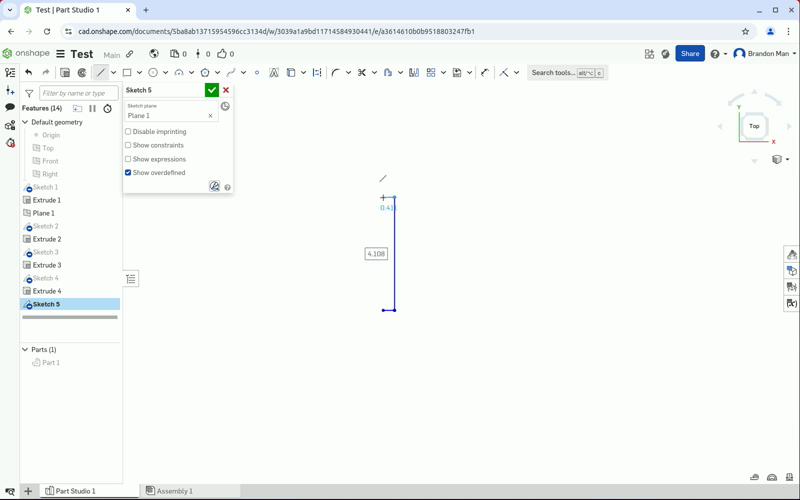
scroll(6)
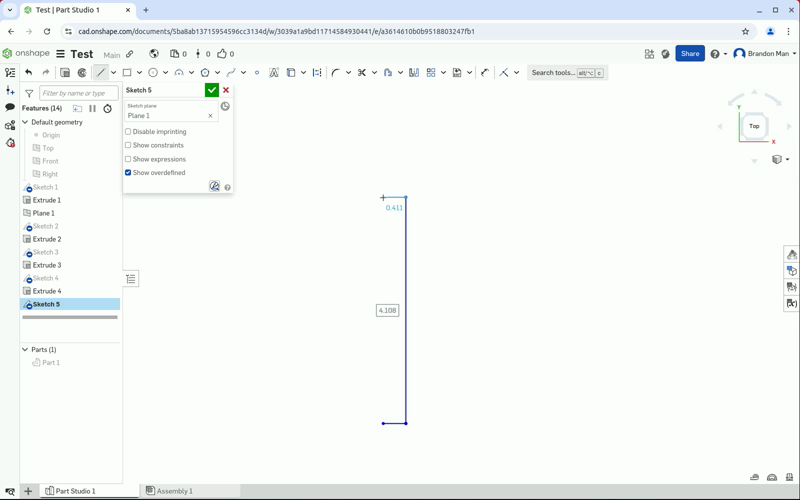
click(383, 197)
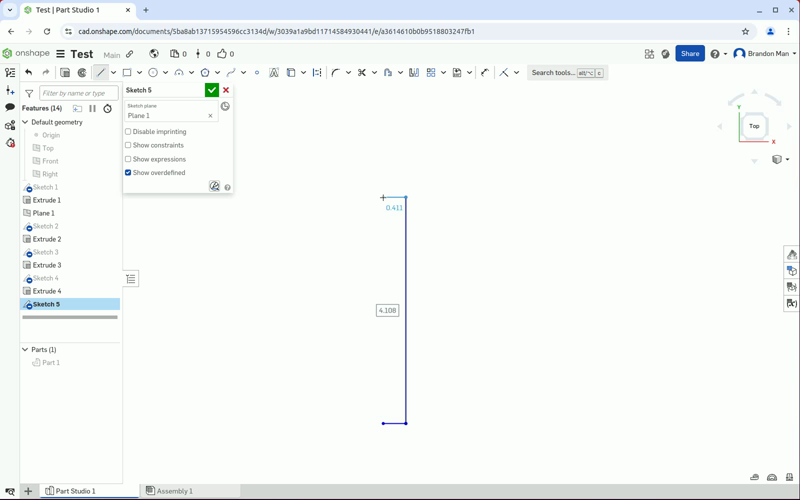
scroll(-6)
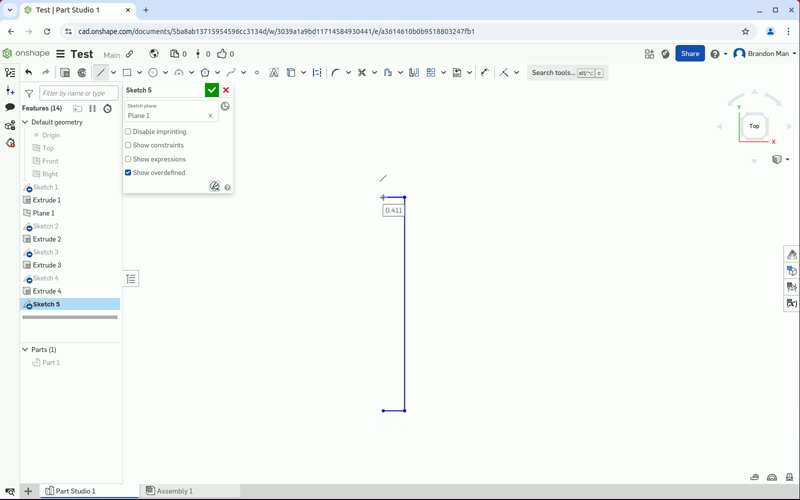
scroll(-6)
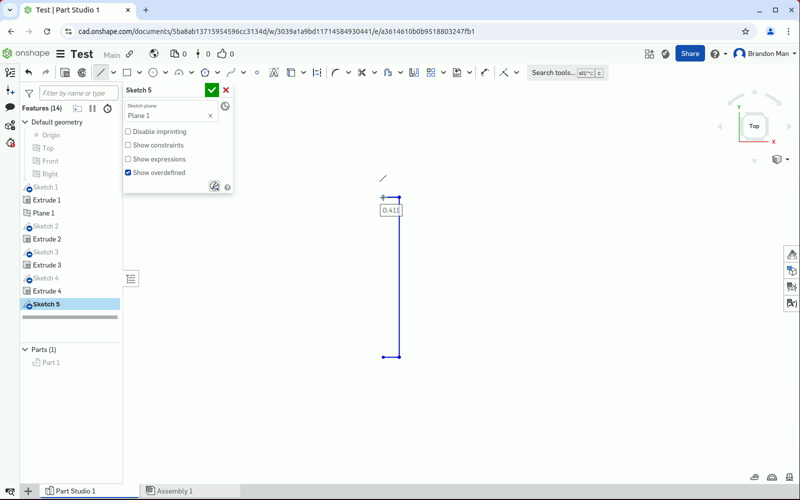
scroll(-6)
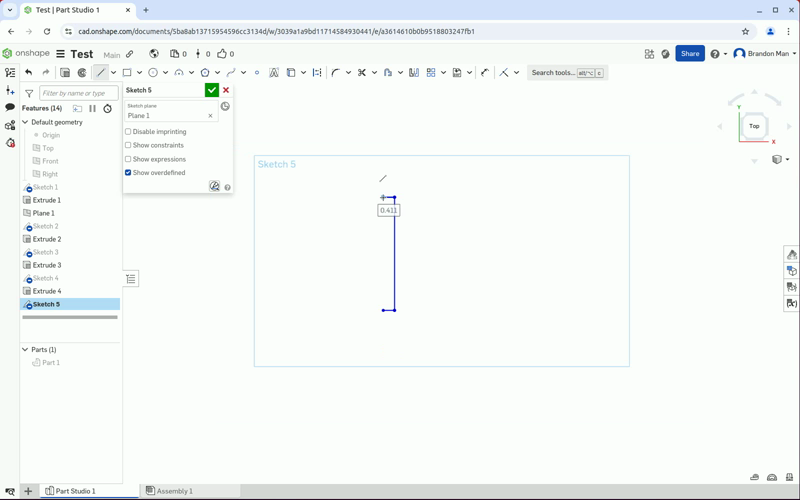
scroll(-6)
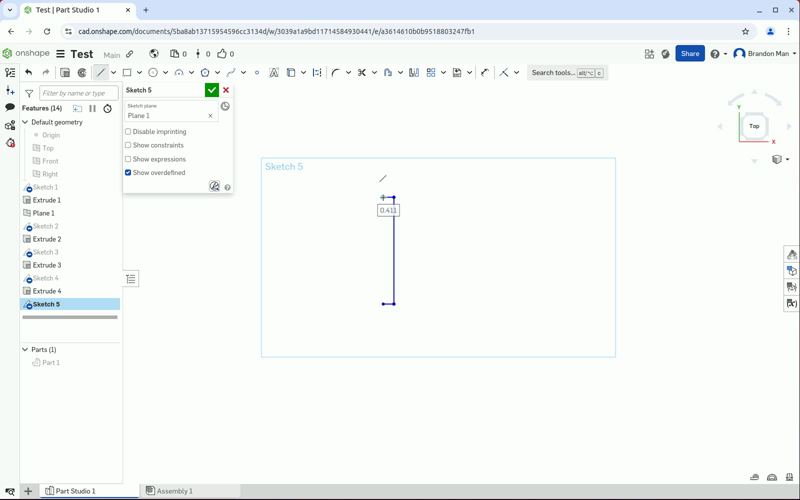
scroll(-6)
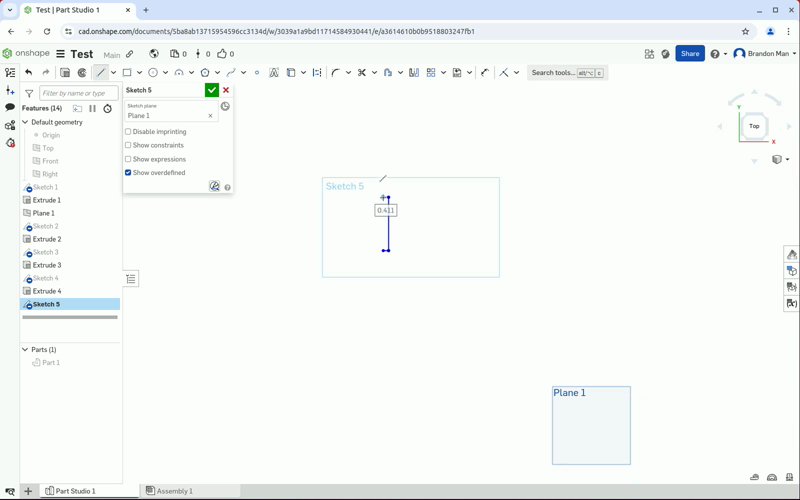
scroll(-6)
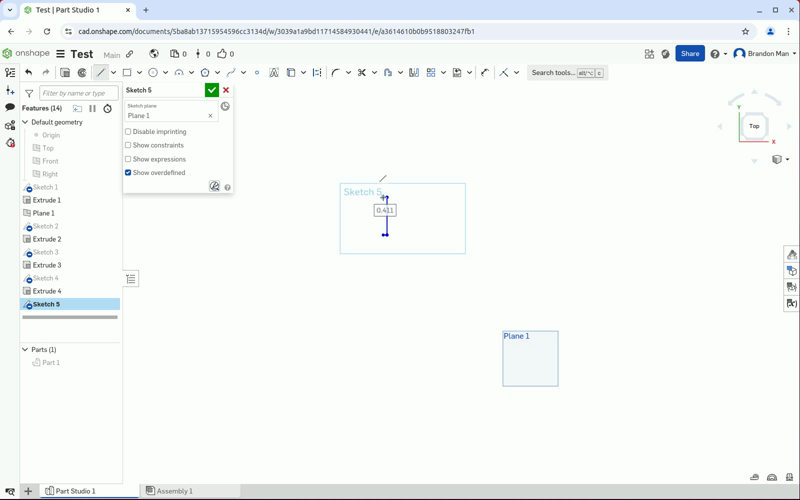
scroll(-6)
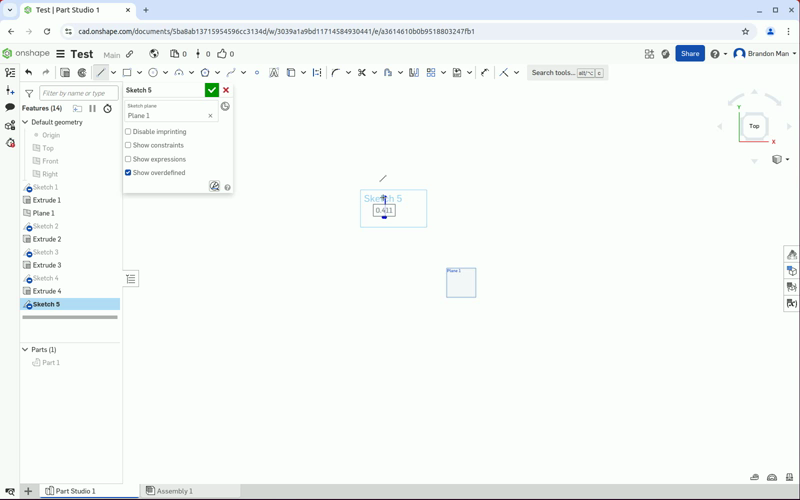
key_up(shift)
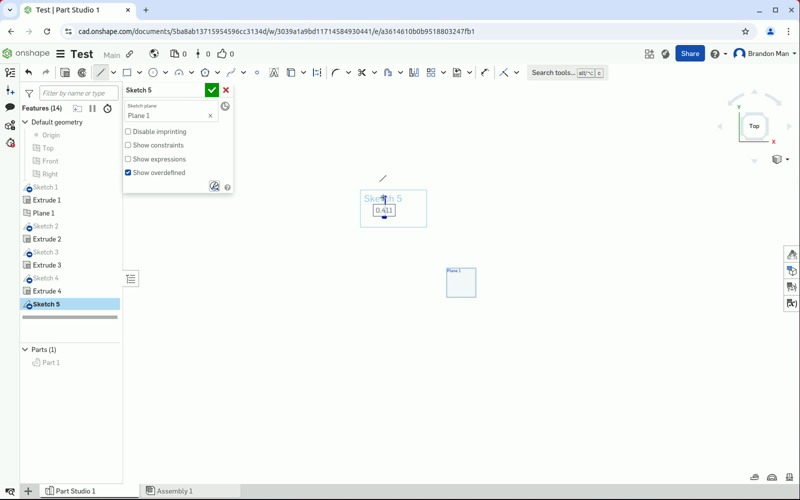
mouse_move(413, 197)
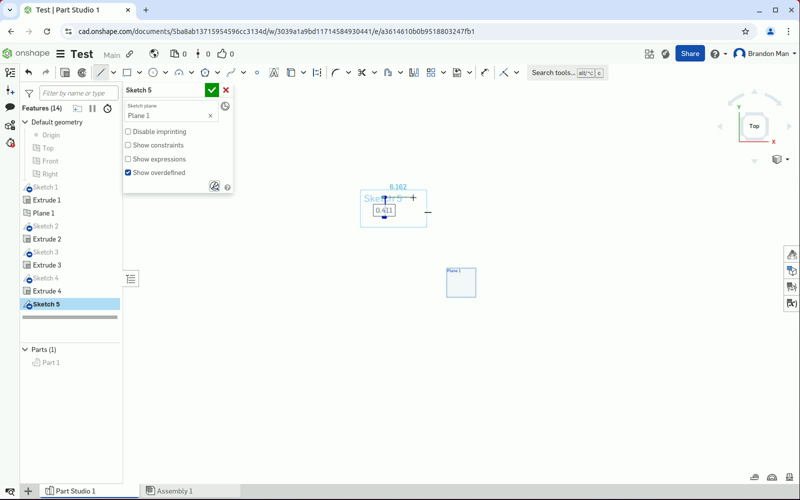
key_down(shift)
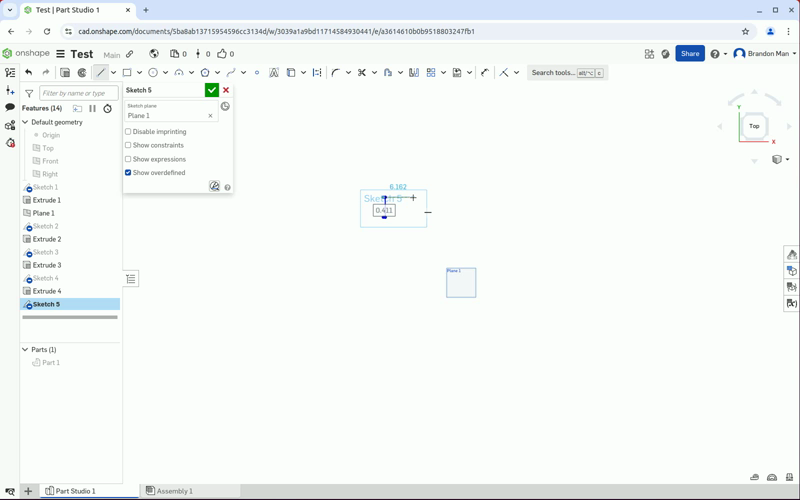
mouse_move(383, 217)
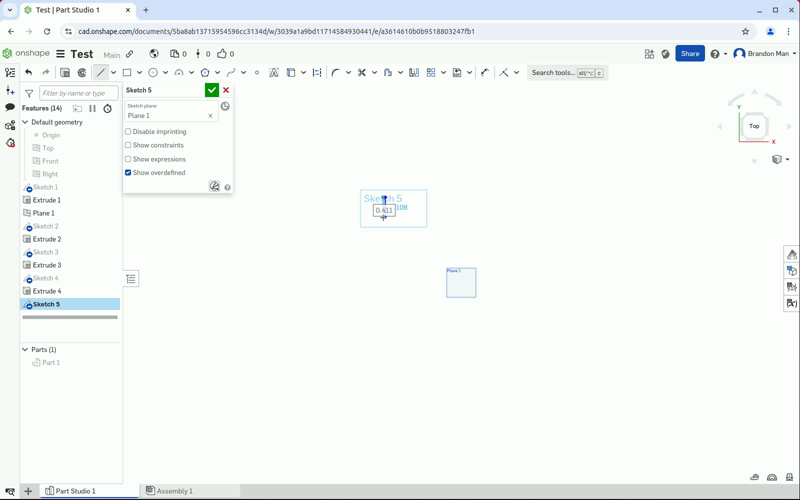
scroll(6)
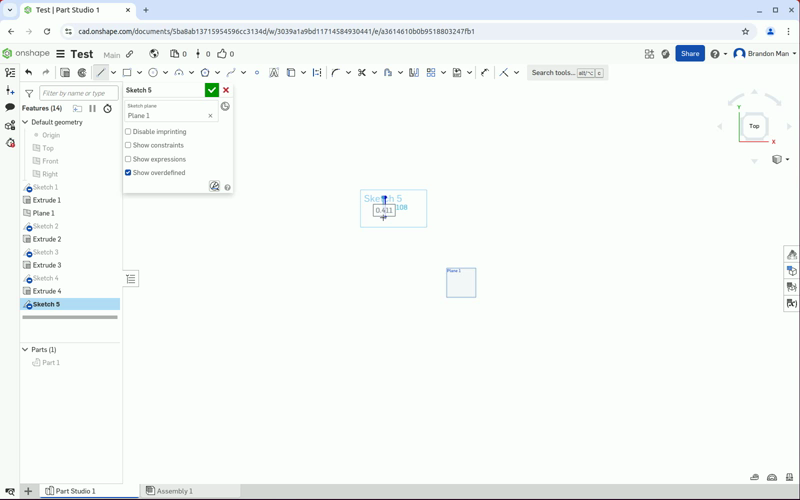
scroll(6)
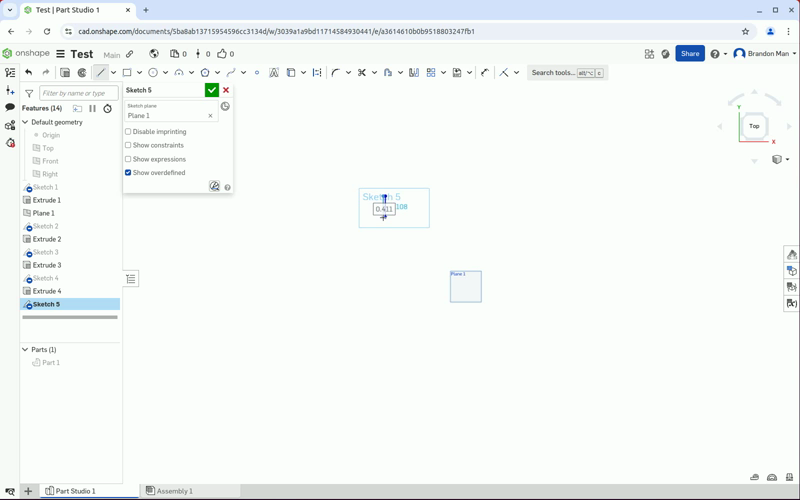
scroll(6)
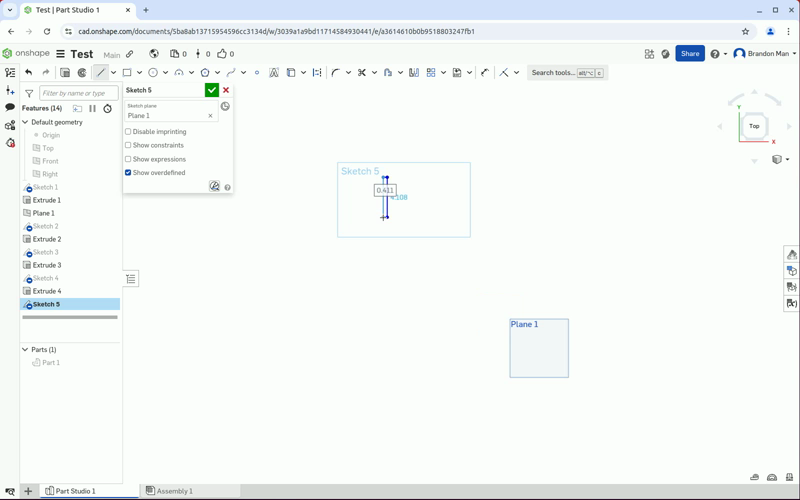
scroll(6)
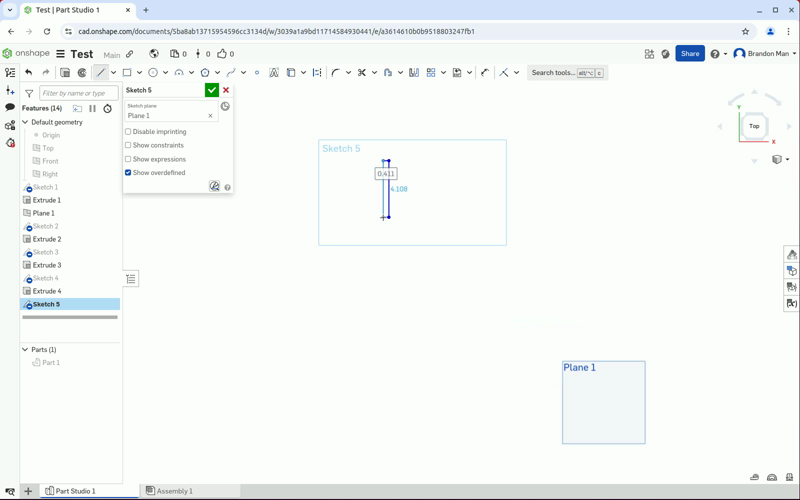
scroll(6)
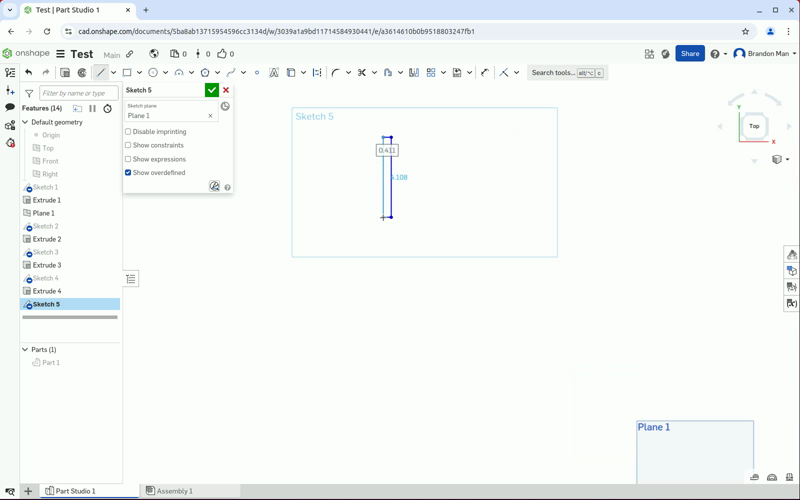
scroll(6)
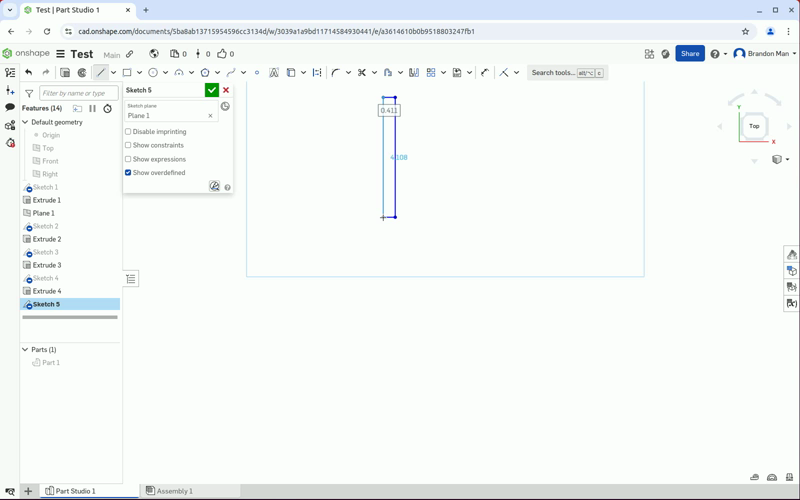
scroll(6)
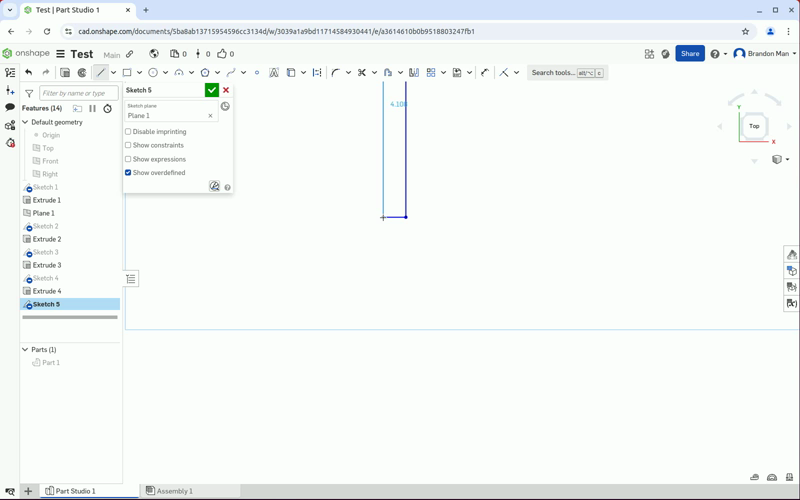
key_up(shift)
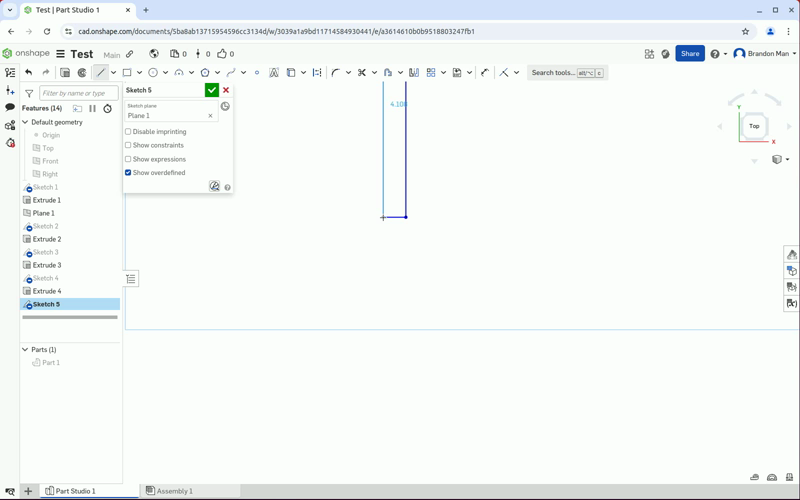
click(383, 217)
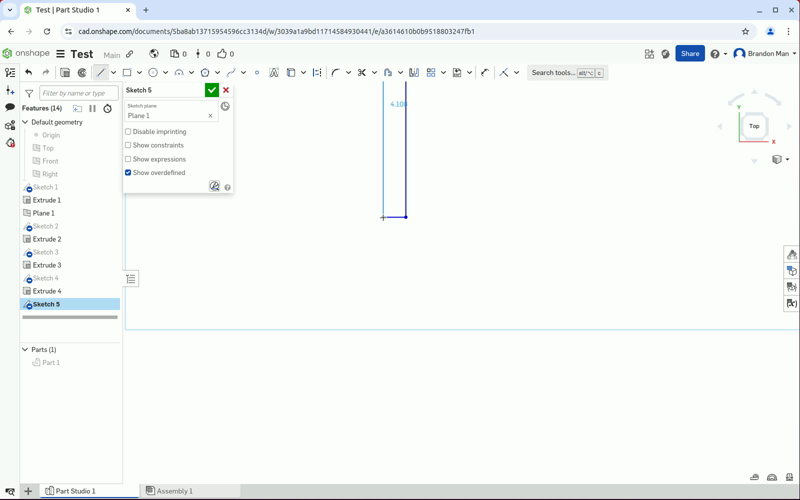
scroll(-6)
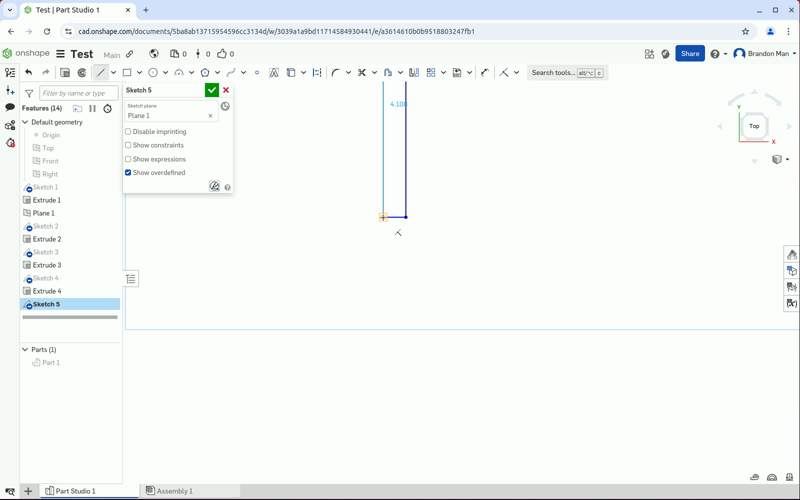
scroll(-6)
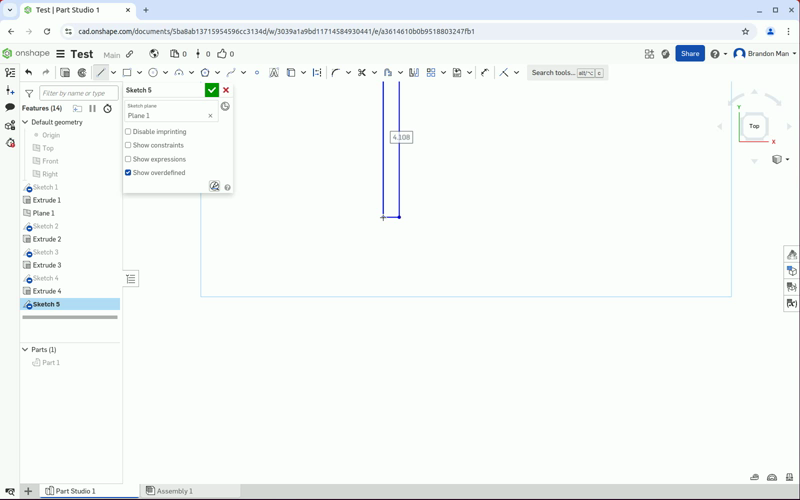
scroll(-6)
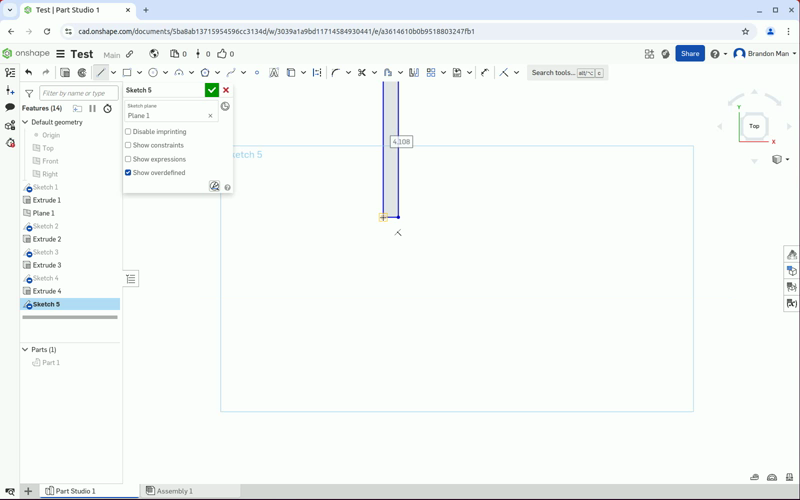
scroll(-6)
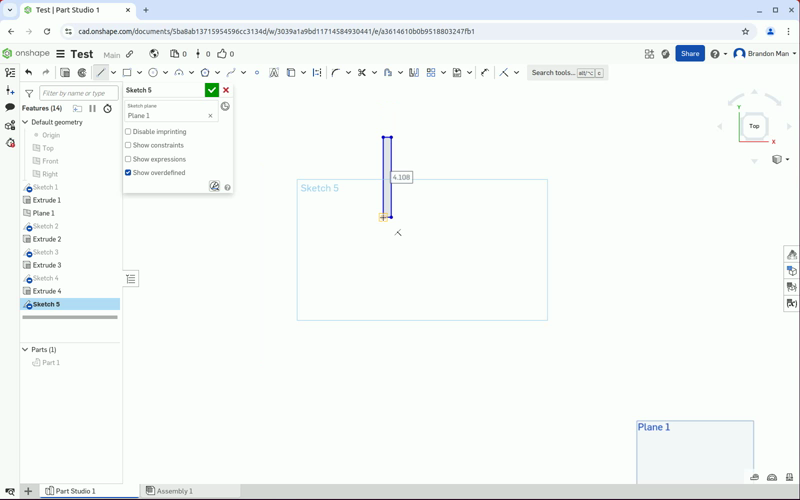
scroll(-6)
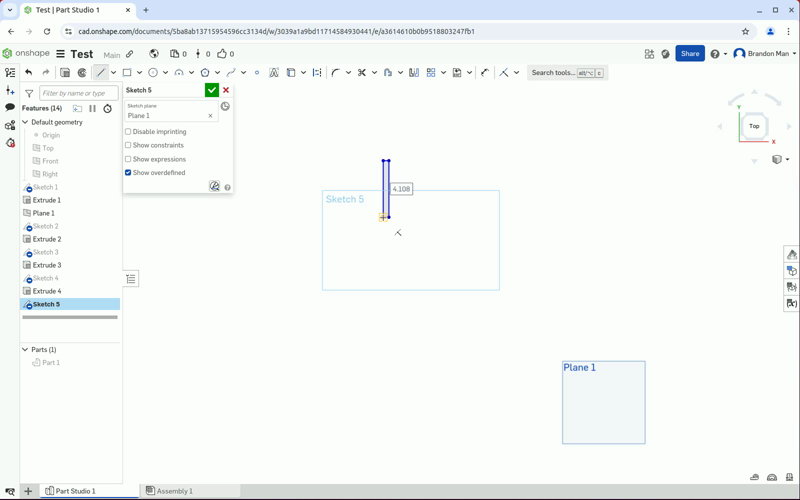
scroll(-6)
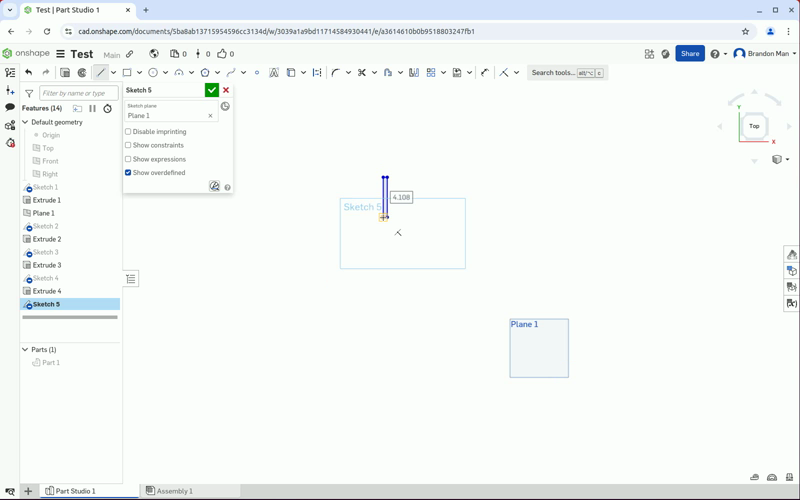
scroll(-6)
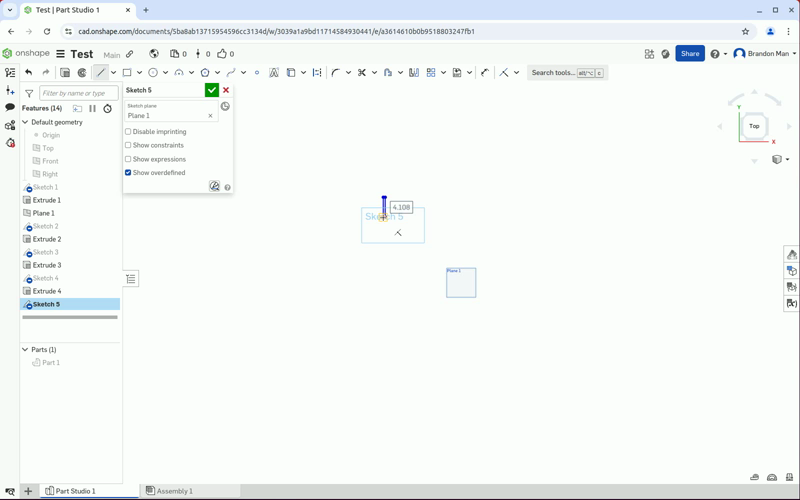
key(esc)
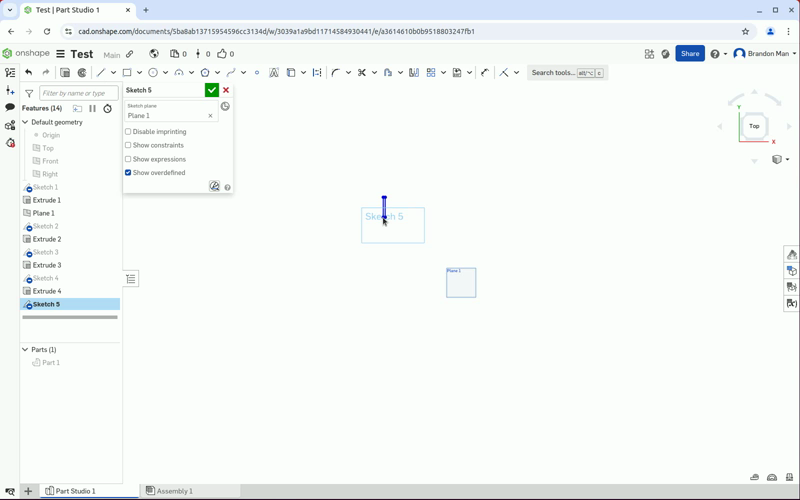
mouse_move(385, 200)
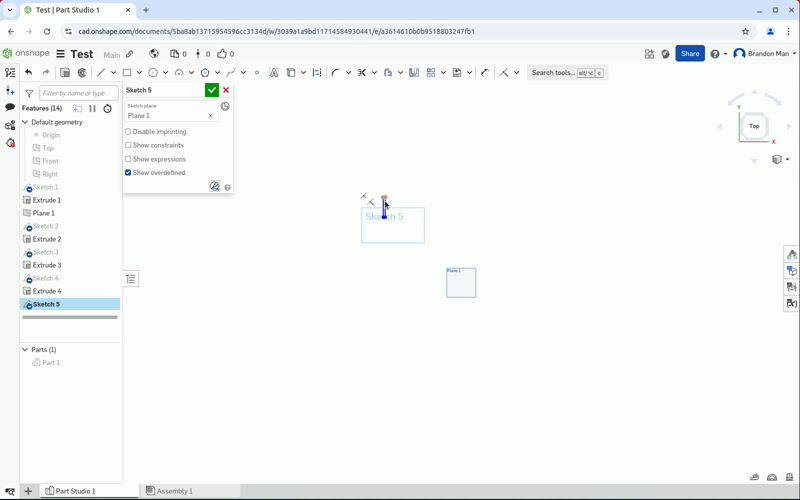
scroll(6)
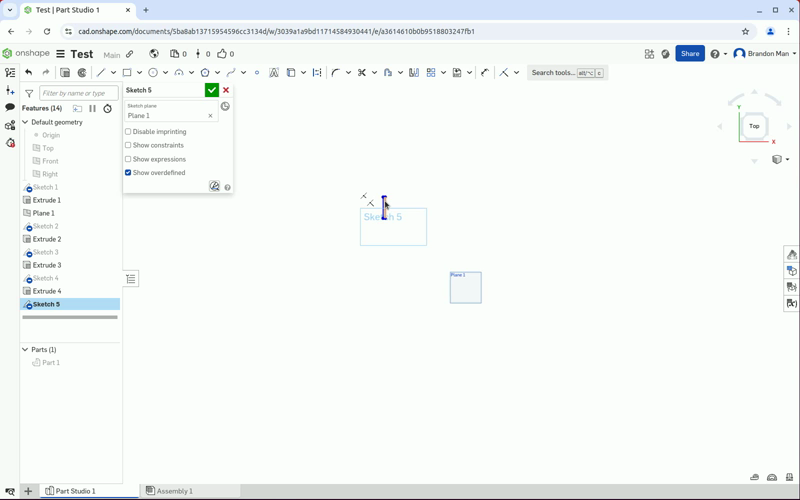
scroll(6)
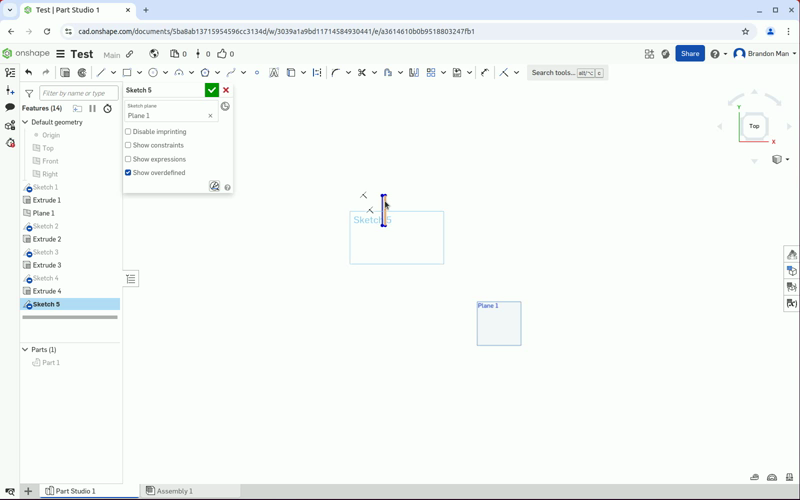
scroll(6)
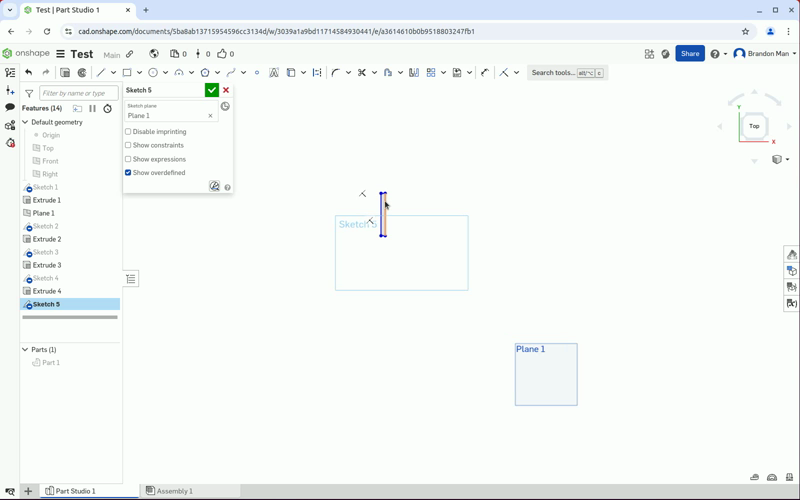
scroll(6)
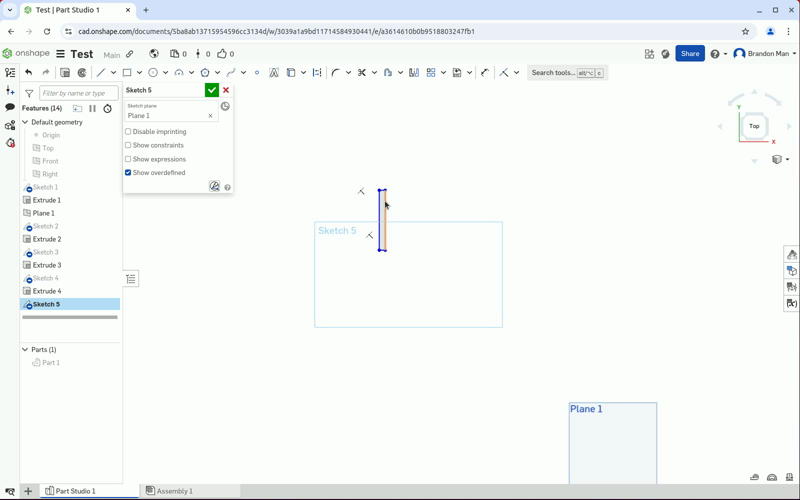
scroll(6)
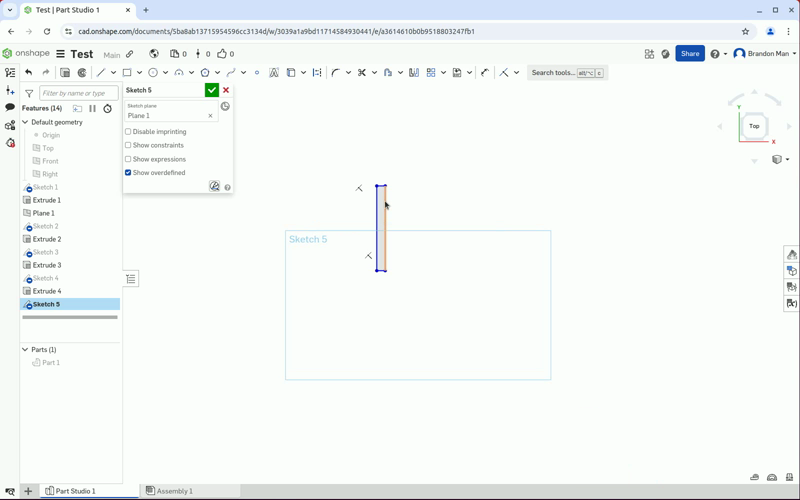
scroll(6)
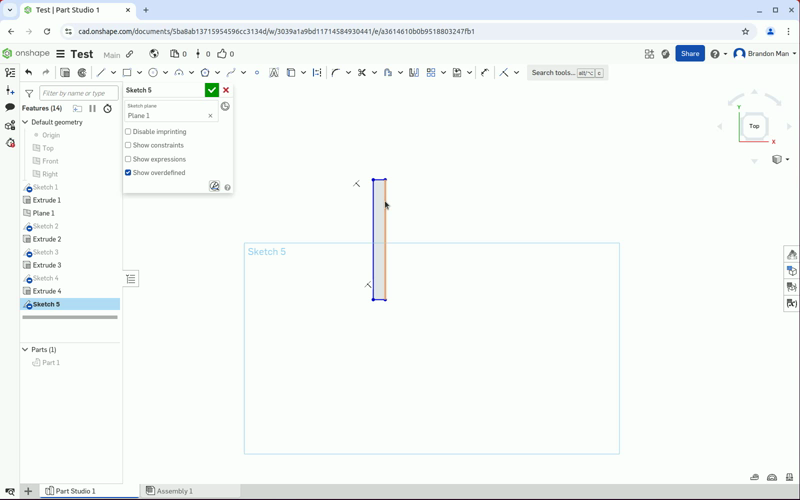
scroll(6)
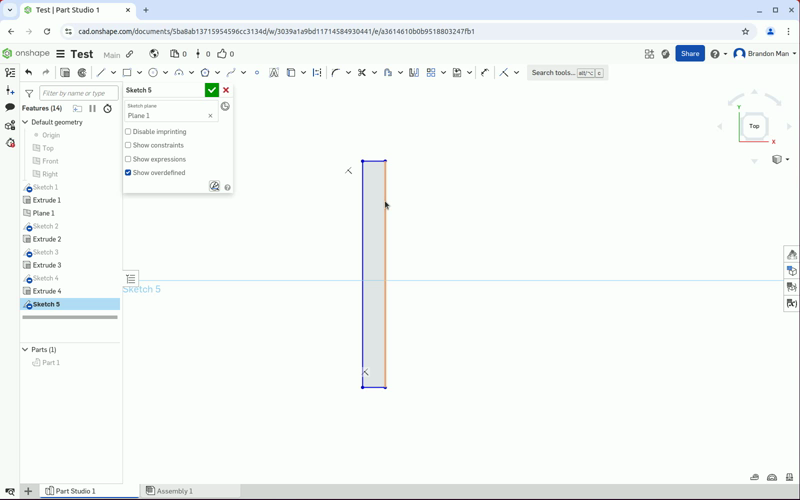
click(385, 200)
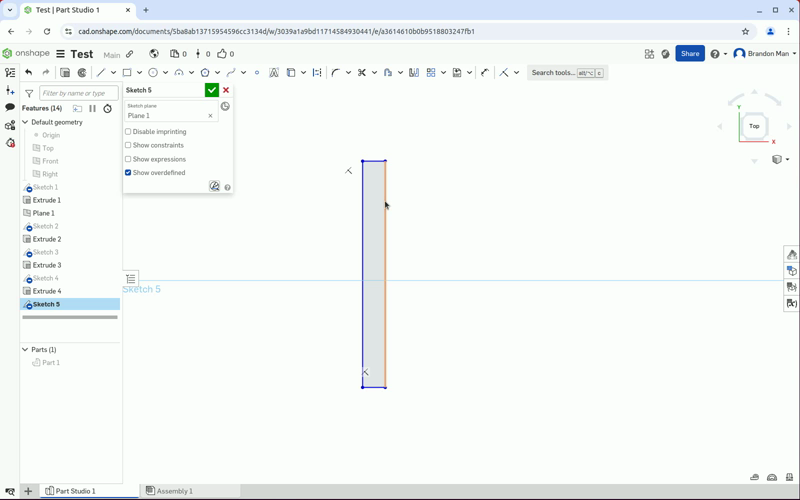
scroll(-6)
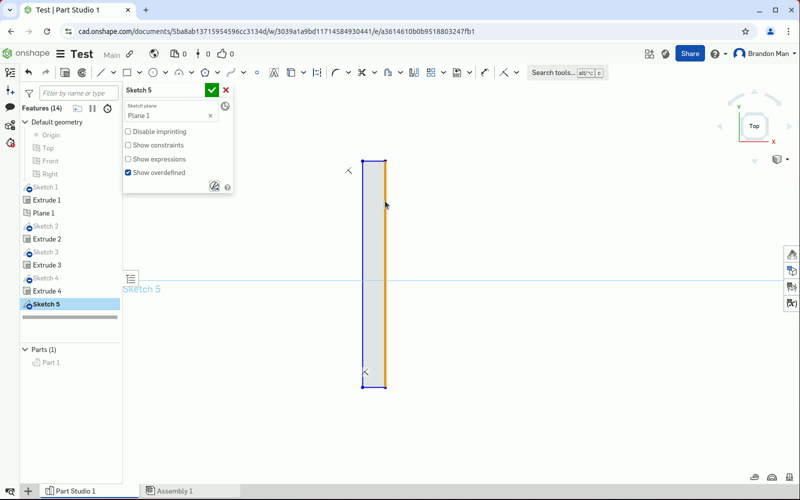
scroll(-6)
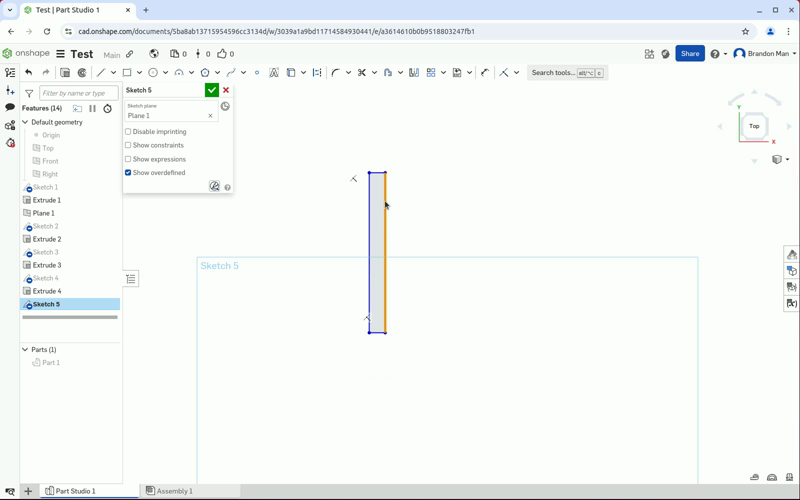
scroll(-6)
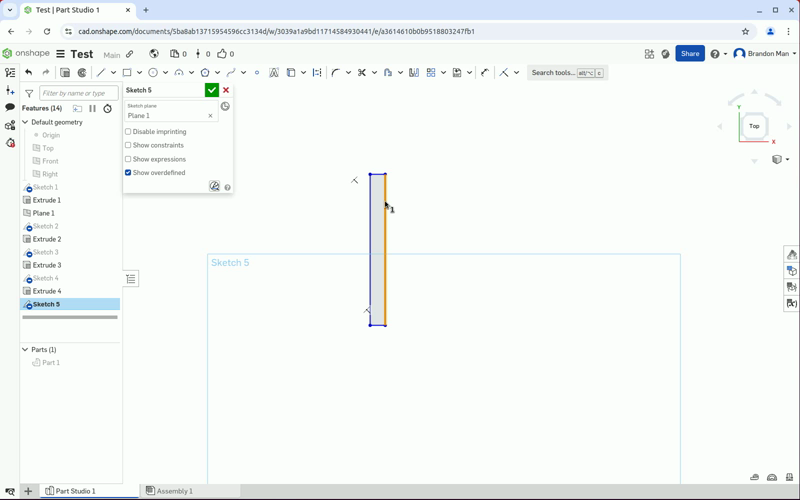
scroll(-6)
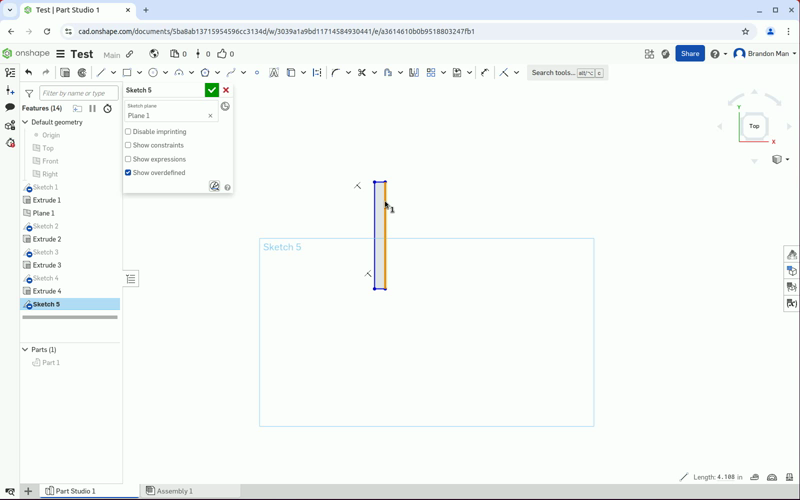
scroll(-6)
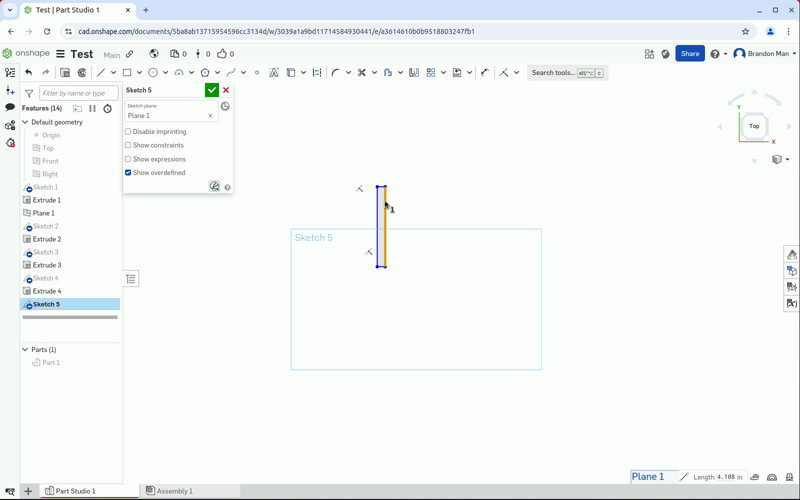
scroll(-6)
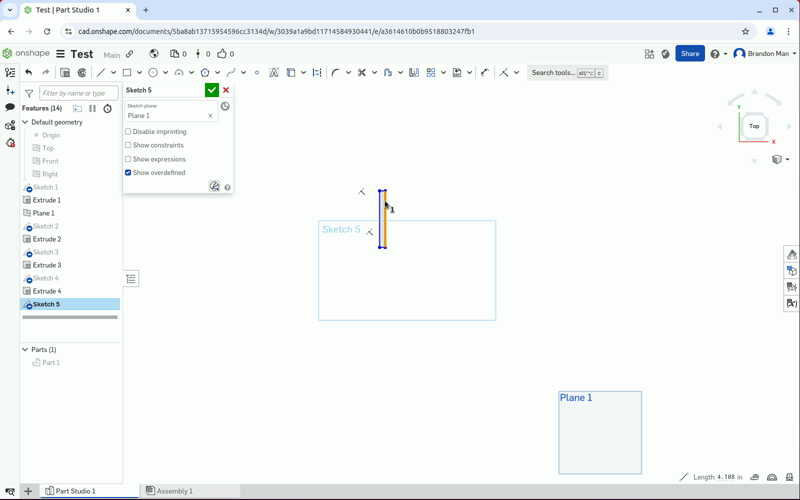
scroll(-6)
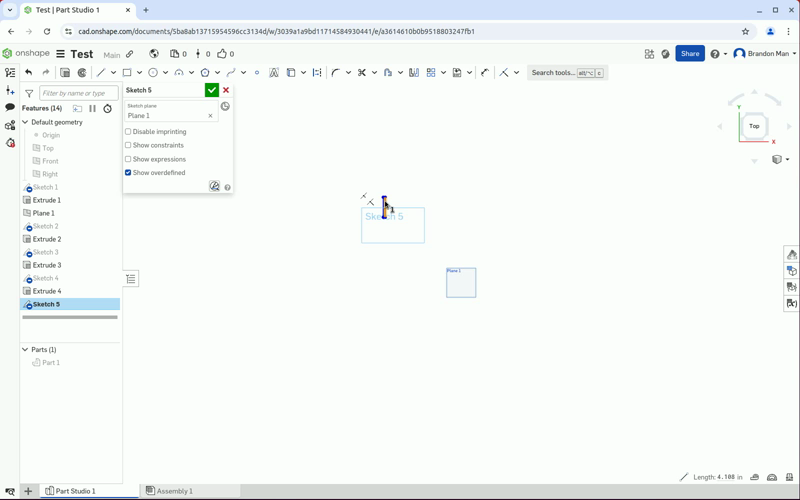
mouse_move(73, 352)
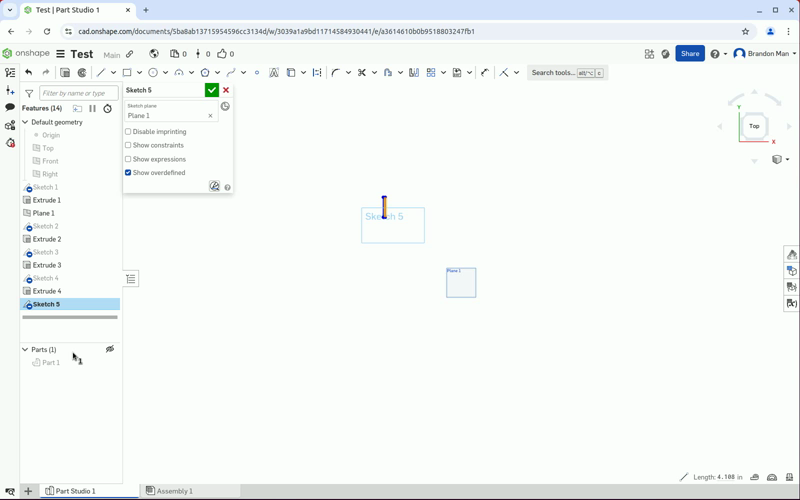
key(shift+y)
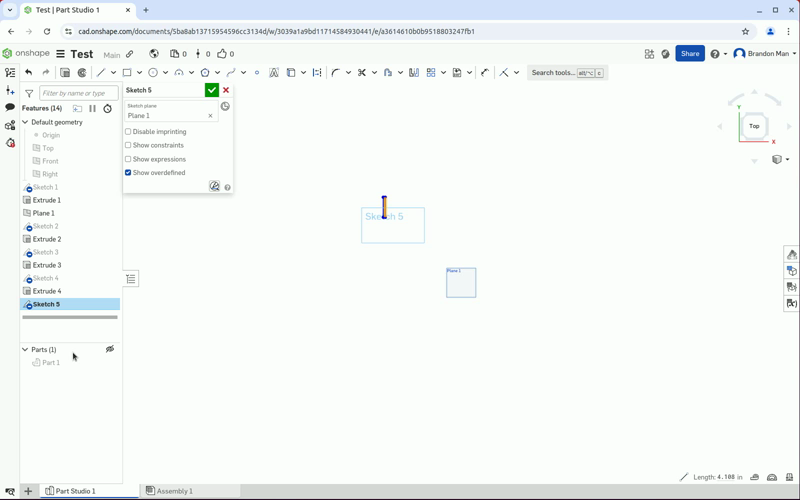
key(shift+e)
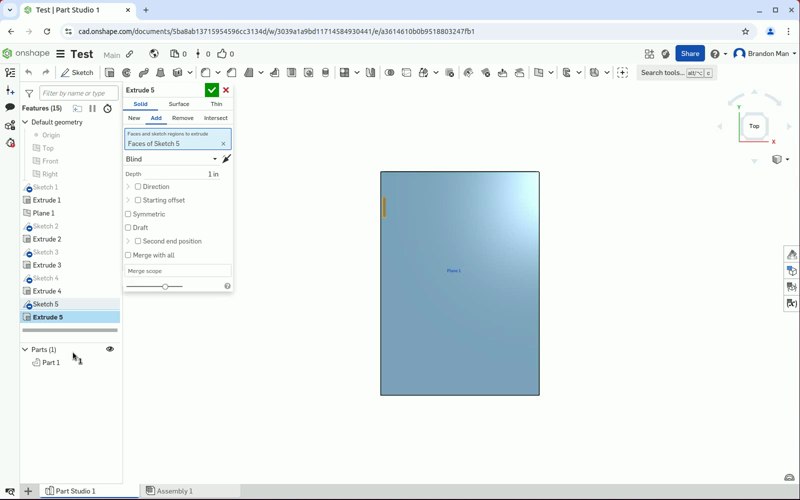
mouse_move(143, 106)
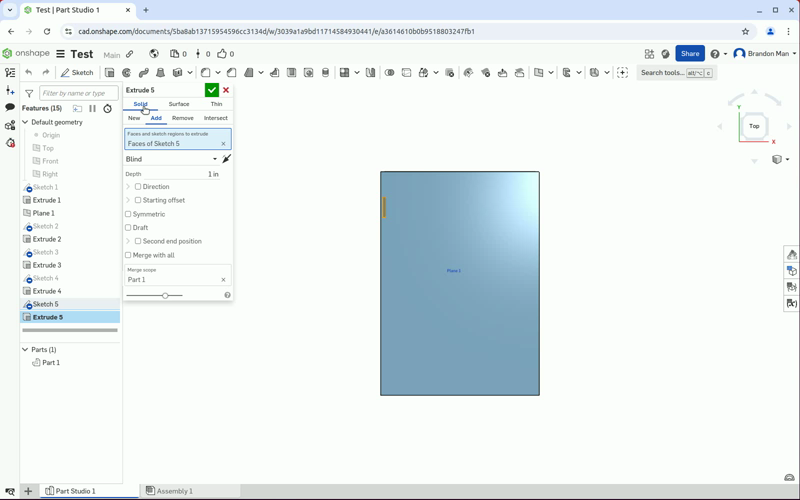
click(143, 106)
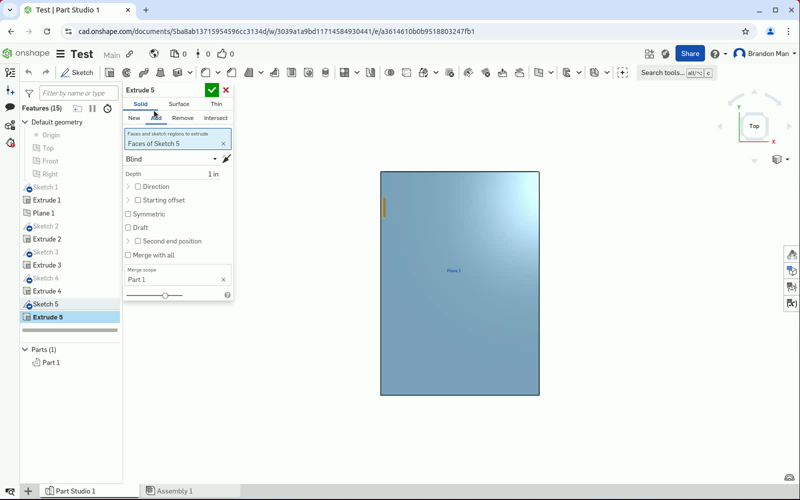
mouse_move(186, 120)
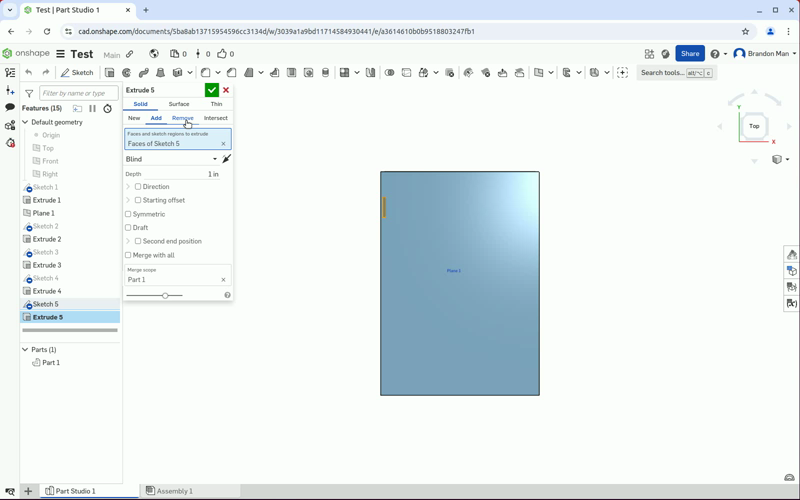
click(186, 120)
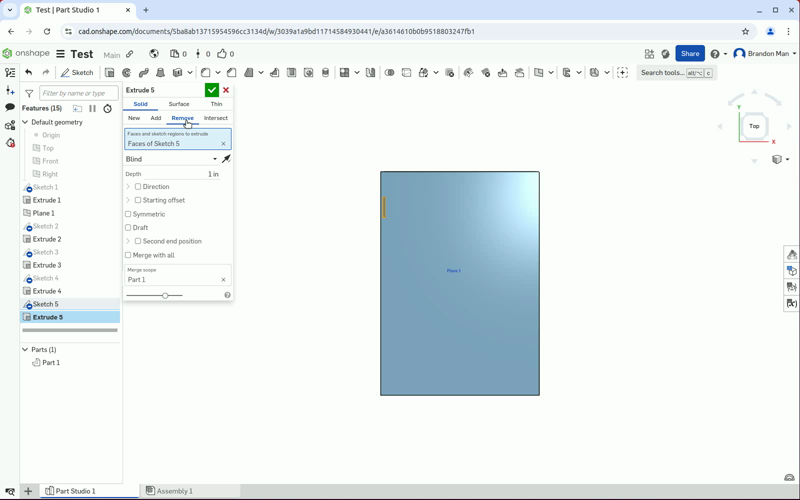
key(tab, 4)
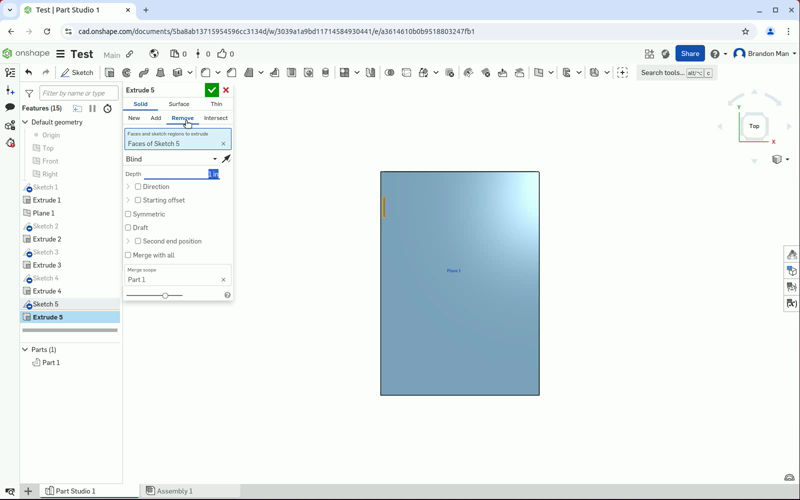
text(2.648)
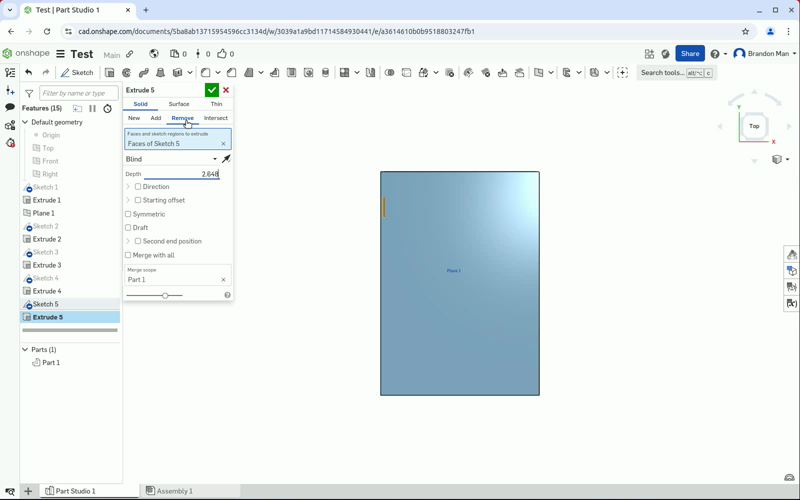
key(tab, 6)
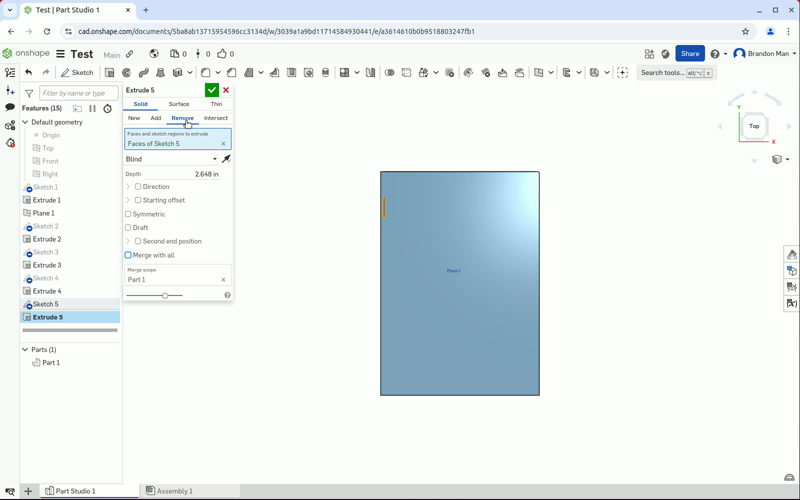
key(space)
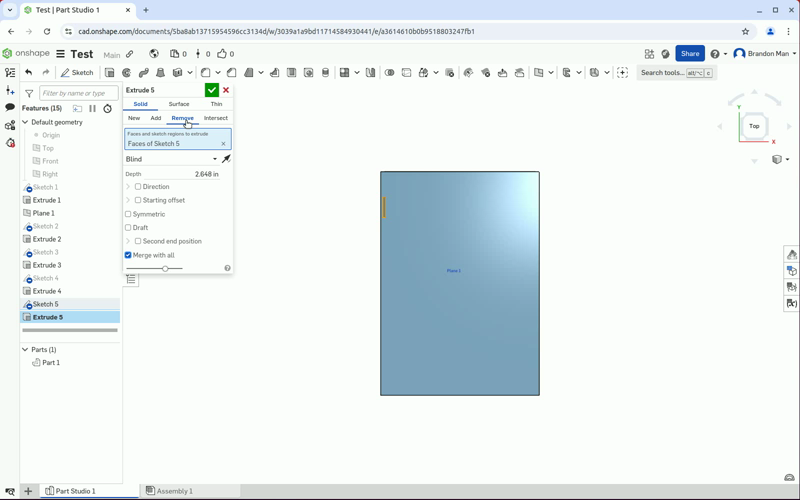
key(enter)
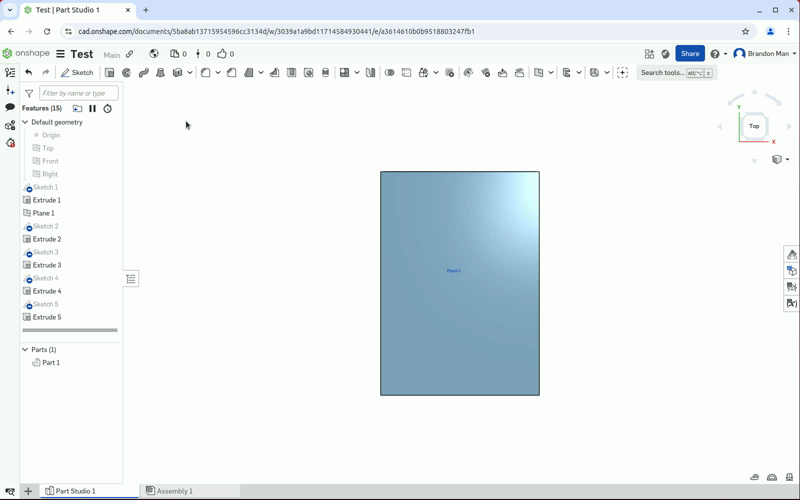
key(shift+h)
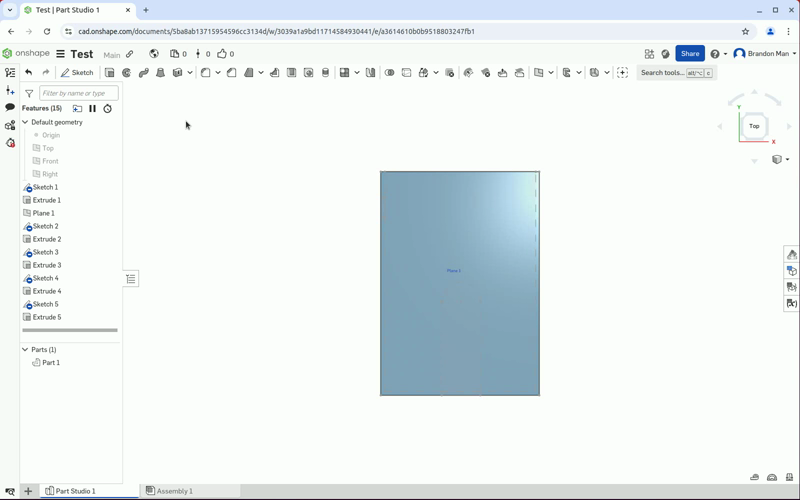
key(shift+h)
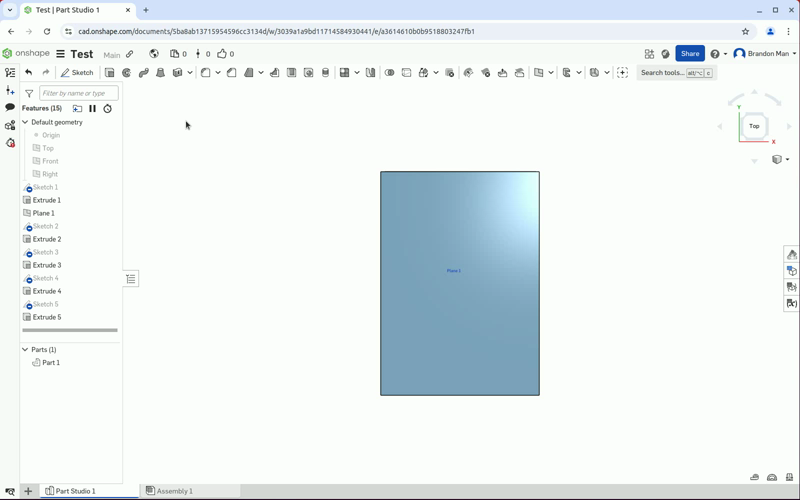
mouse_move(73, 189)
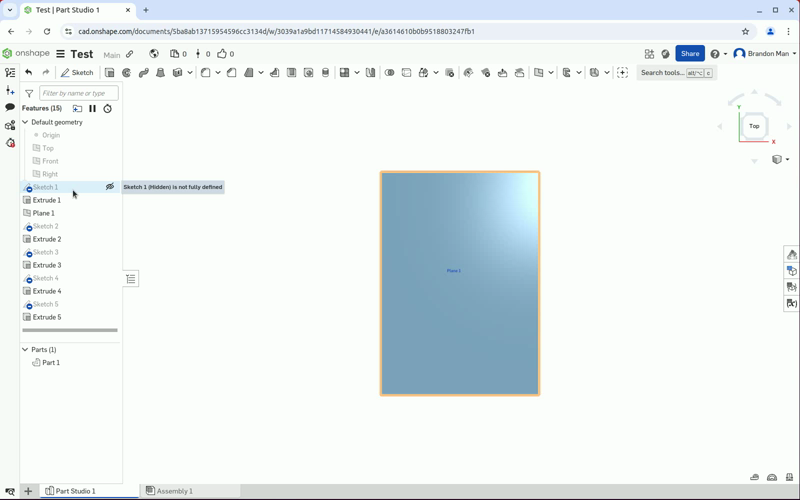
click(73, 189)
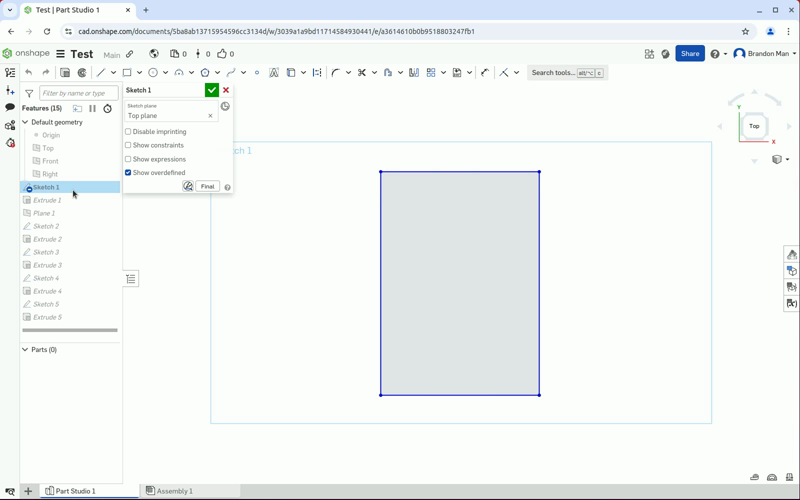
mouse_move(229, 92)
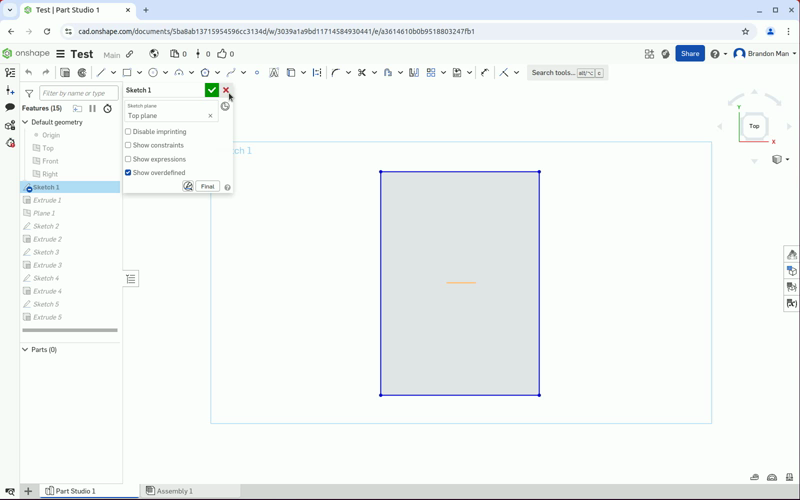
click(229, 92)
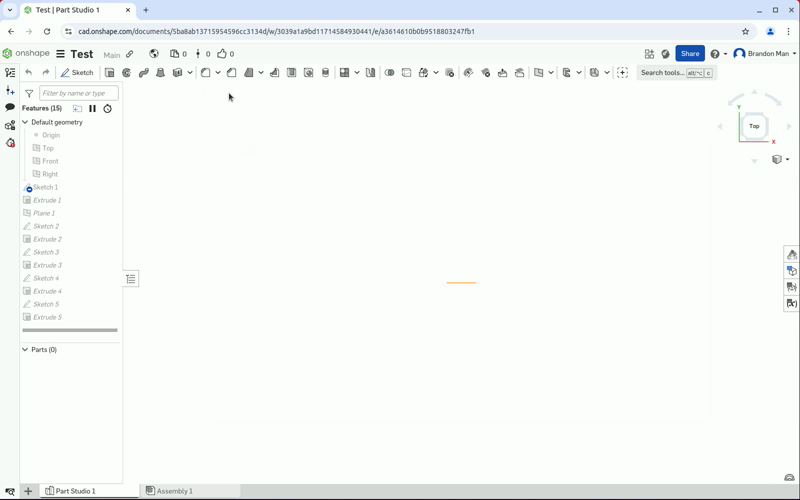
key(shift+s)
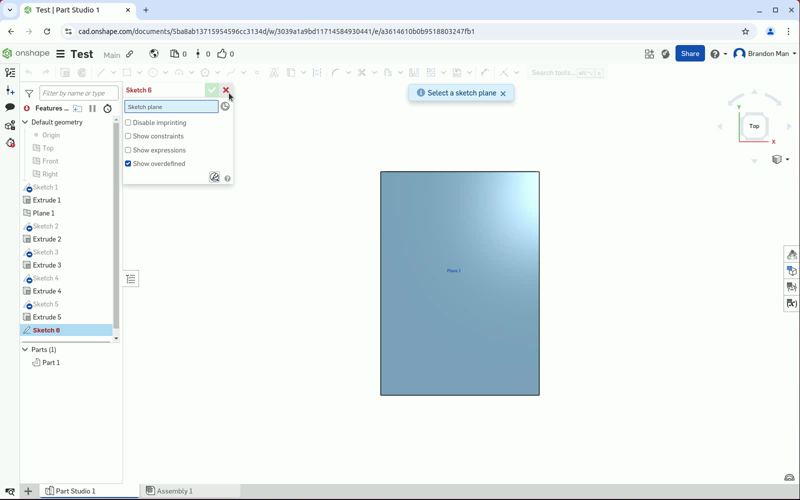
mouse_move(69, 215)
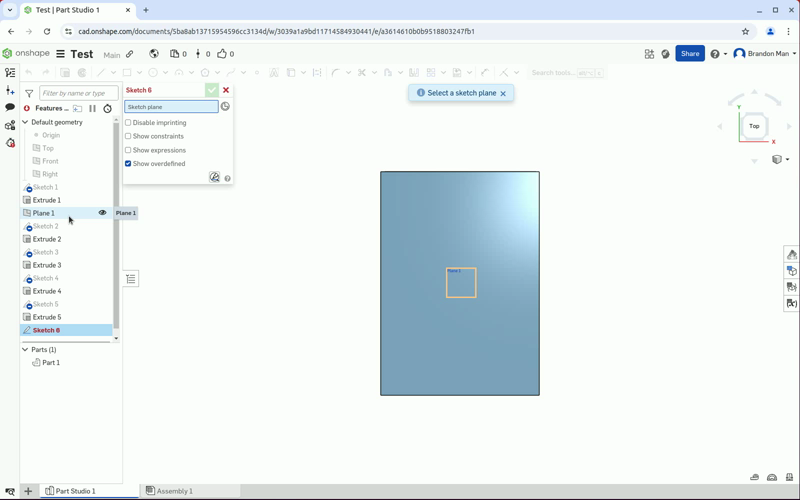
click(69, 215)
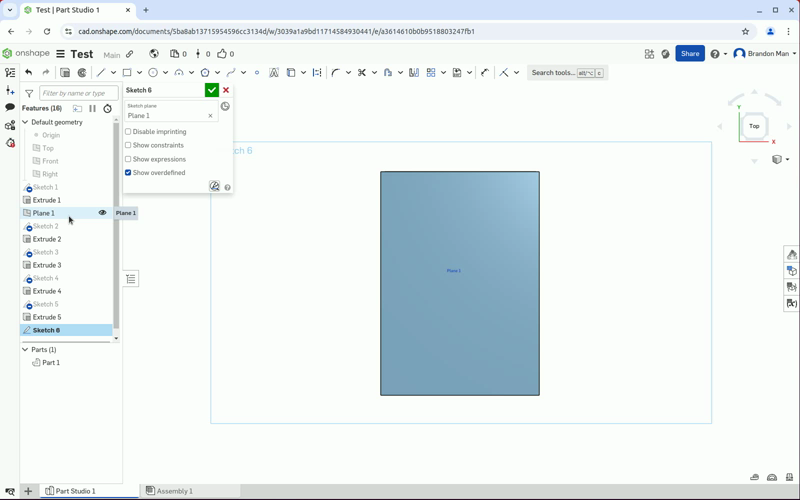
mouse_move(73, 352)
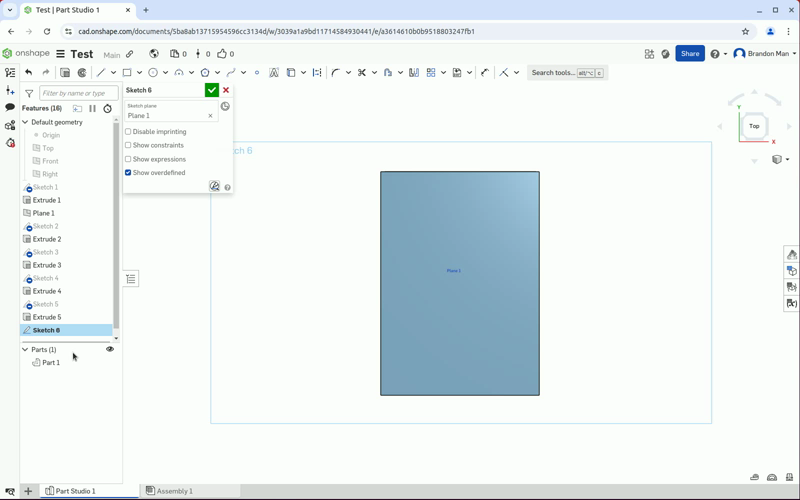
key(y)
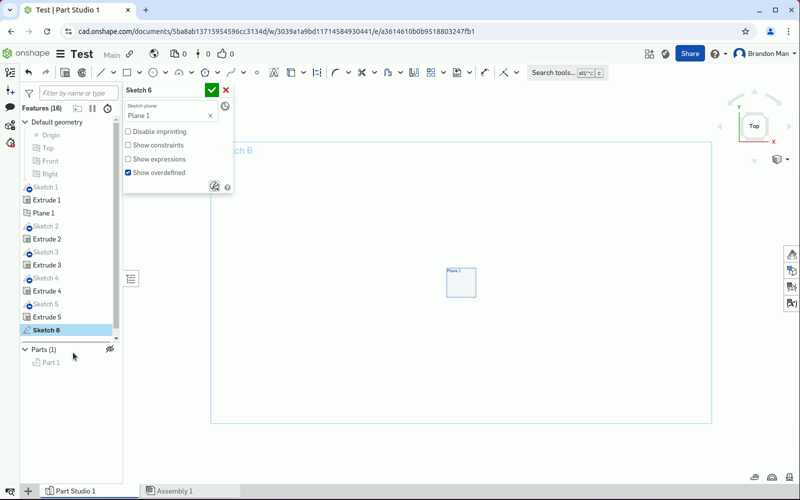
key(l)
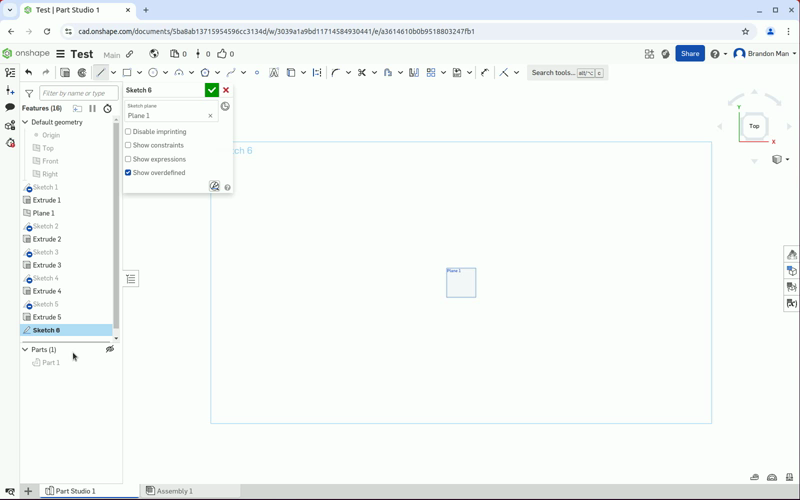
key_down(shift)
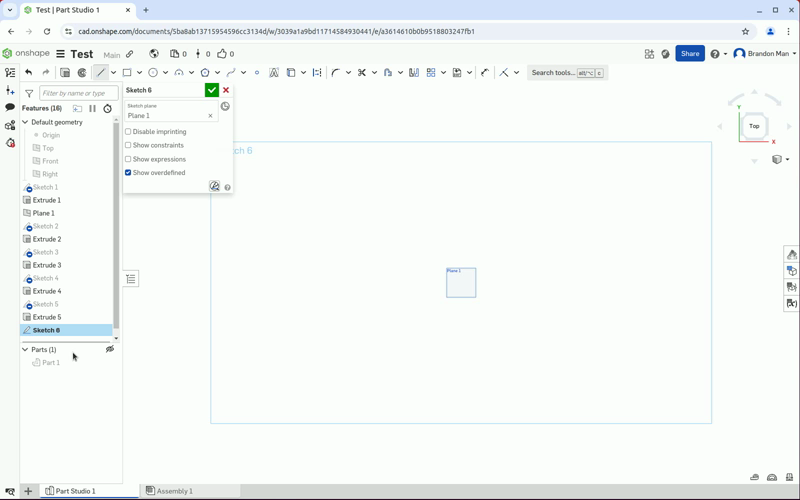
mouse_move(537, 367)
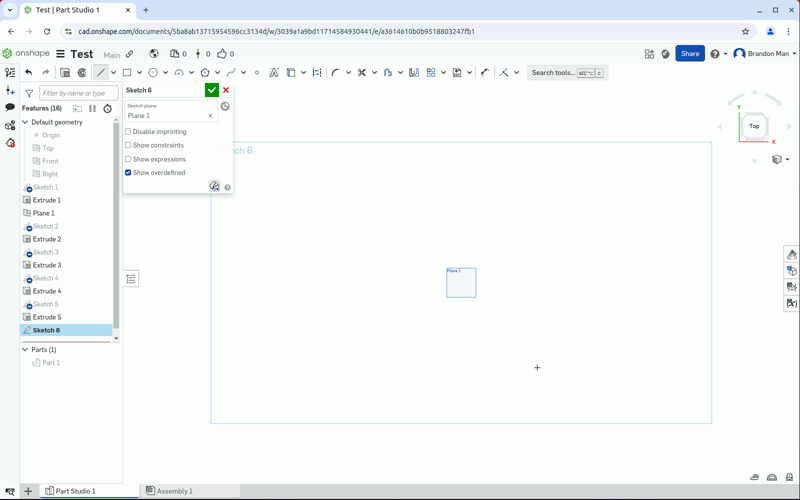
click(537, 367)
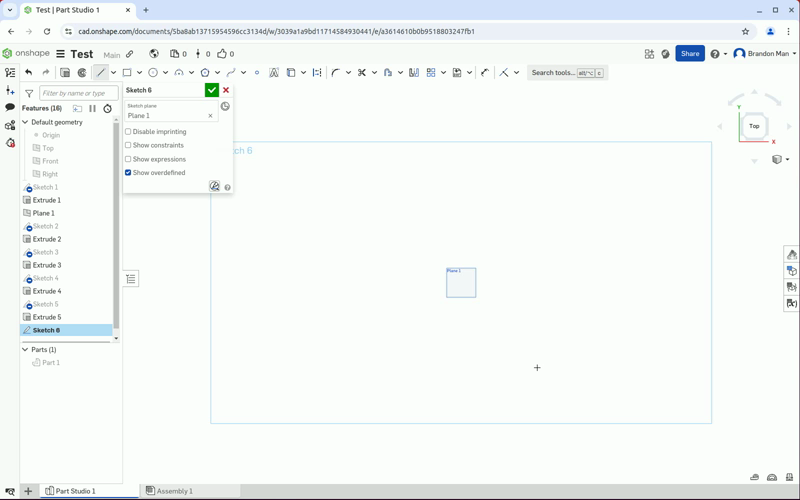
key_up(shift)
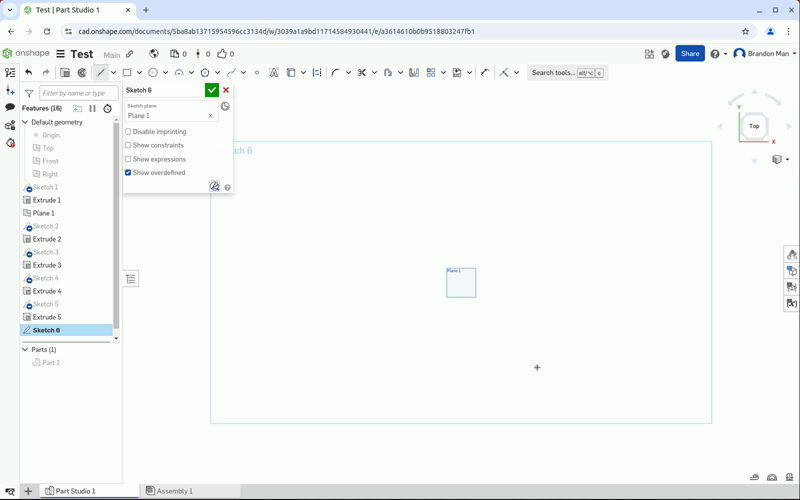
key_down(shift)
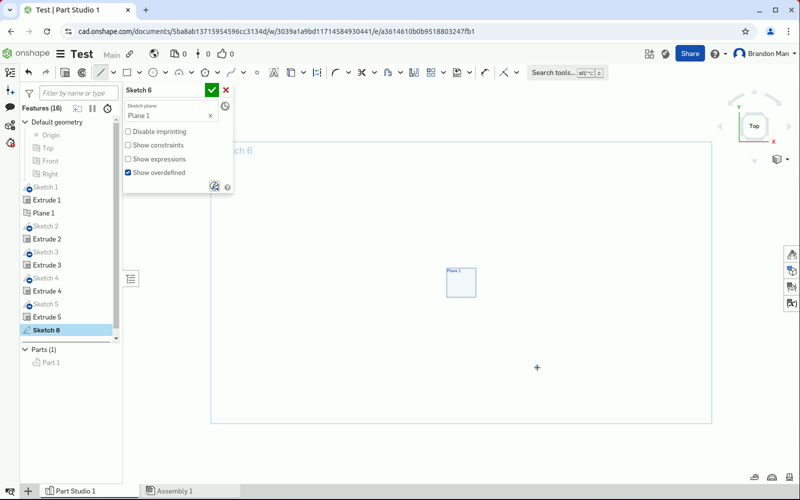
mouse_move(567, 367)
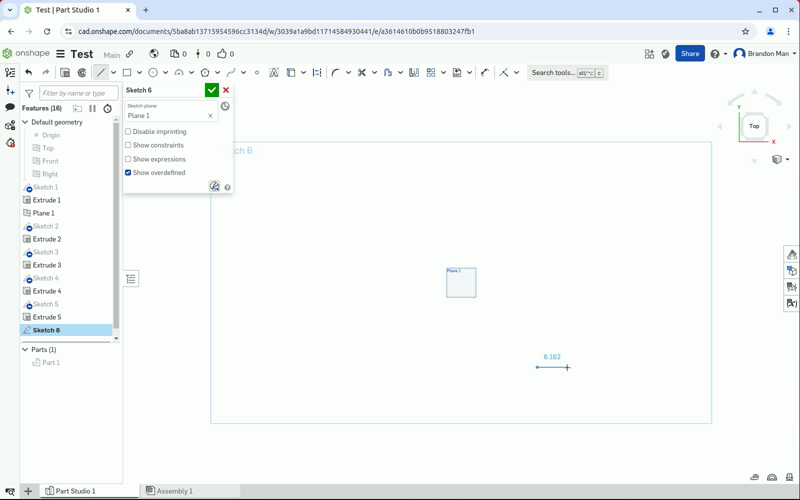
mouse_move(539, 367)
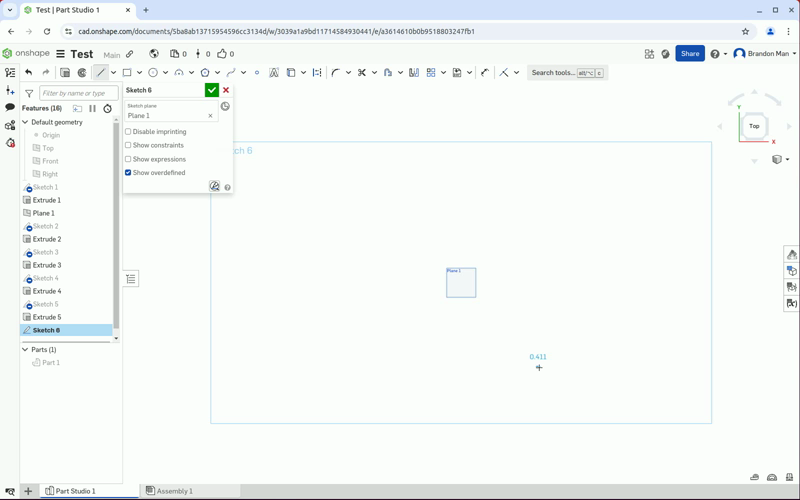
scroll(6)
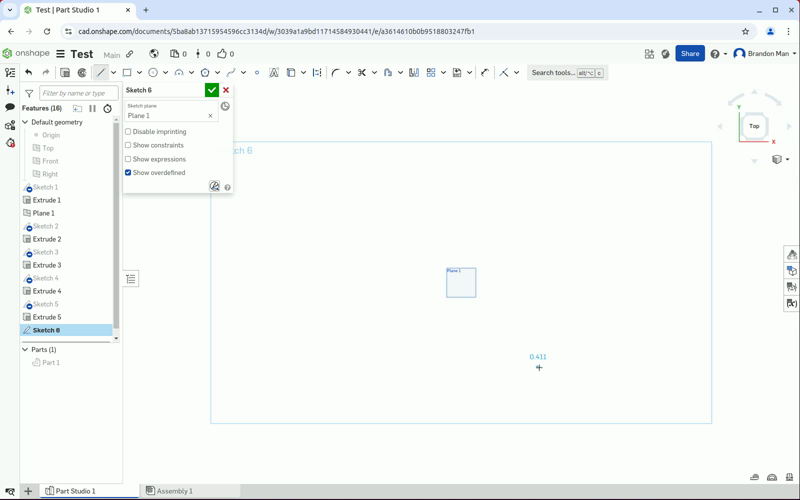
scroll(6)
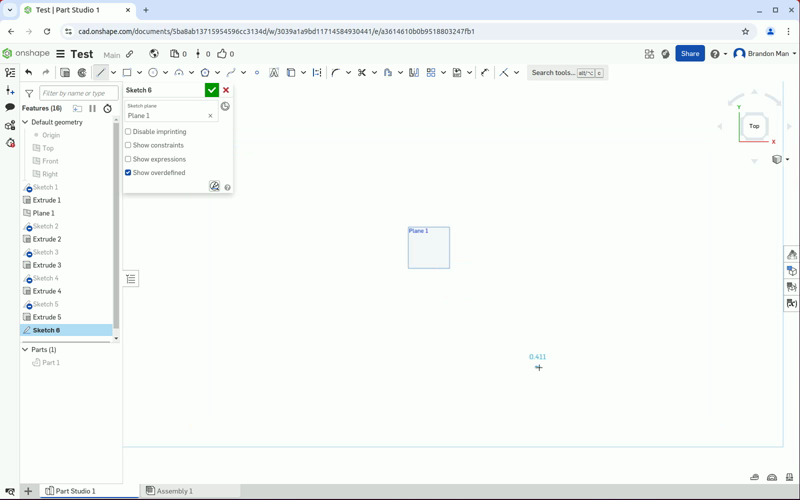
scroll(6)
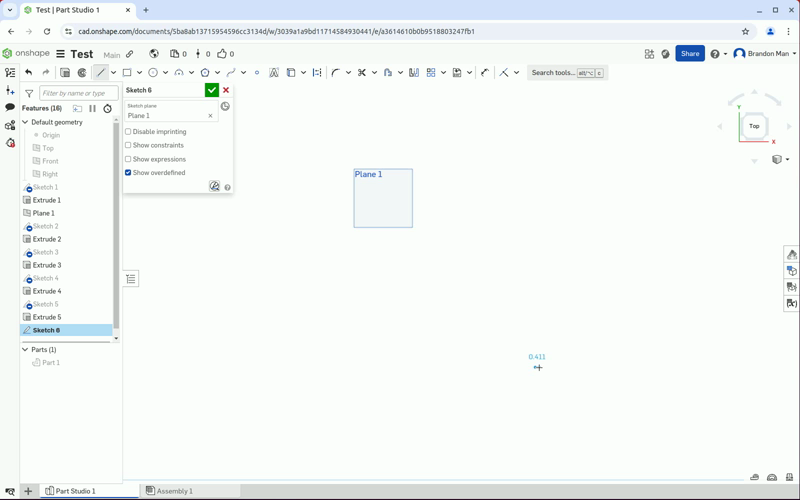
scroll(6)
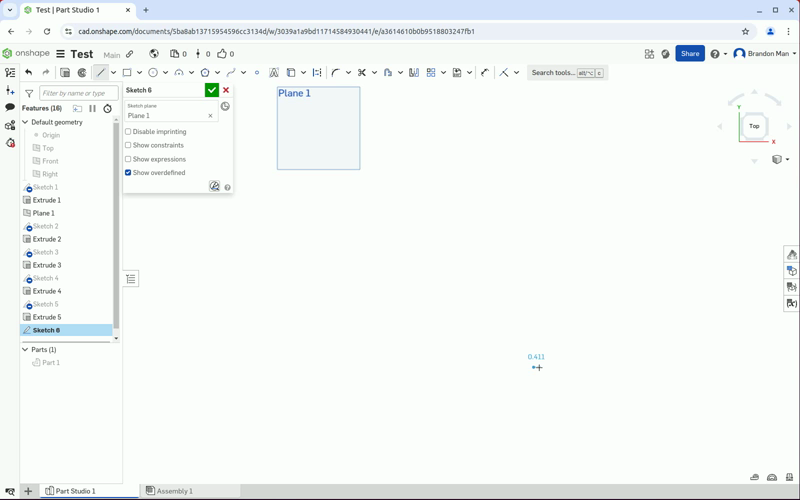
scroll(6)
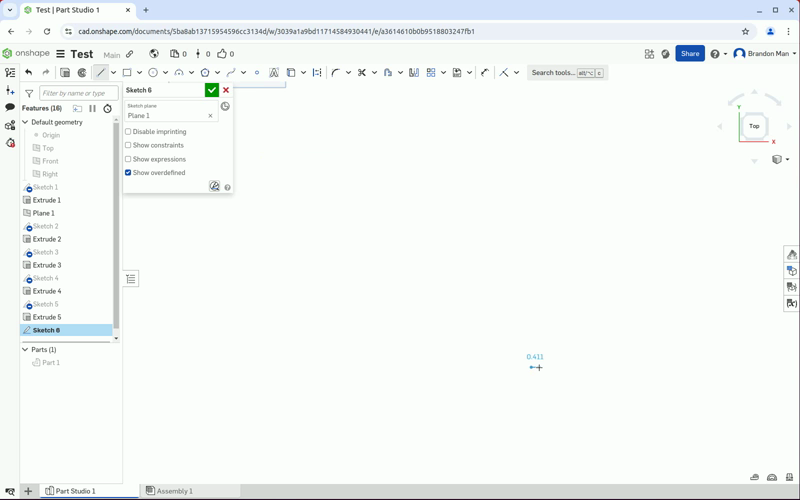
scroll(6)
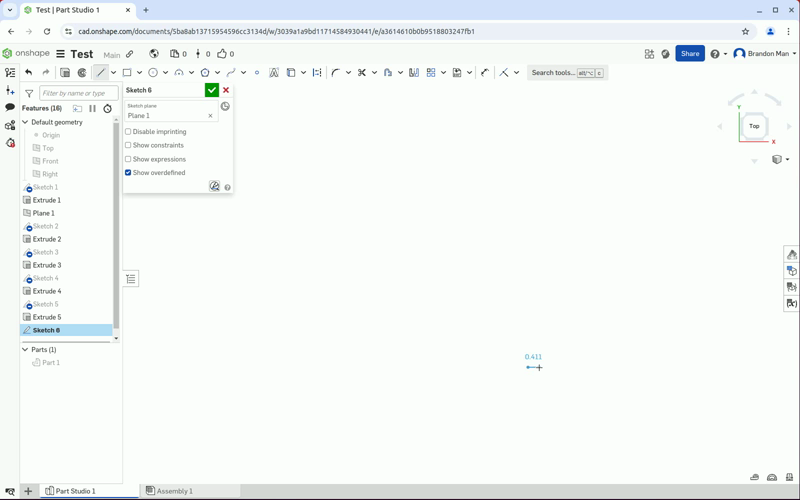
scroll(6)
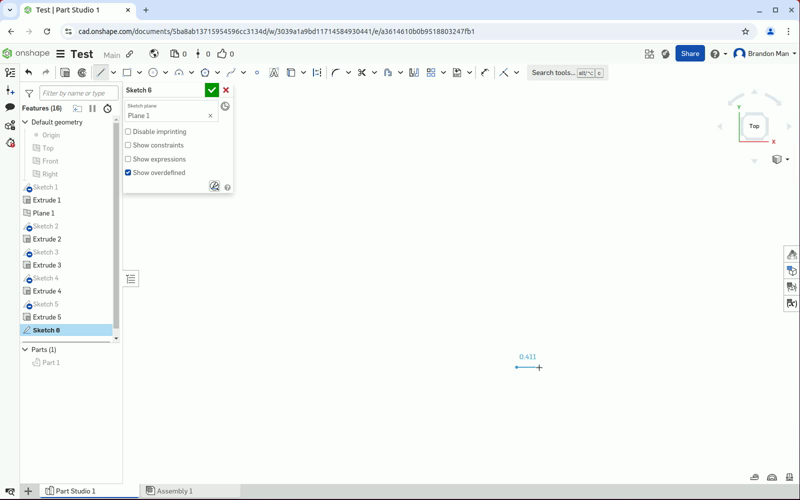
click(539, 367)
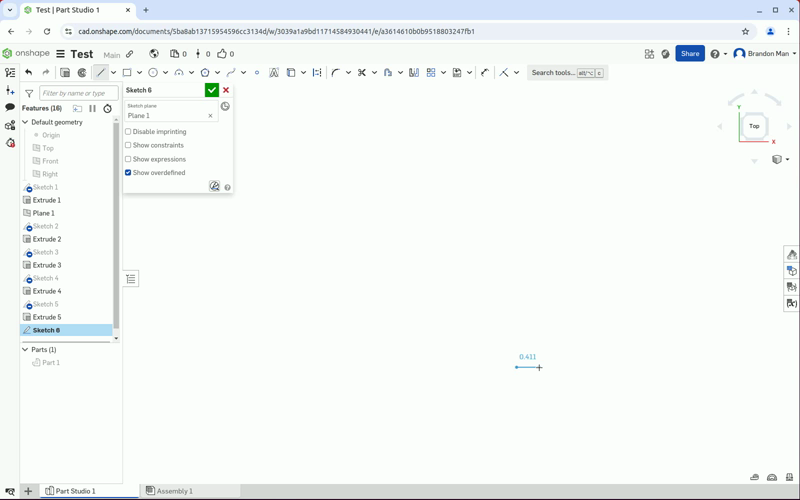
scroll(-6)
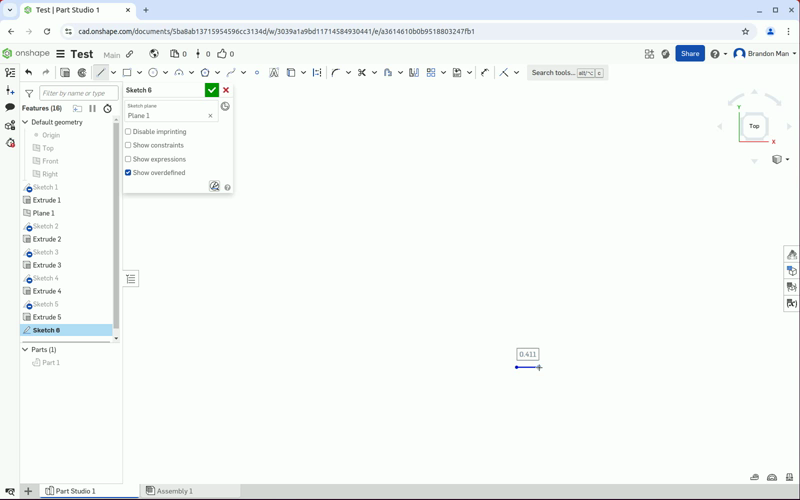
scroll(-6)
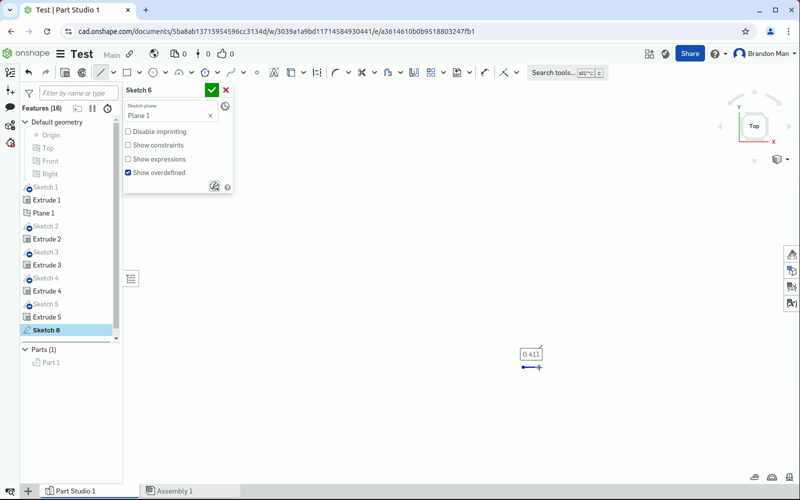
scroll(-6)
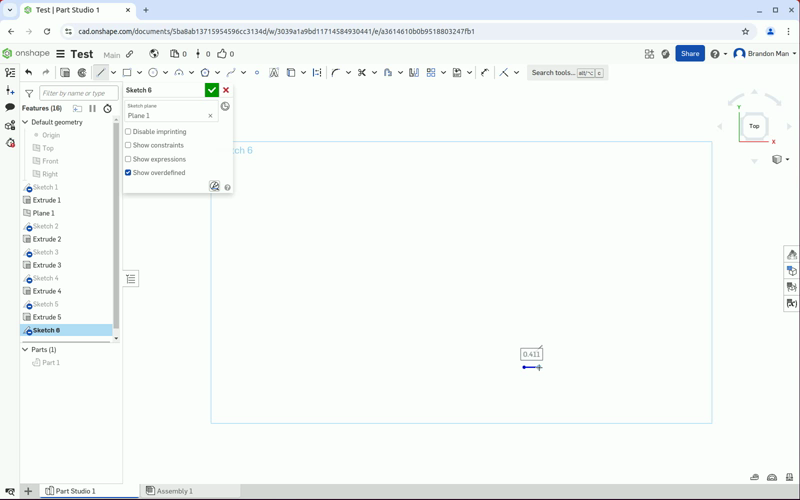
scroll(-6)
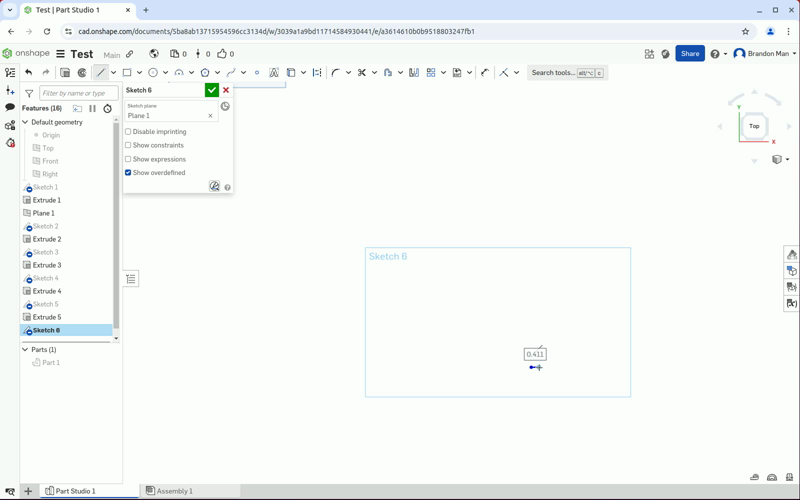
scroll(-6)
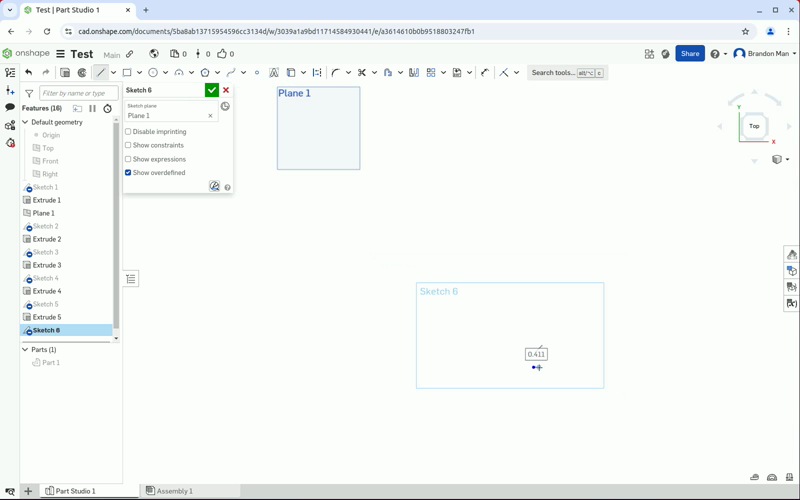
scroll(-6)
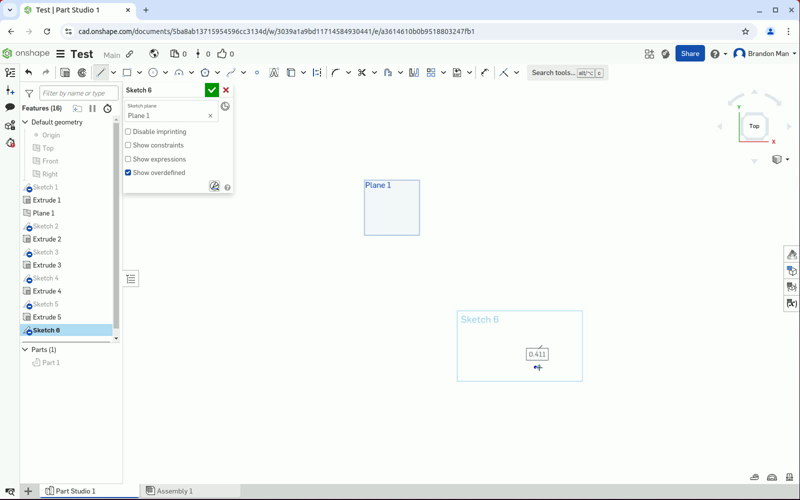
scroll(-6)
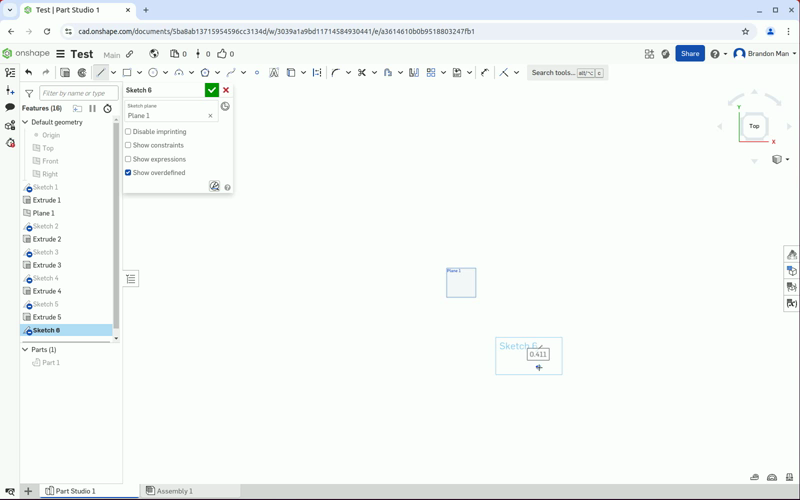
key_up(shift)
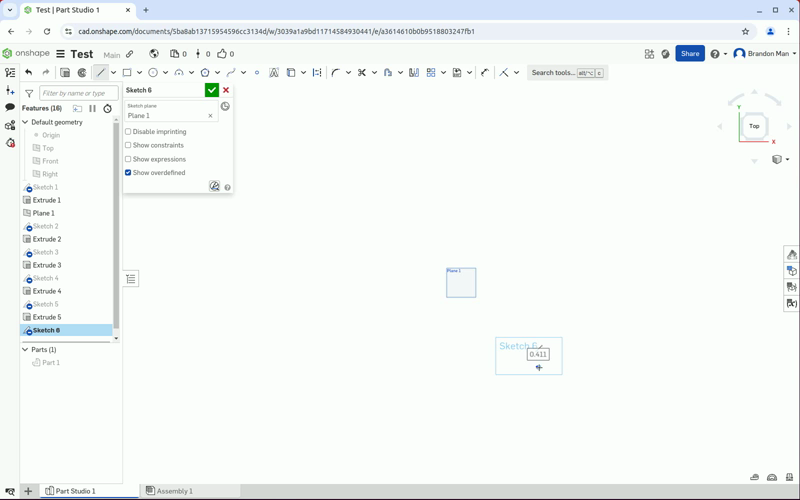
key_down(shift)
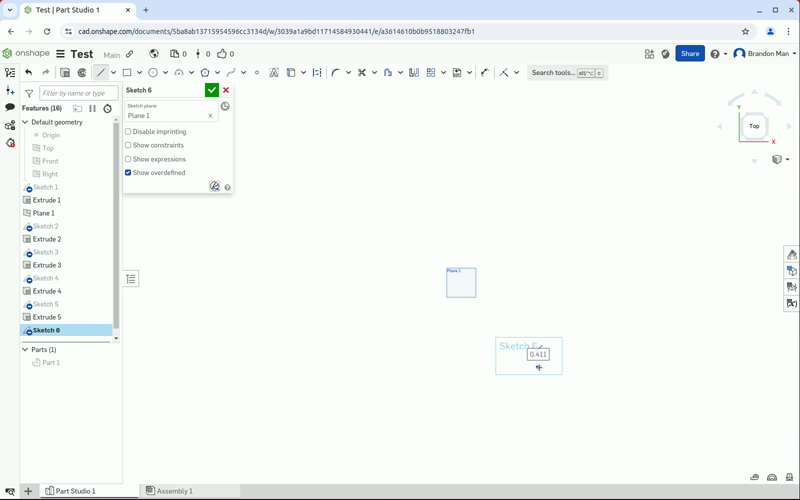
mouse_move(569, 367)
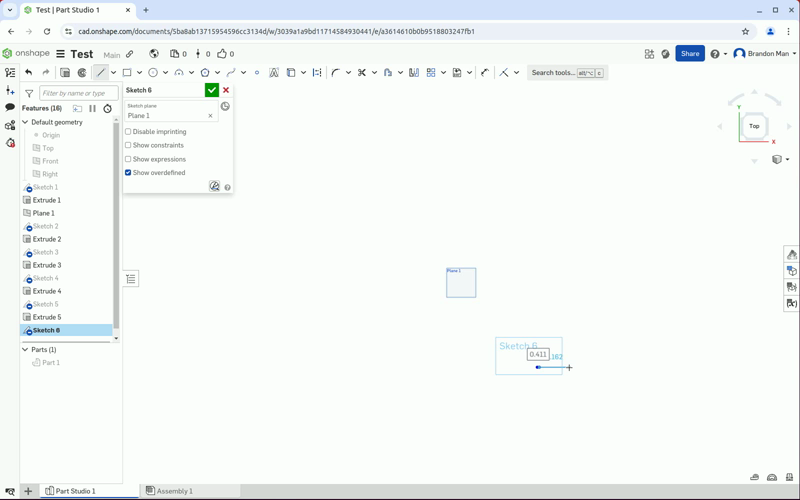
mouse_move(539, 347)
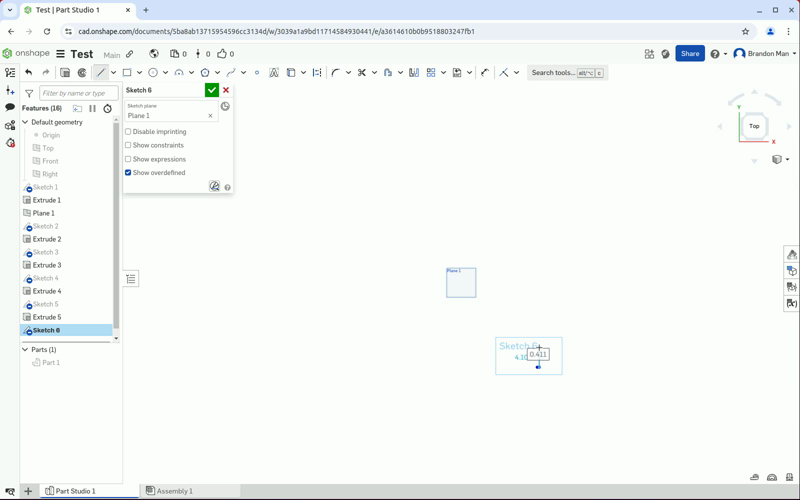
click(539, 347)
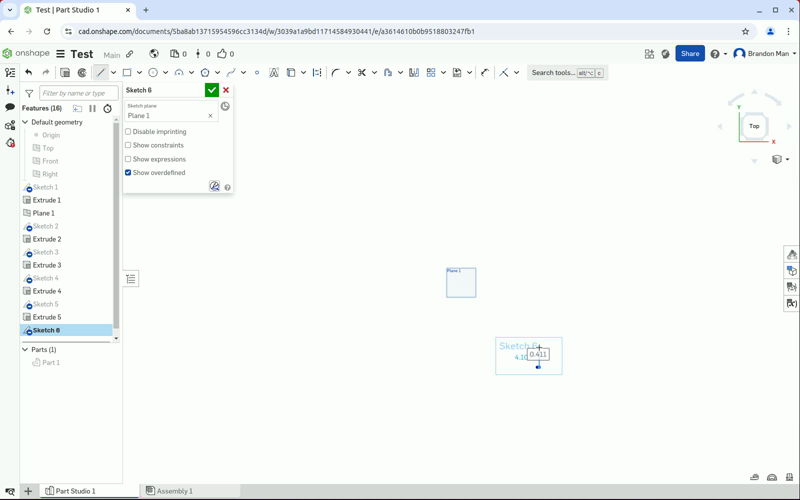
key_up(shift)
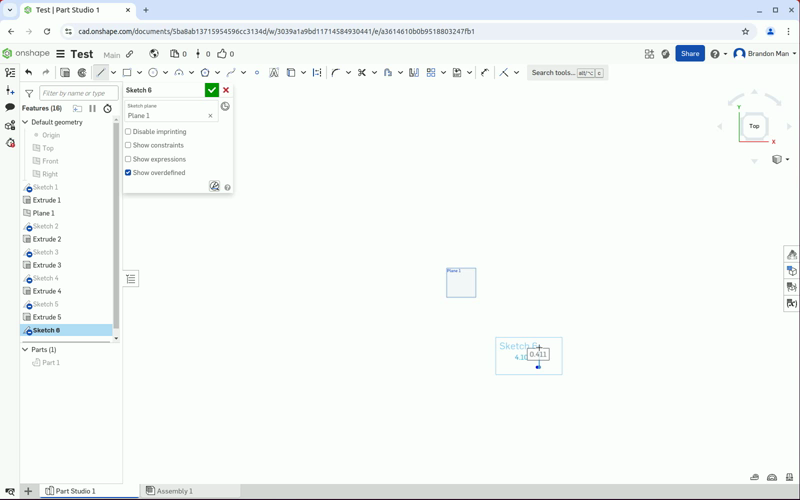
key_down(shift)
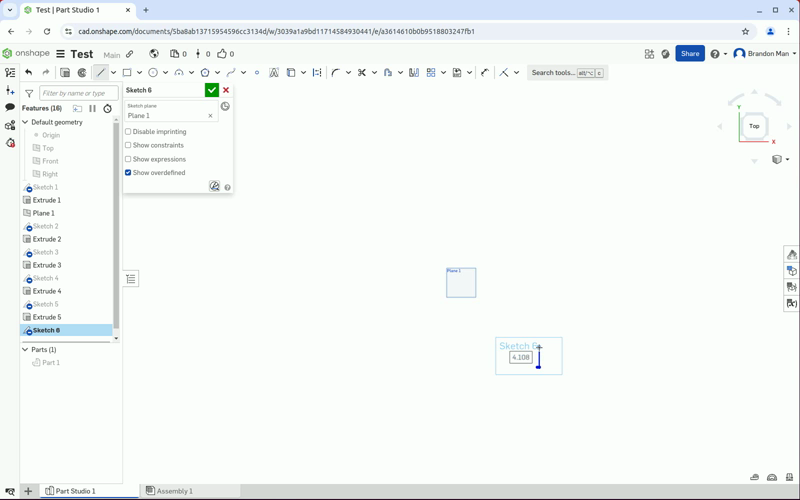
mouse_move(569, 347)
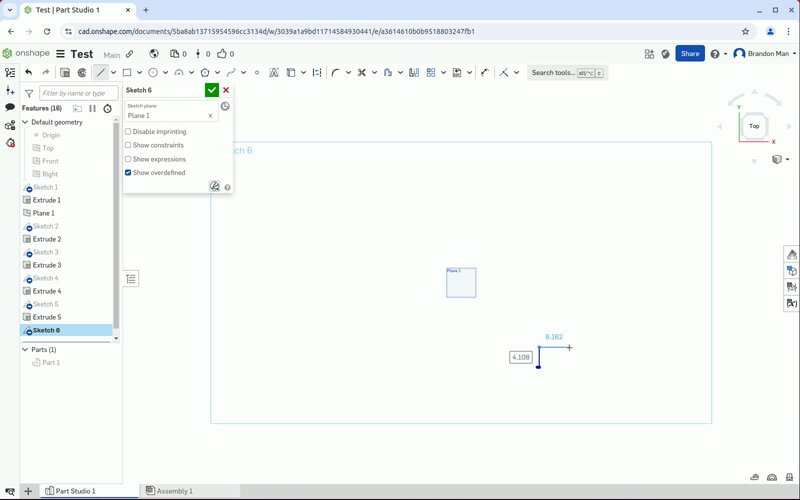
mouse_move(537, 347)
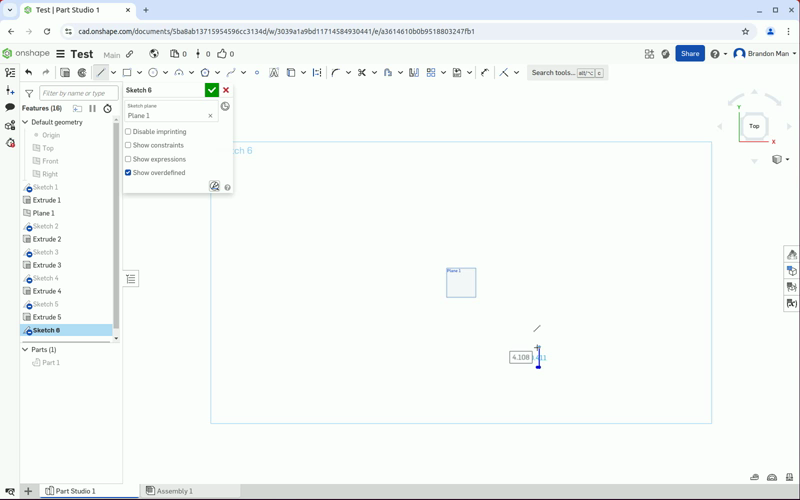
scroll(6)
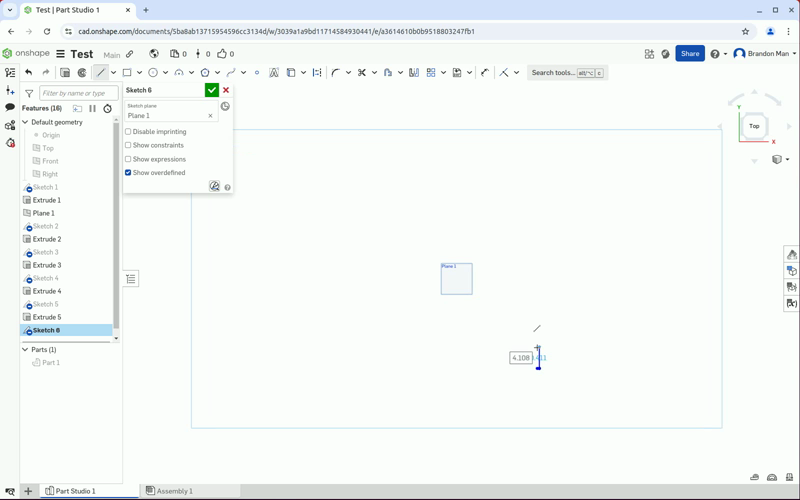
scroll(6)
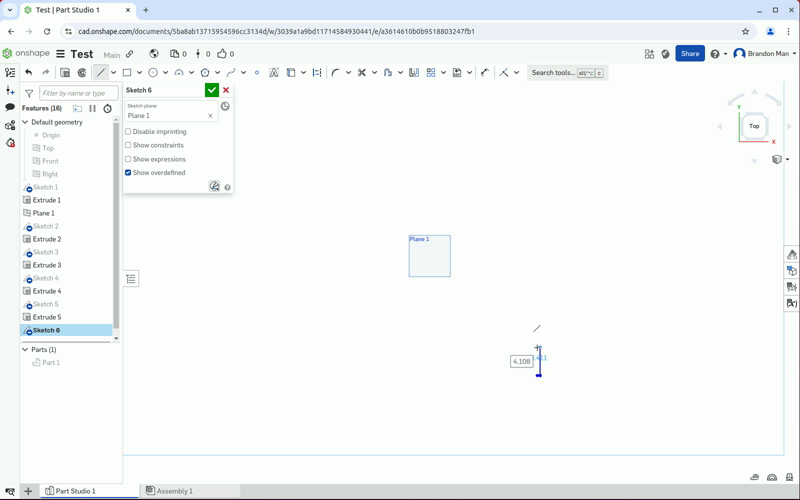
scroll(6)
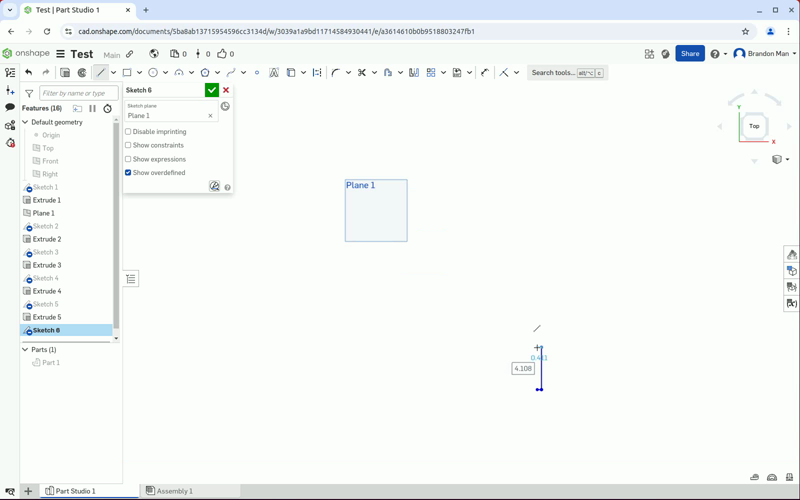
scroll(6)
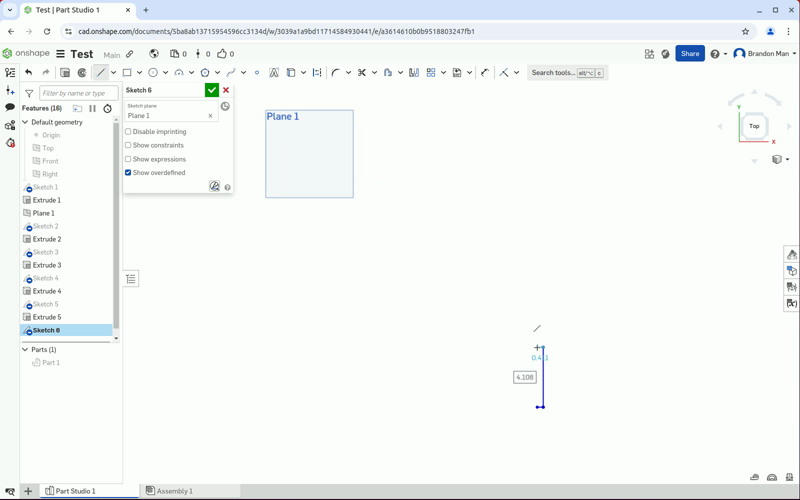
scroll(6)
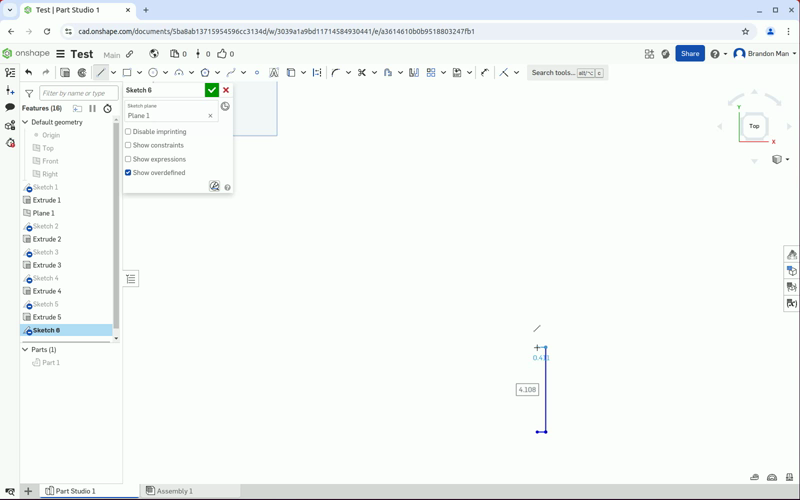
scroll(6)
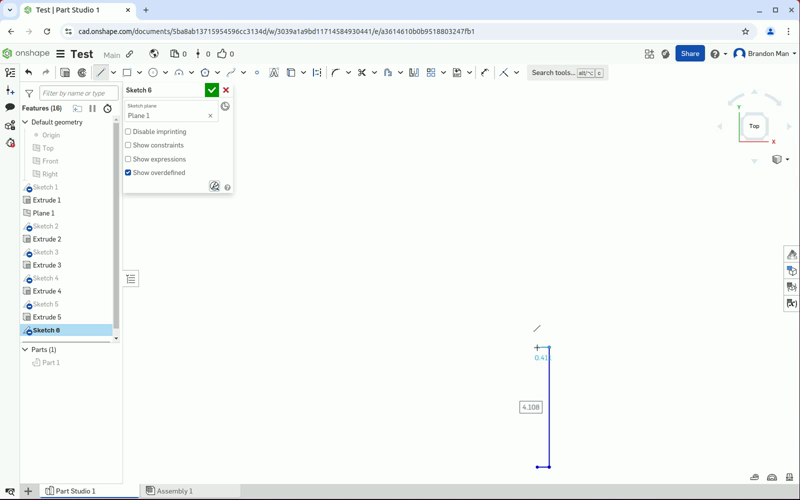
scroll(6)
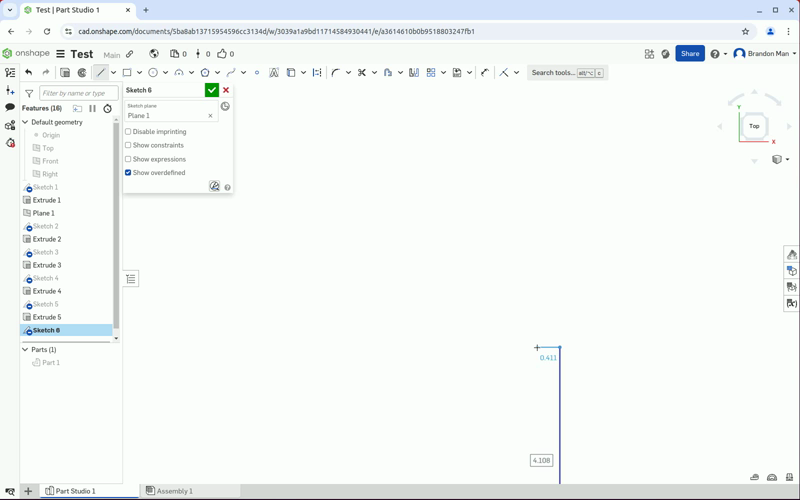
click(537, 347)
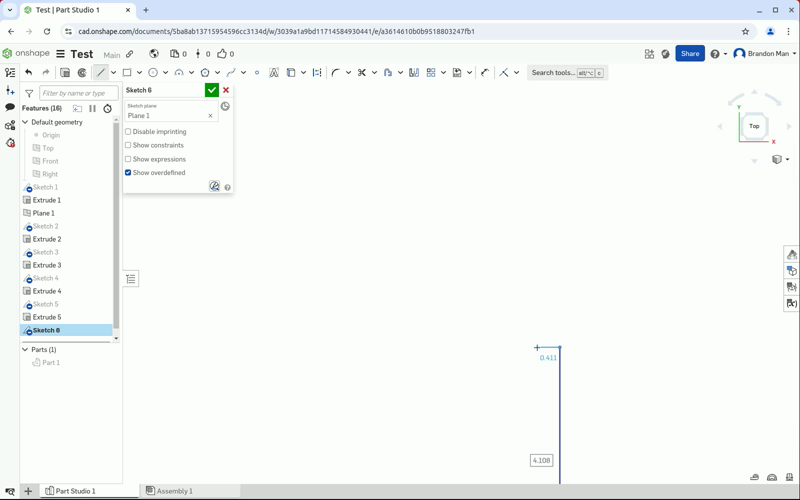
scroll(-6)
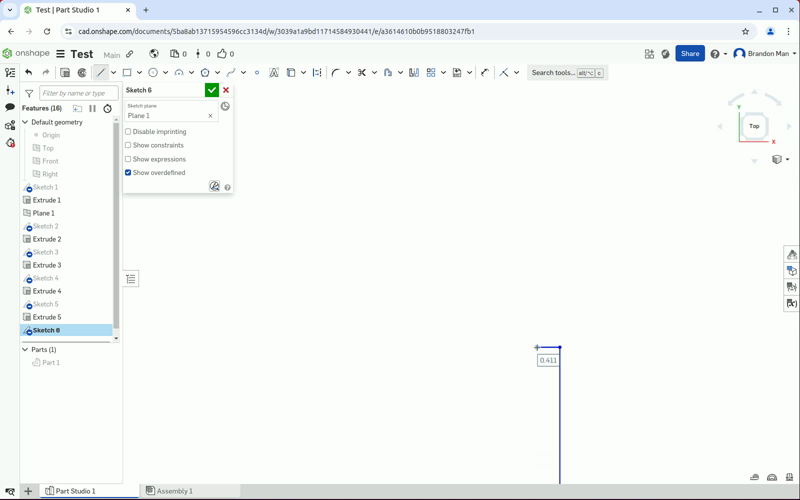
scroll(-6)
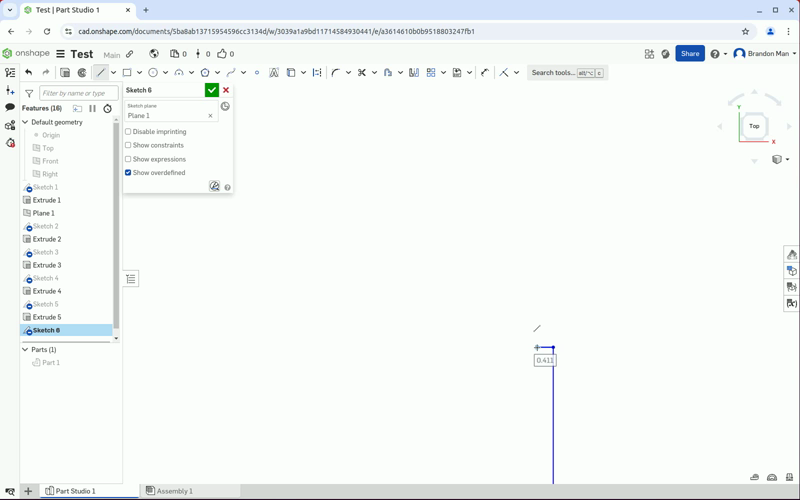
scroll(-6)
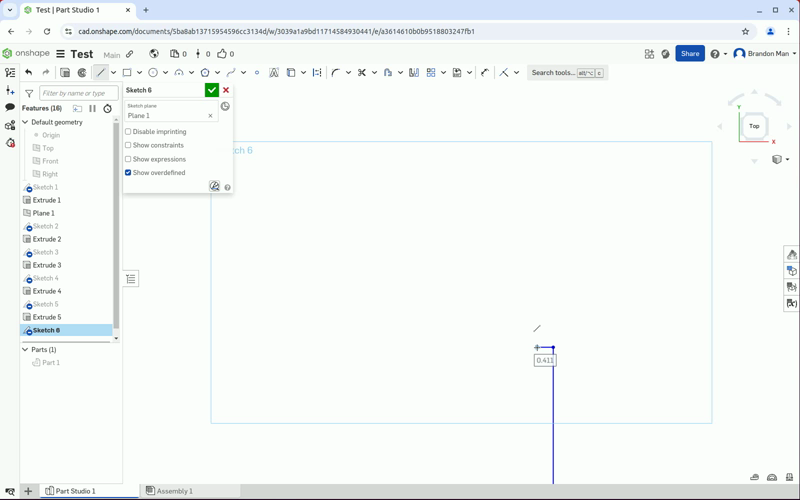
scroll(-6)
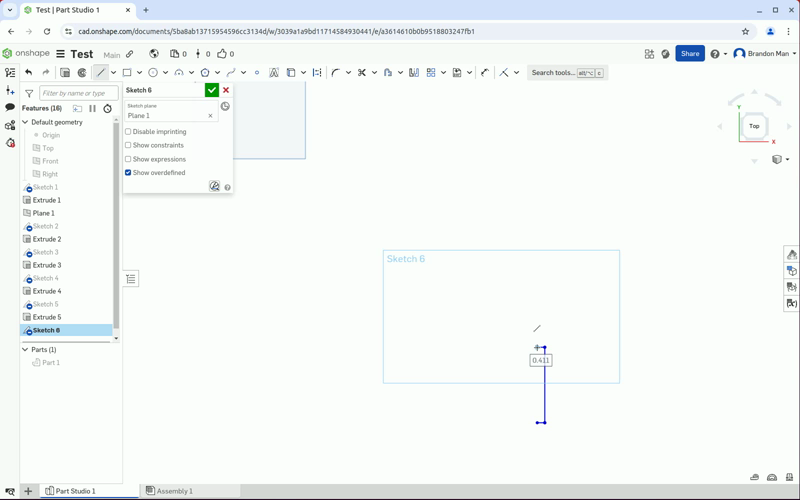
scroll(-6)
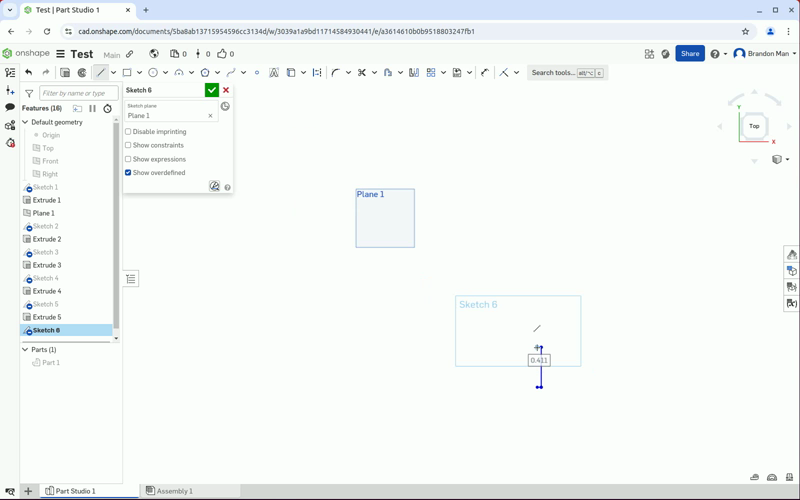
scroll(-6)
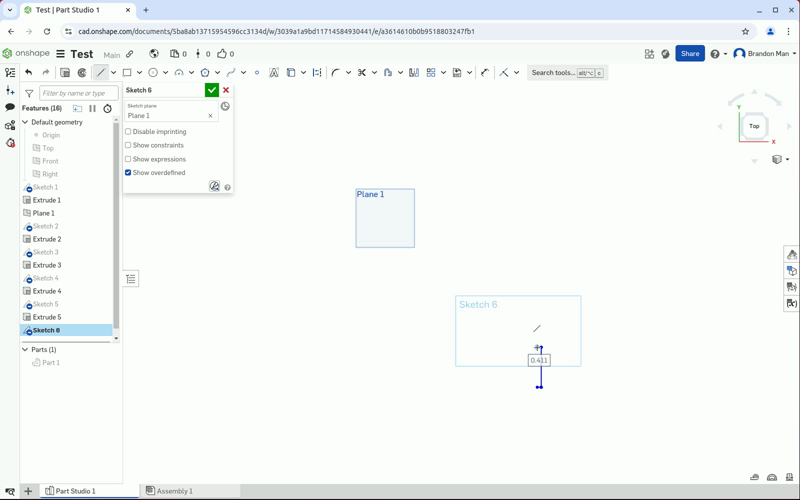
scroll(-6)
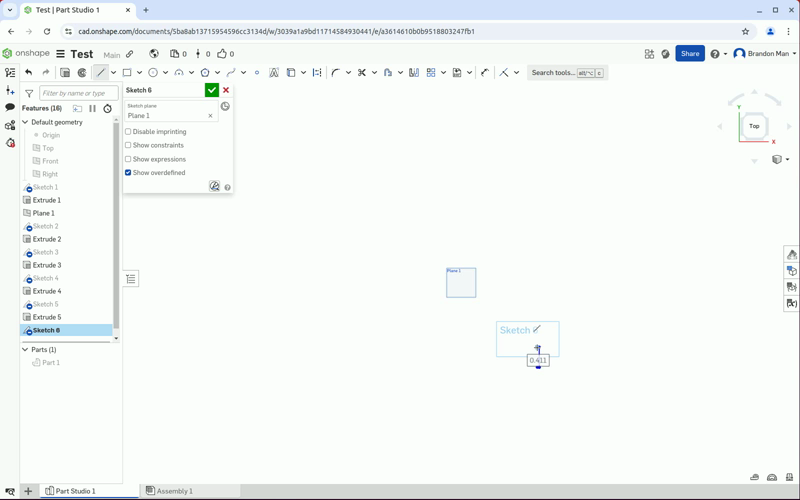
key_up(shift)
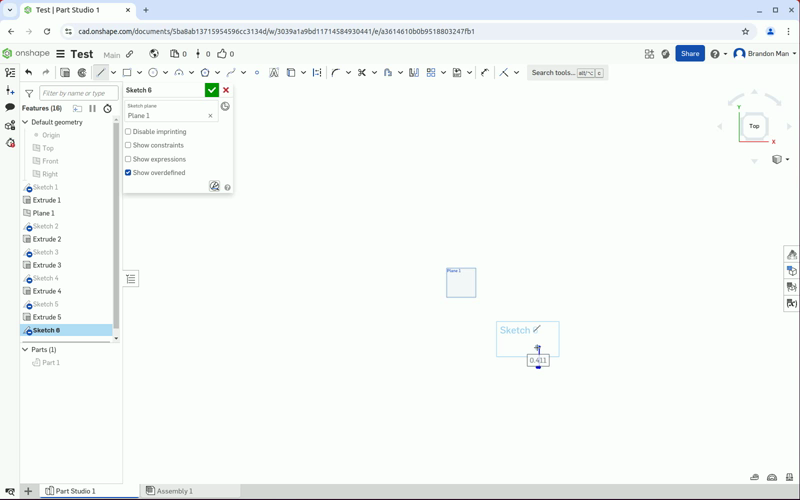
mouse_move(567, 347)
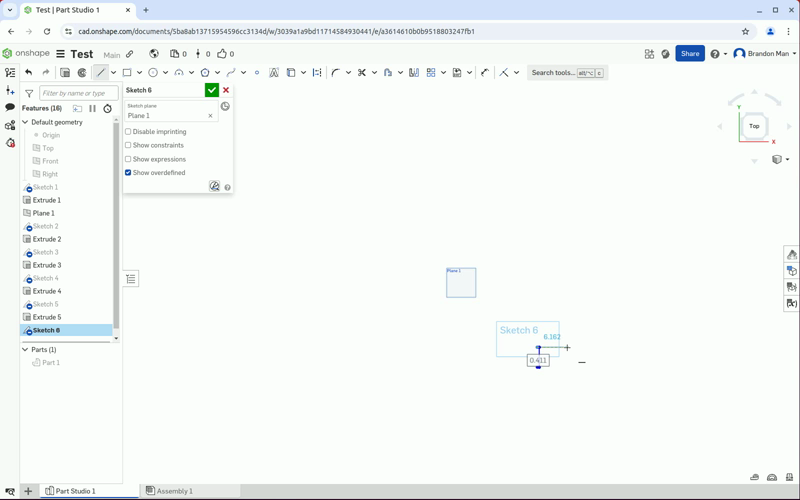
key_down(shift)
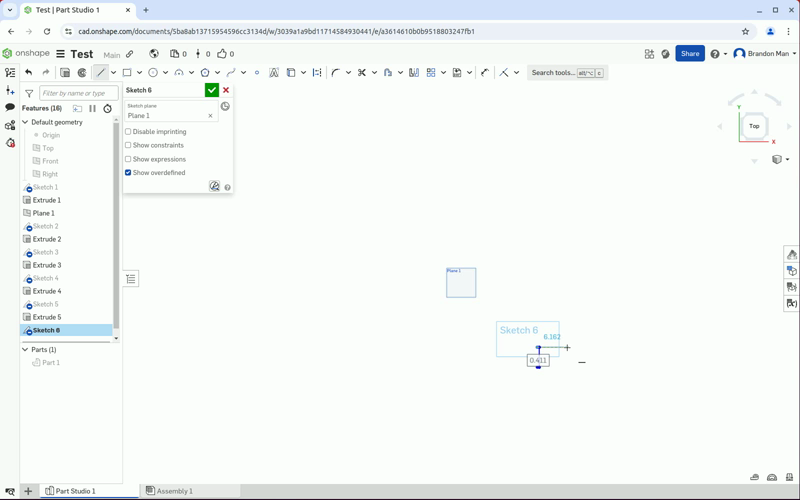
mouse_move(537, 367)
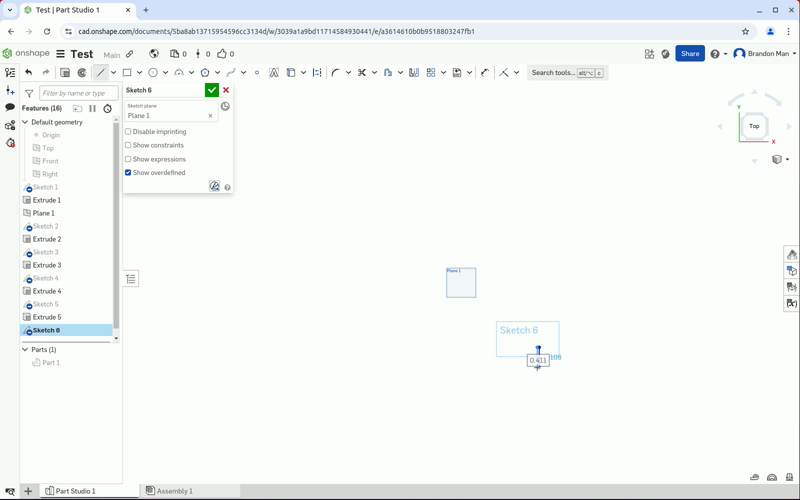
scroll(6)
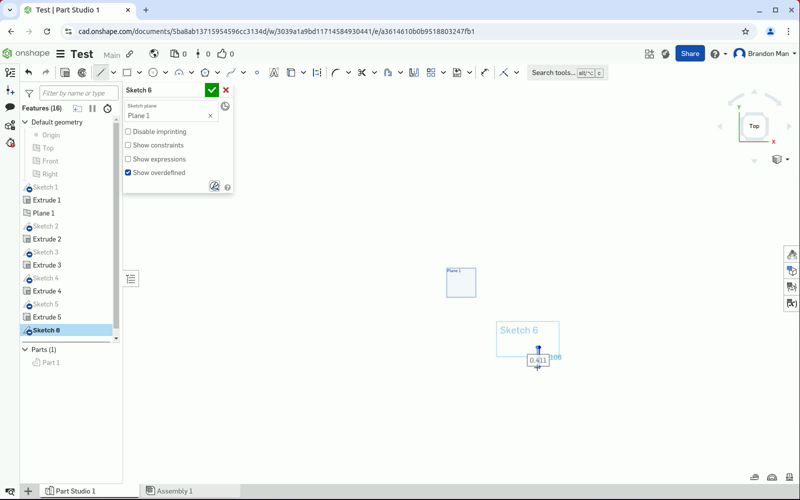
scroll(6)
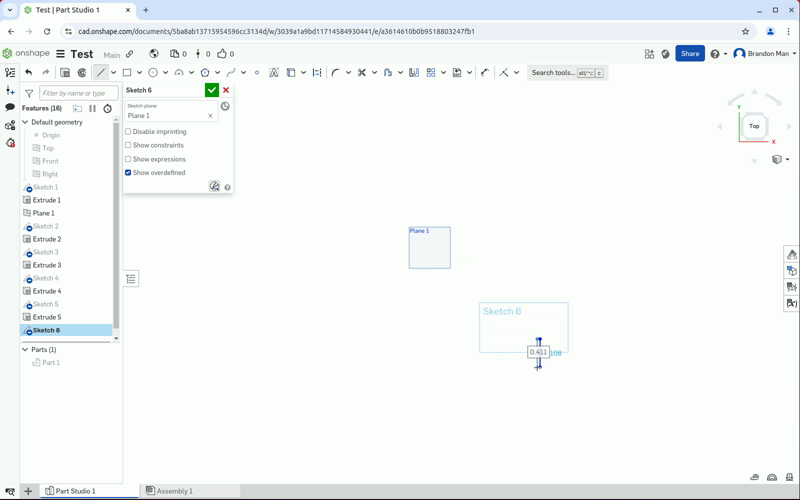
scroll(6)
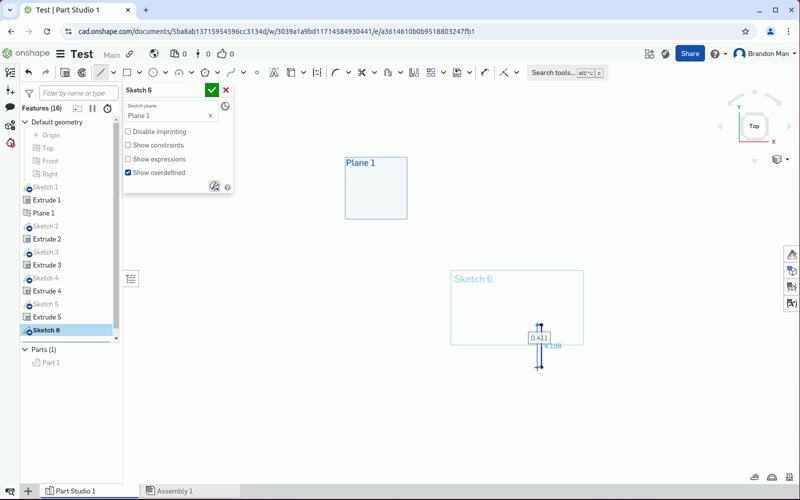
scroll(6)
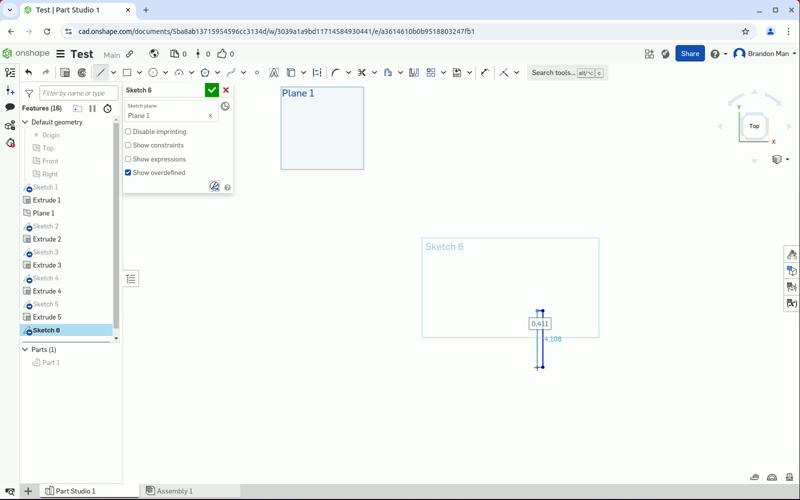
scroll(6)
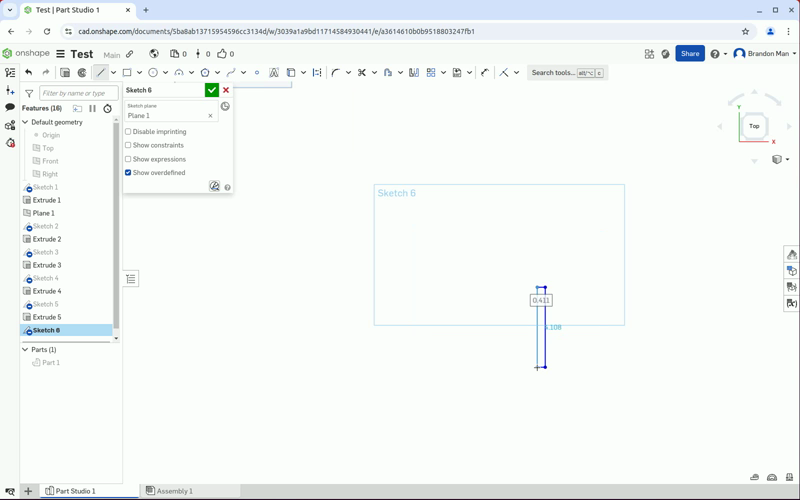
scroll(6)
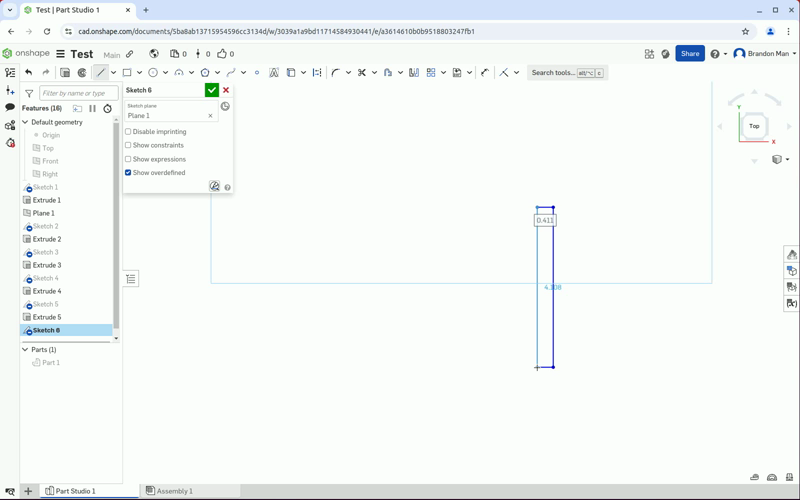
scroll(6)
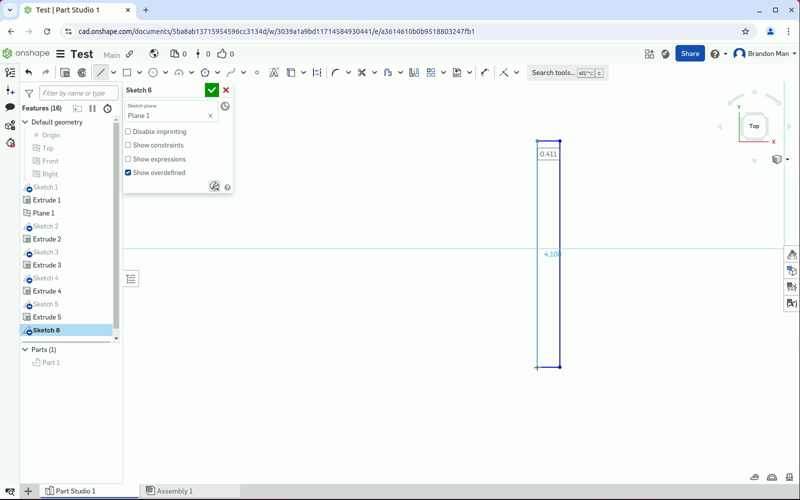
key_up(shift)
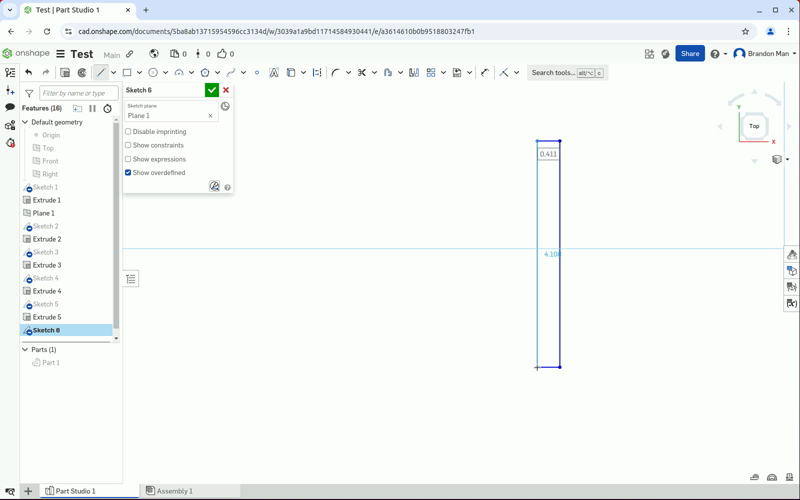
click(537, 367)
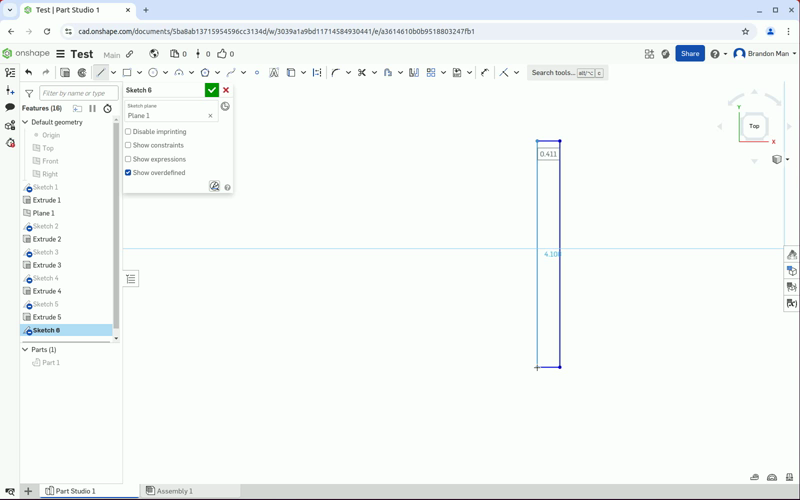
scroll(-6)
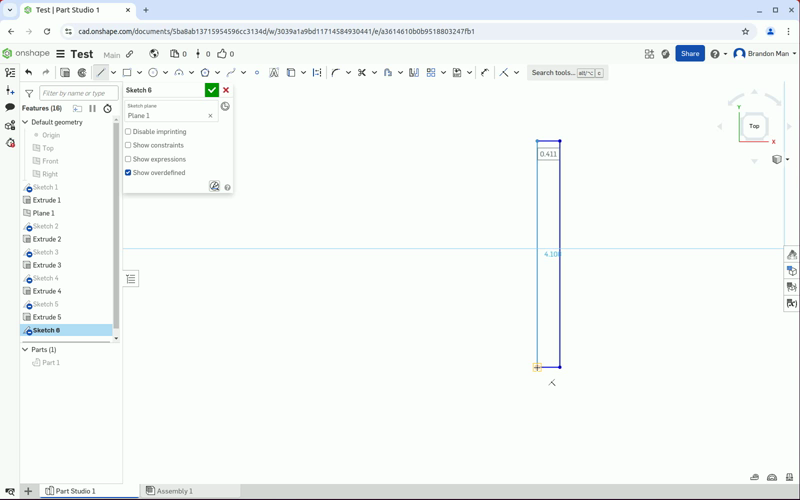
scroll(-6)
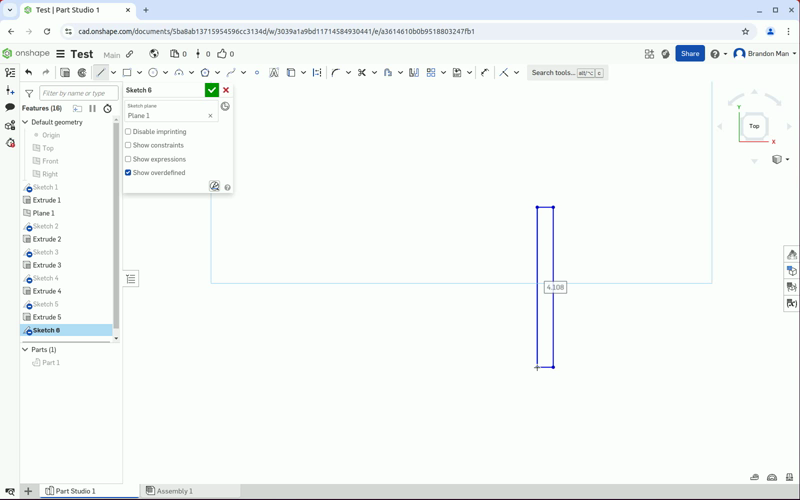
scroll(-6)
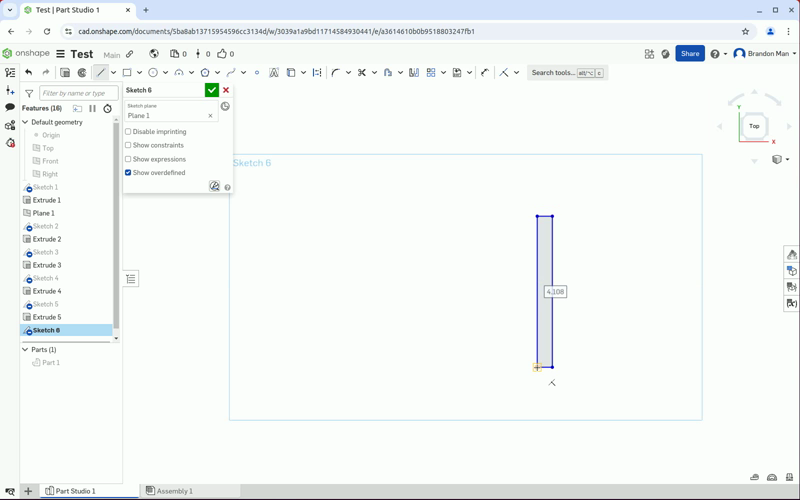
scroll(-6)
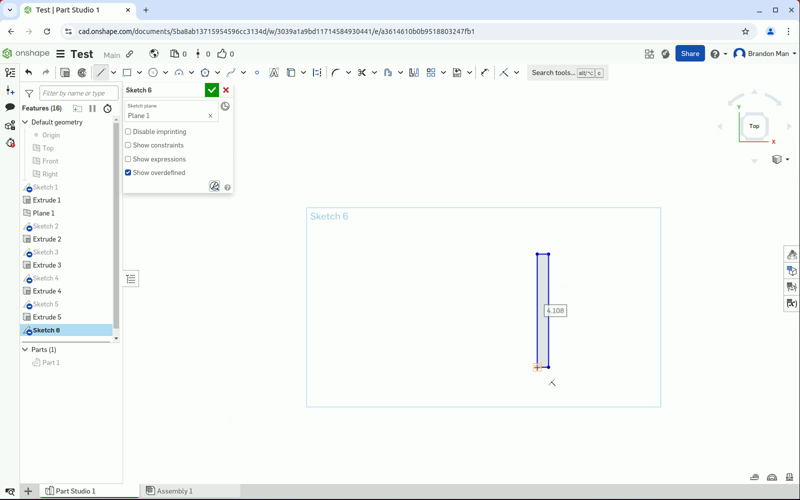
scroll(-6)
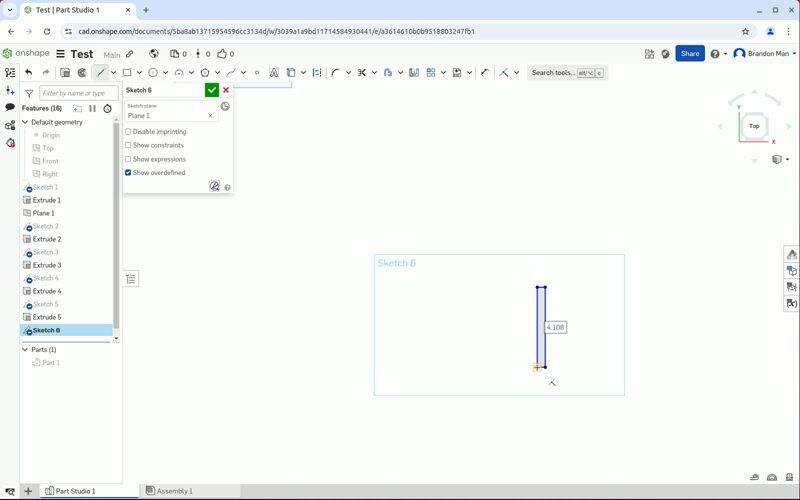
scroll(-6)
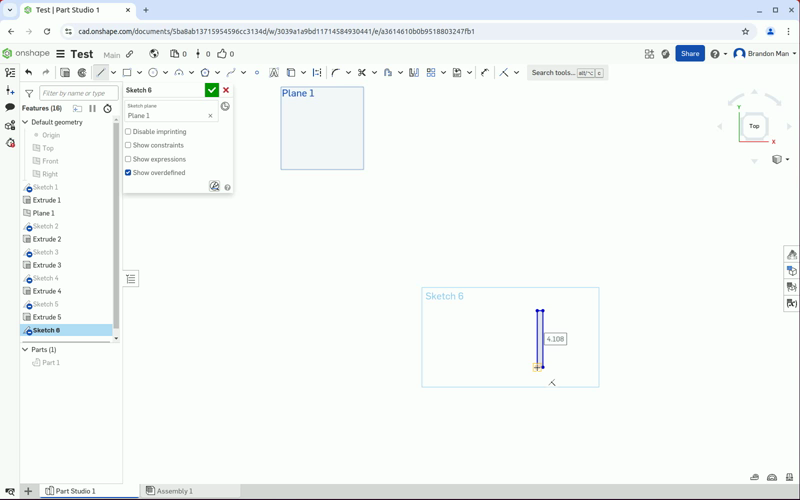
scroll(-6)
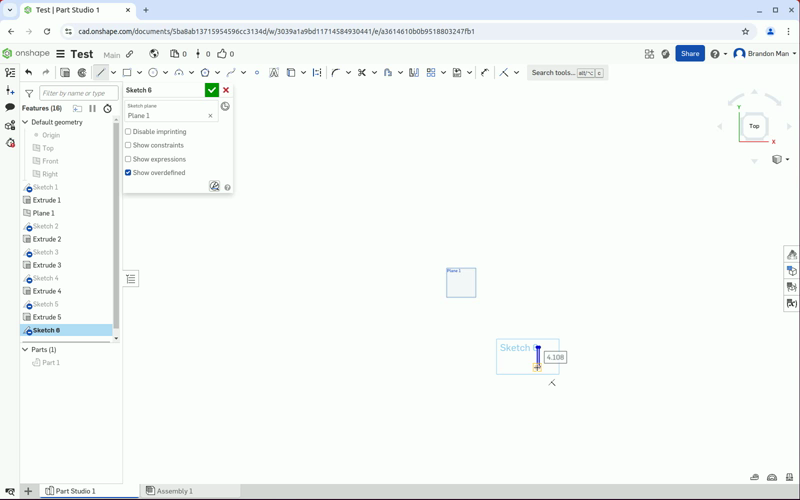
key(esc)
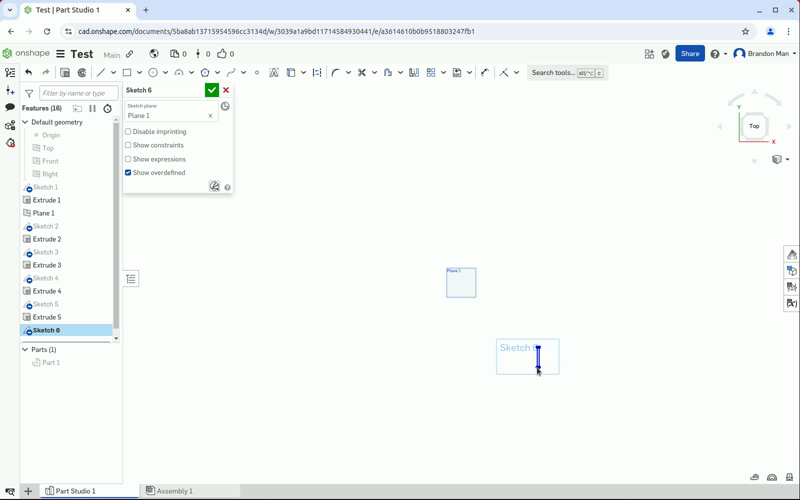
mouse_move(538, 349)
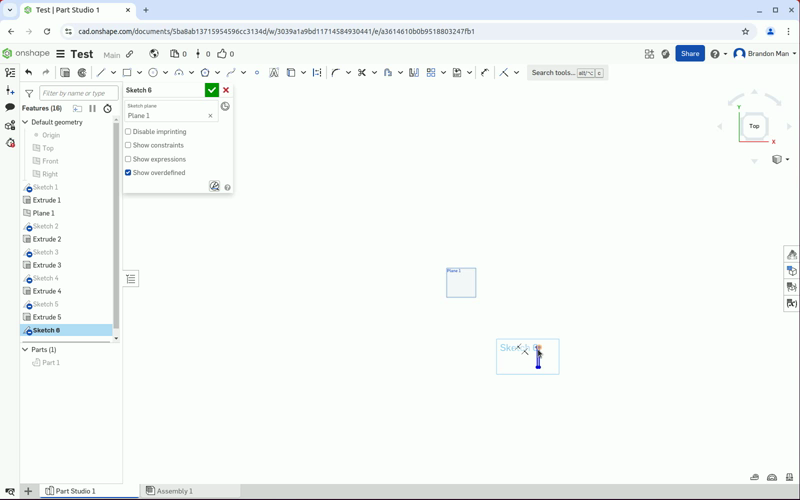
scroll(6)
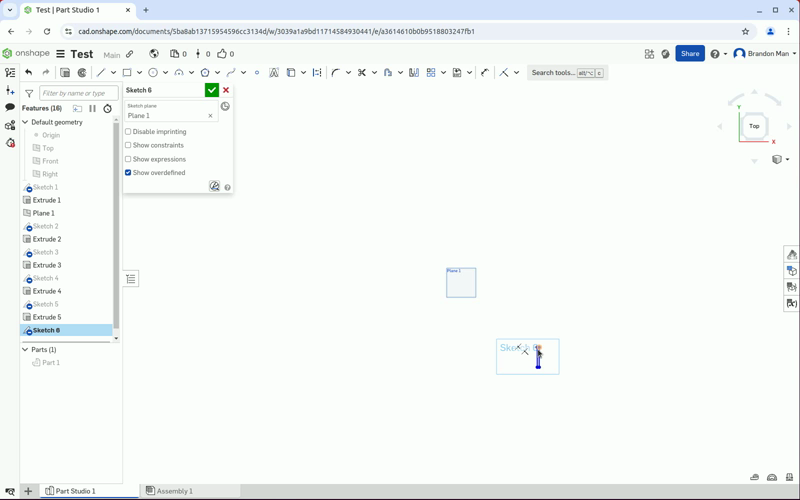
scroll(6)
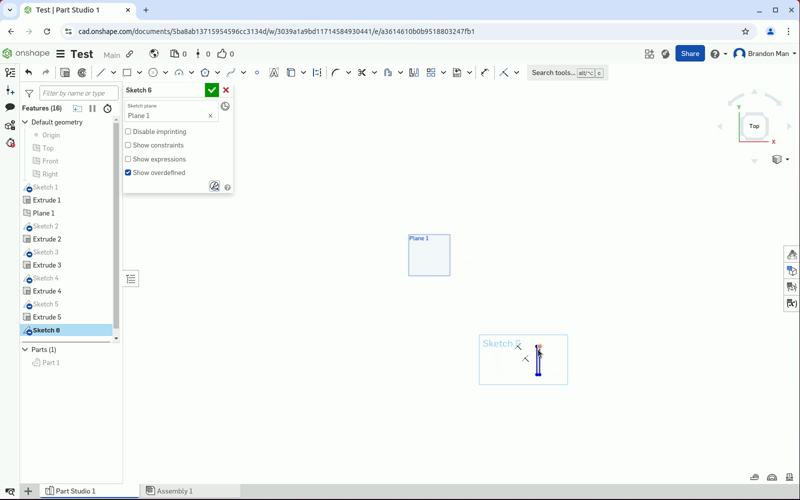
scroll(6)
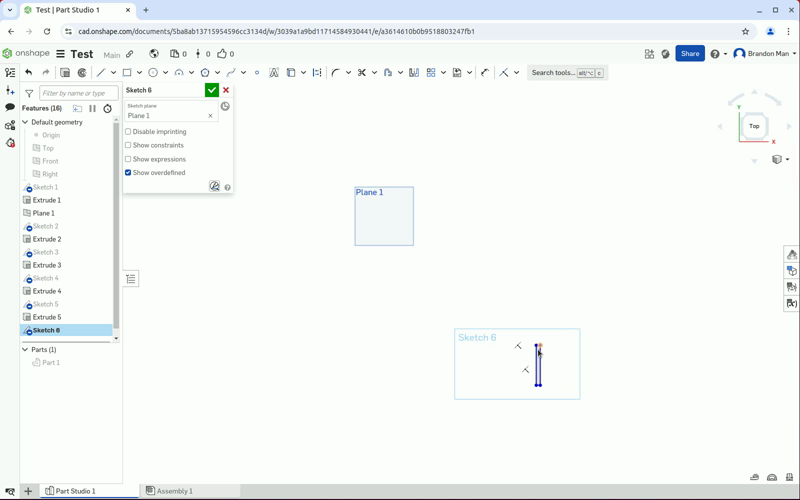
scroll(6)
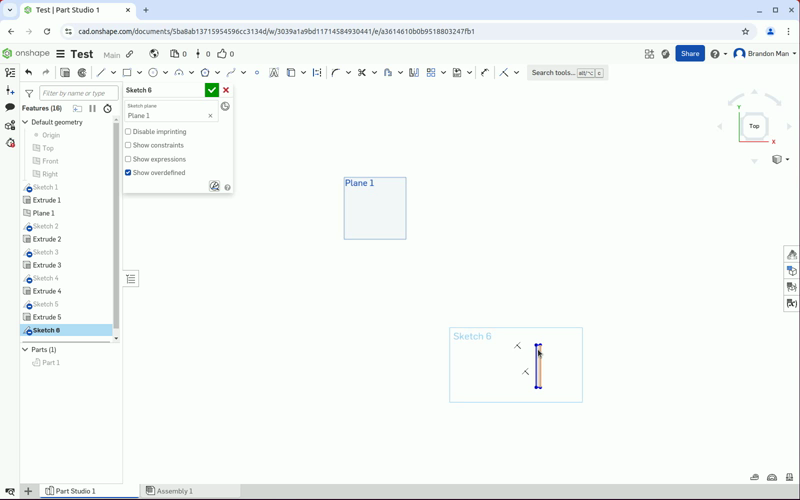
scroll(6)
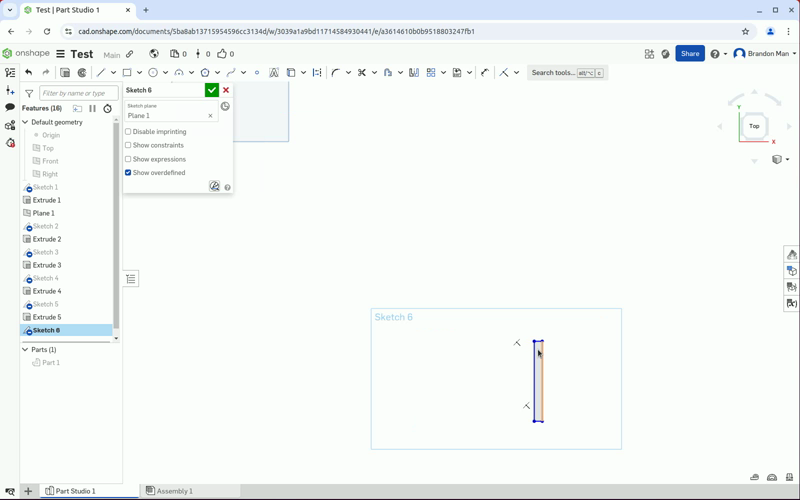
scroll(6)
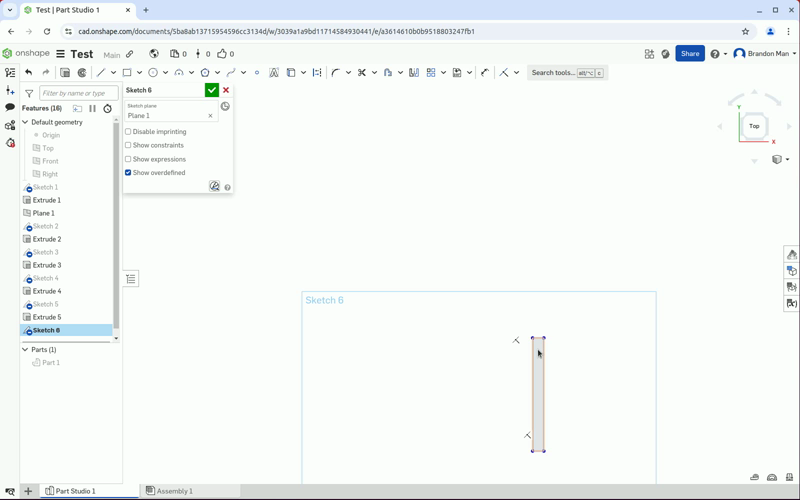
scroll(6)
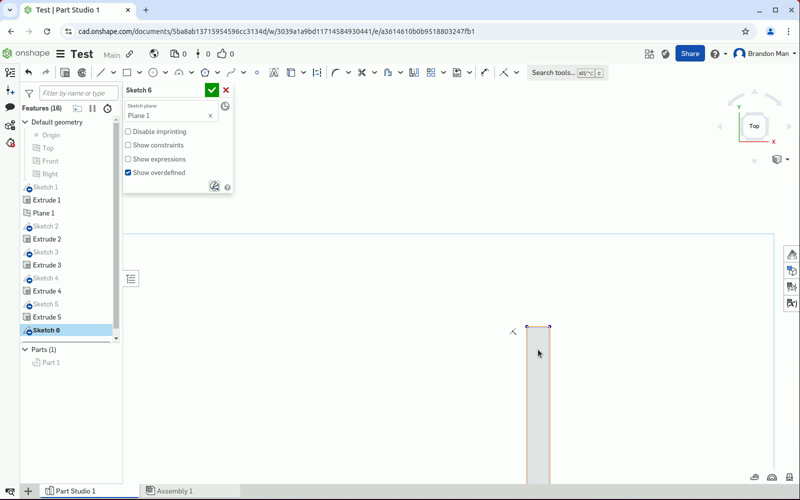
click(538, 349)
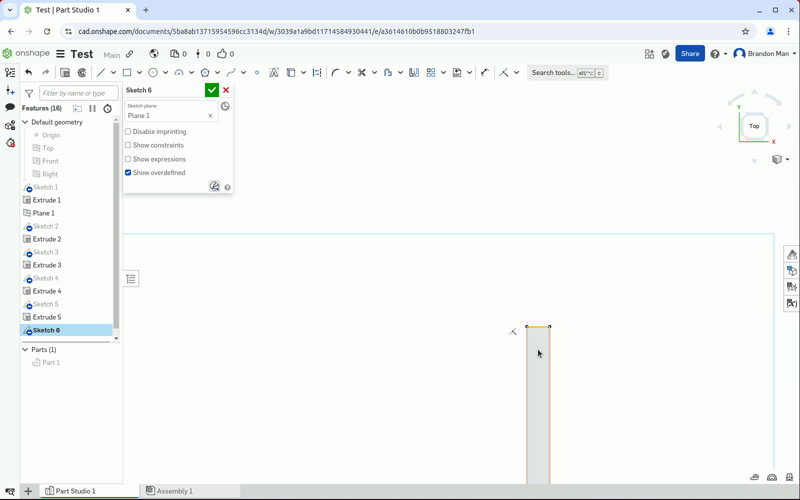
scroll(-6)
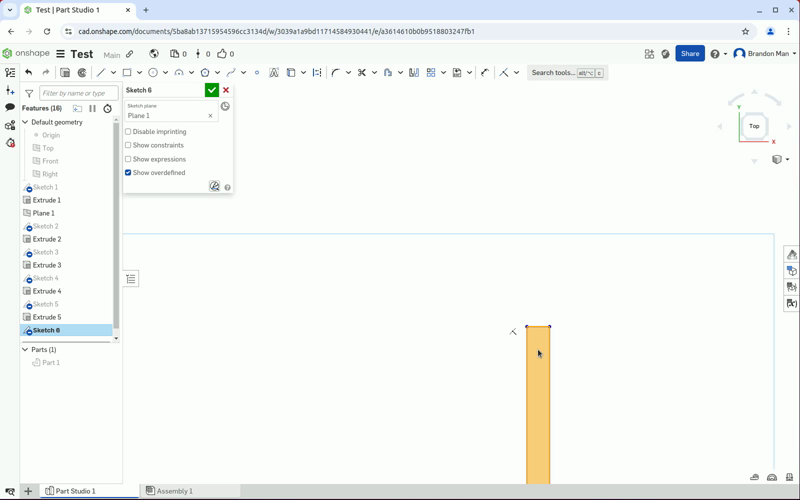
scroll(-6)
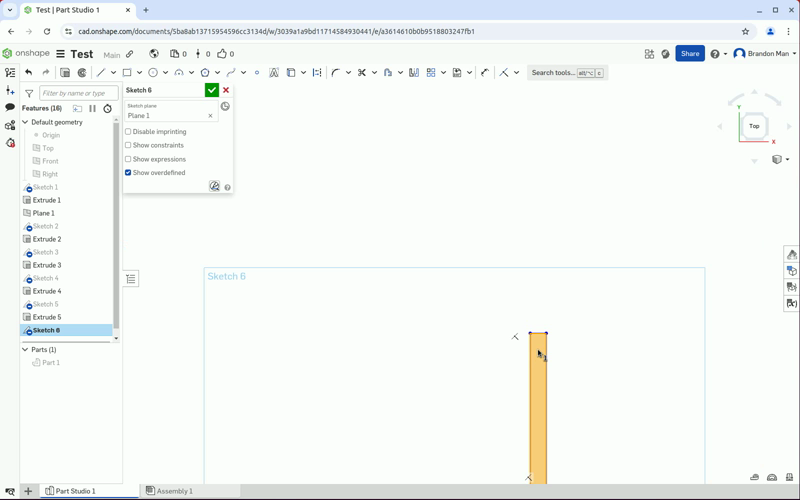
scroll(-6)
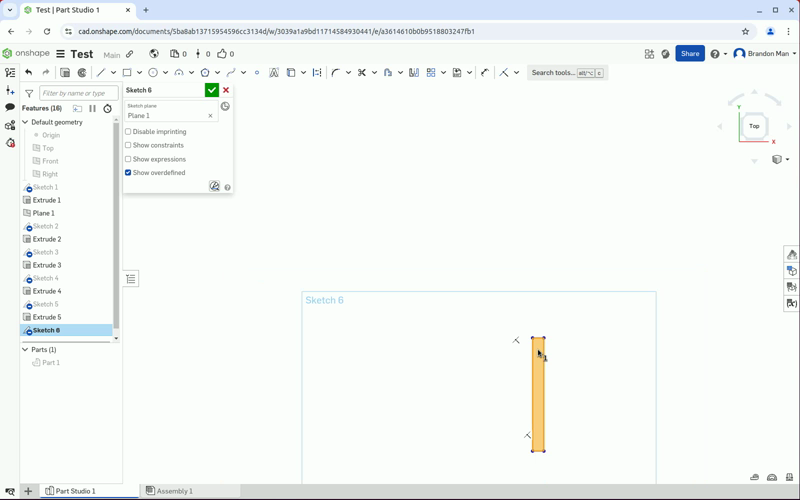
scroll(-6)
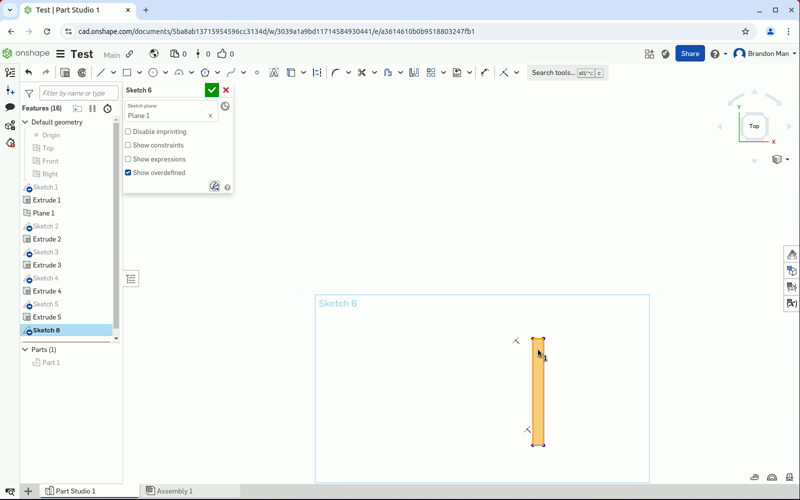
scroll(-6)
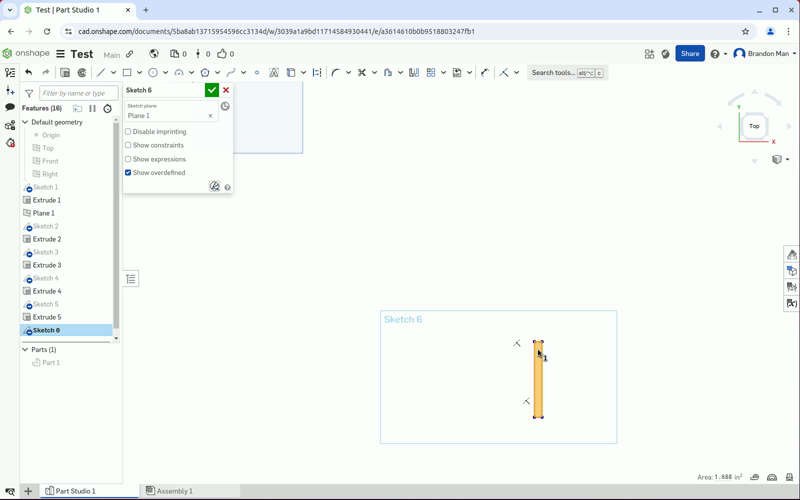
scroll(-6)
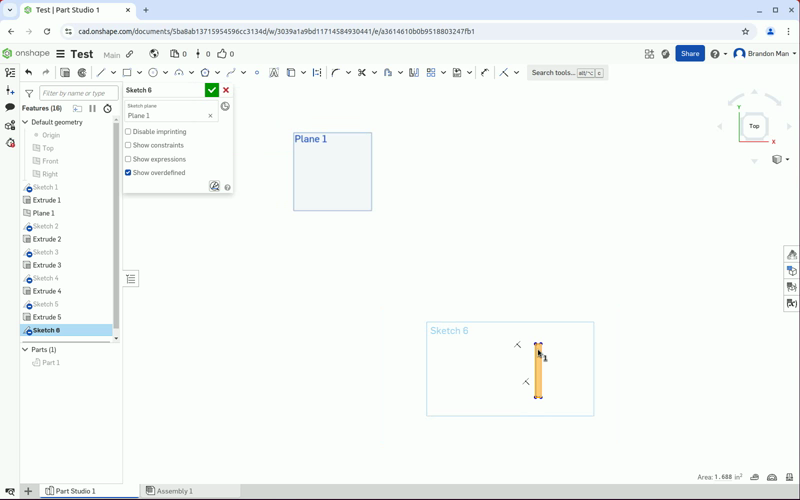
scroll(-6)
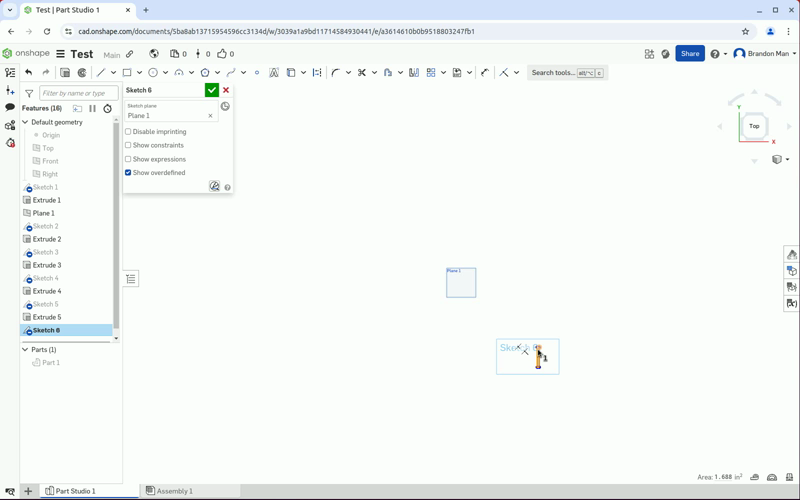
mouse_move(73, 352)
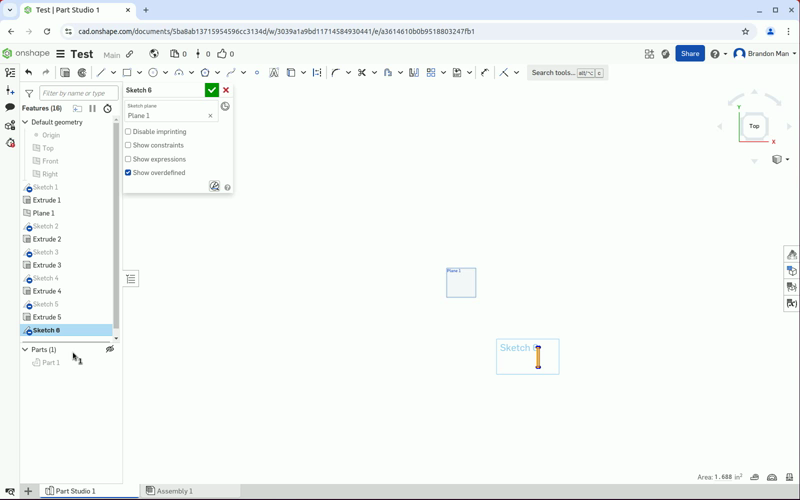
key(shift+y)
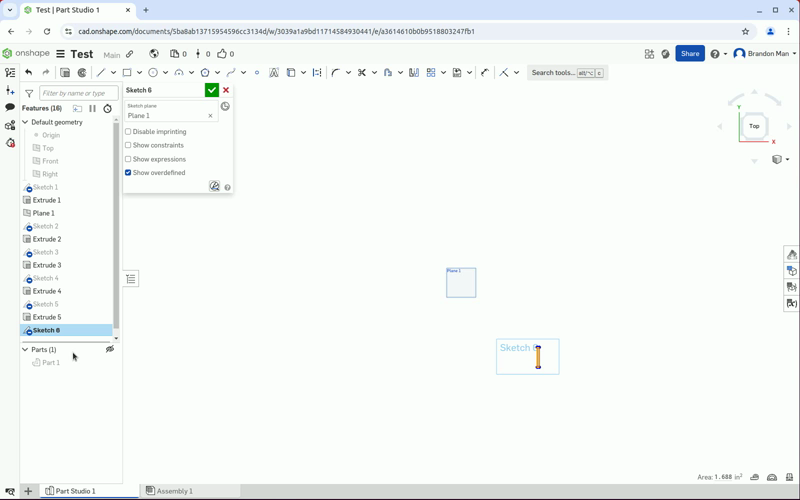
key(shift+e)
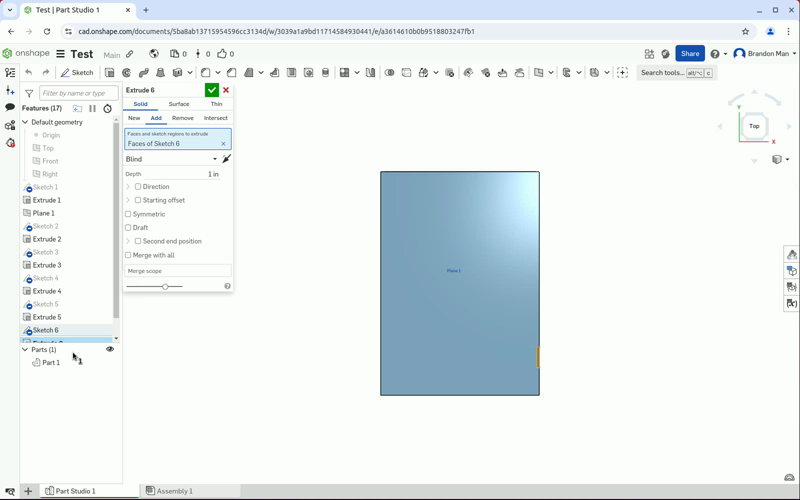
mouse_move(143, 106)
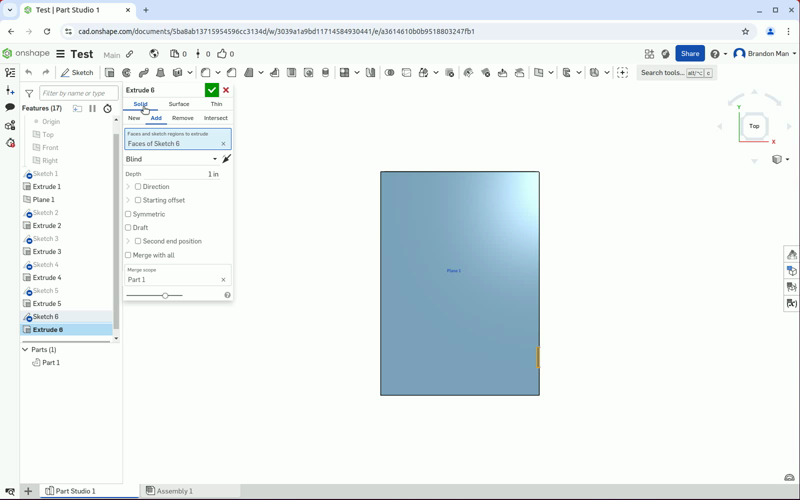
click(143, 106)
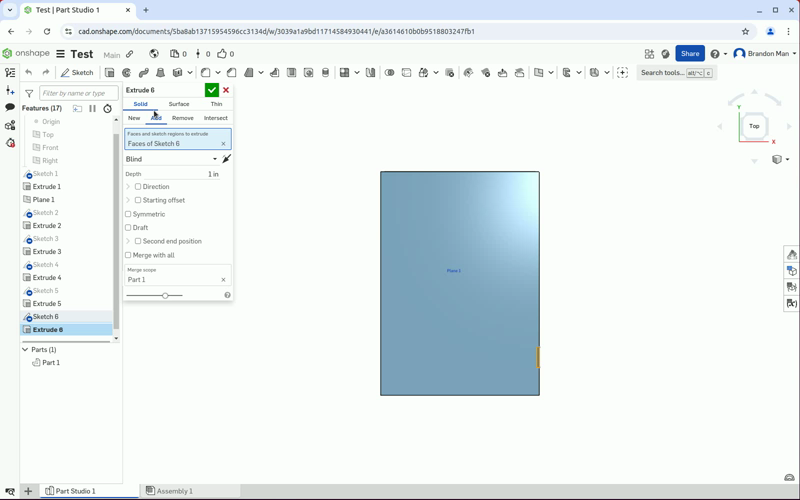
mouse_move(186, 120)
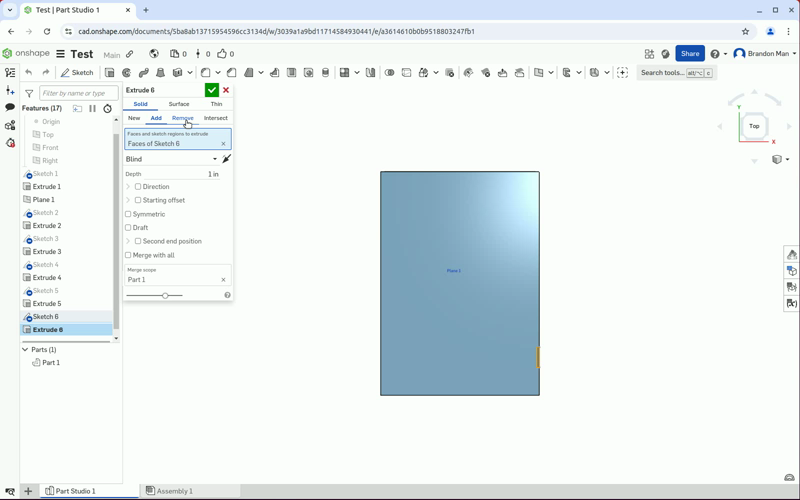
click(186, 120)
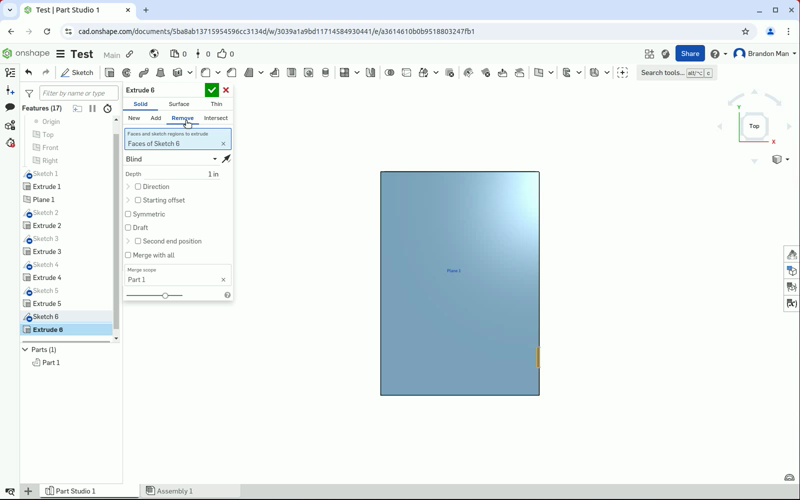
key(tab, 4)
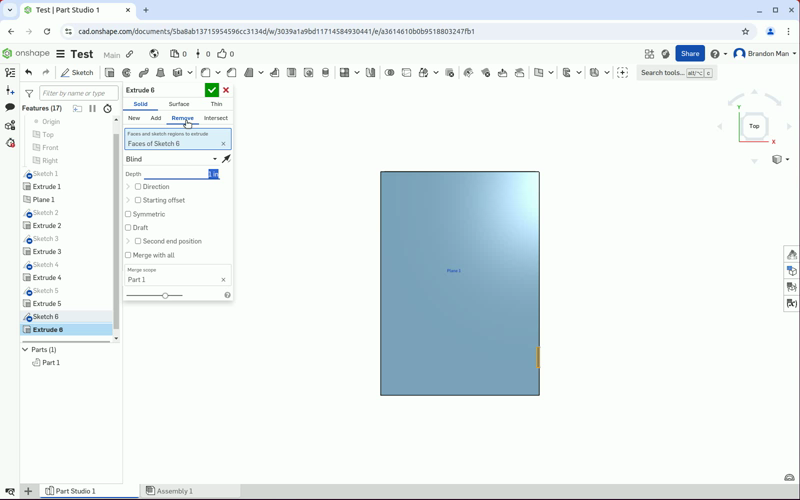
text(2.648)
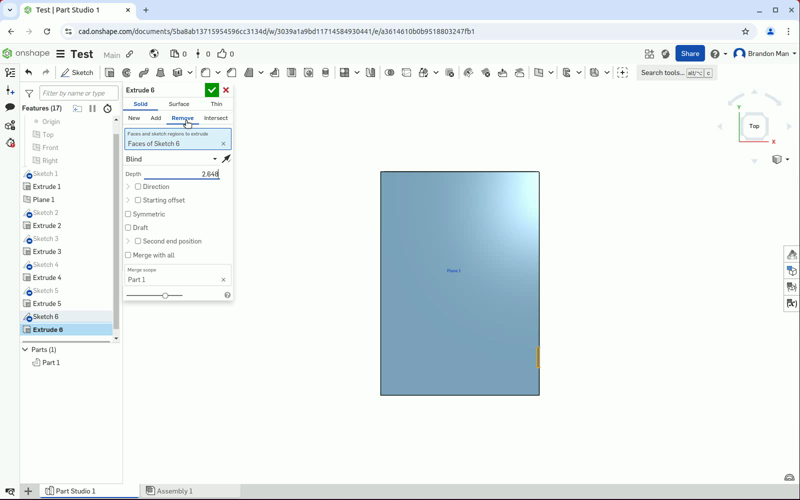
key(tab, 6)
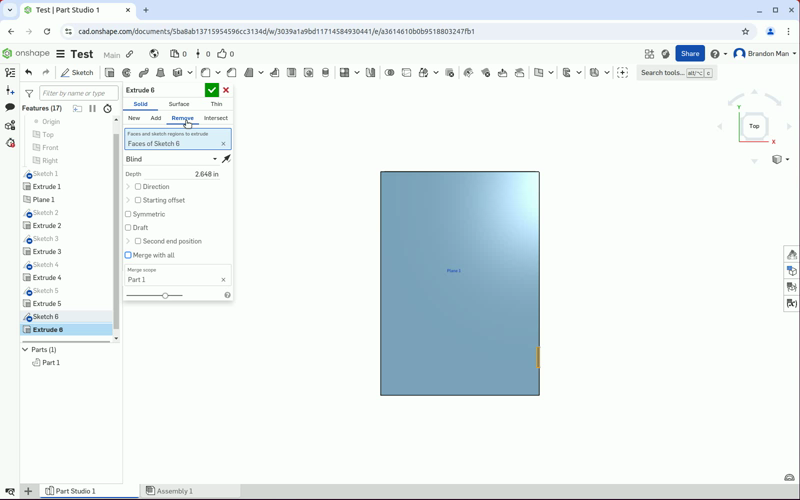
key(space)
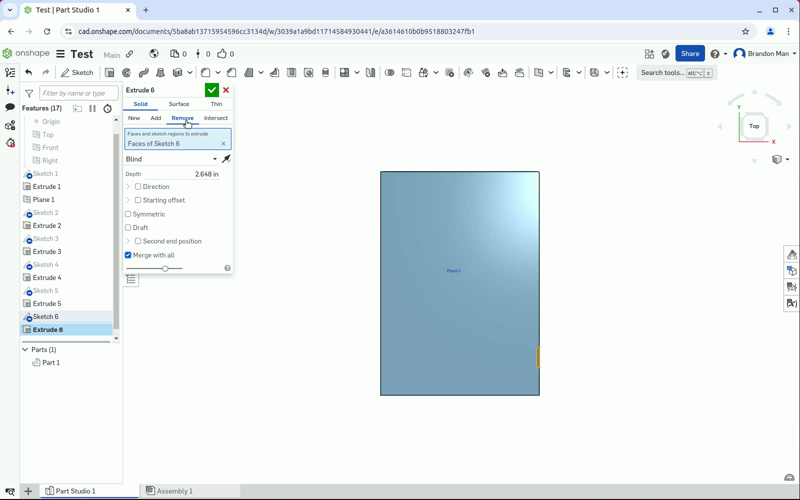
key(enter)
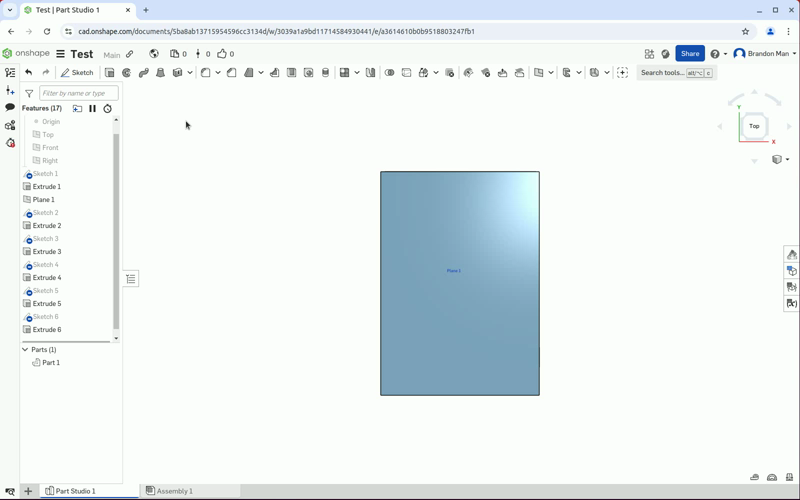
key(shift+h)
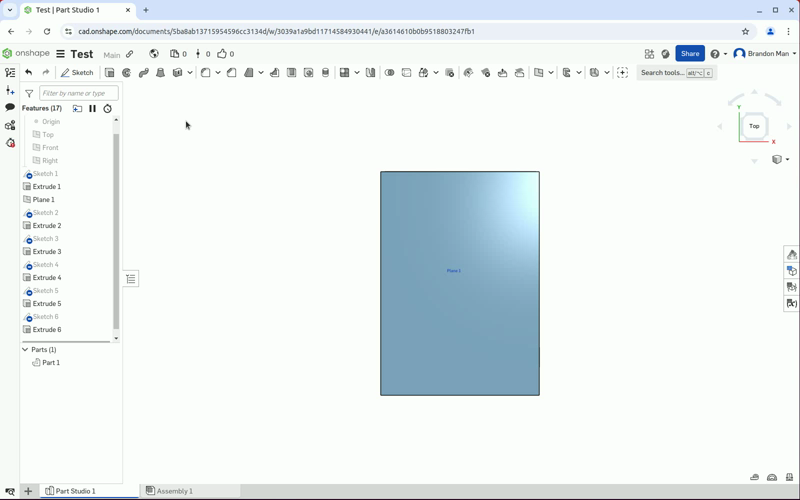
key(shift+h)
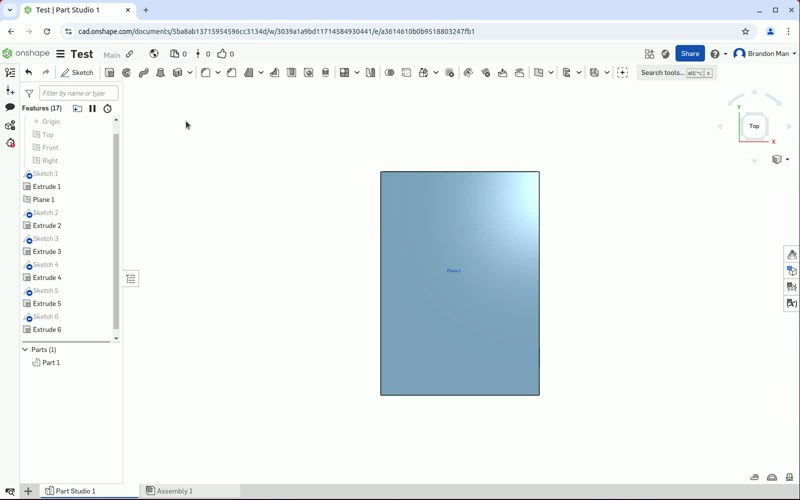
mouse_move(69, 176)
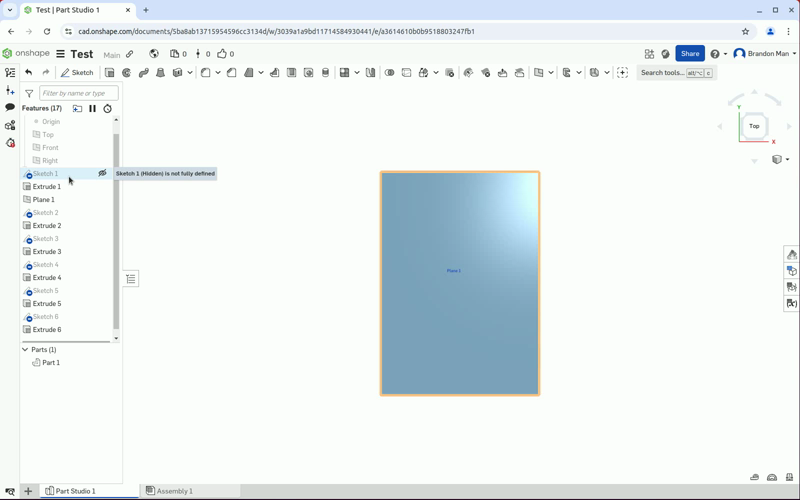
click(69, 176)
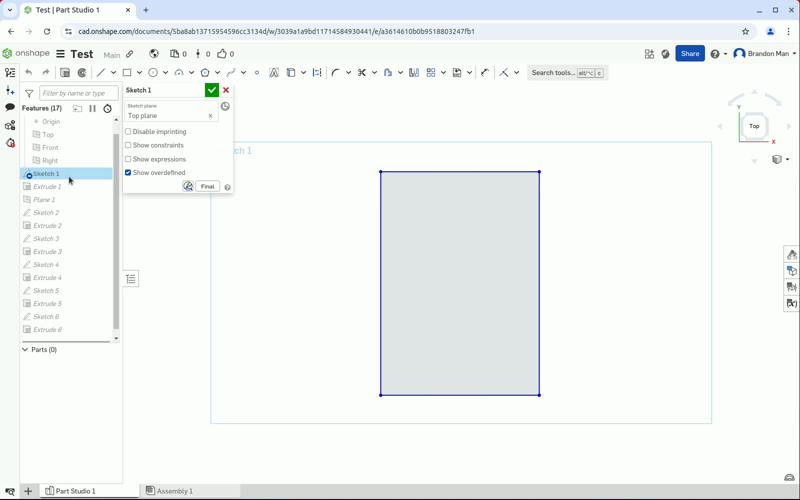
mouse_move(229, 92)
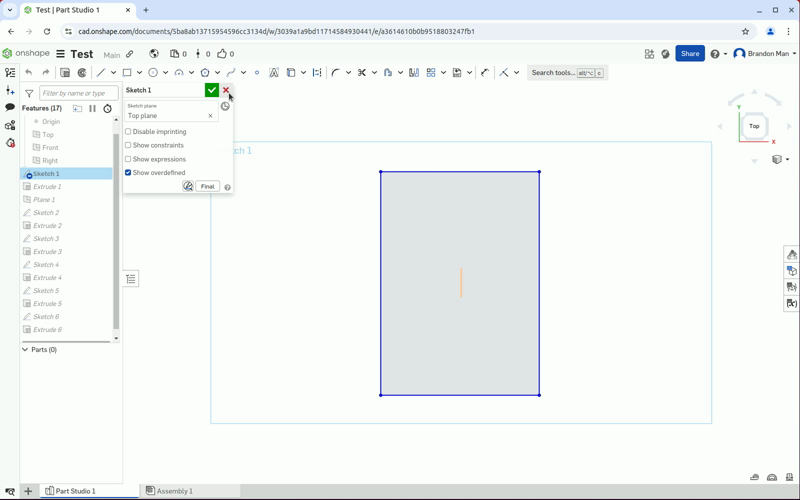
click(229, 92)
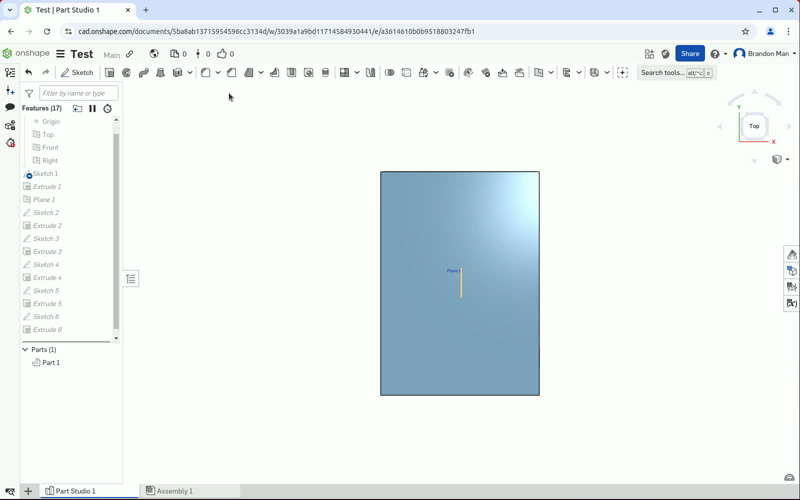
key(shift+s)
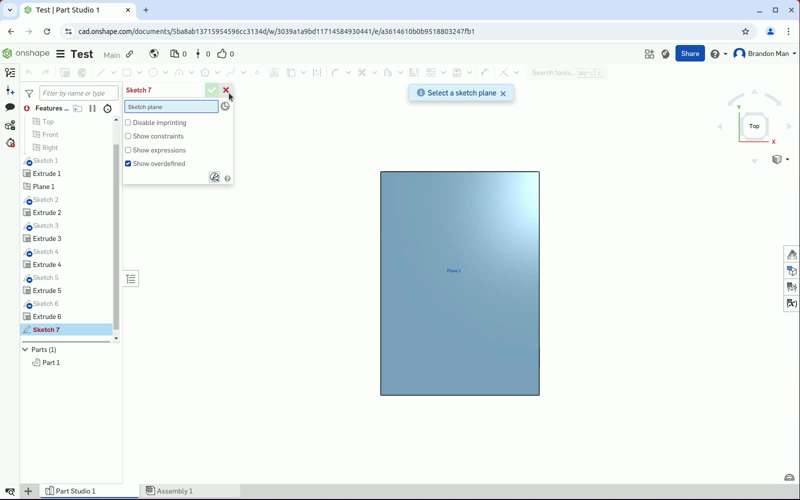
mouse_move(69, 189)
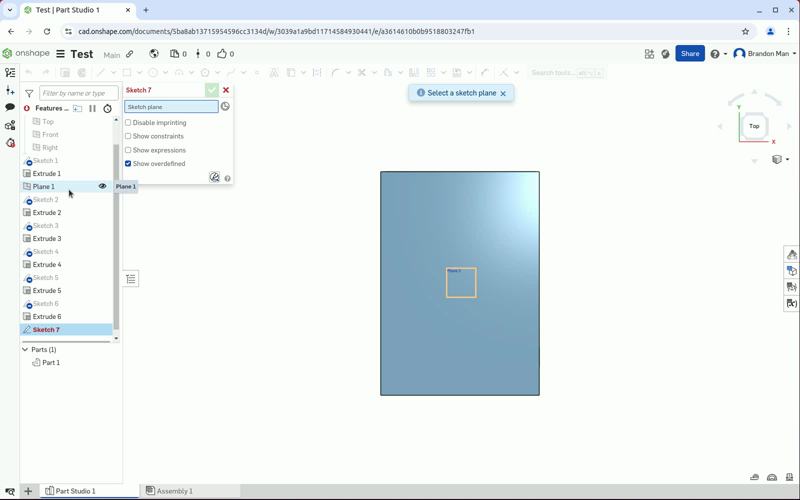
click(69, 189)
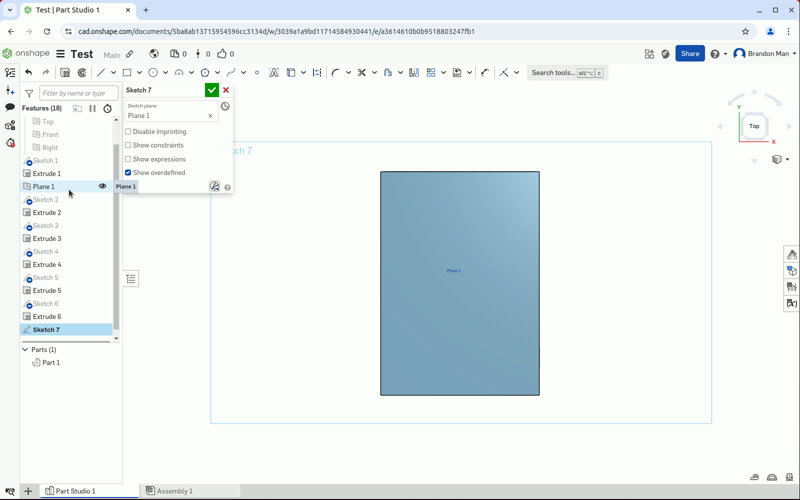
mouse_move(73, 352)
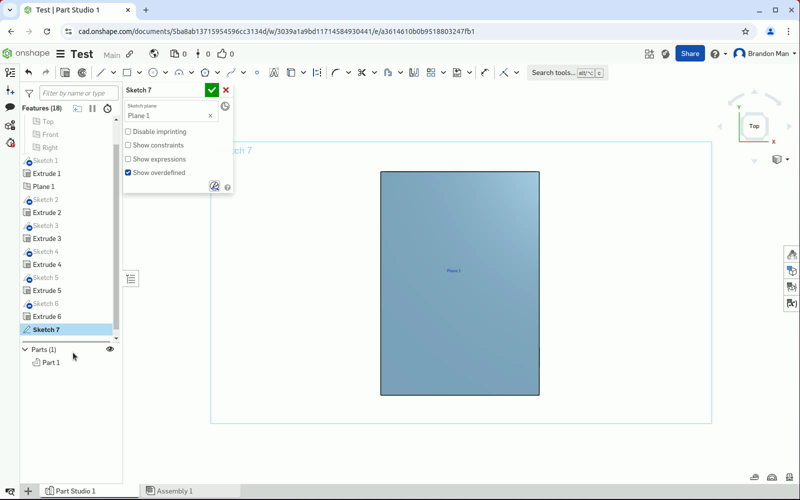
key(y)
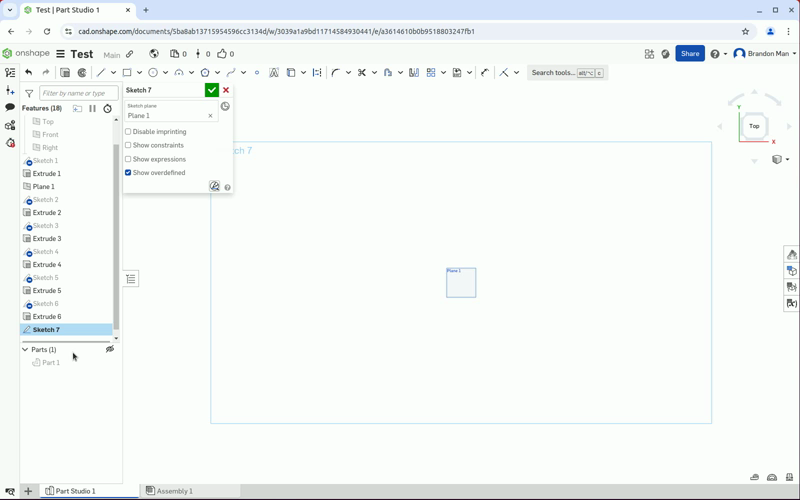
key(l)
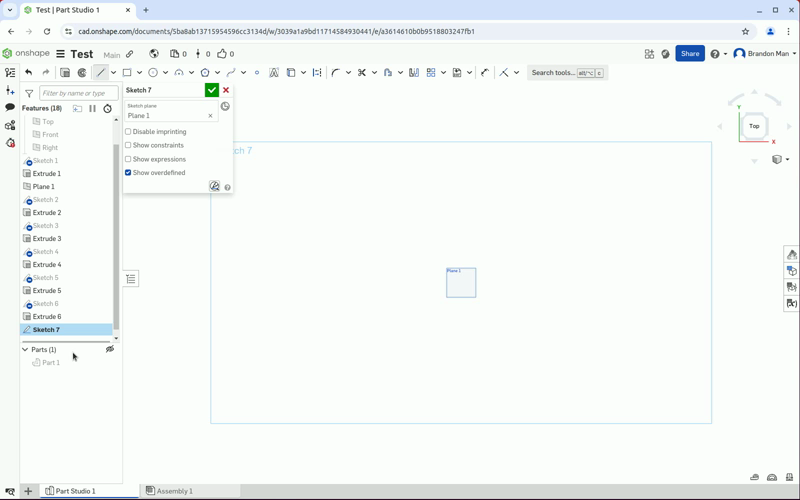
key_down(shift)
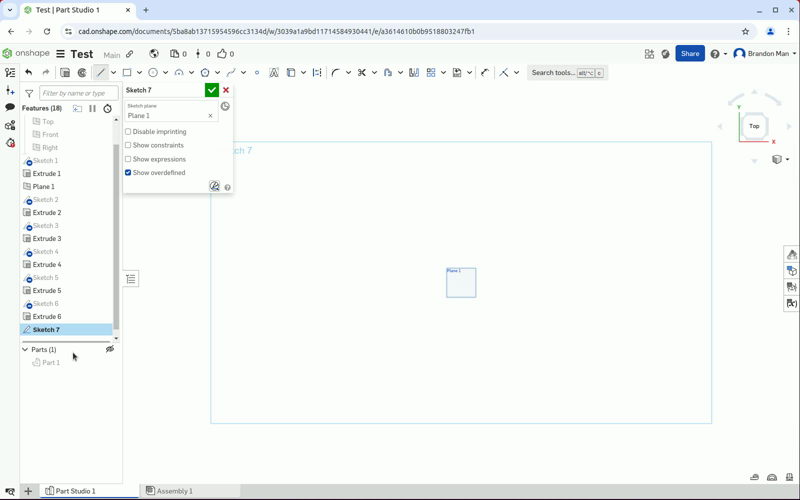
mouse_move(383, 367)
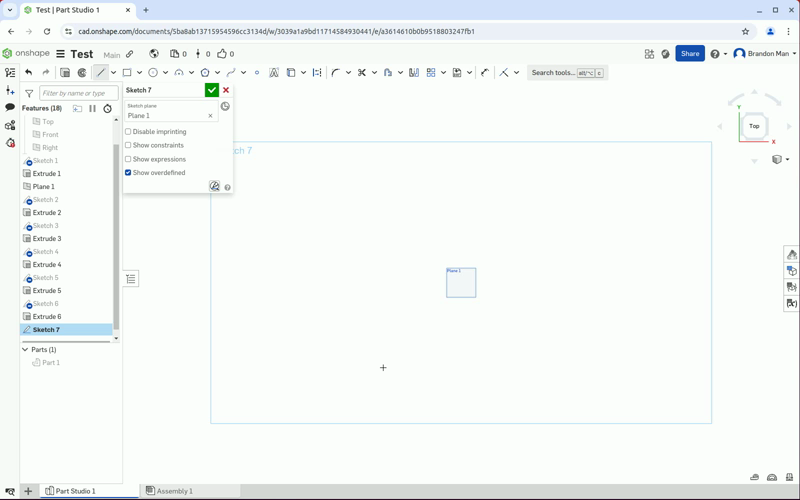
click(383, 367)
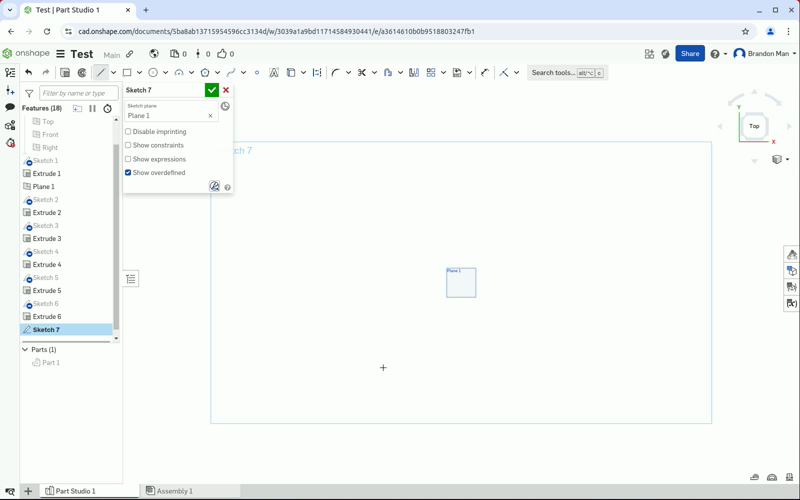
key_up(shift)
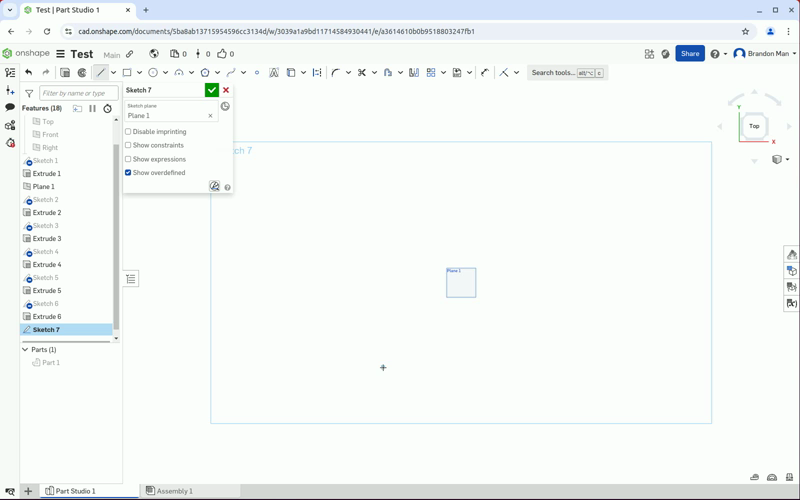
key_down(shift)
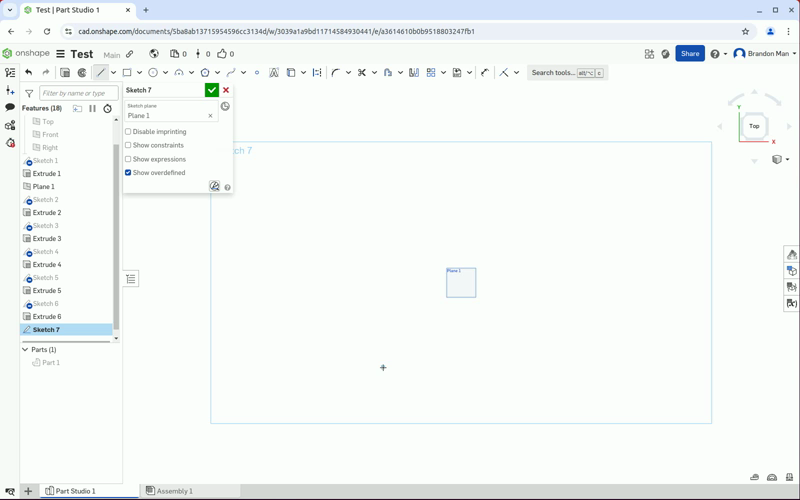
mouse_move(413, 367)
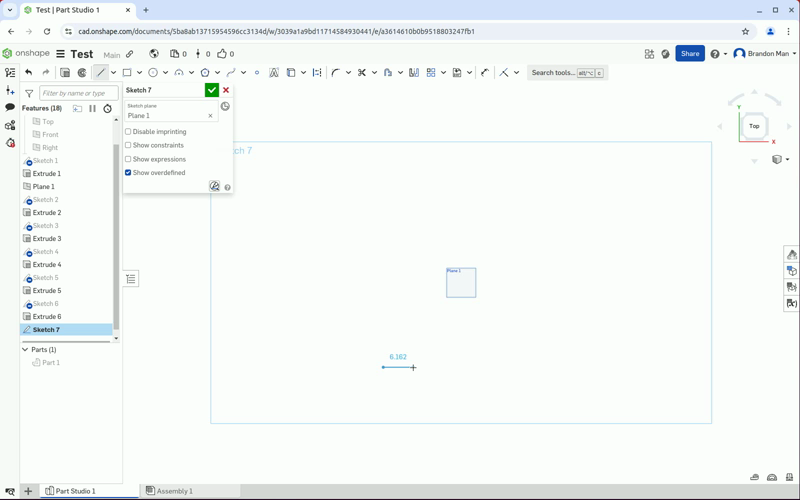
mouse_move(385, 367)
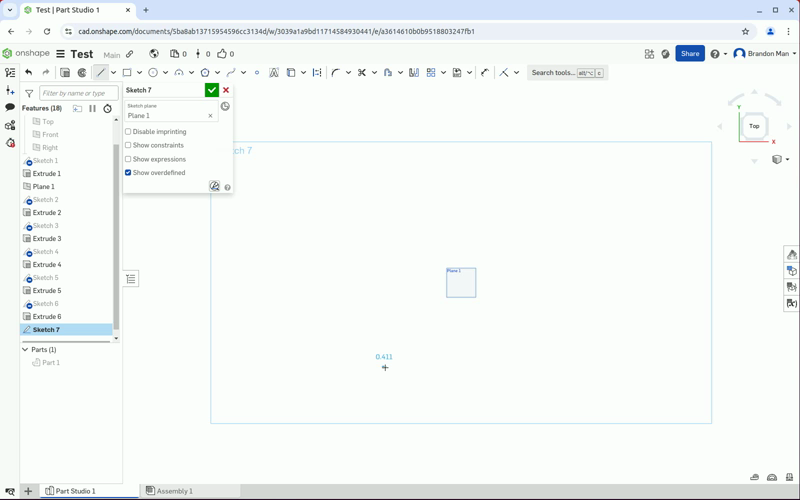
scroll(6)
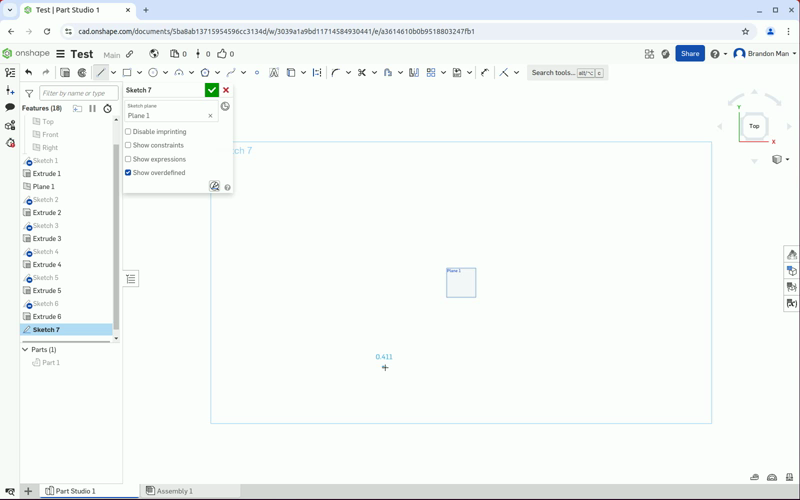
scroll(6)
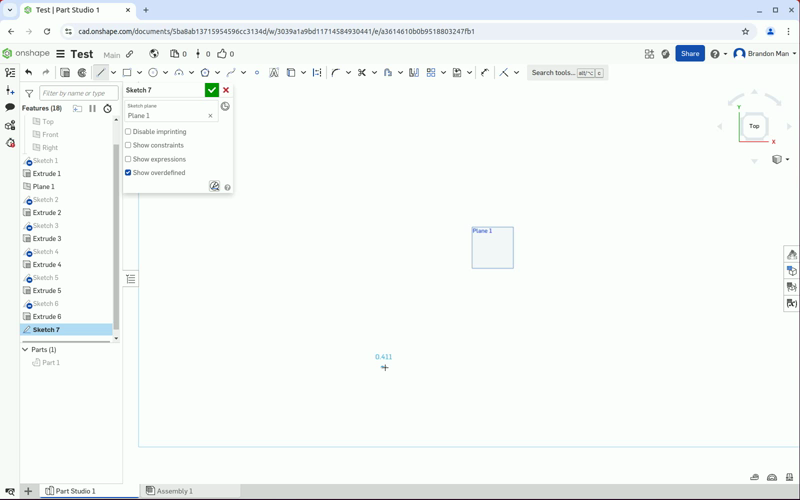
scroll(6)
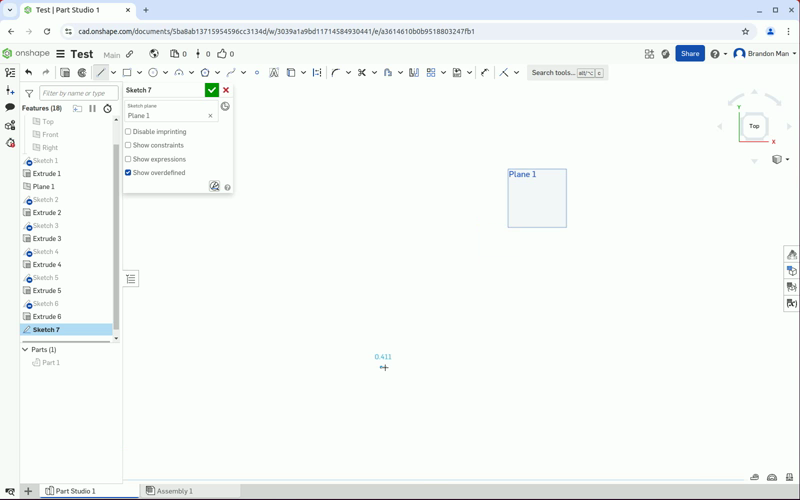
scroll(6)
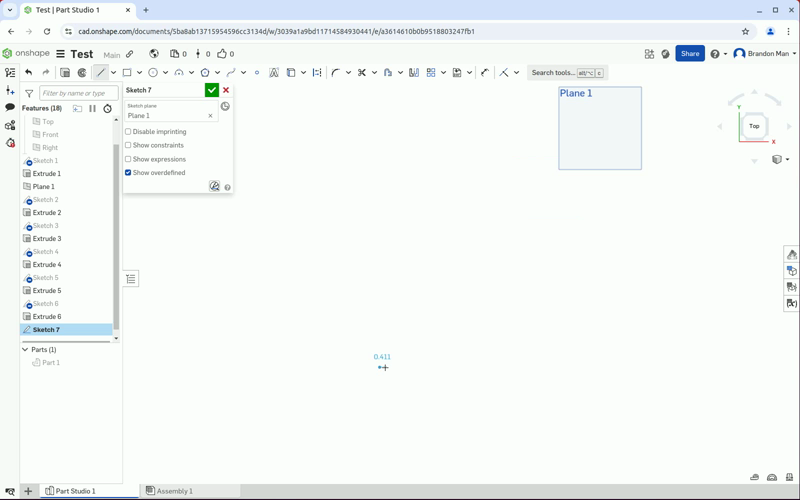
scroll(6)
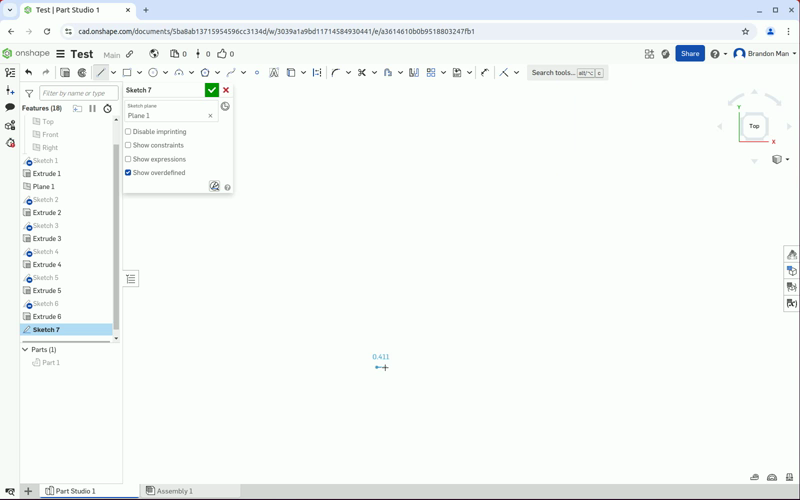
scroll(6)
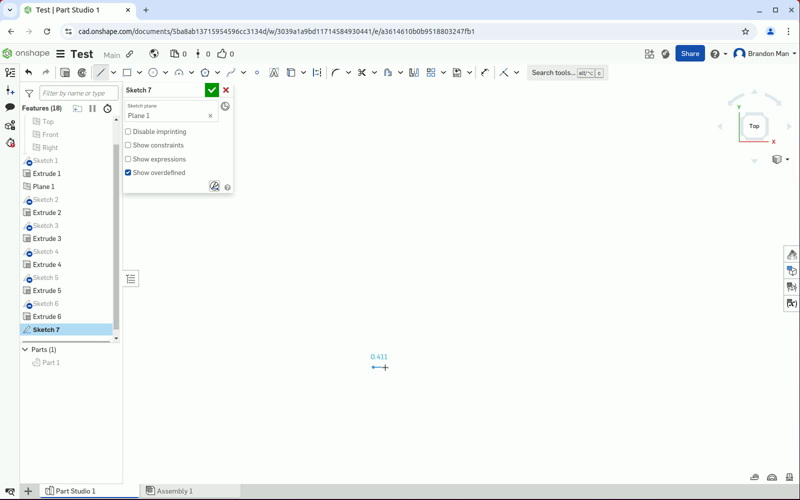
scroll(6)
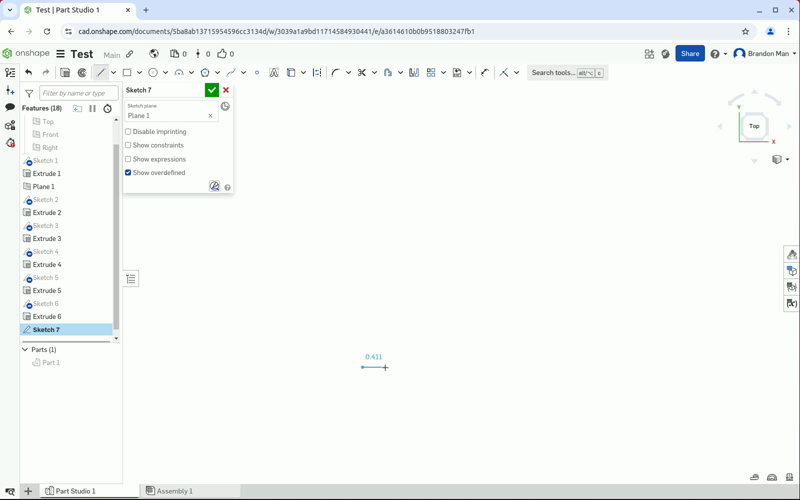
click(385, 367)
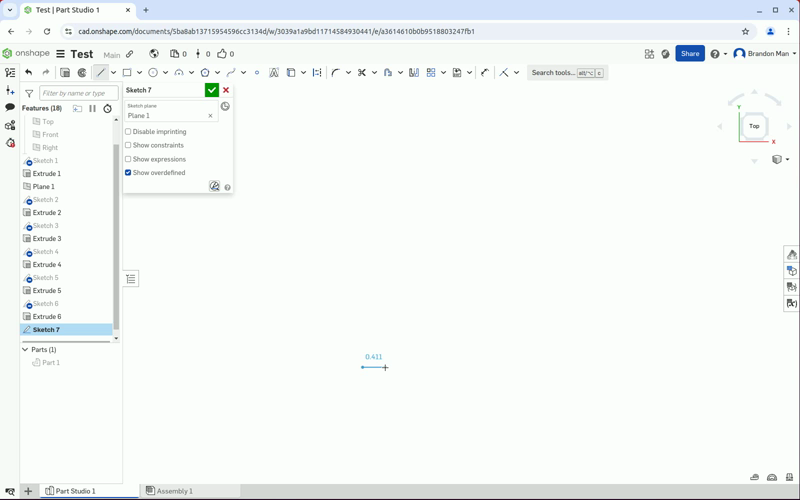
scroll(-6)
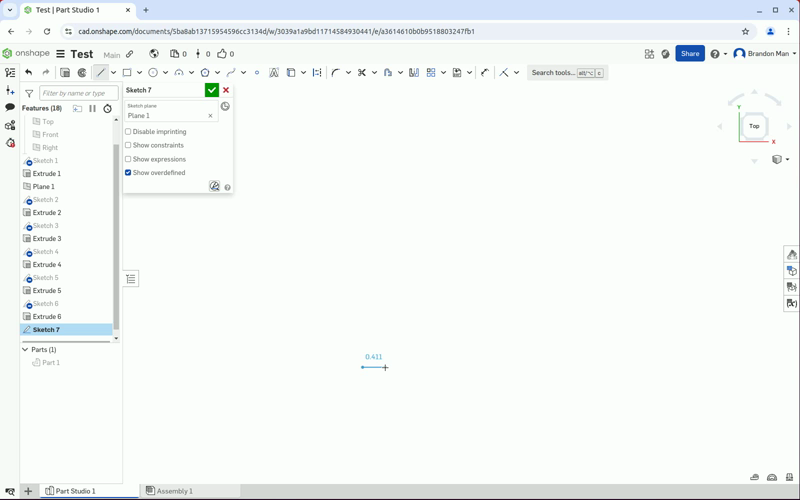
scroll(-6)
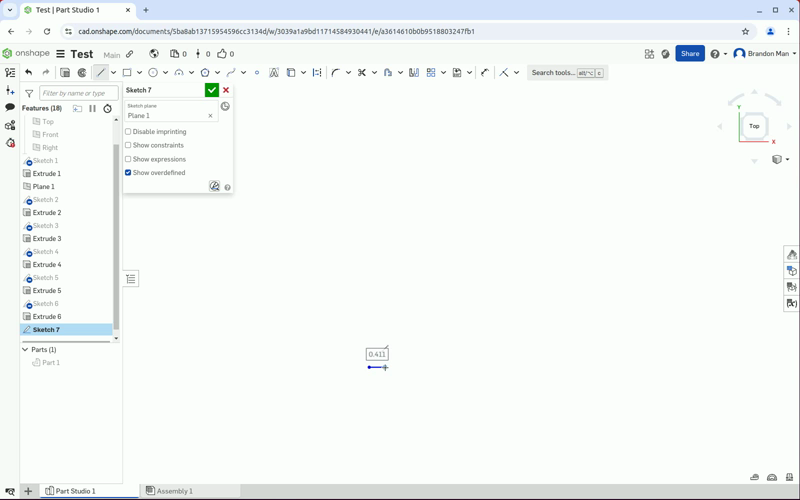
scroll(-6)
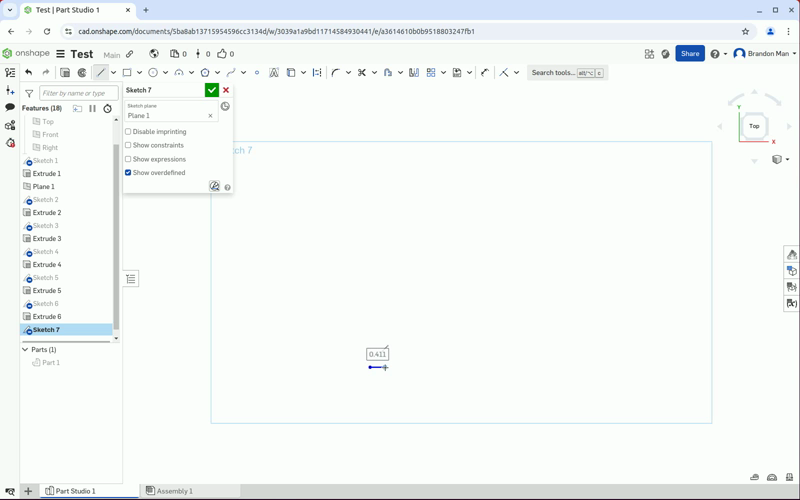
scroll(-6)
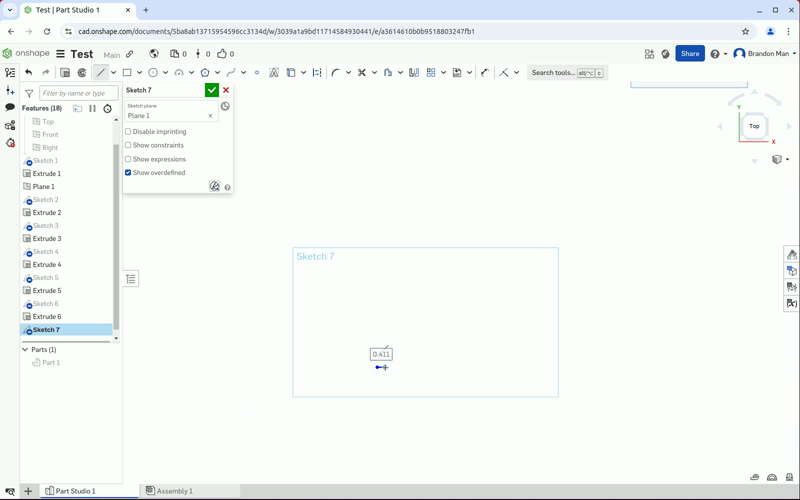
scroll(-6)
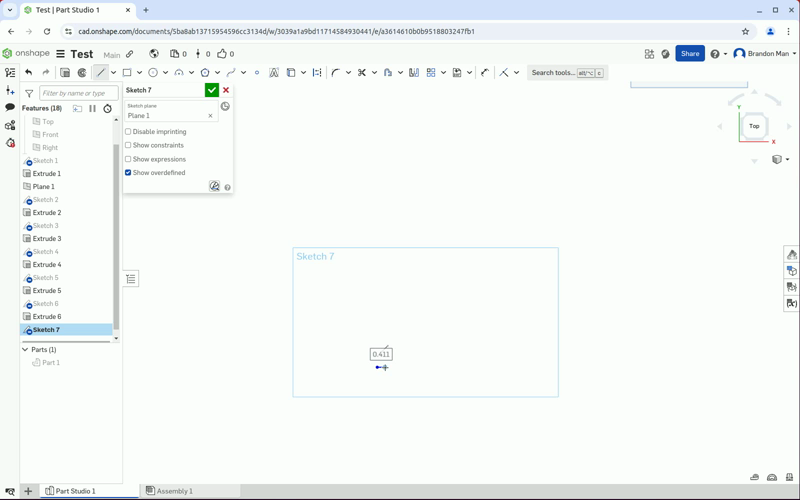
scroll(-6)
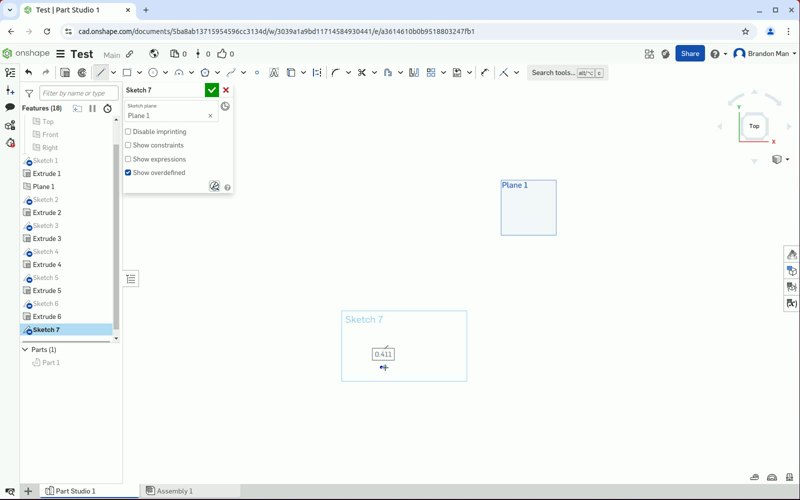
scroll(-6)
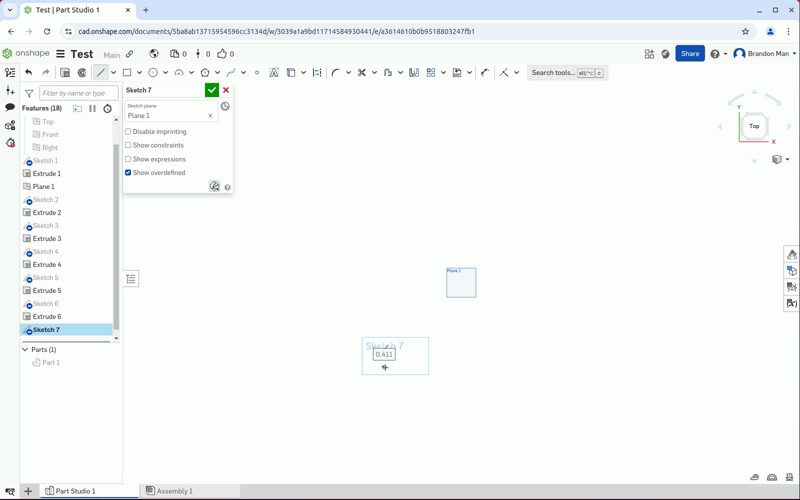
key_up(shift)
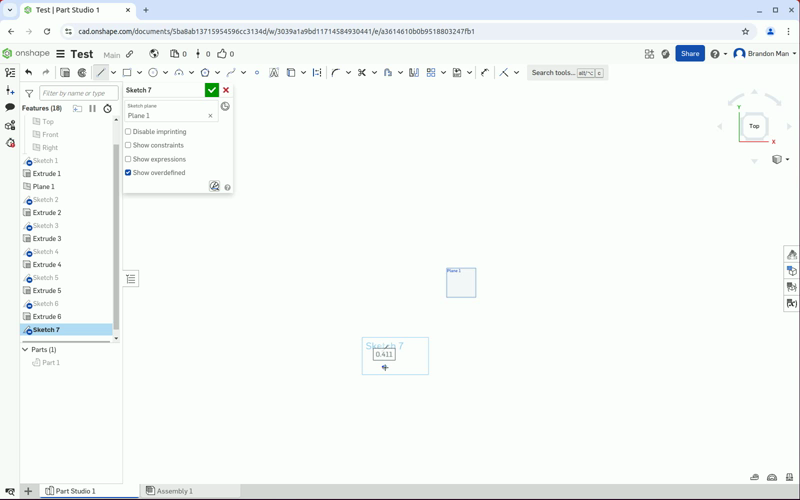
key_down(shift)
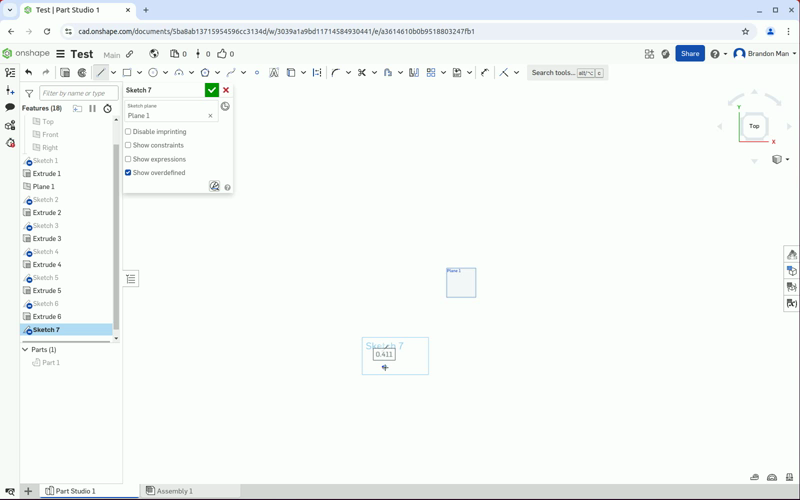
mouse_move(415, 367)
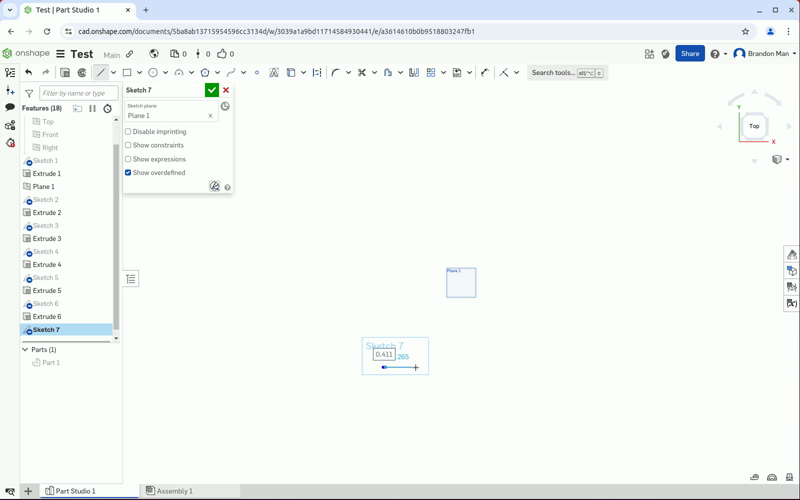
mouse_move(385, 347)
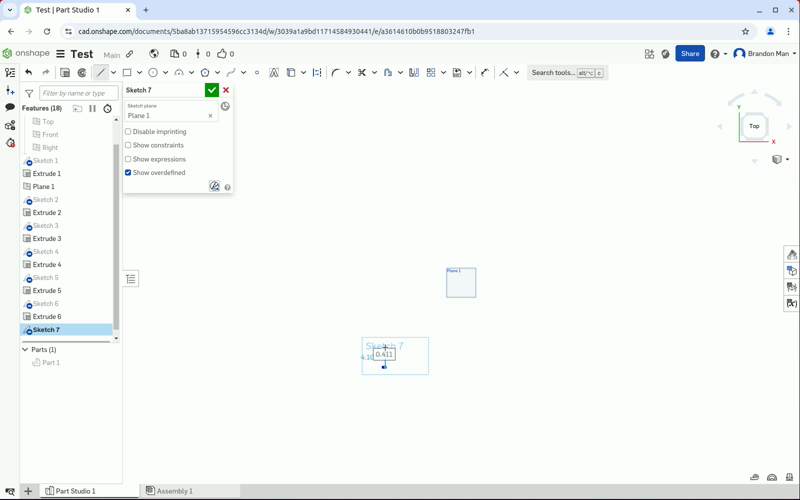
click(385, 347)
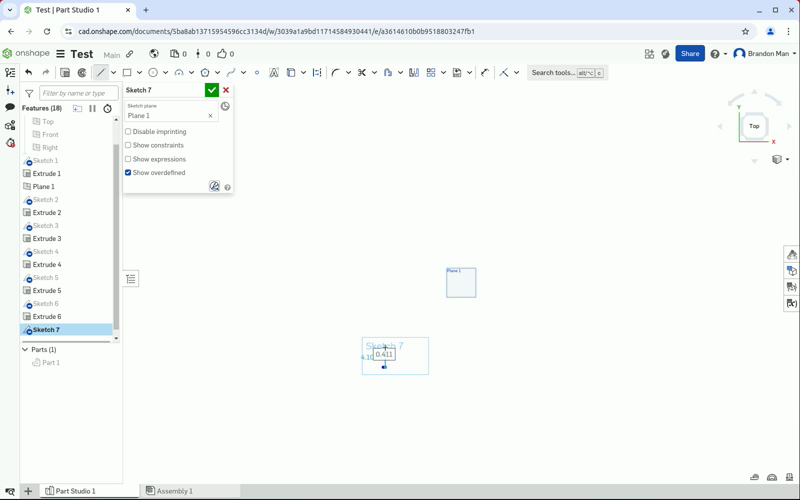
key_up(shift)
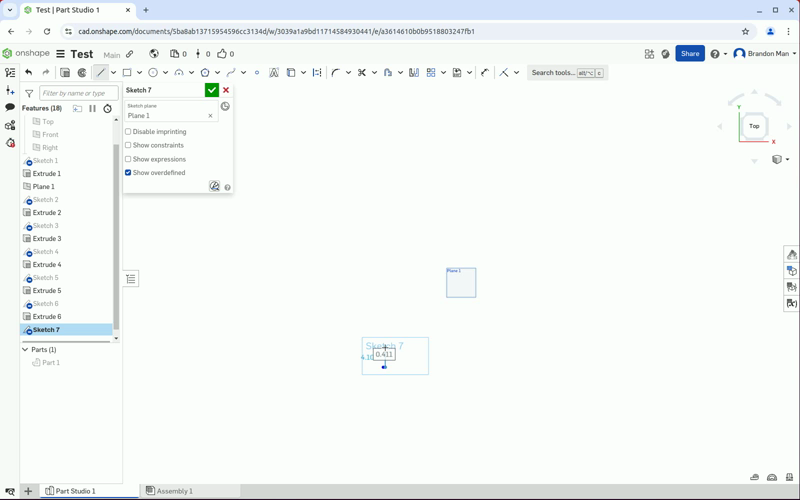
key_down(shift)
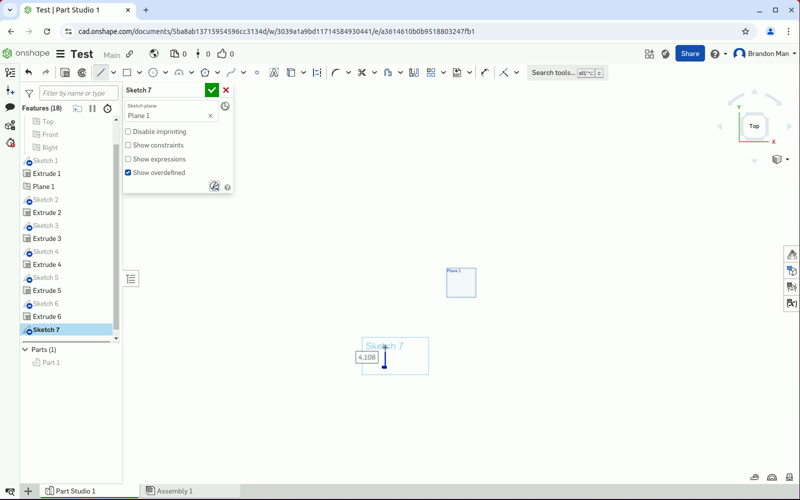
mouse_move(415, 347)
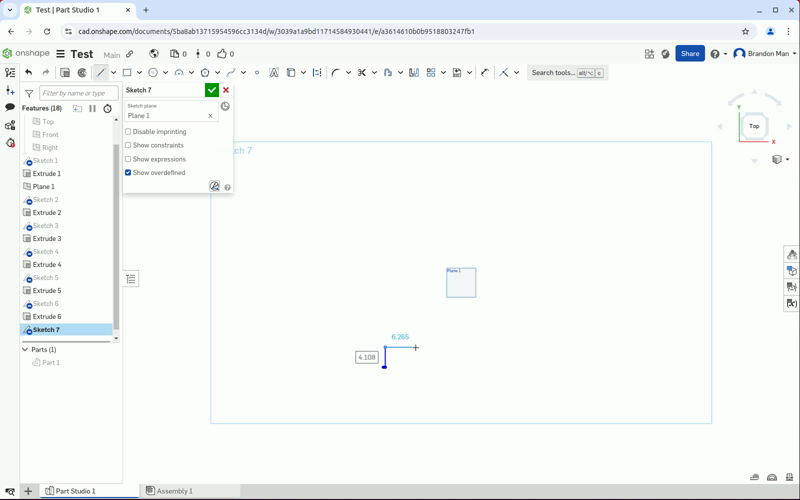
mouse_move(383, 347)
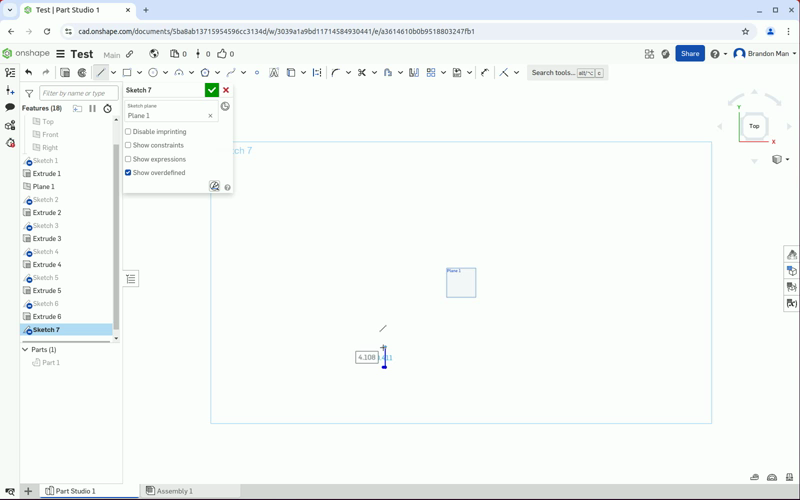
scroll(6)
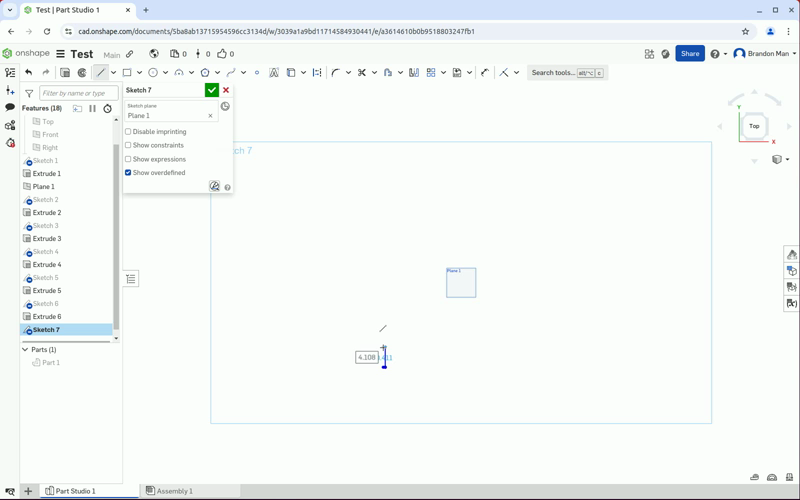
scroll(6)
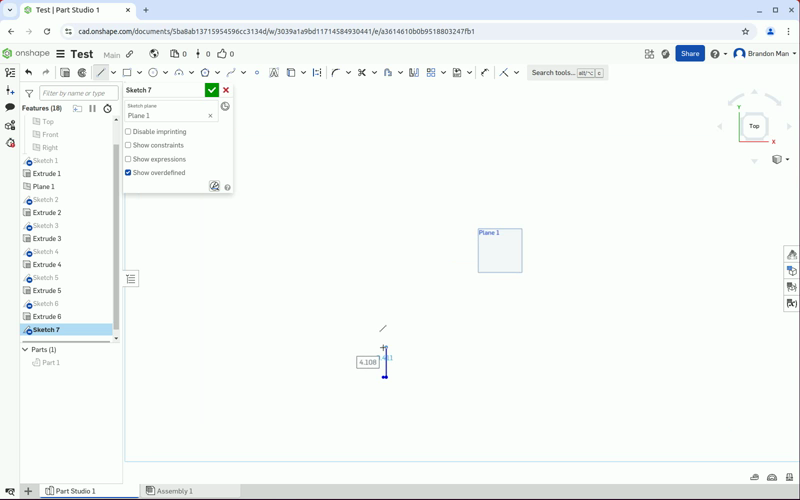
scroll(6)
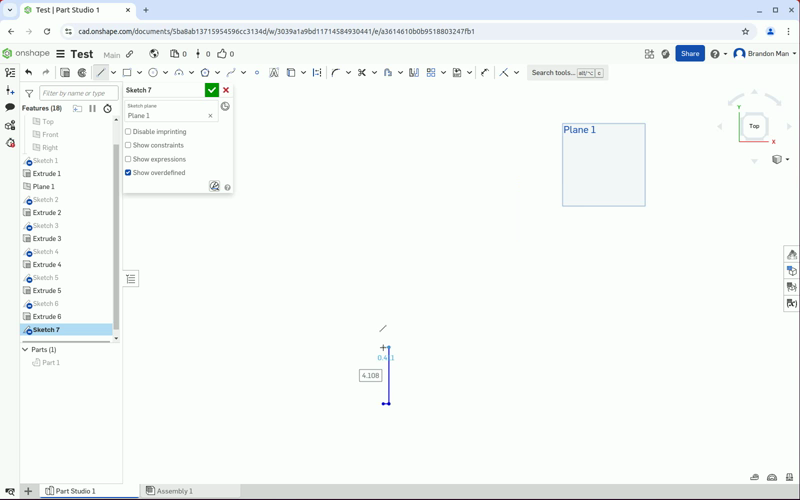
scroll(6)
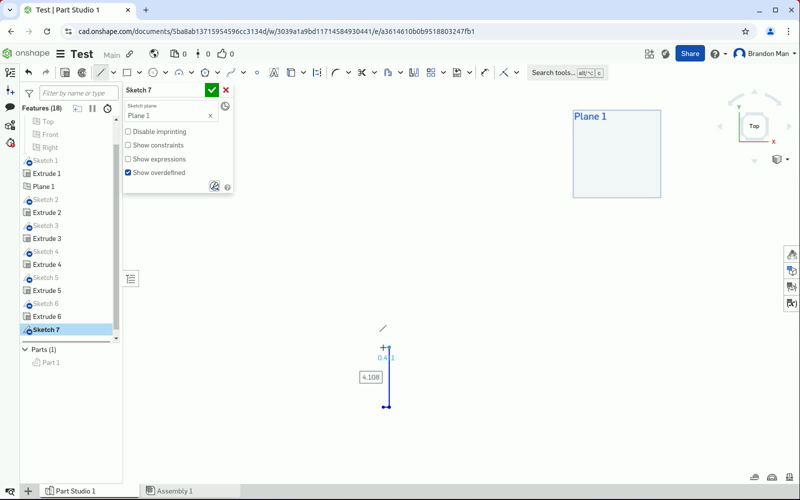
scroll(6)
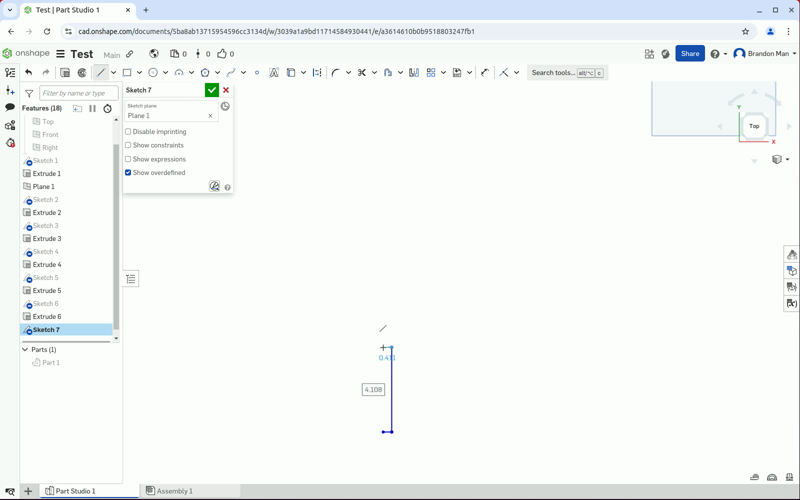
scroll(6)
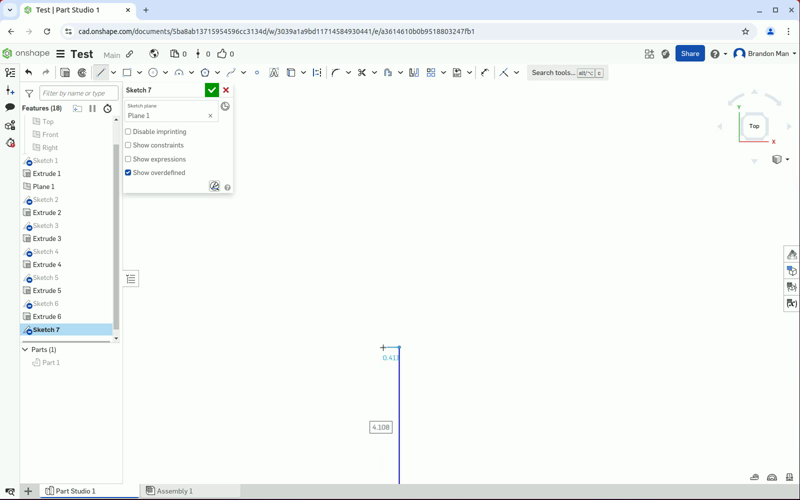
scroll(6)
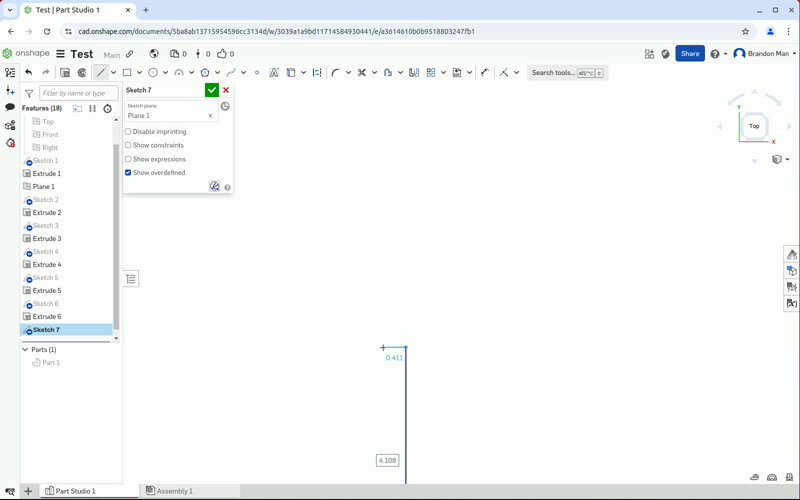
click(383, 347)
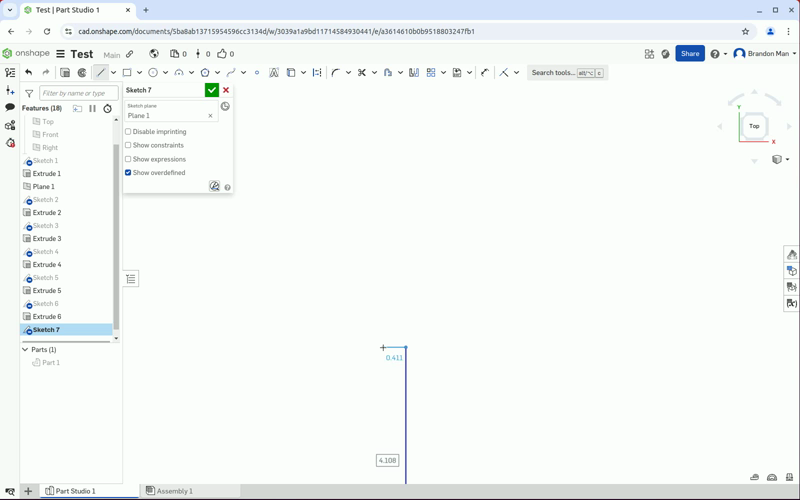
scroll(-6)
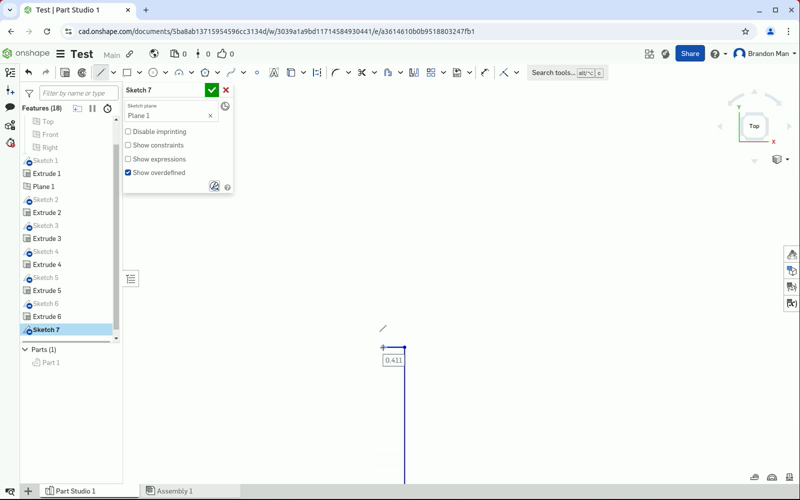
scroll(-6)
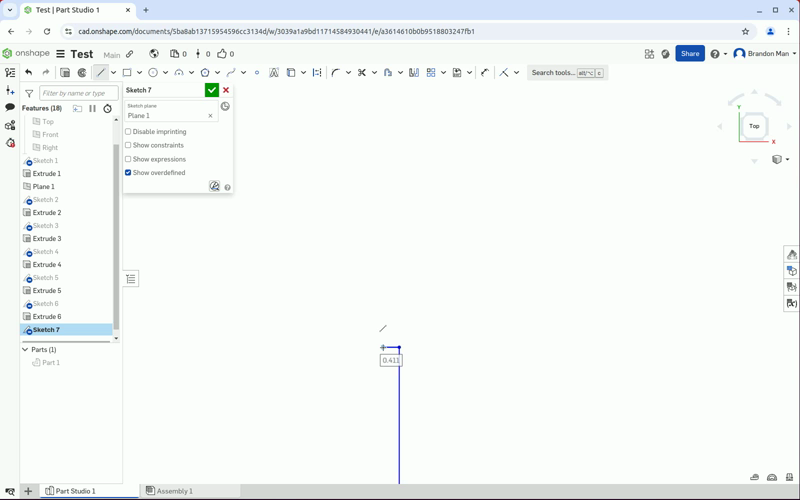
scroll(-6)
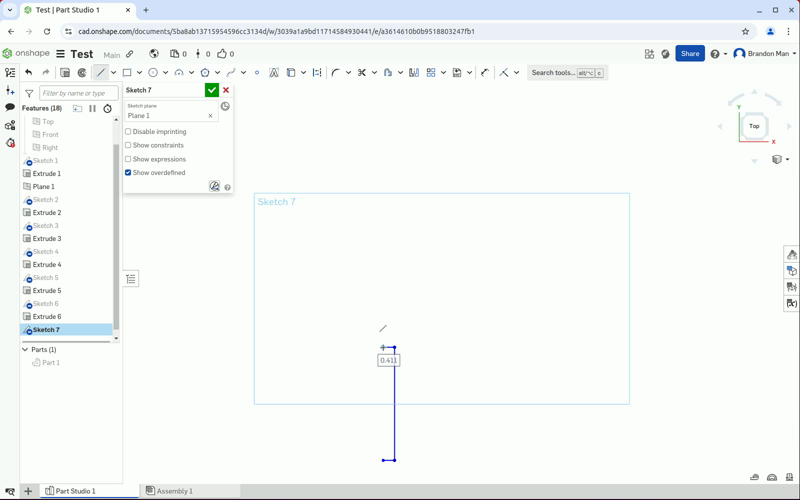
scroll(-6)
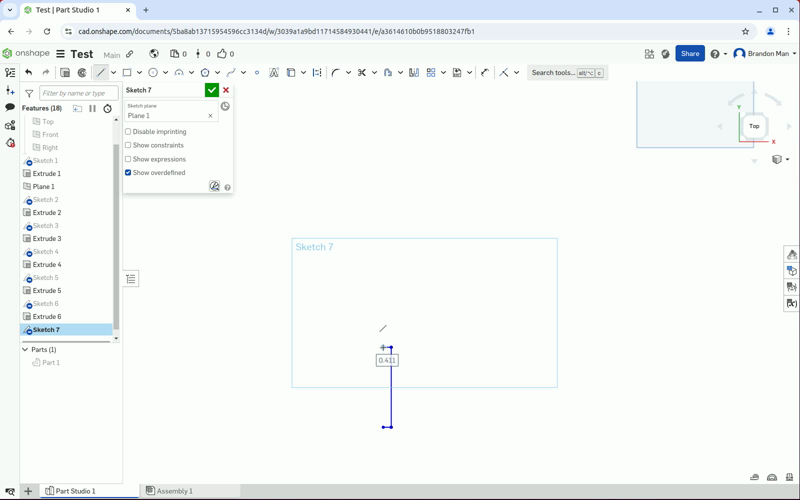
scroll(-6)
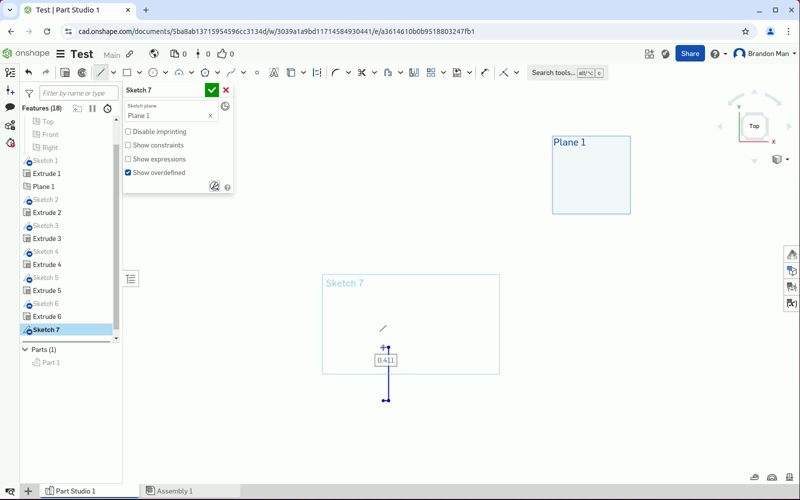
scroll(-6)
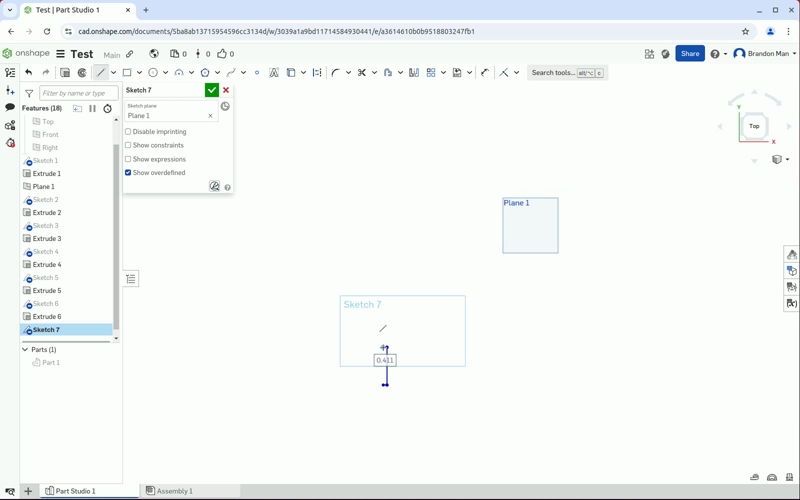
scroll(-6)
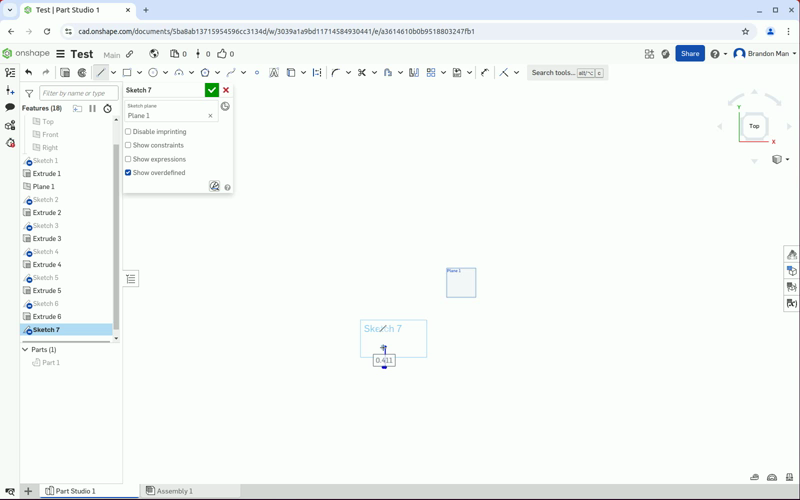
key_up(shift)
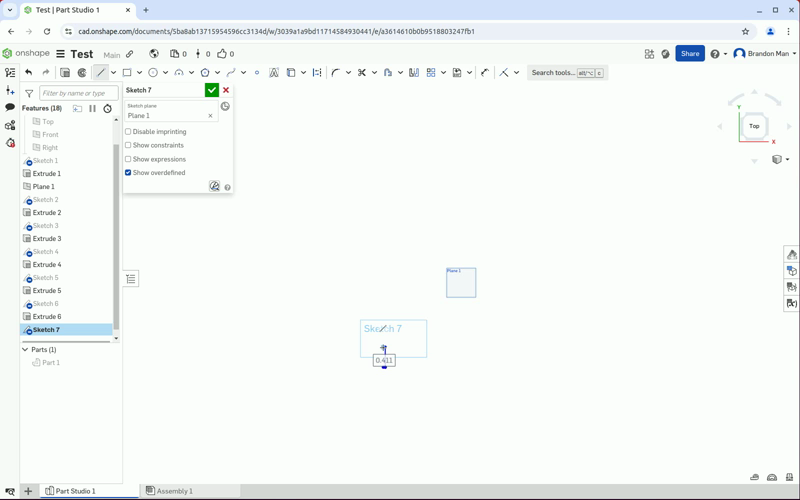
mouse_move(413, 347)
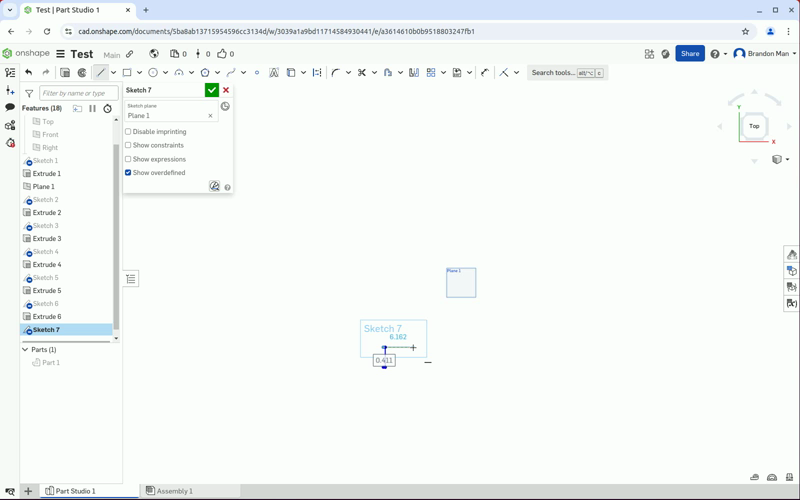
key_down(shift)
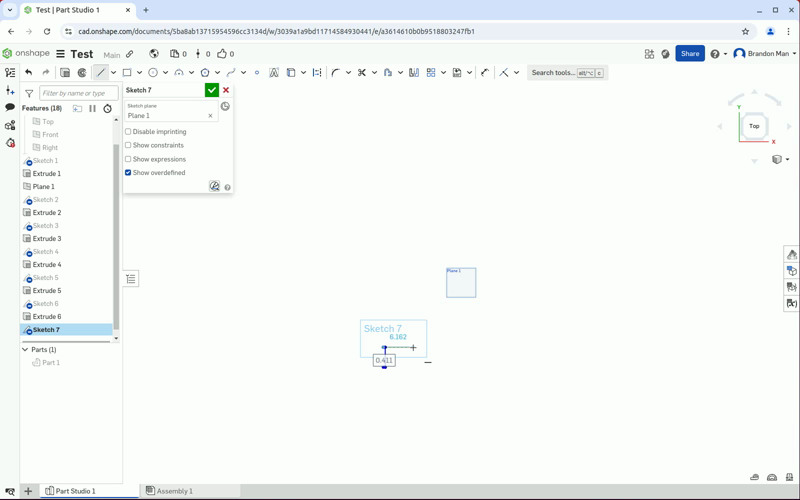
mouse_move(383, 367)
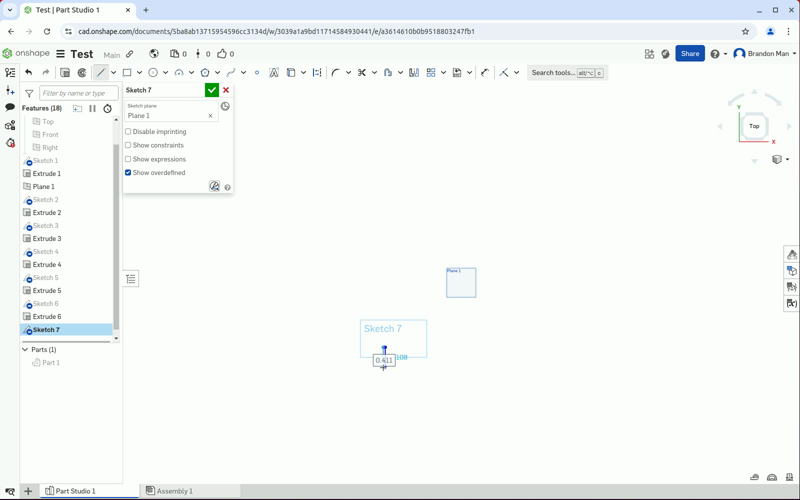
scroll(6)
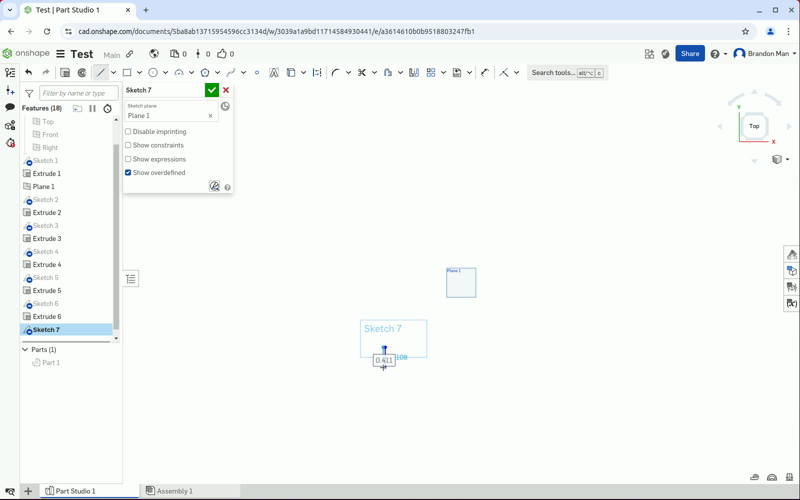
scroll(6)
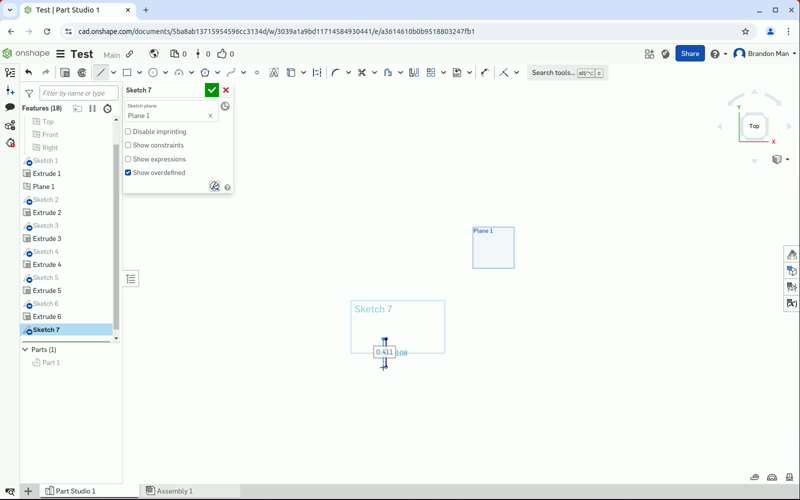
scroll(6)
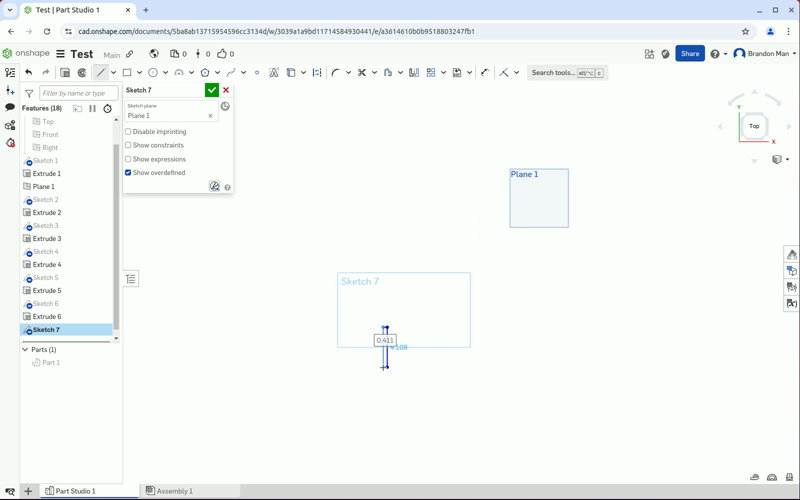
scroll(6)
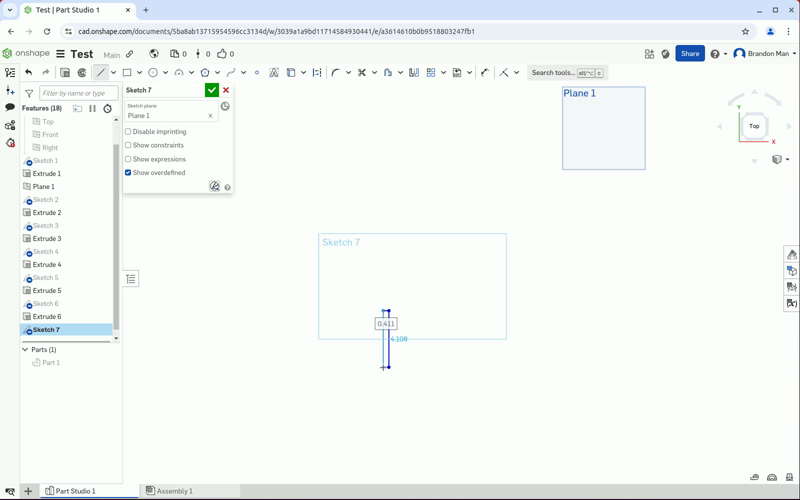
scroll(6)
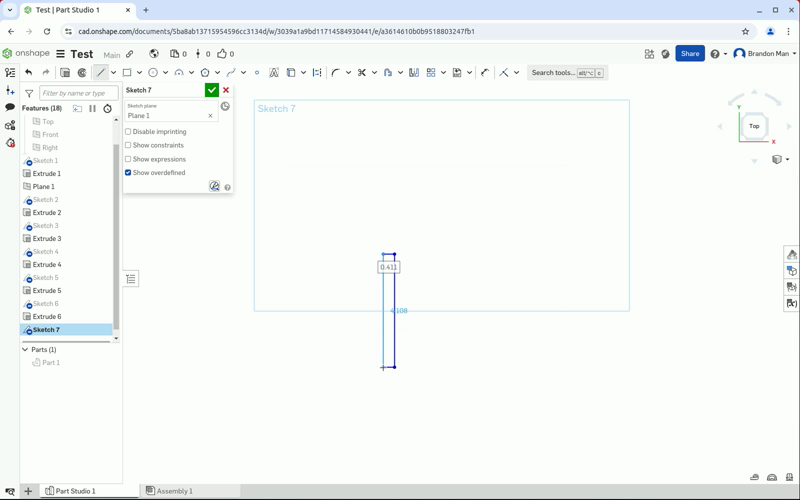
scroll(6)
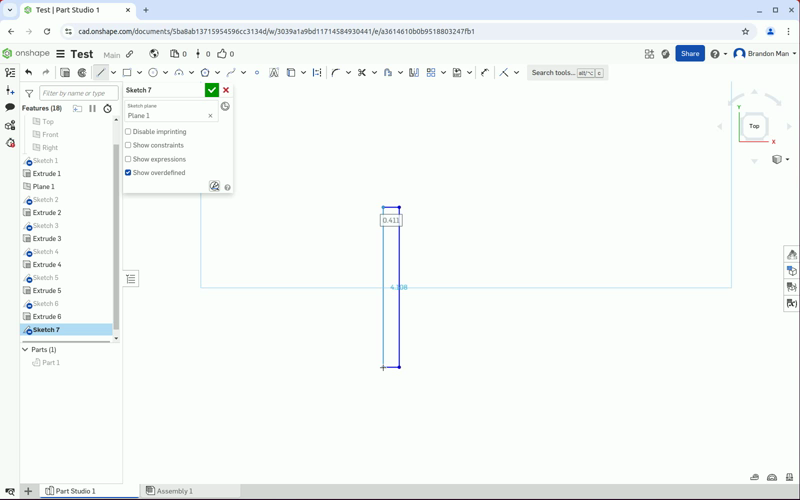
scroll(6)
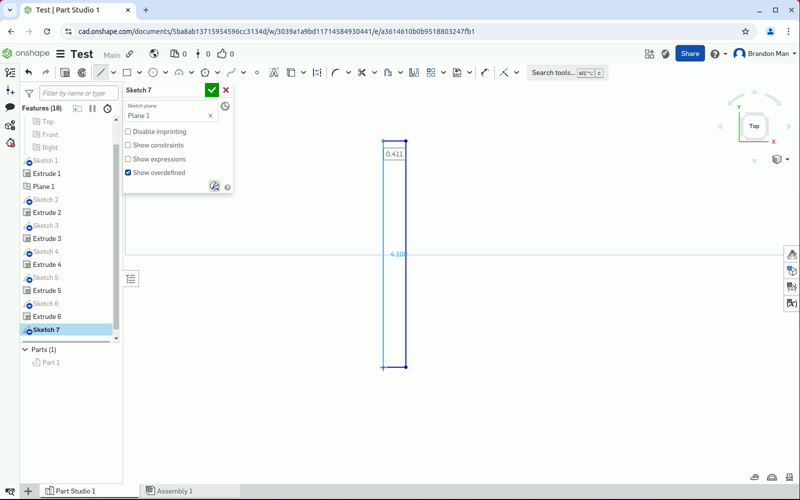
key_up(shift)
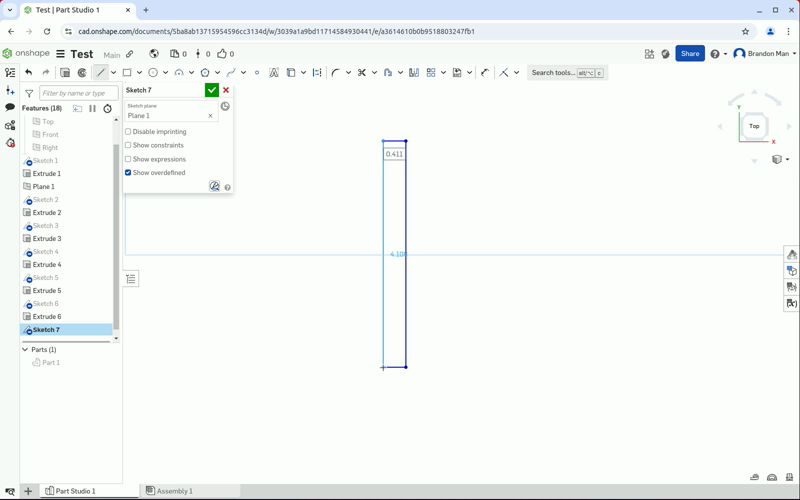
click(383, 367)
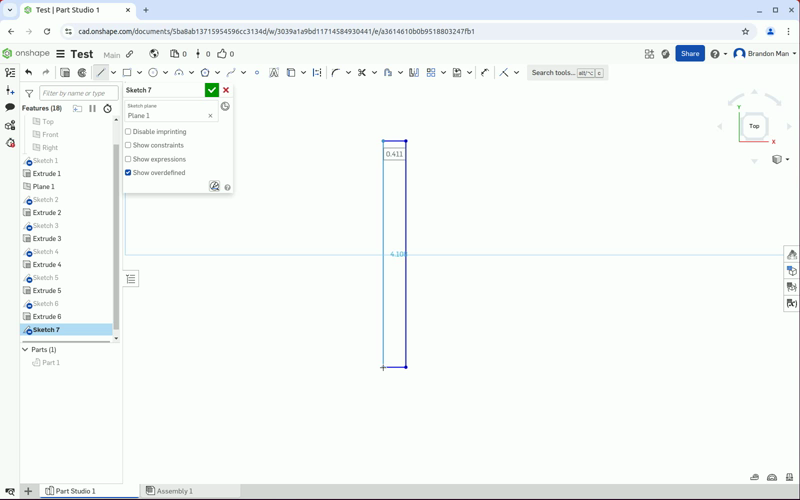
scroll(-6)
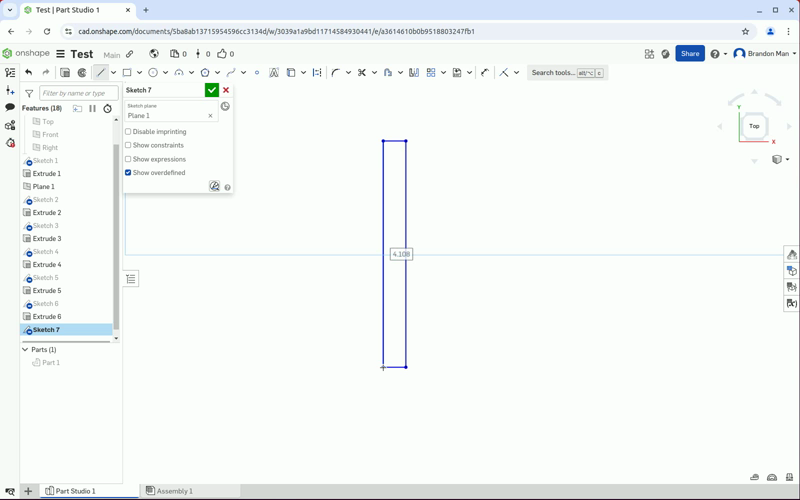
scroll(-6)
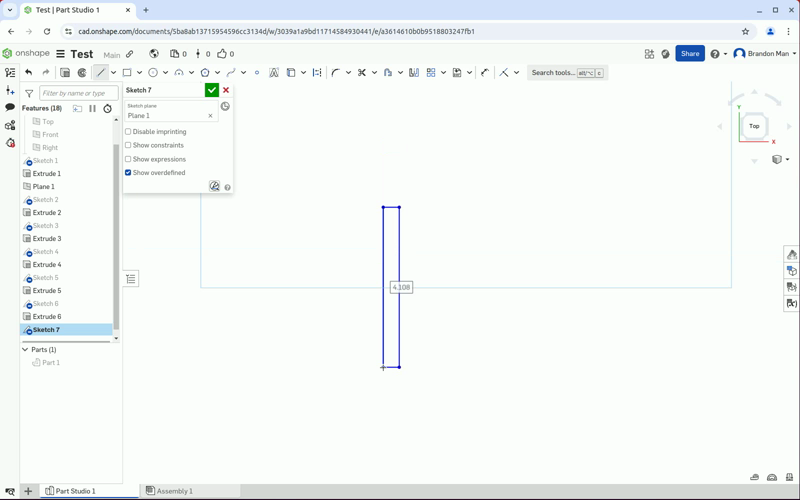
scroll(-6)
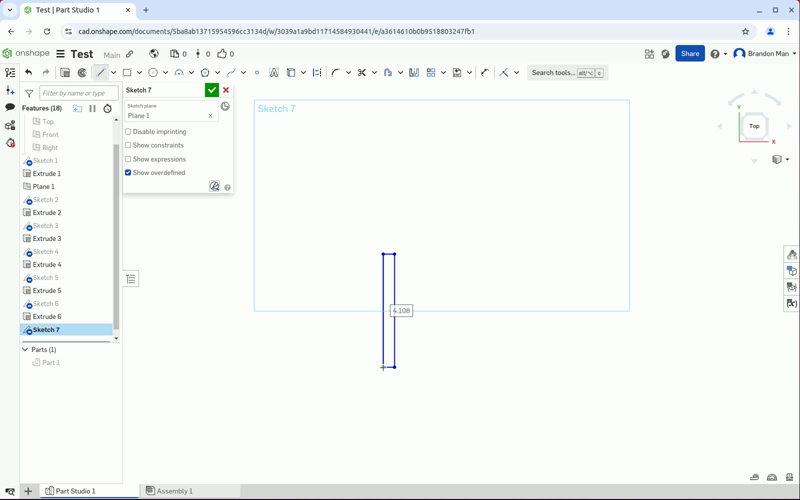
scroll(-6)
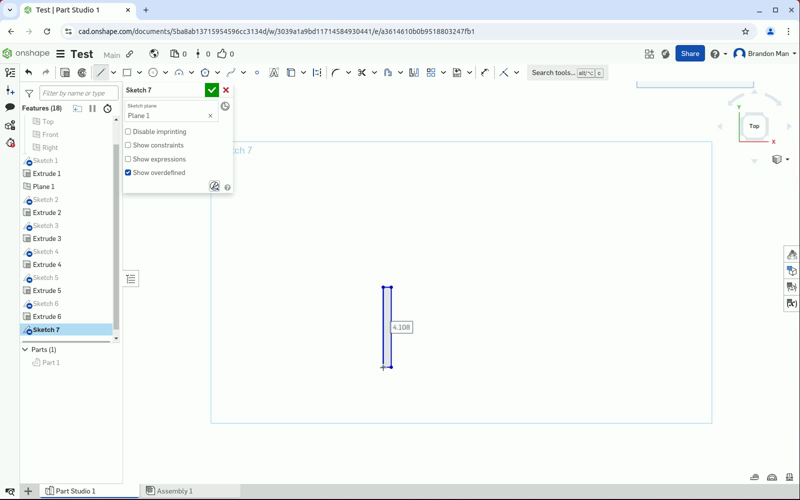
scroll(-6)
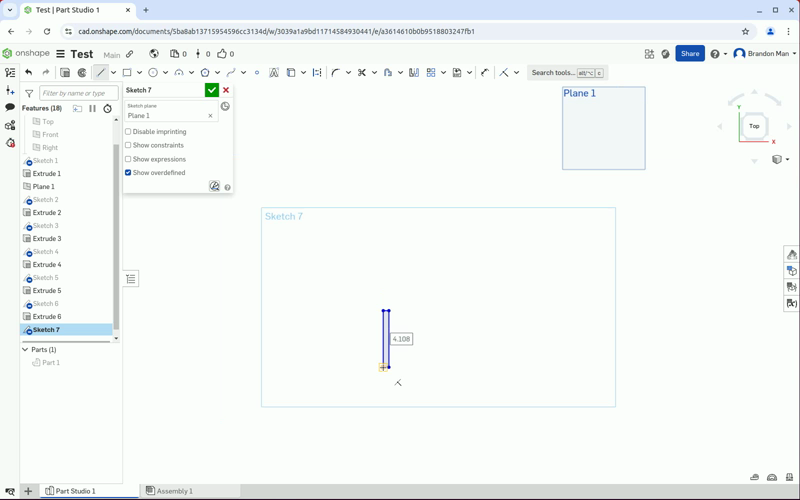
scroll(-6)
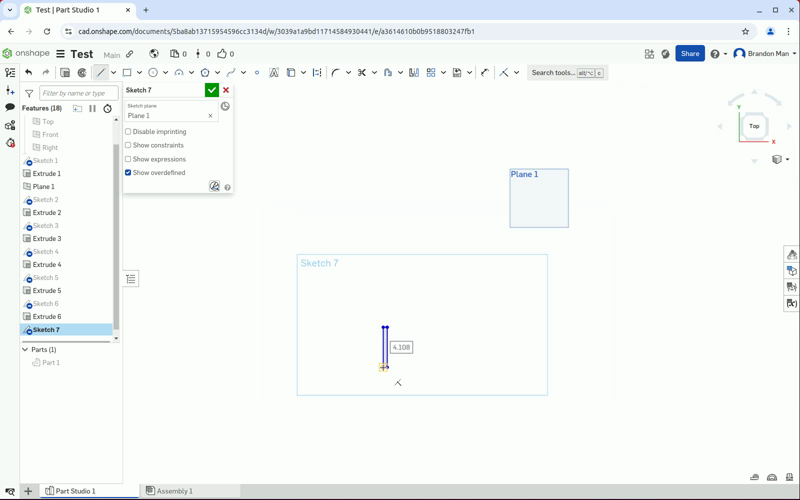
scroll(-6)
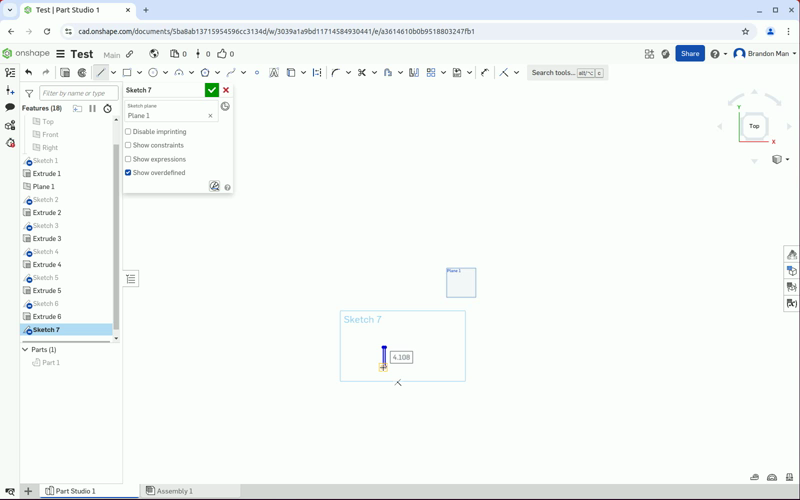
key(esc)
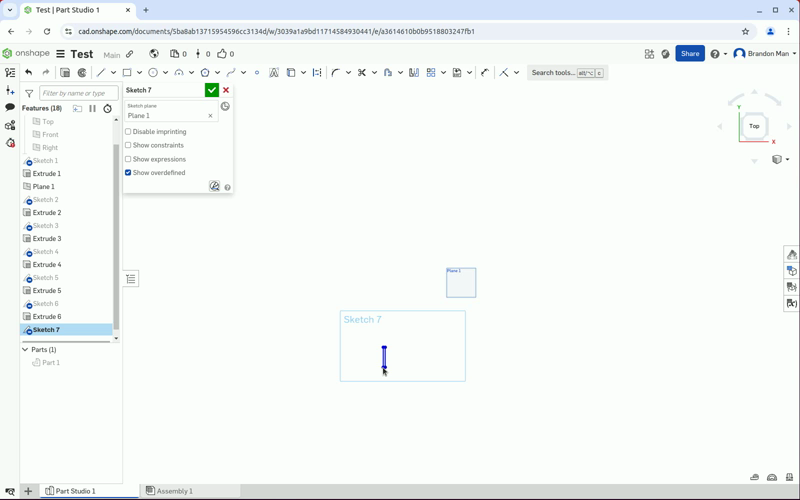
mouse_move(384, 360)
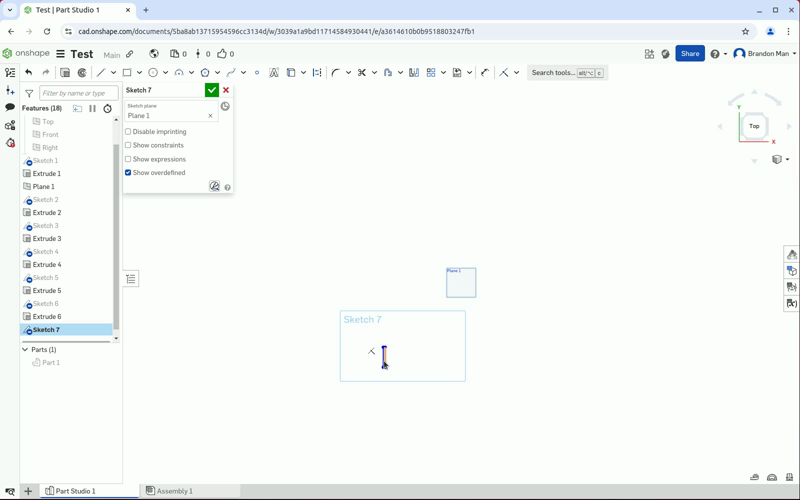
scroll(6)
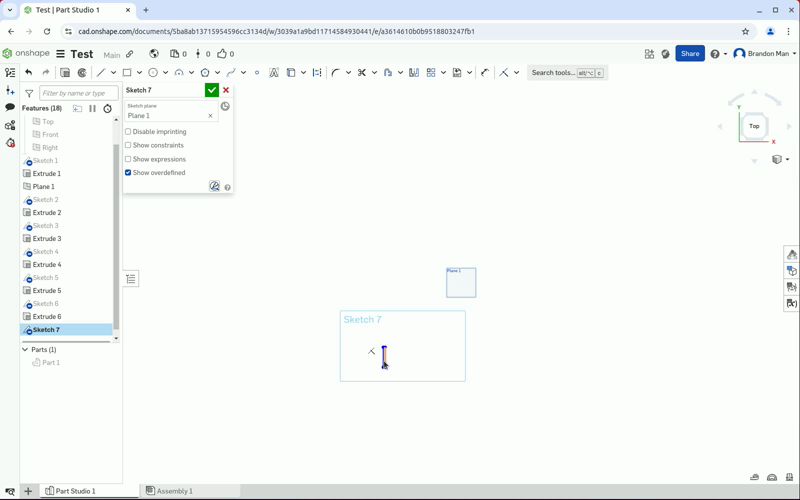
scroll(6)
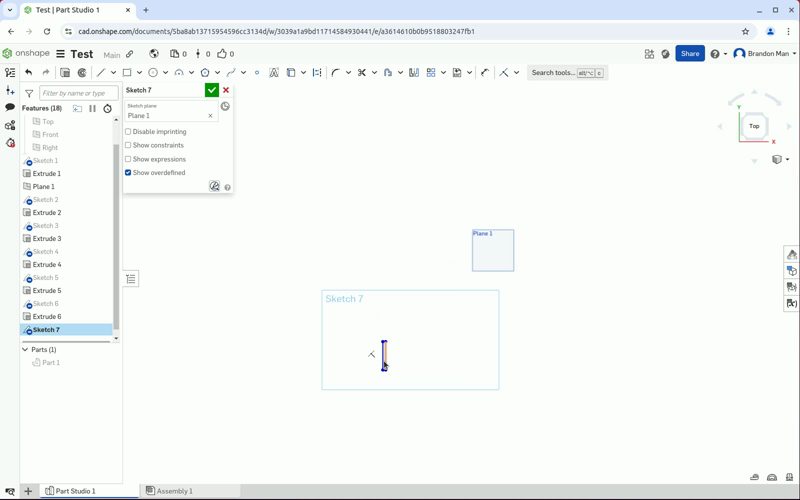
scroll(6)
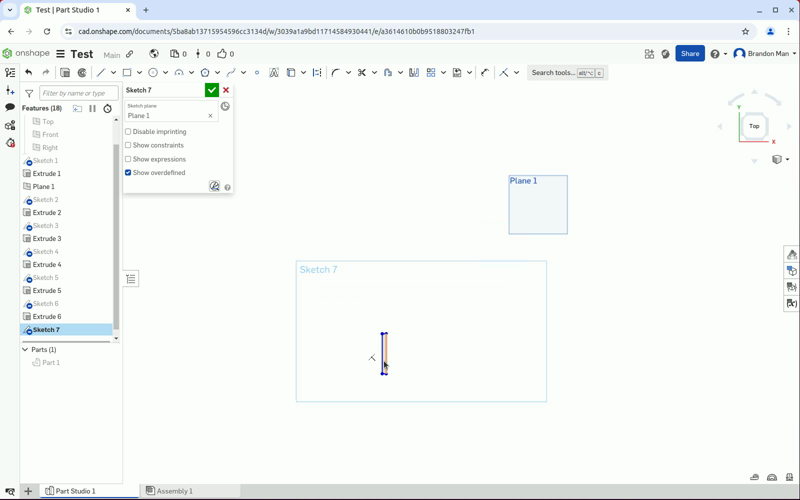
scroll(6)
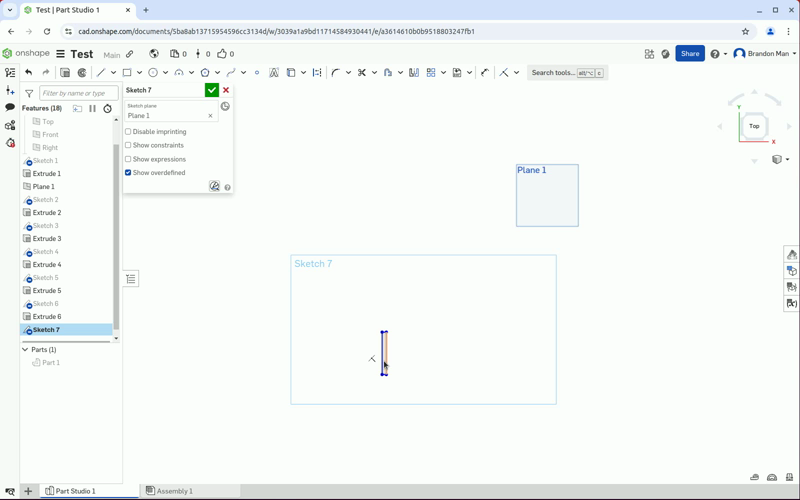
scroll(6)
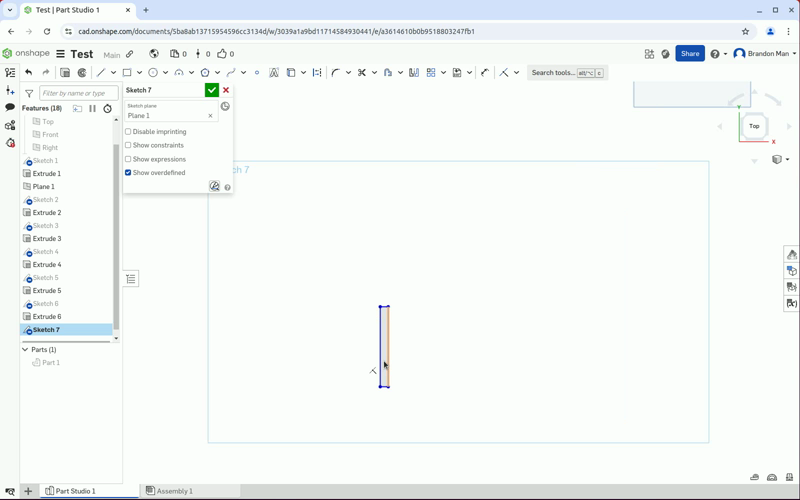
scroll(6)
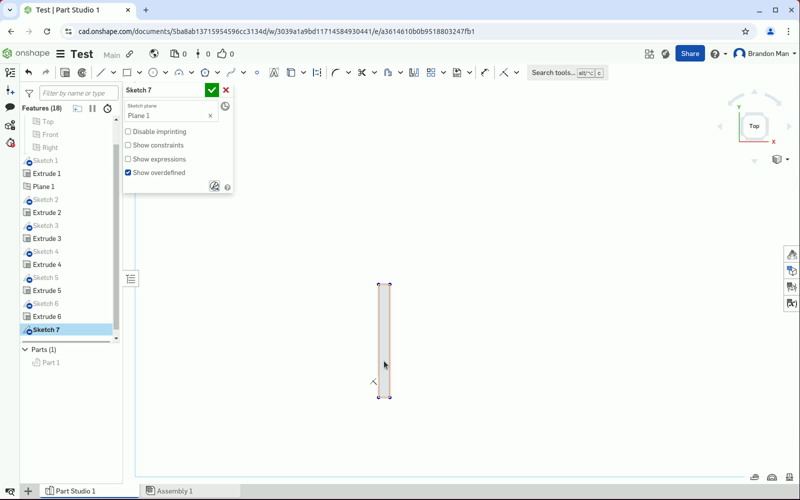
scroll(6)
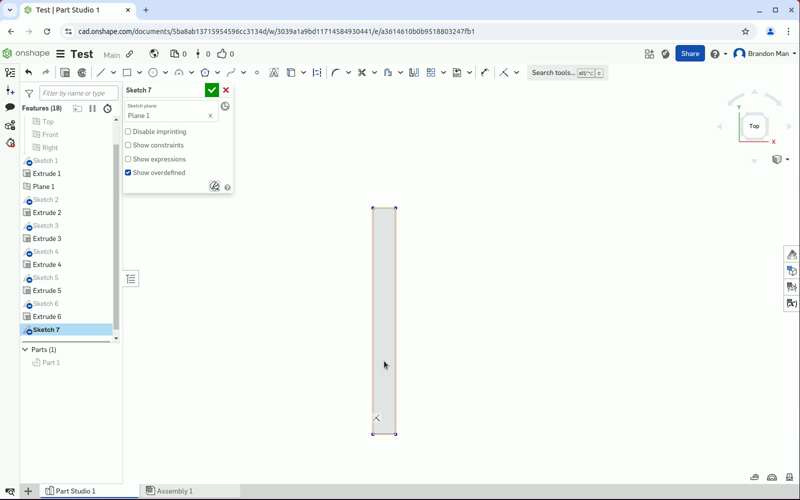
click(384, 360)
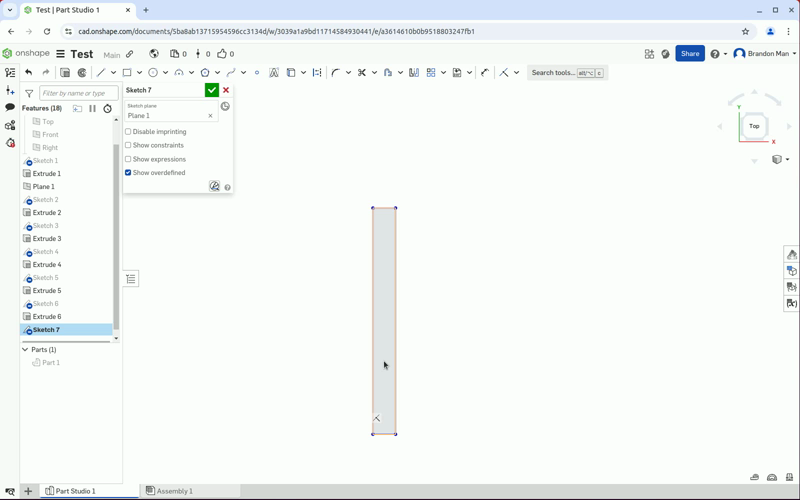
scroll(-6)
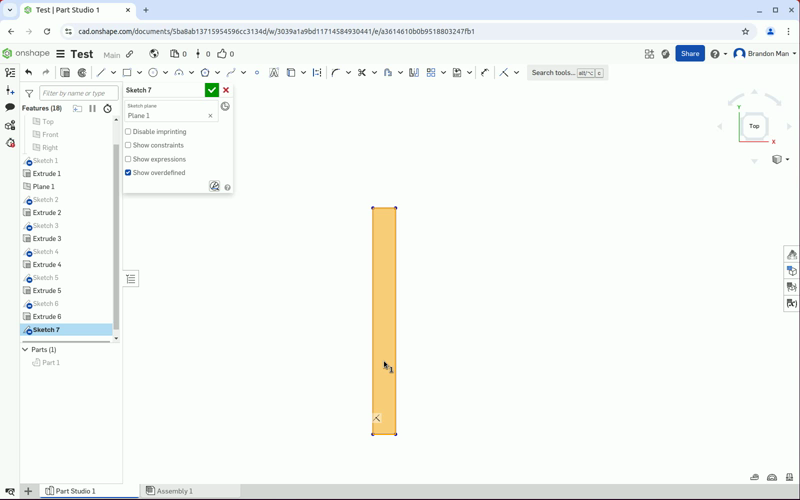
scroll(-6)
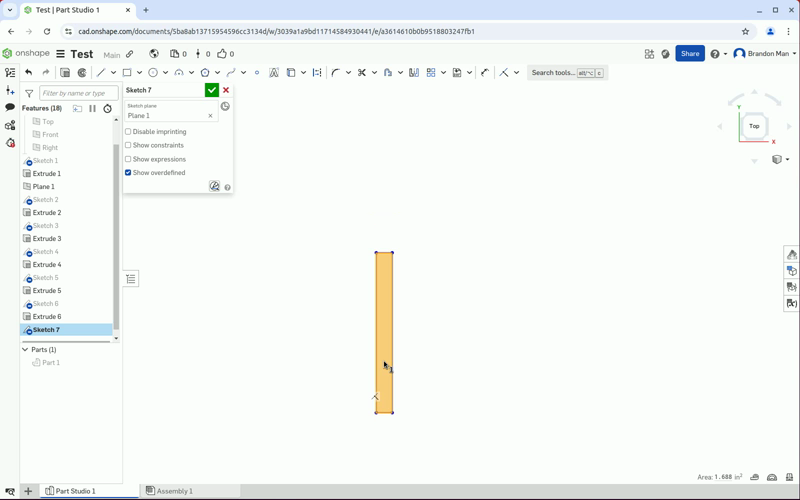
scroll(-6)
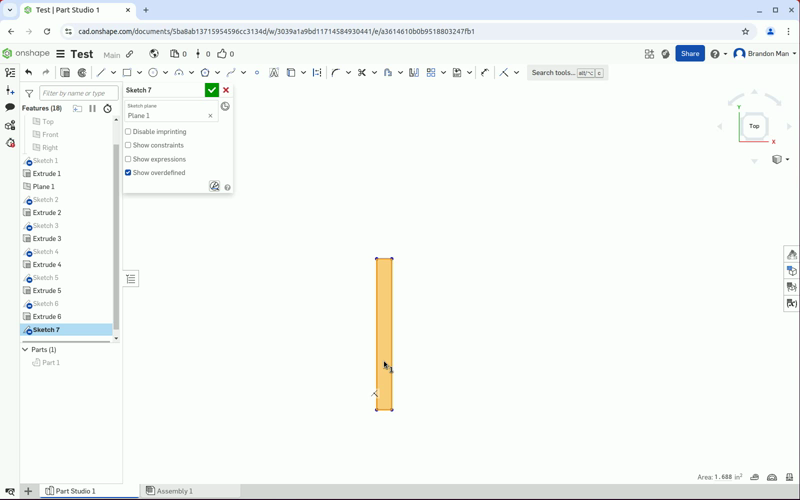
scroll(-6)
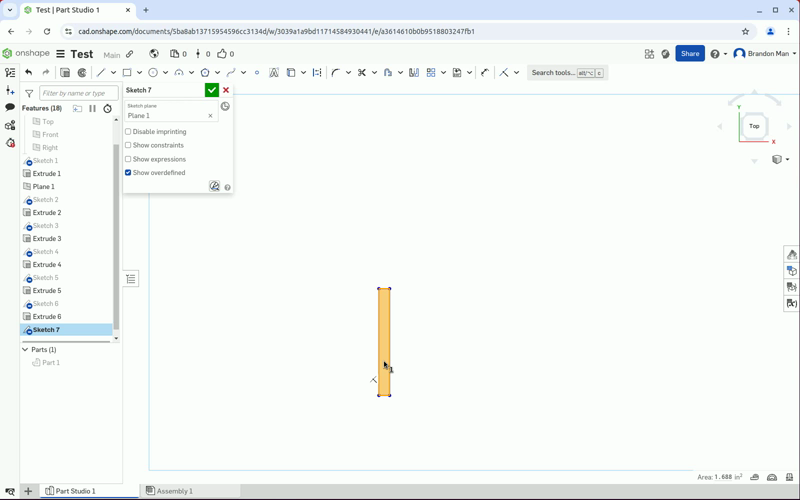
scroll(-6)
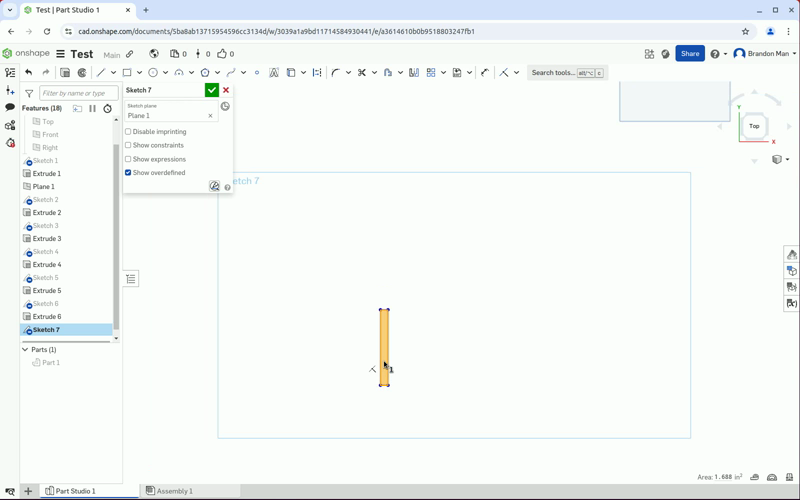
scroll(-6)
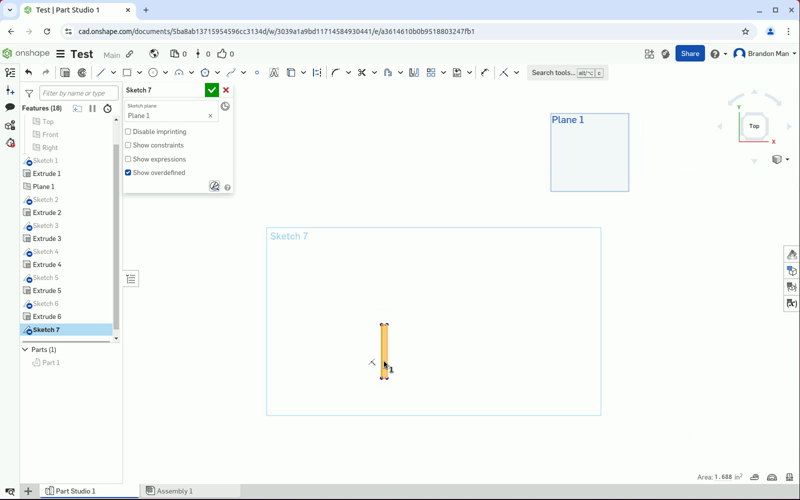
scroll(-6)
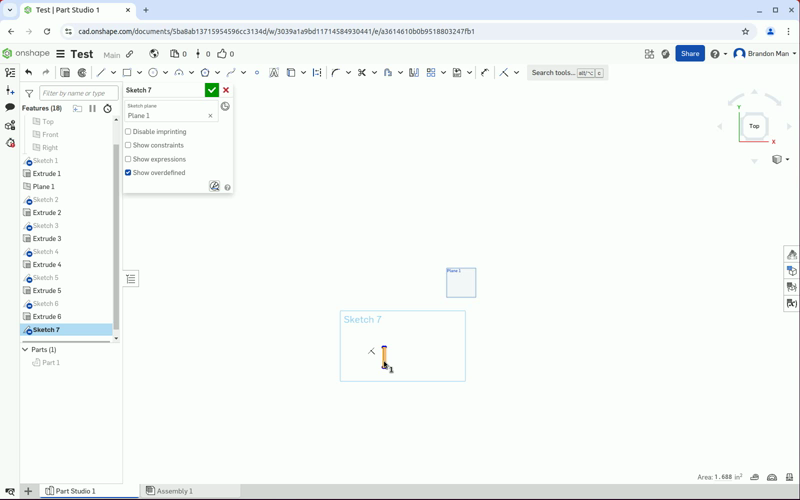
mouse_move(73, 352)
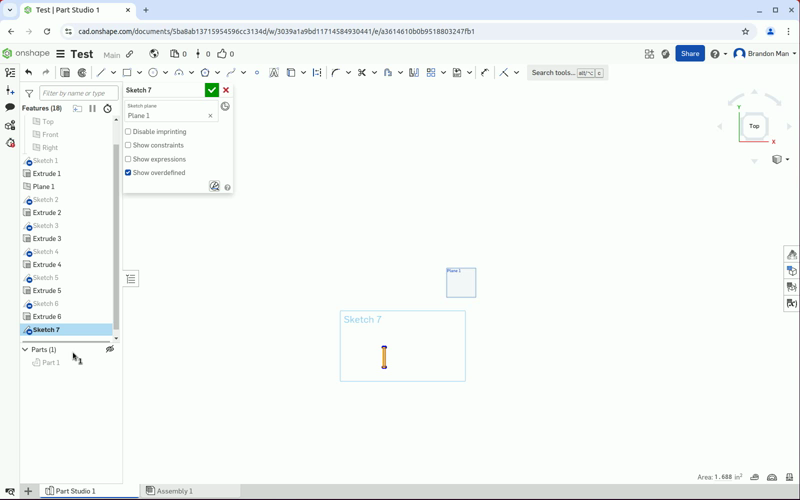
key(shift+y)
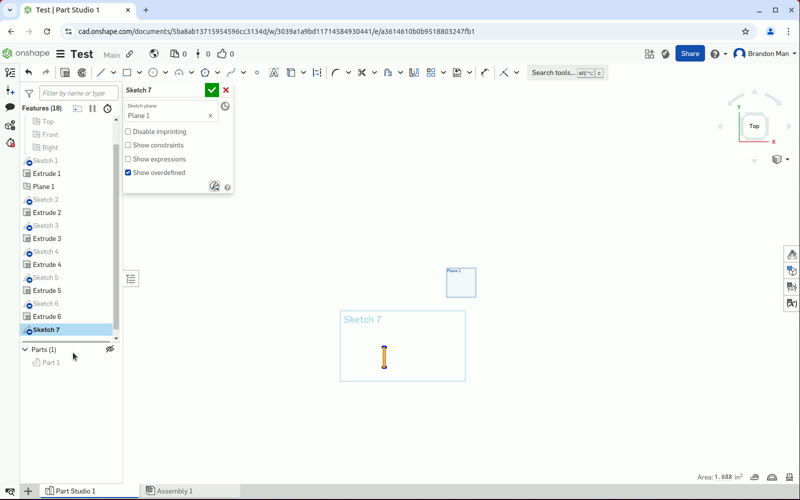
key(shift+e)
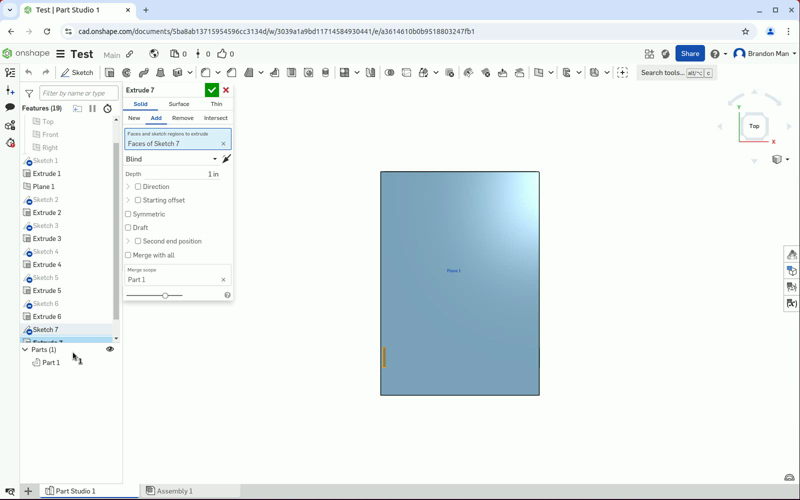
mouse_move(143, 106)
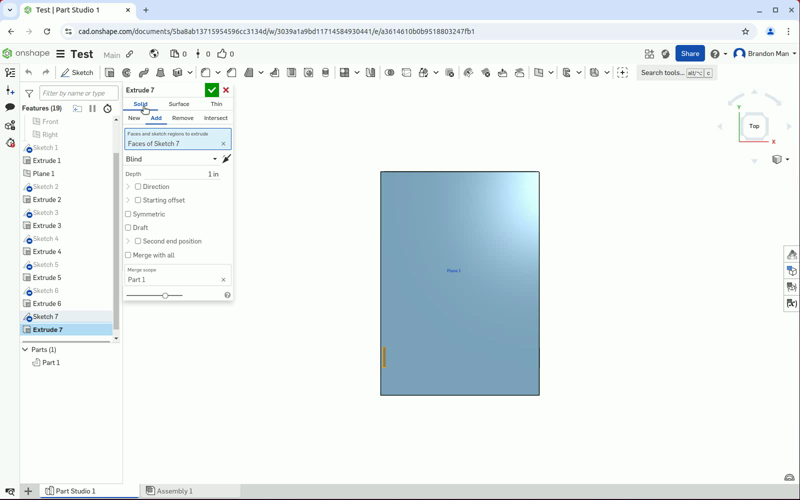
click(143, 106)
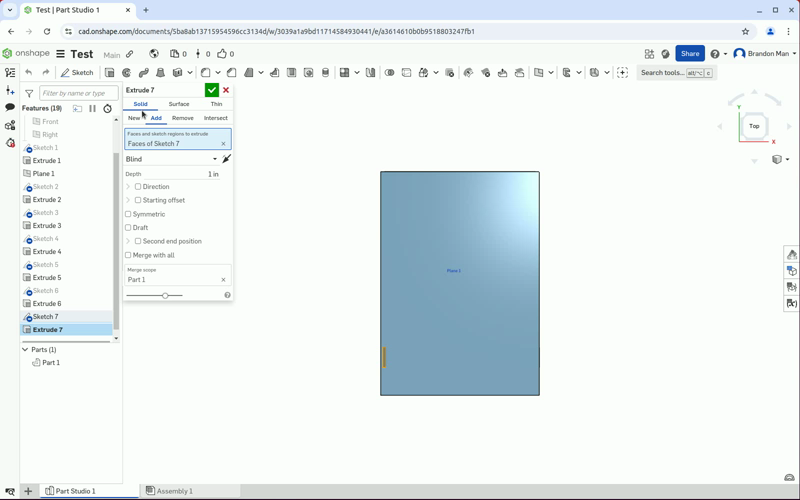
mouse_move(137, 120)
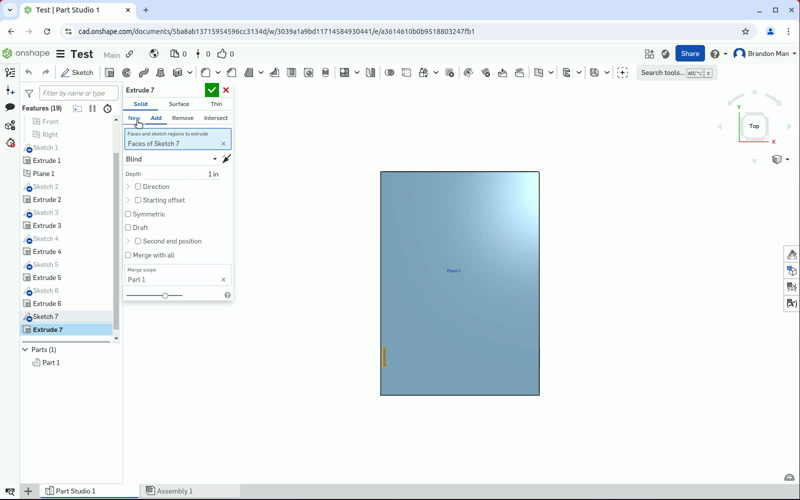
click(137, 120)
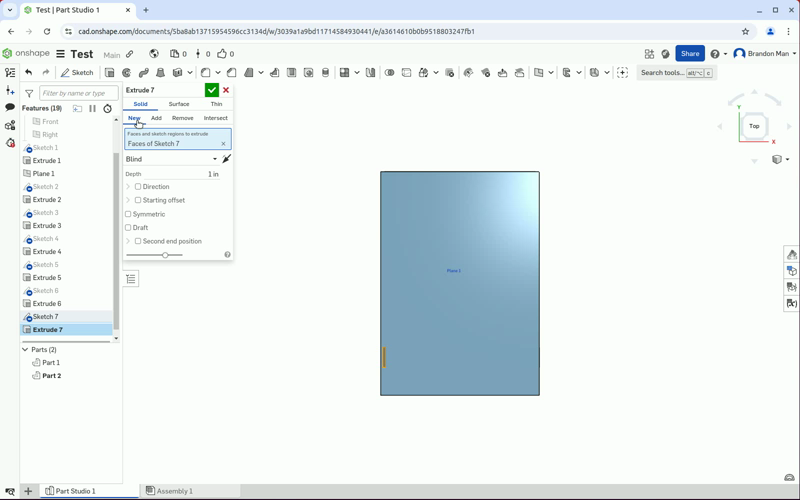
key(tab, 4)
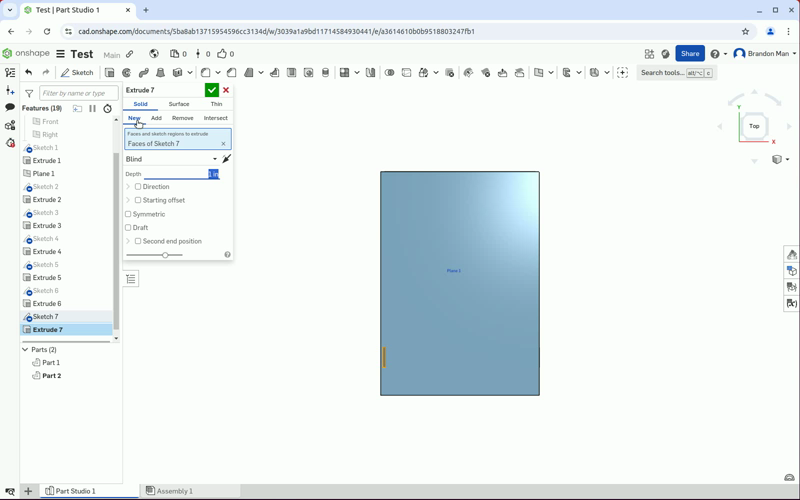
text(2.648)
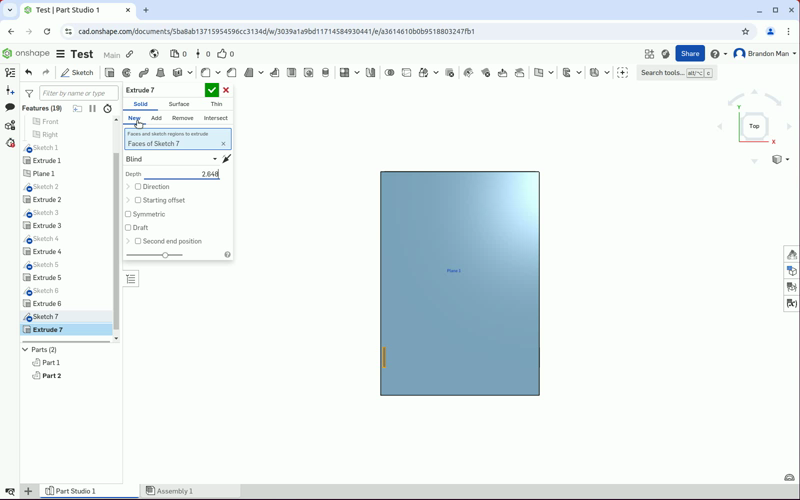
key(enter)
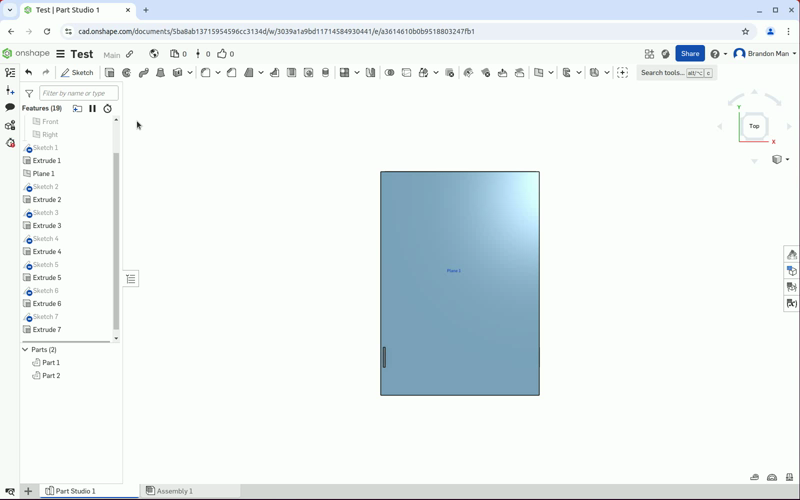
key(shift+h)
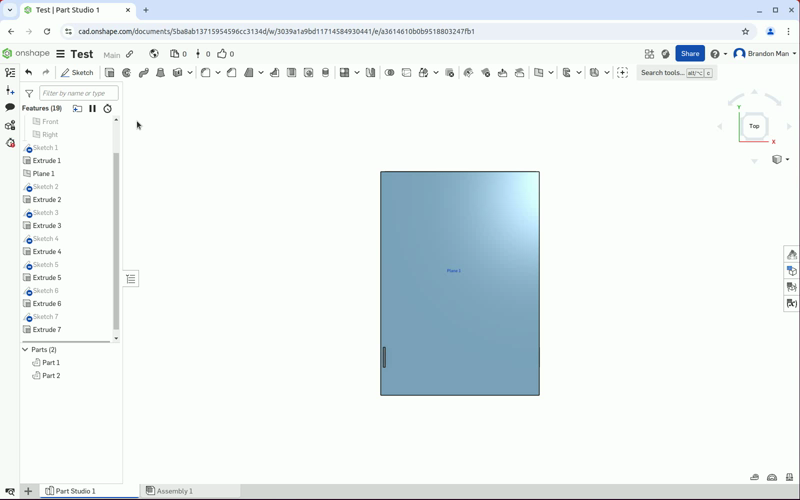
key(shift+h)
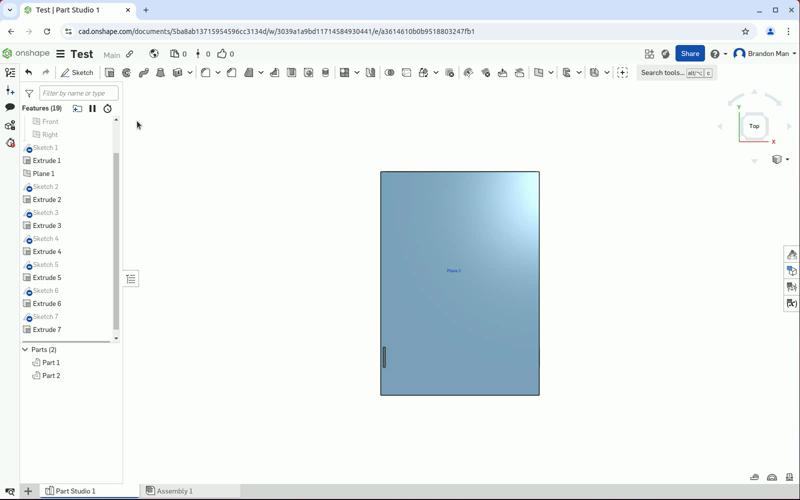
mouse_move(69, 150)
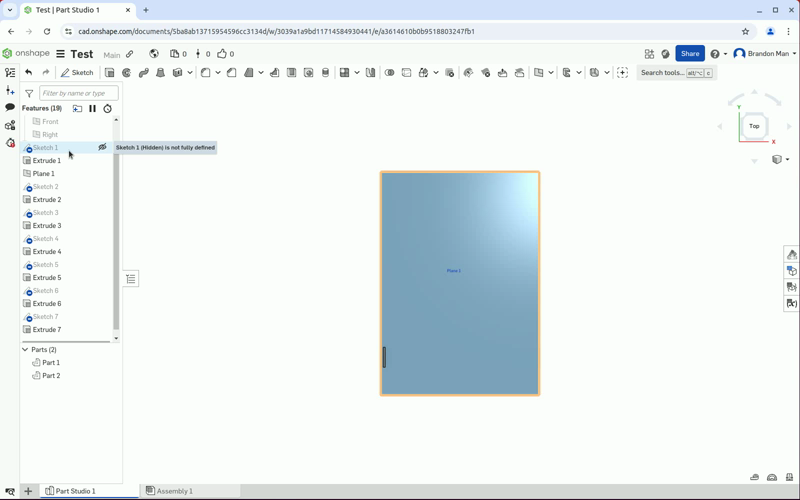
click(69, 150)
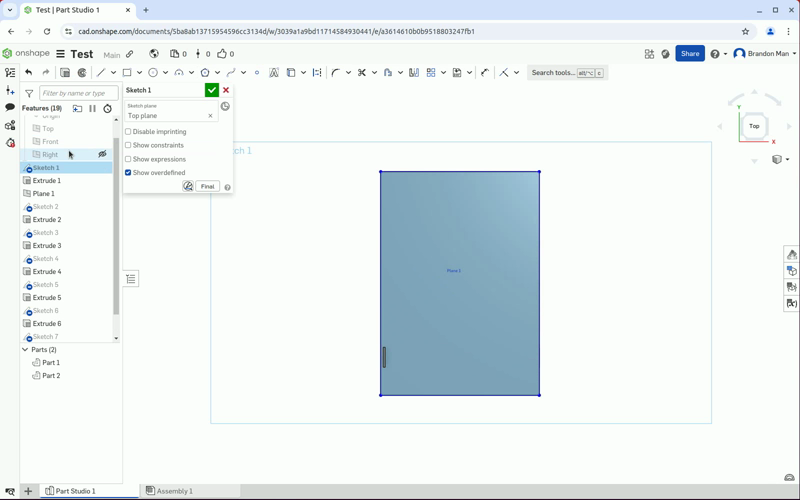
mouse_move(229, 92)
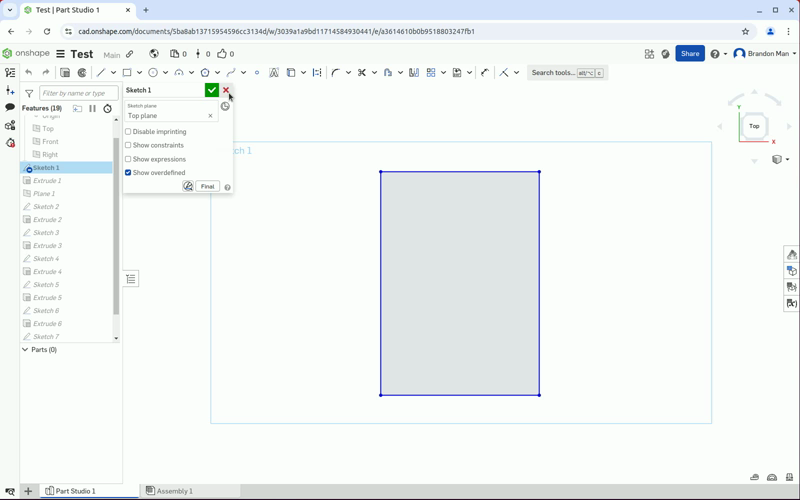
click(229, 92)
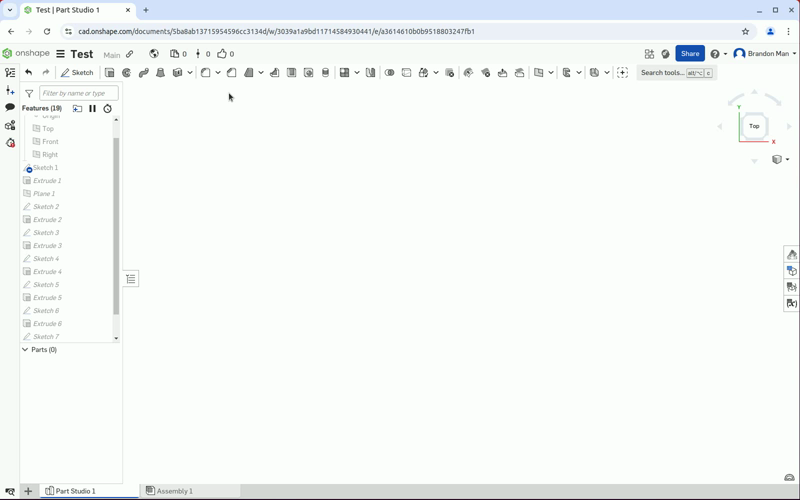
key(shift+s)
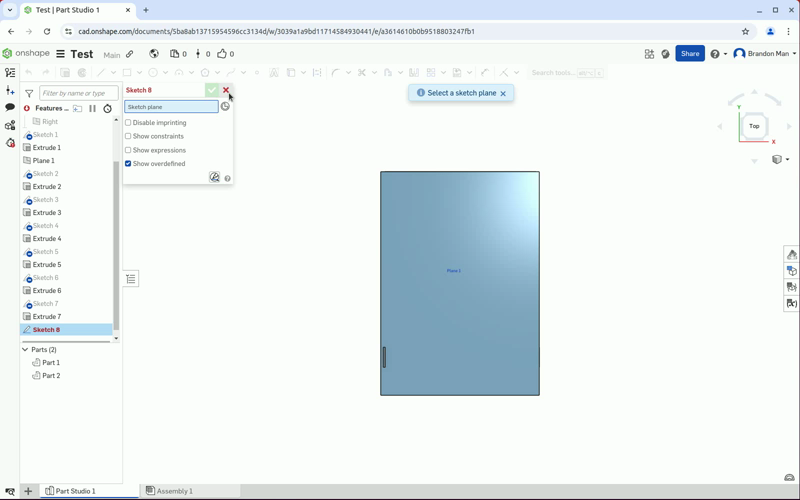
mouse_move(69, 163)
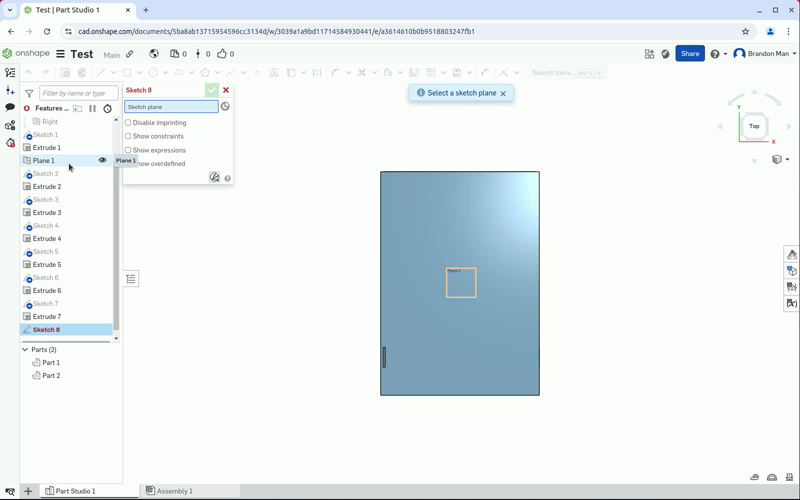
click(69, 163)
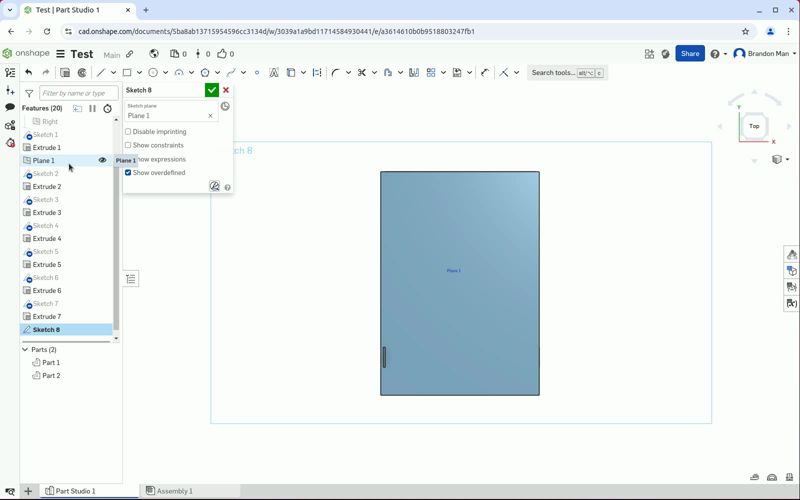
mouse_move(73, 352)
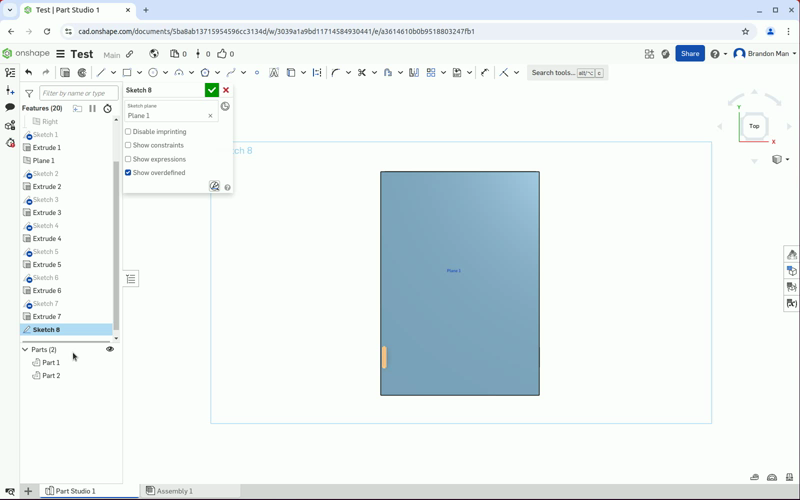
key(y)
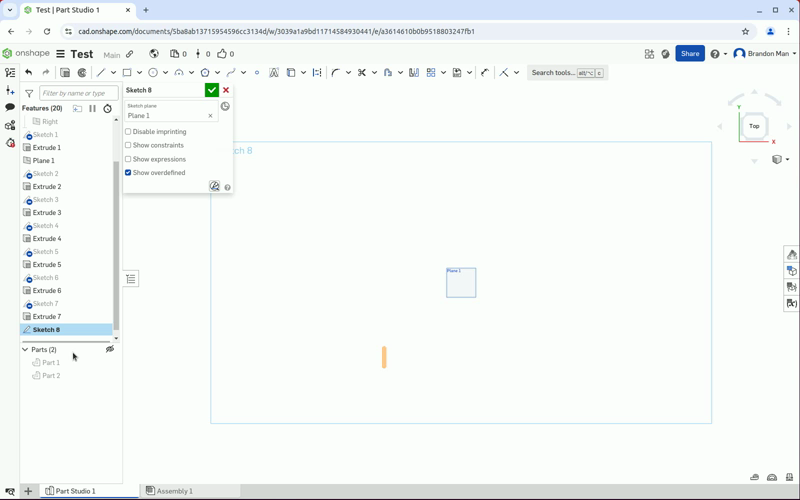
key(l)
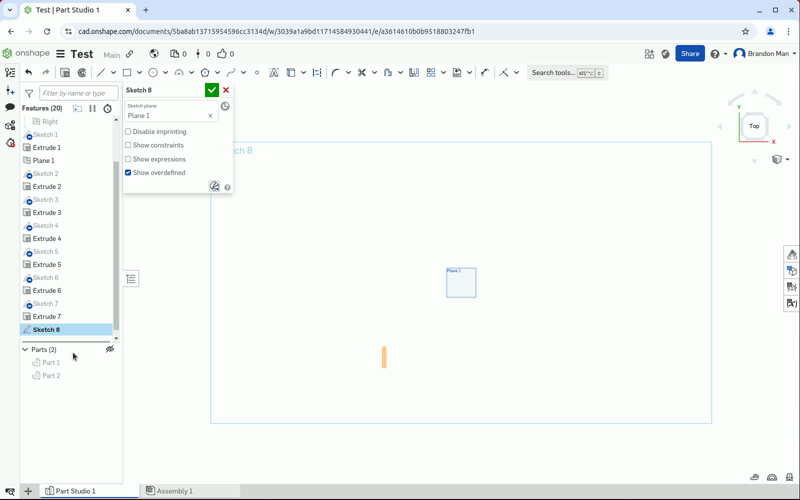
key_down(shift)
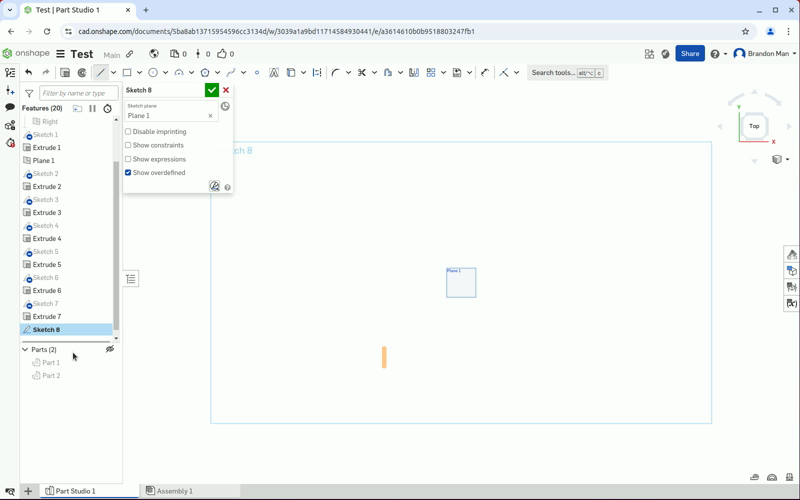
mouse_move(537, 217)
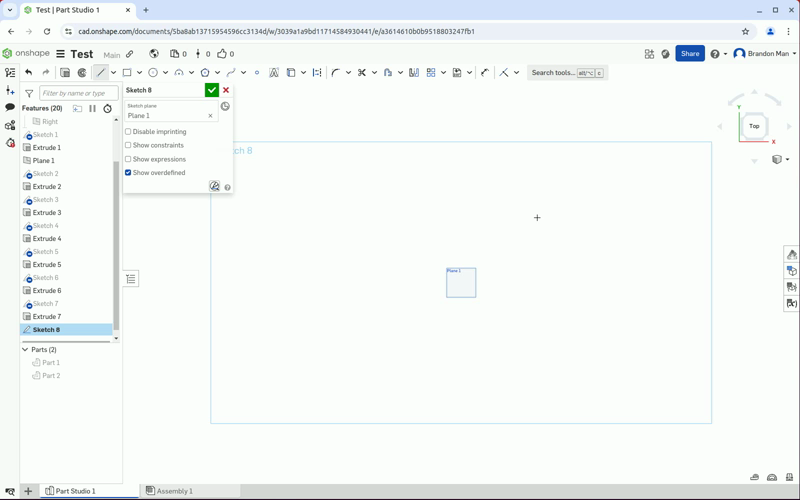
click(537, 217)
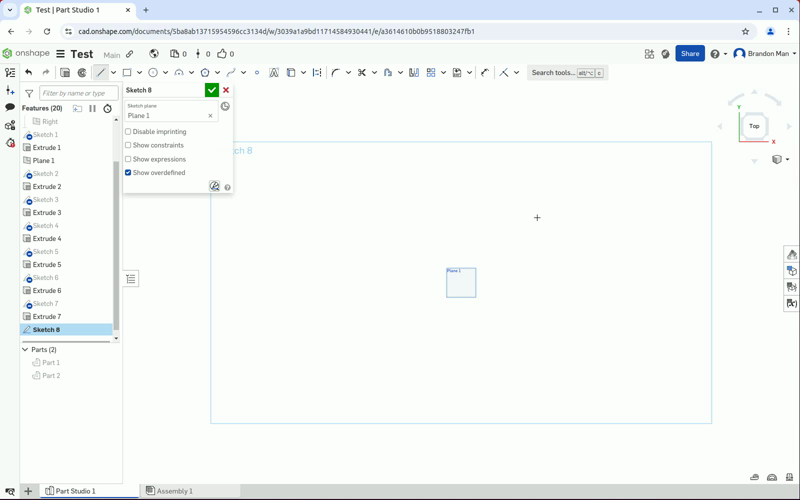
key_up(shift)
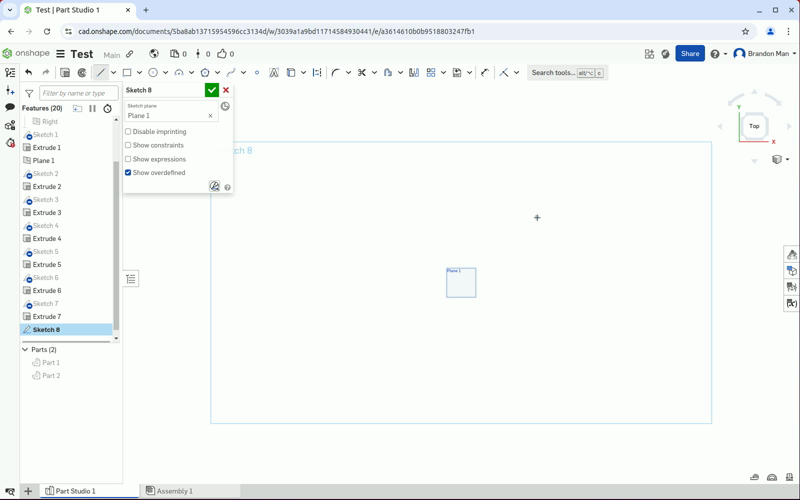
key_down(shift)
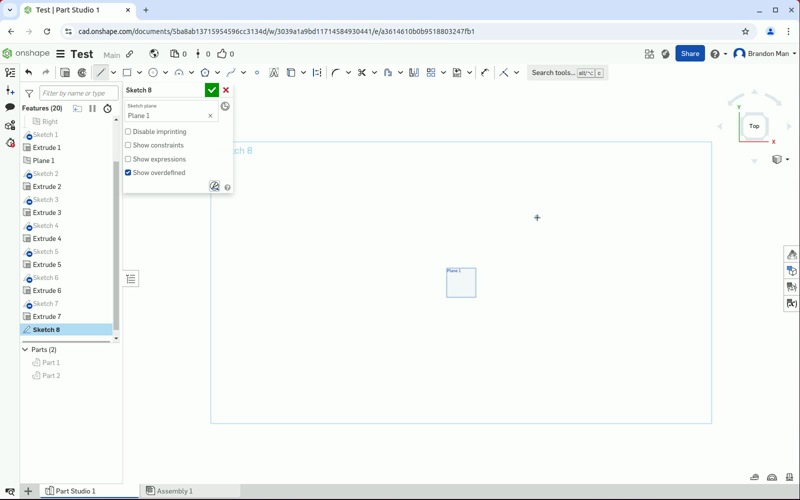
mouse_move(567, 217)
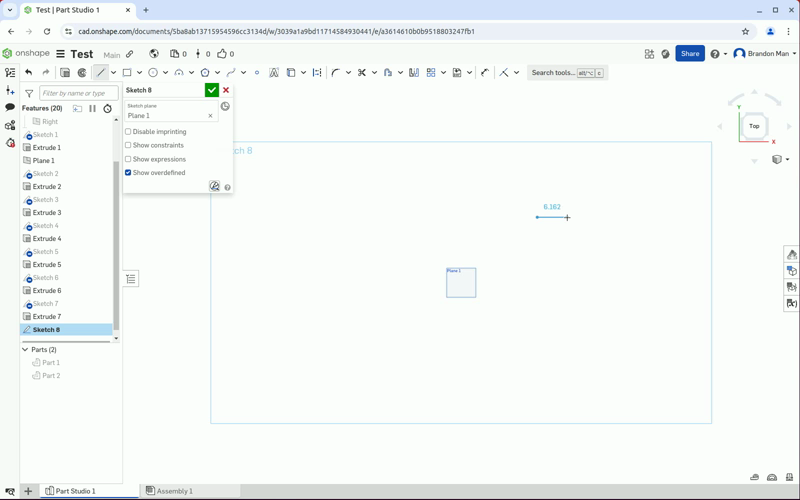
mouse_move(539, 217)
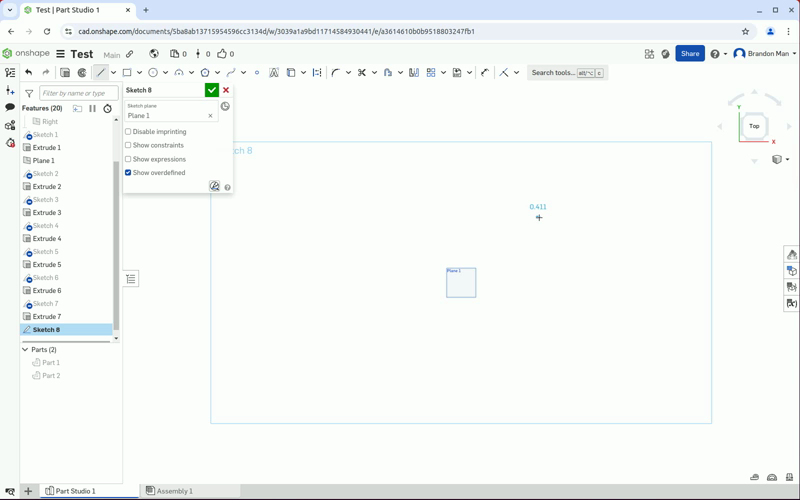
scroll(6)
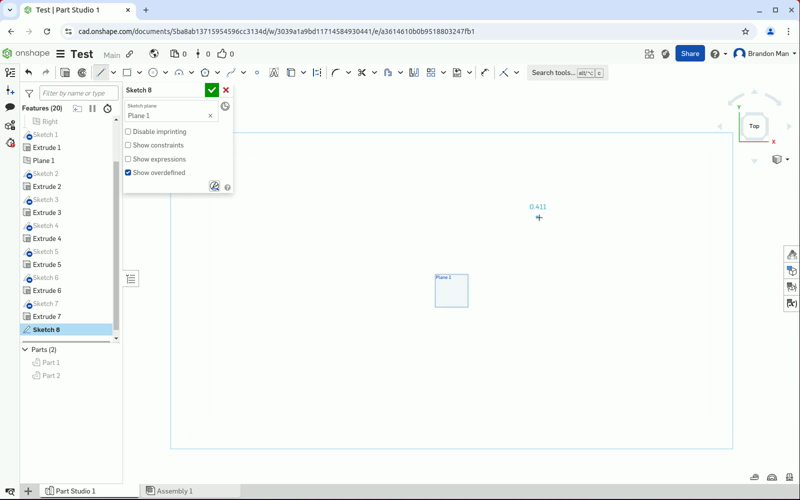
scroll(6)
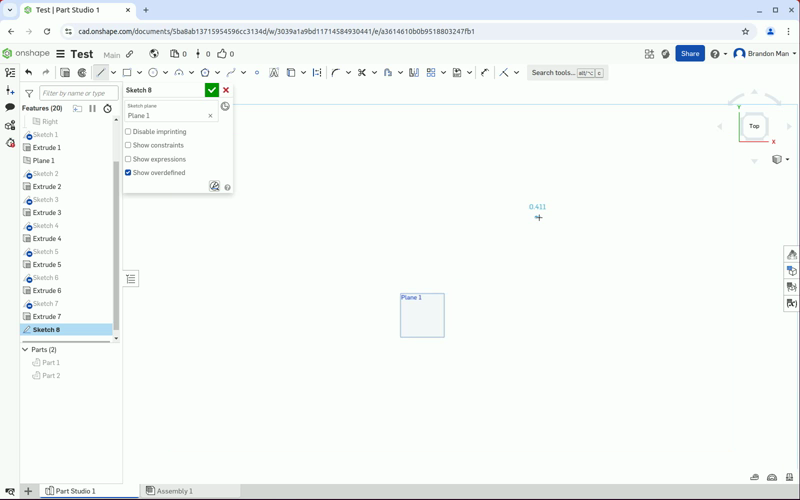
scroll(6)
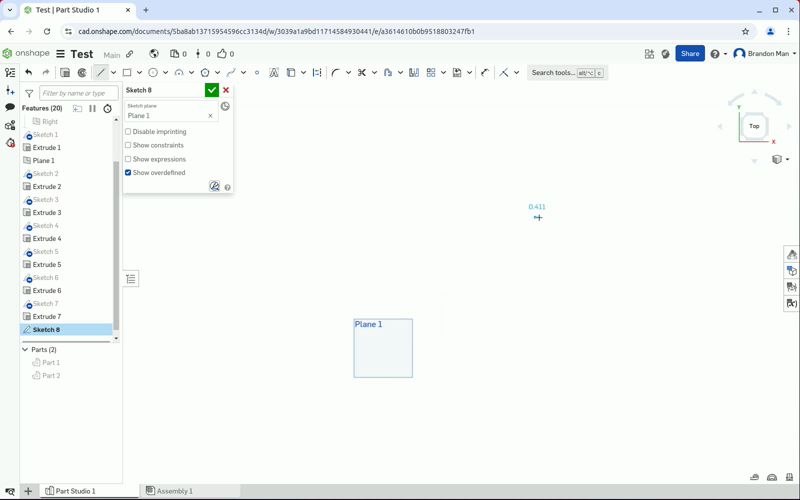
scroll(6)
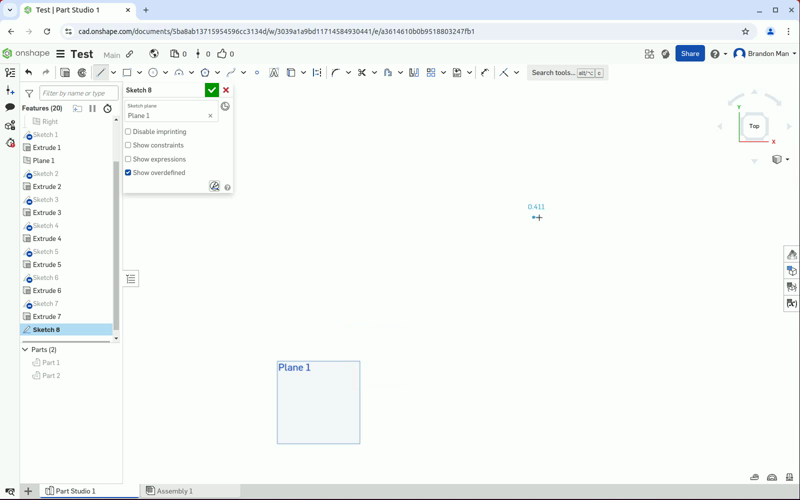
scroll(6)
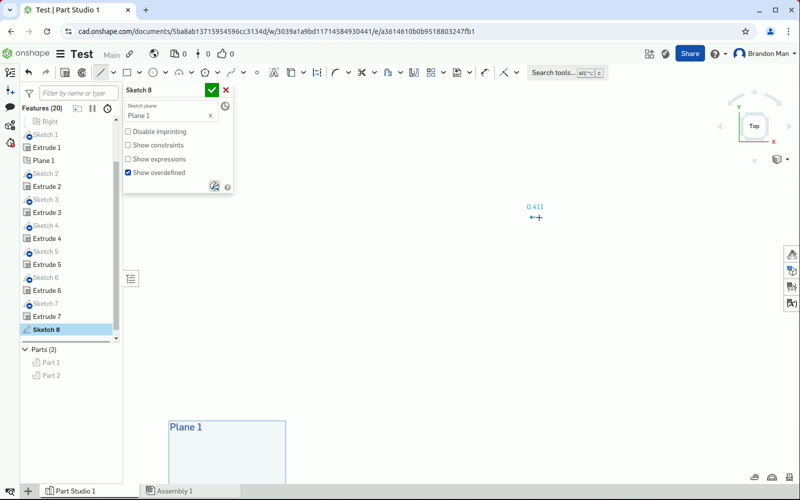
scroll(6)
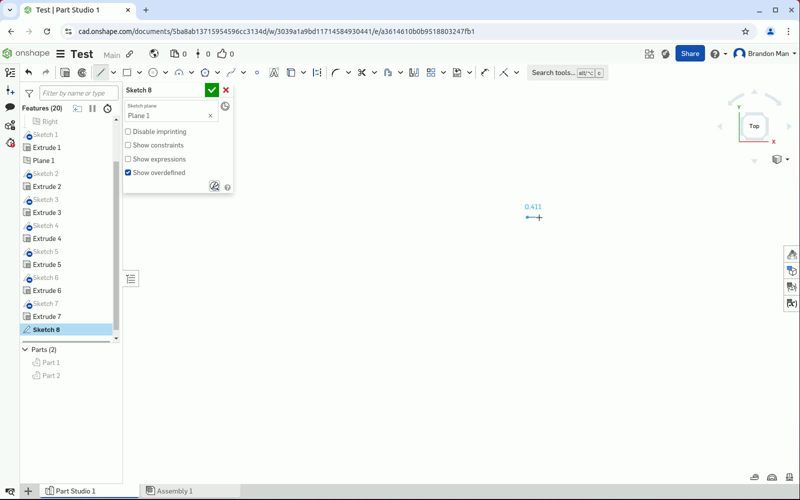
scroll(6)
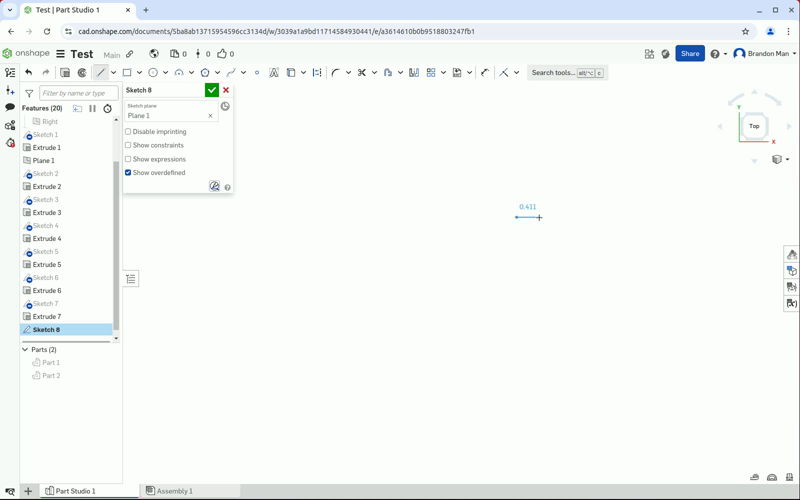
click(539, 217)
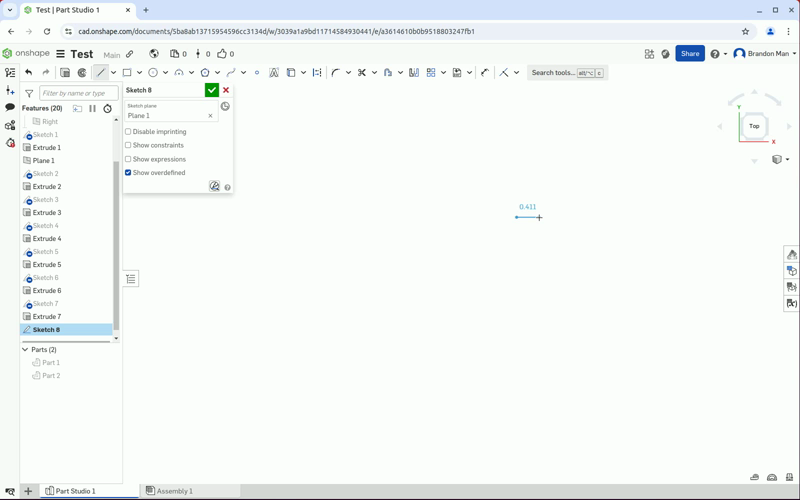
scroll(-6)
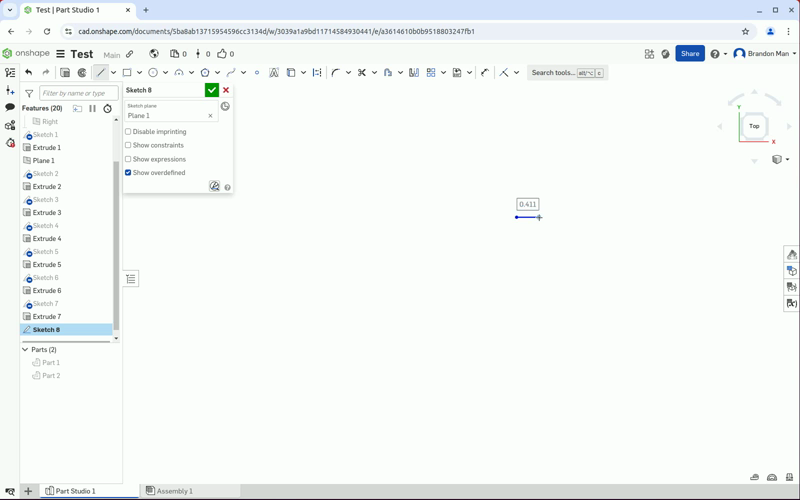
scroll(-6)
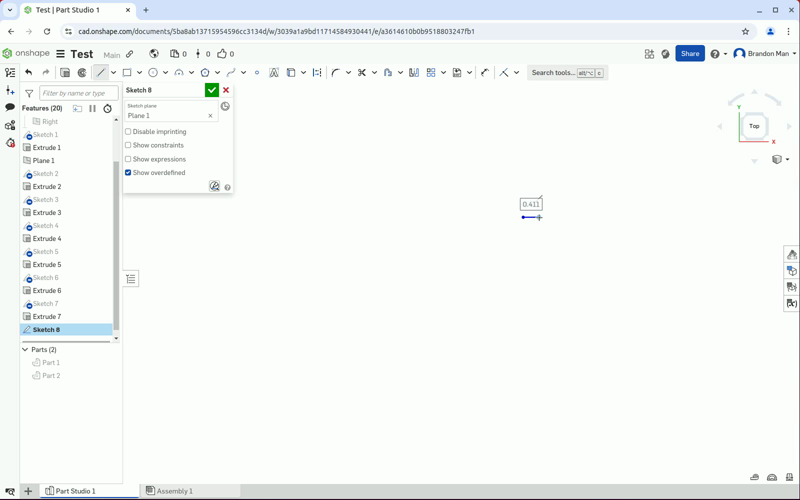
scroll(-6)
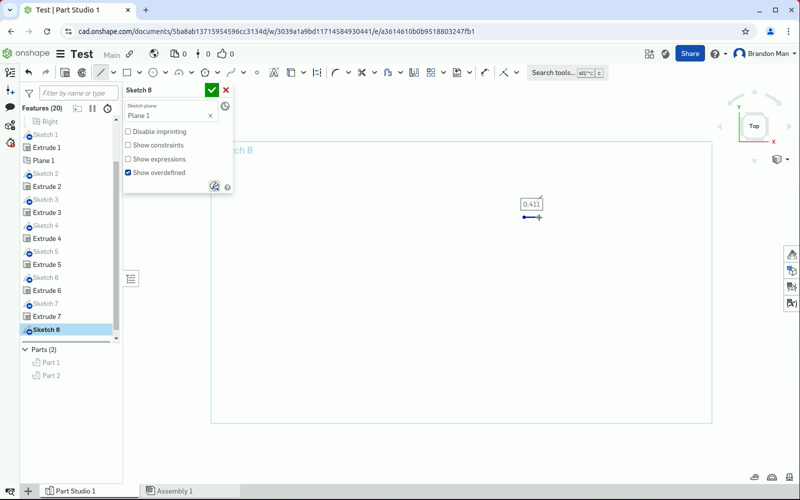
scroll(-6)
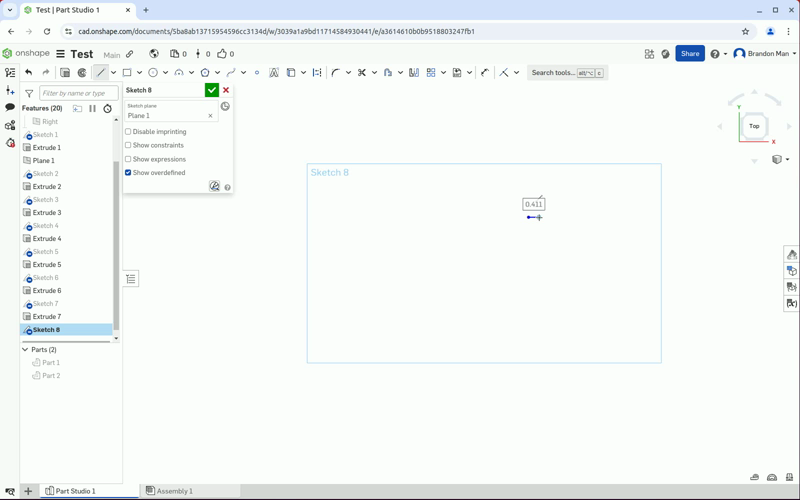
scroll(-6)
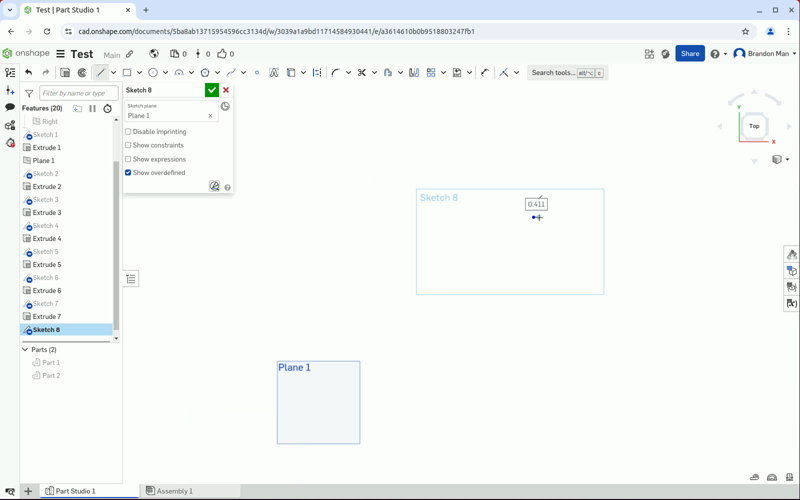
scroll(-6)
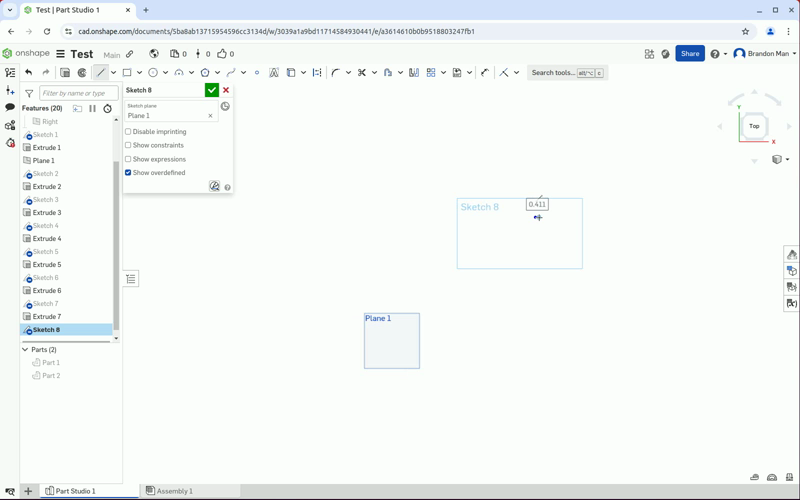
scroll(-6)
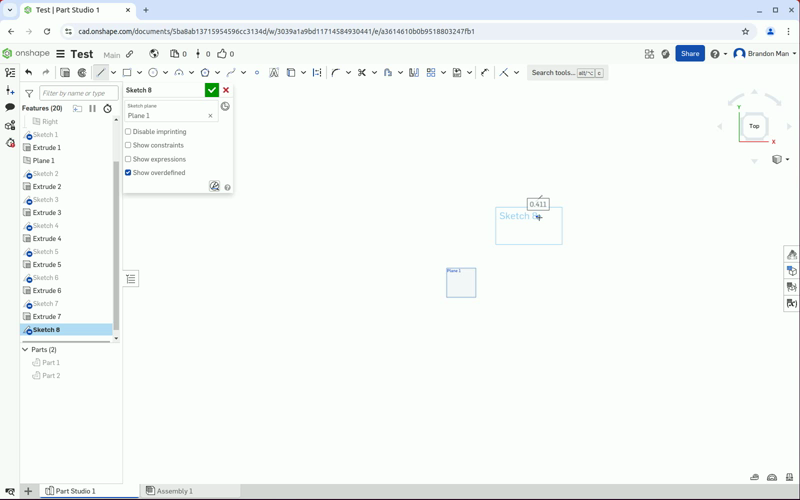
key_up(shift)
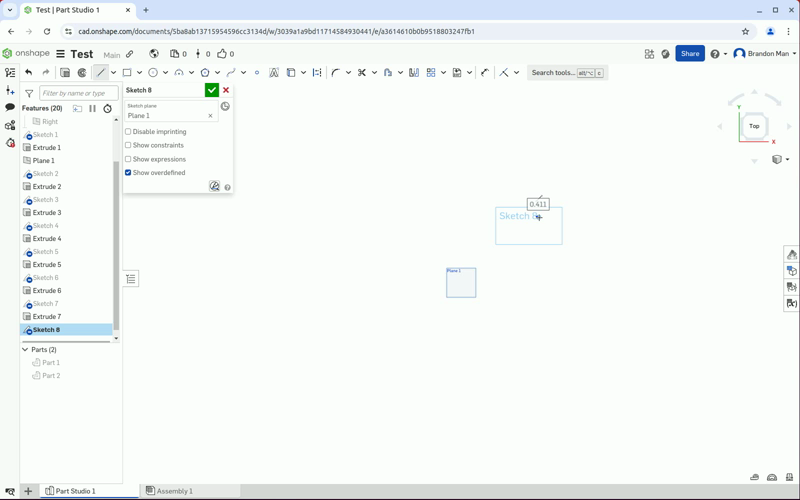
key_down(shift)
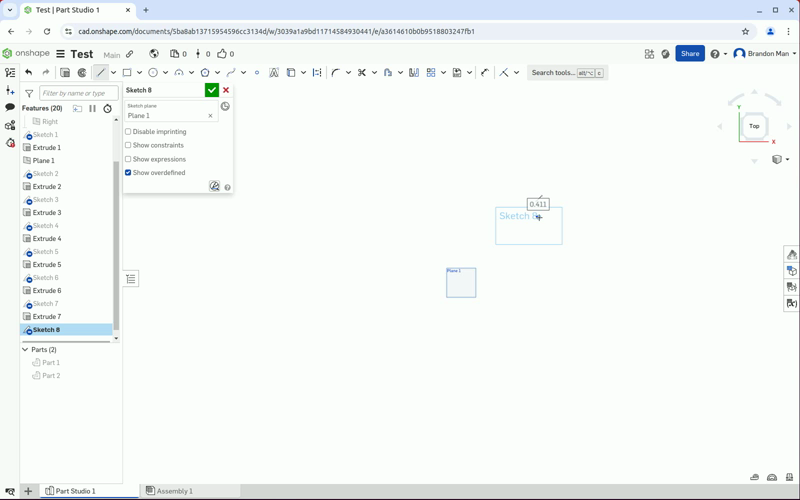
mouse_move(569, 217)
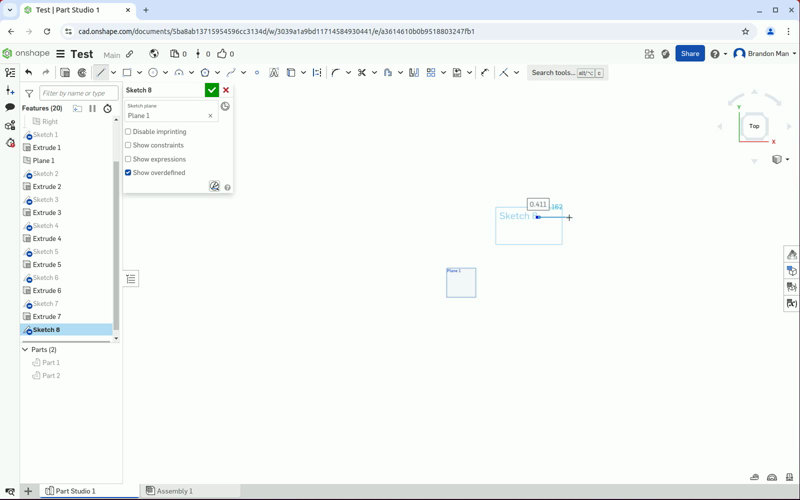
mouse_move(539, 197)
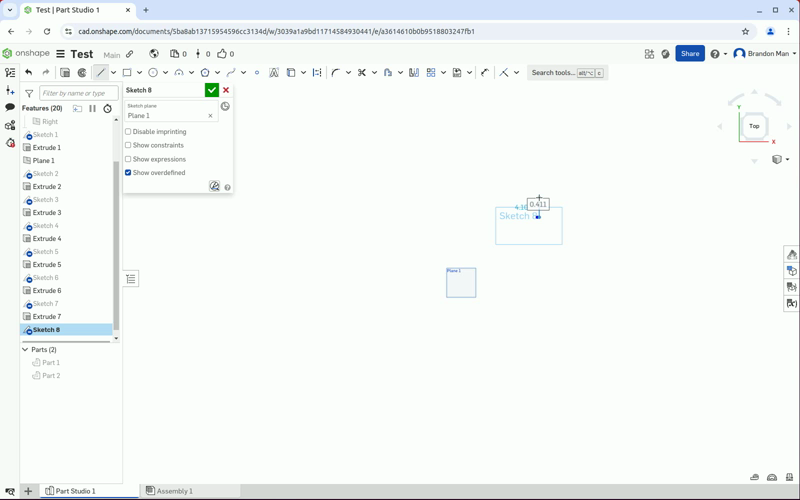
click(539, 197)
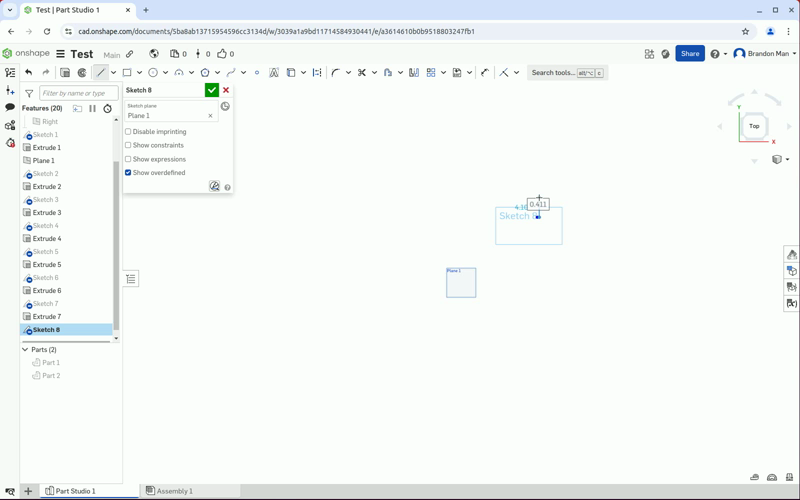
key_up(shift)
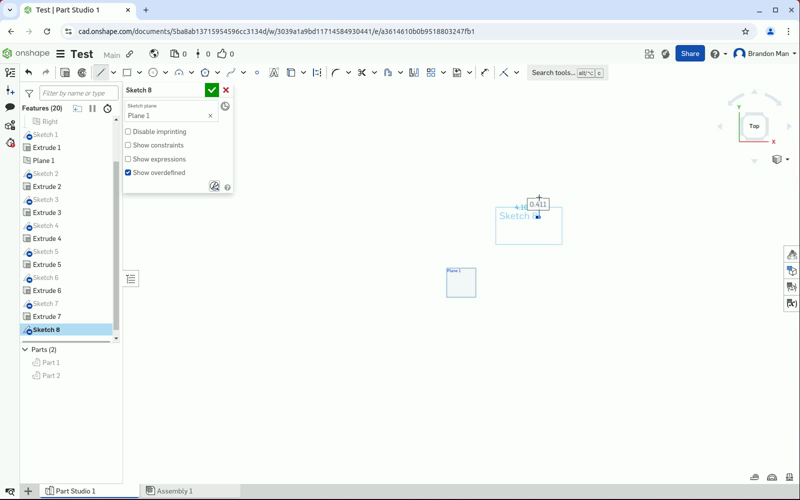
key_down(shift)
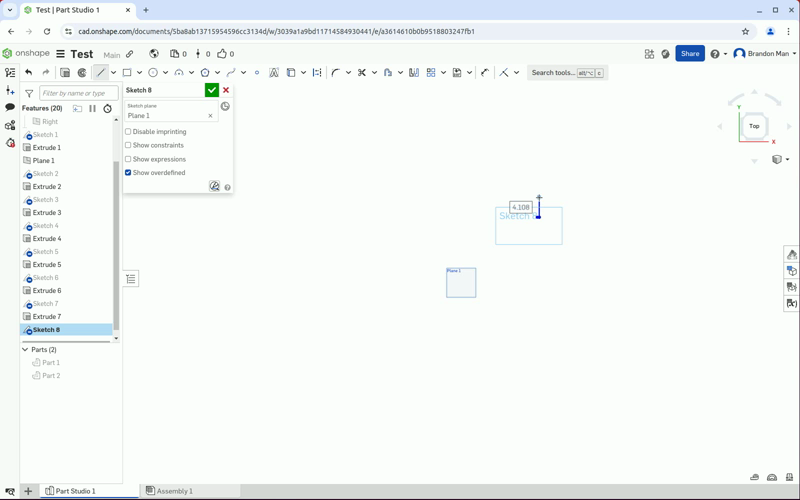
mouse_move(569, 197)
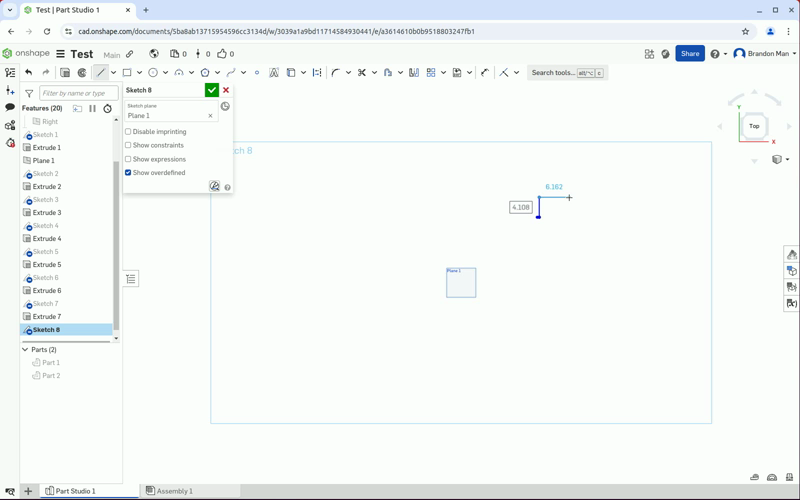
mouse_move(537, 197)
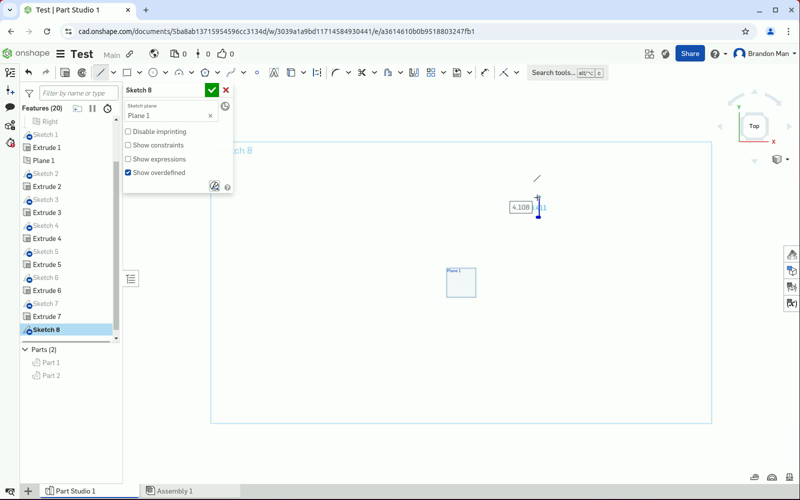
scroll(6)
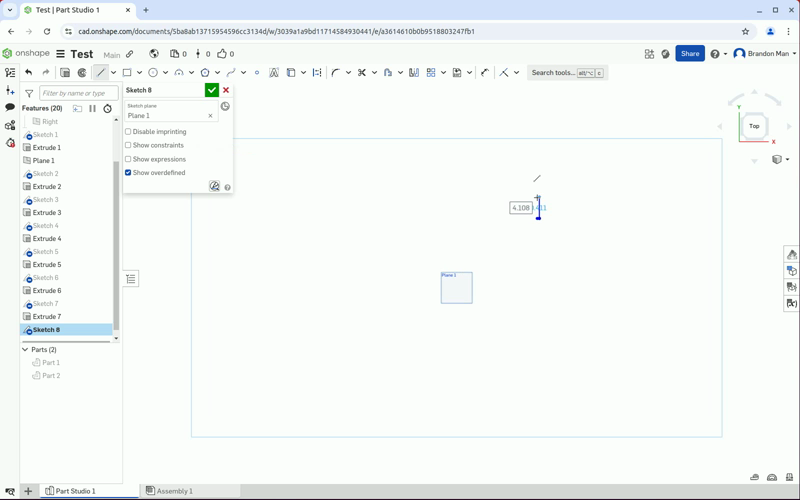
scroll(6)
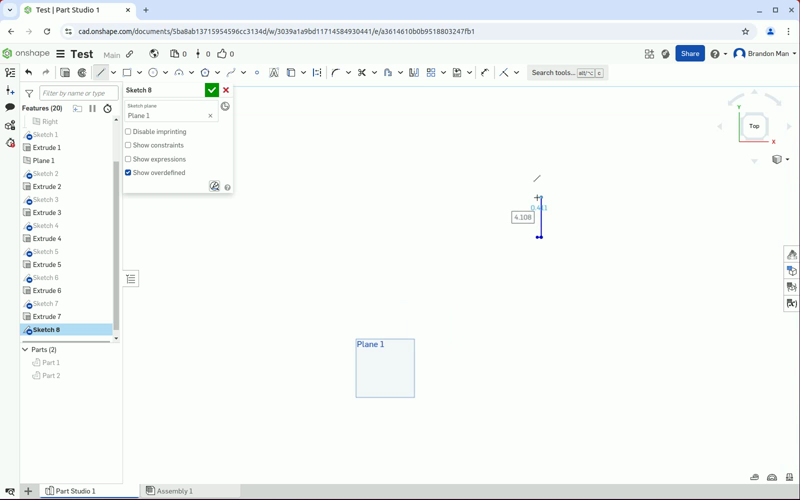
scroll(6)
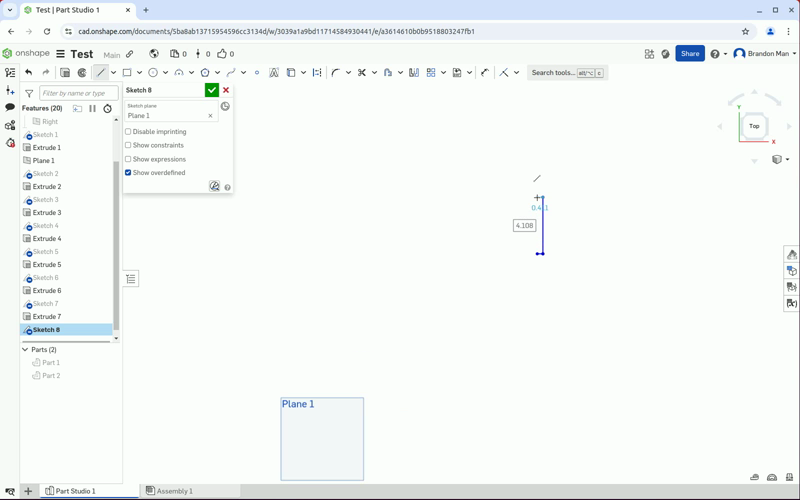
scroll(6)
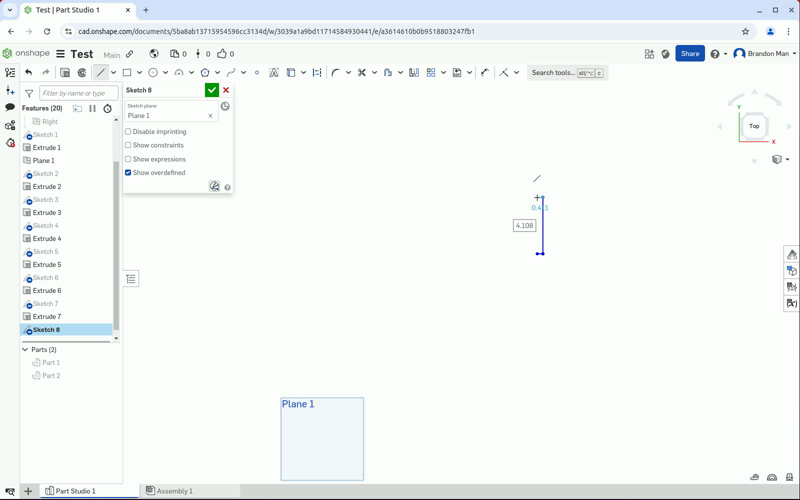
scroll(6)
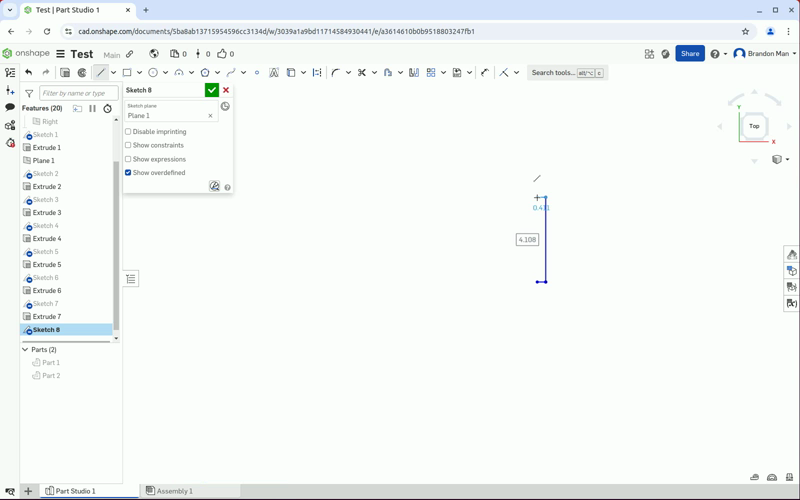
scroll(6)
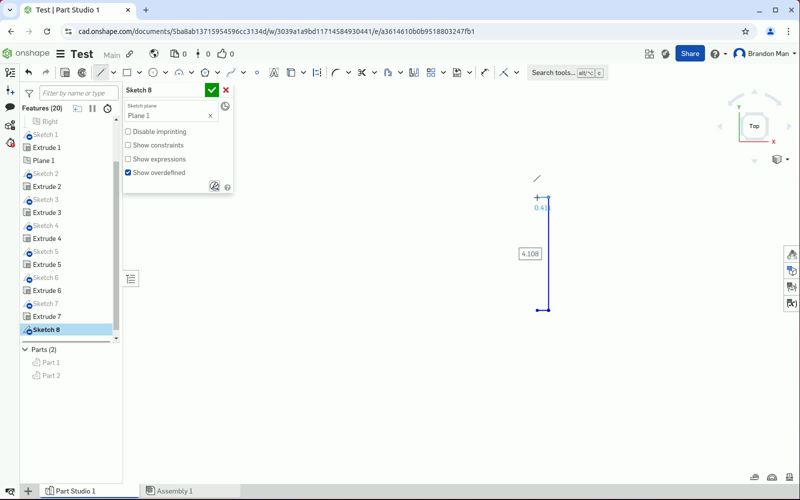
scroll(6)
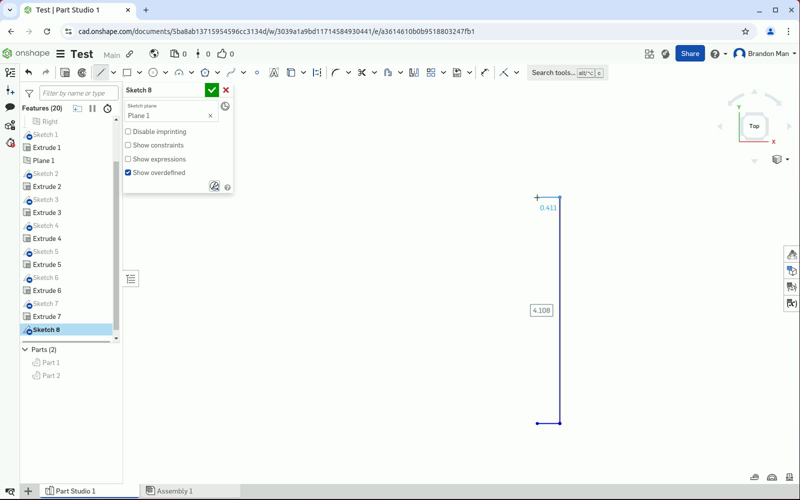
click(537, 197)
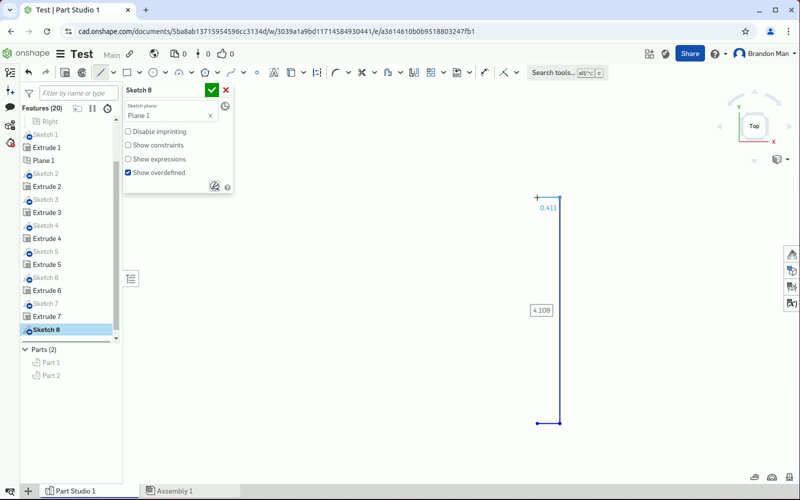
scroll(-6)
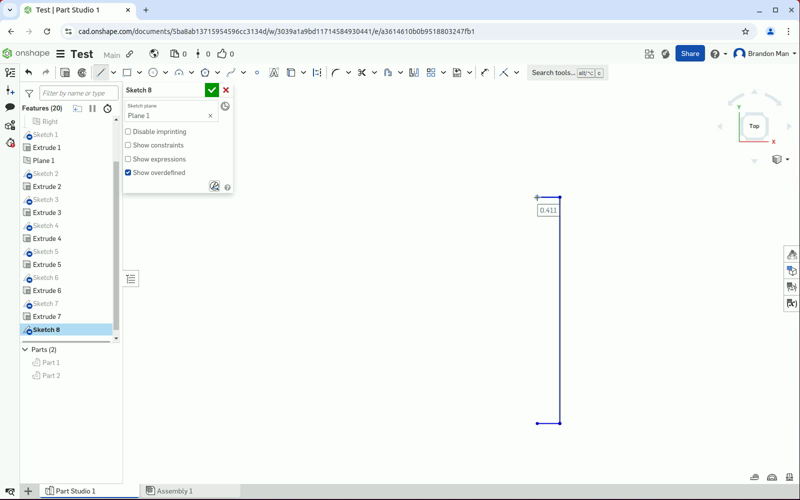
scroll(-6)
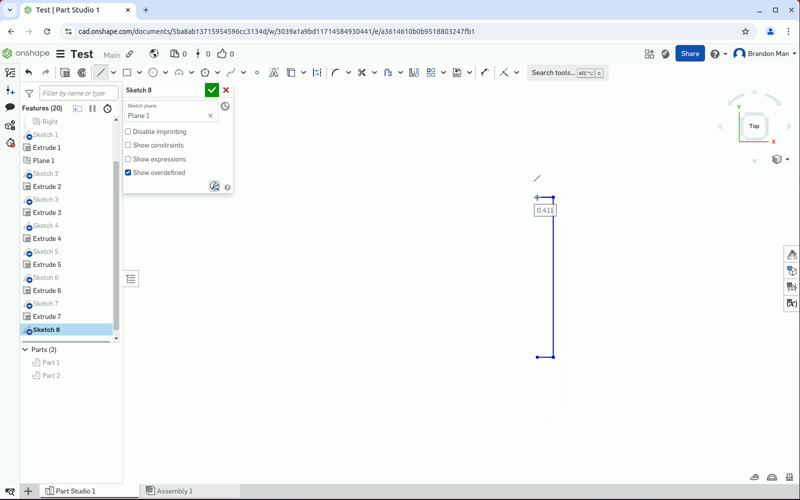
scroll(-6)
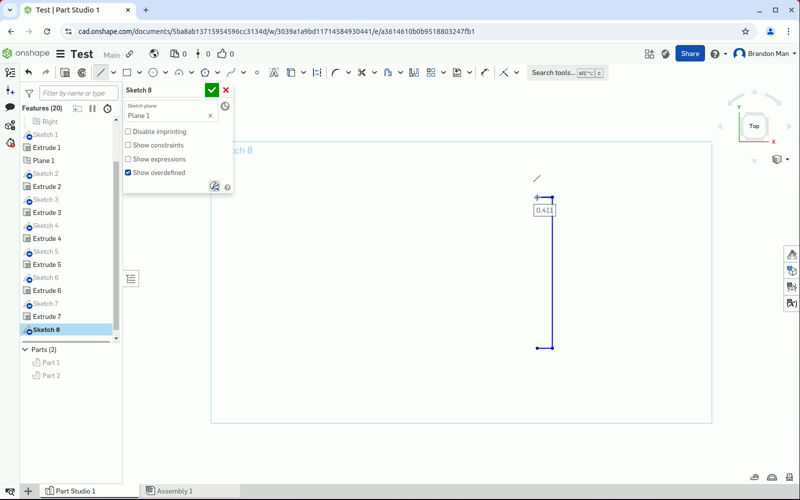
scroll(-6)
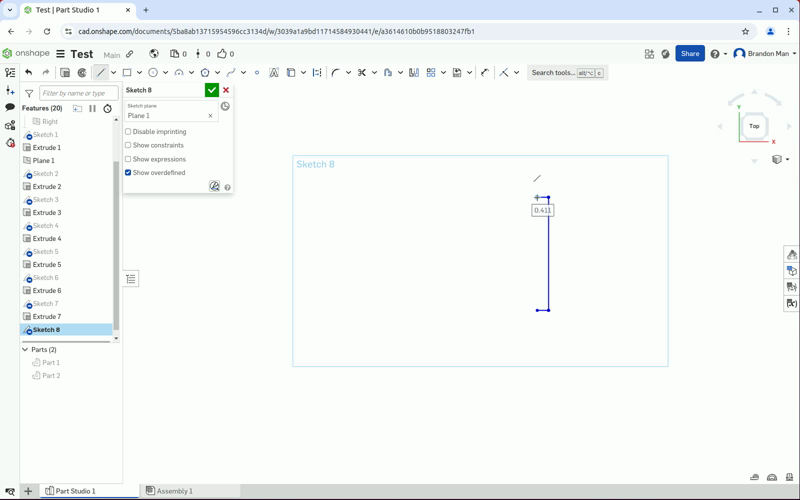
scroll(-6)
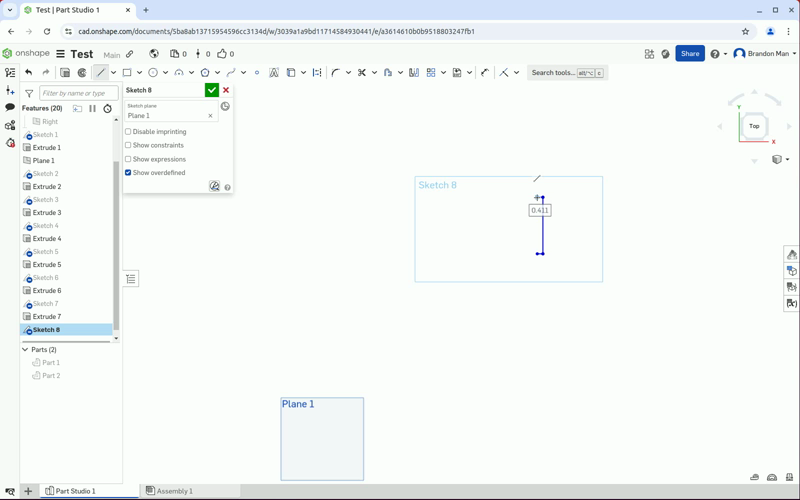
scroll(-6)
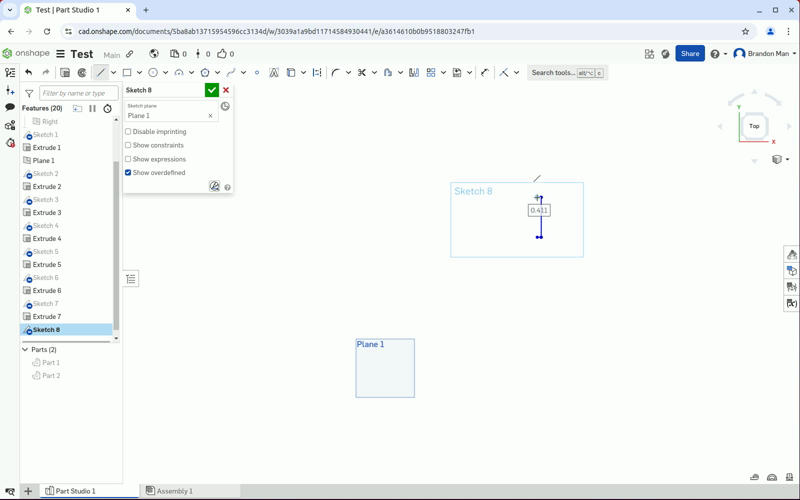
scroll(-6)
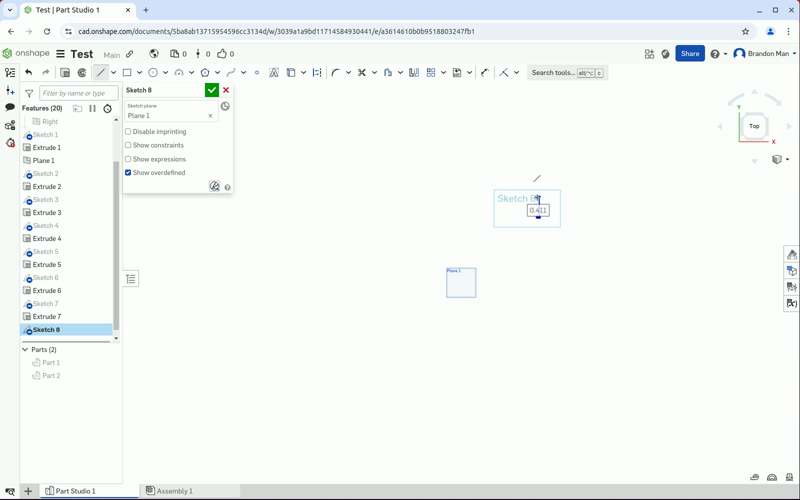
key_up(shift)
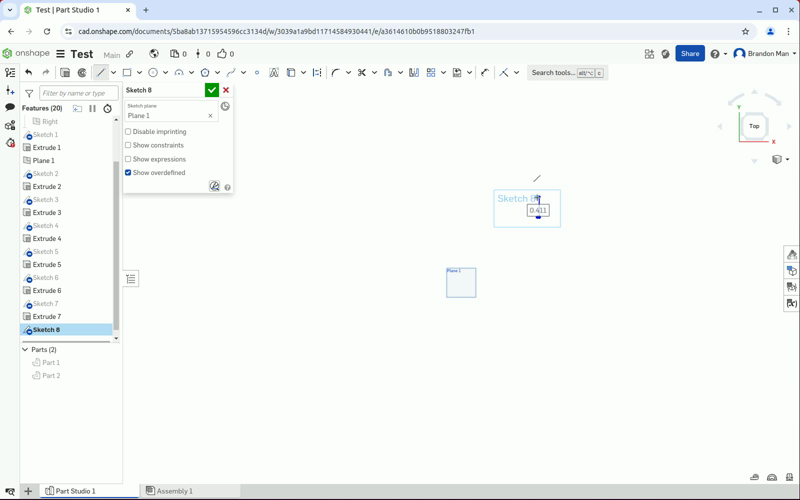
mouse_move(567, 197)
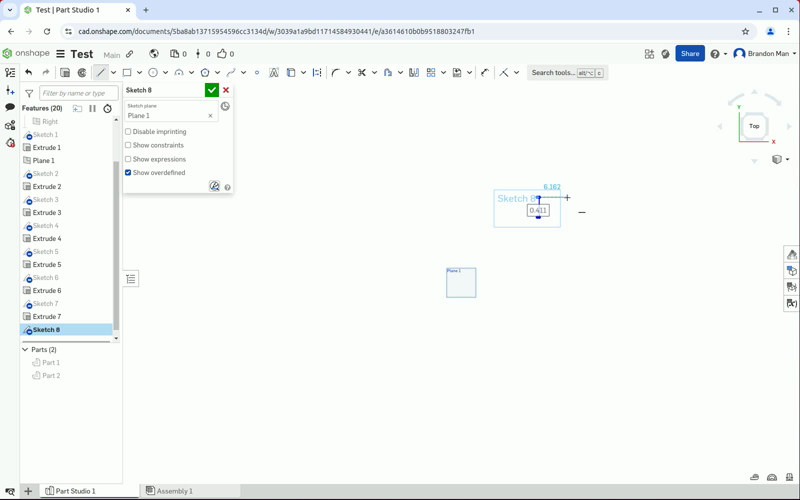
key_down(shift)
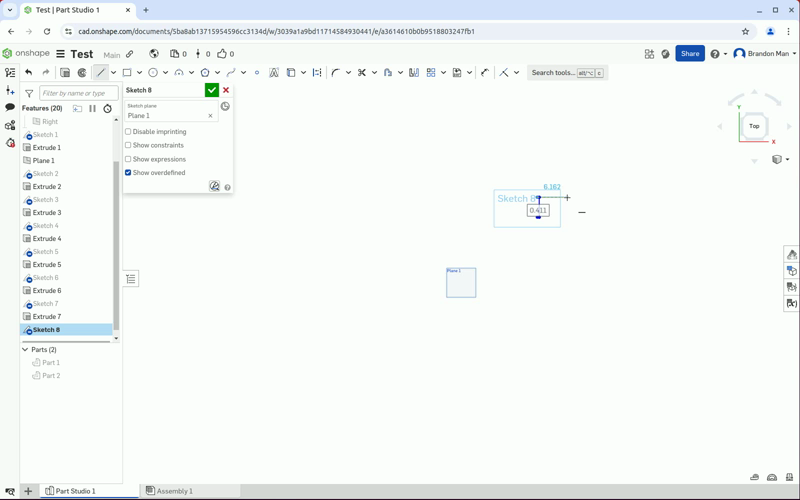
mouse_move(537, 217)
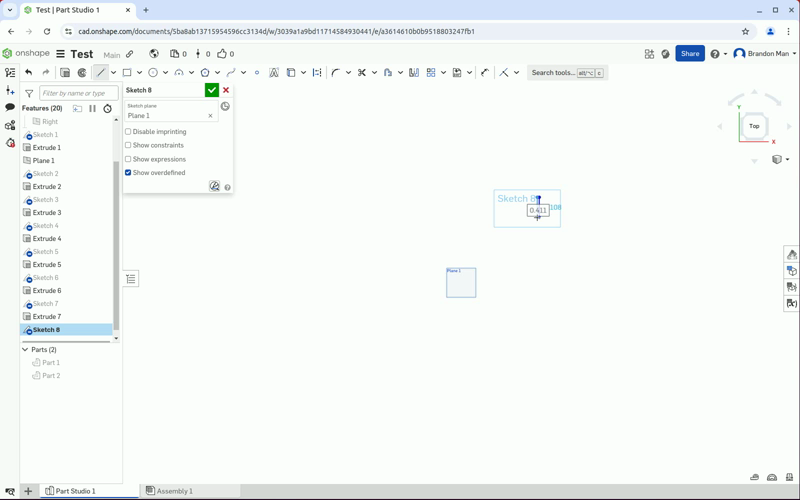
scroll(6)
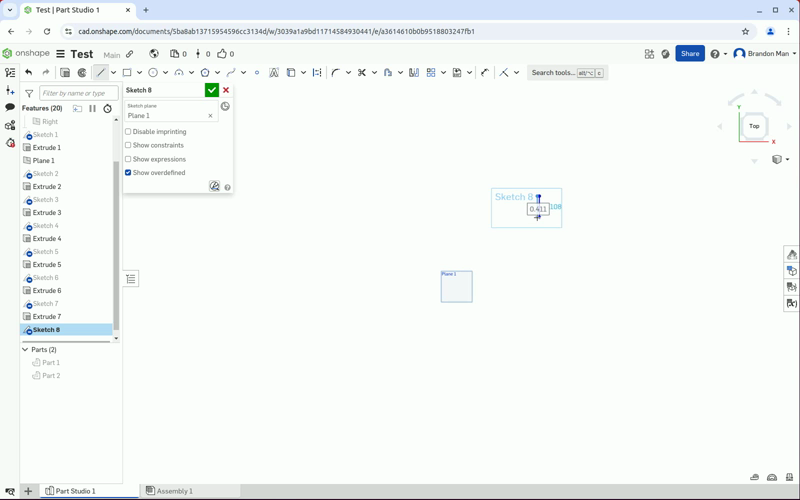
scroll(6)
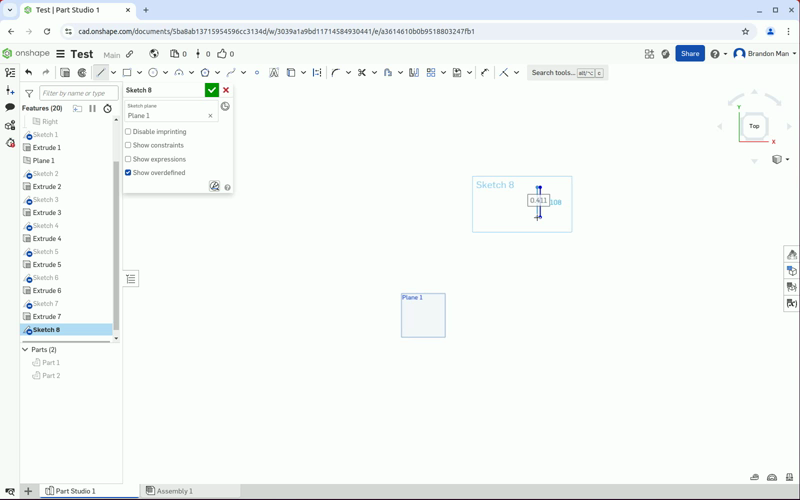
scroll(6)
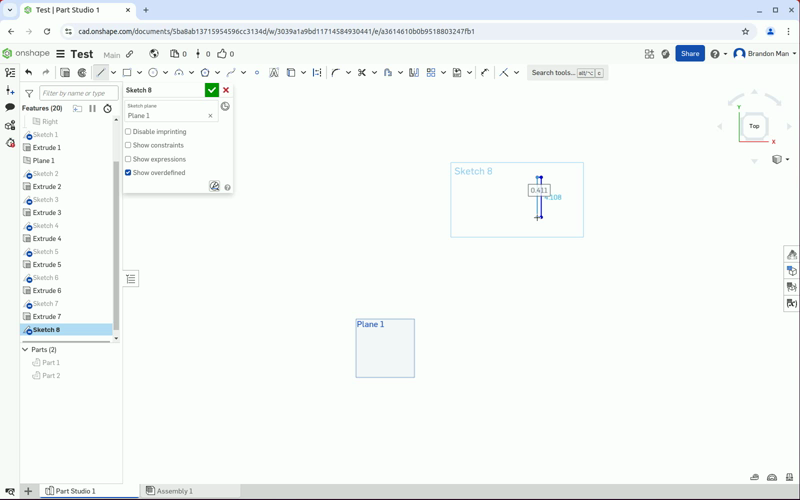
scroll(6)
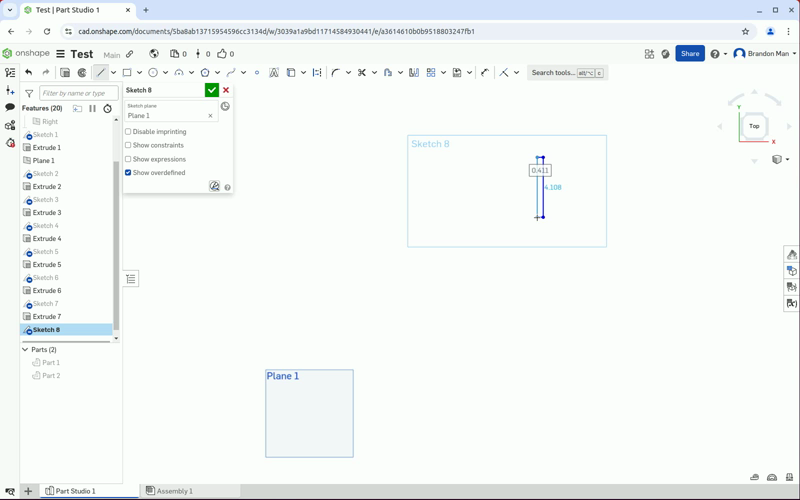
scroll(6)
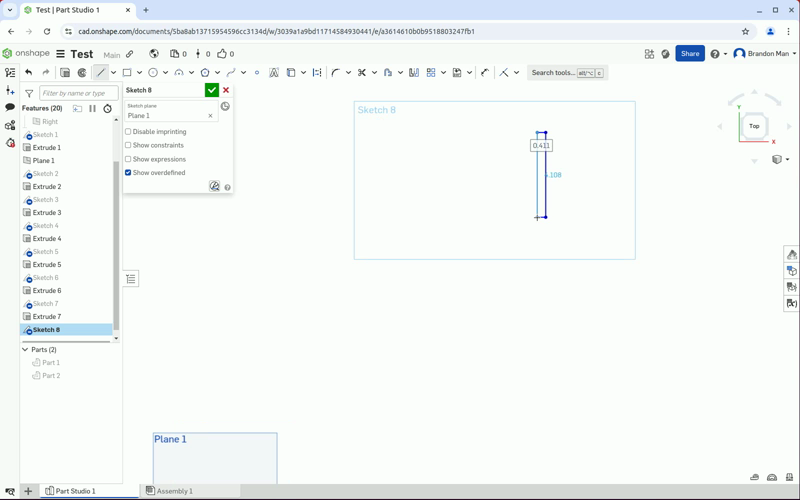
scroll(6)
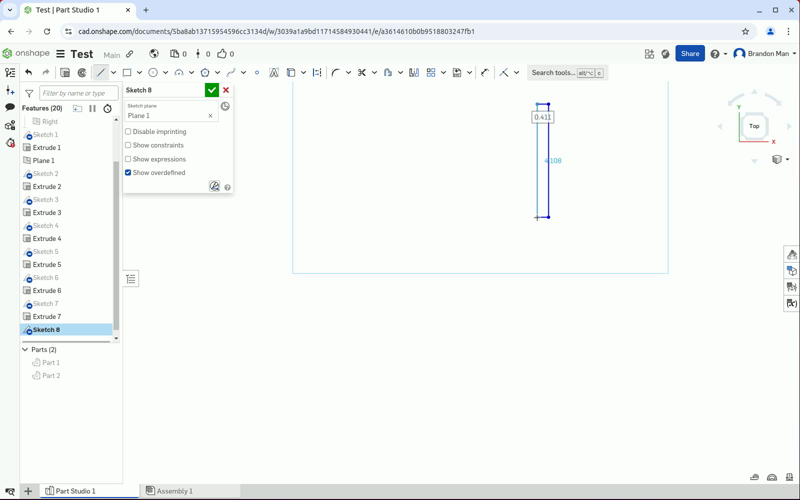
scroll(6)
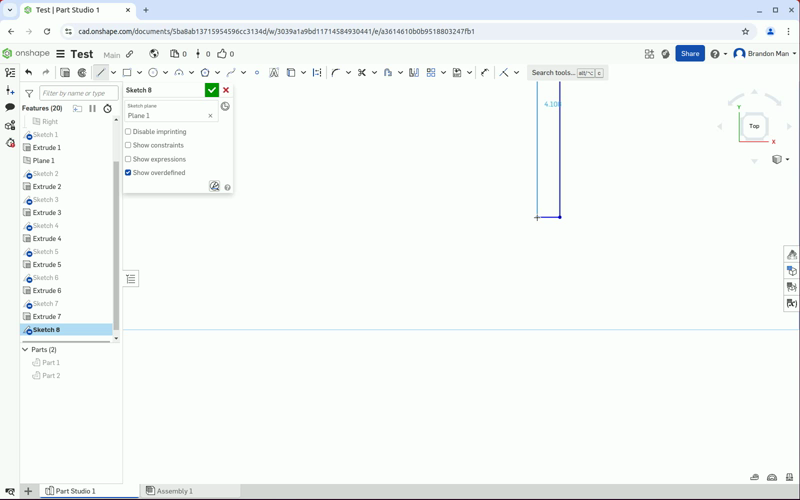
key_up(shift)
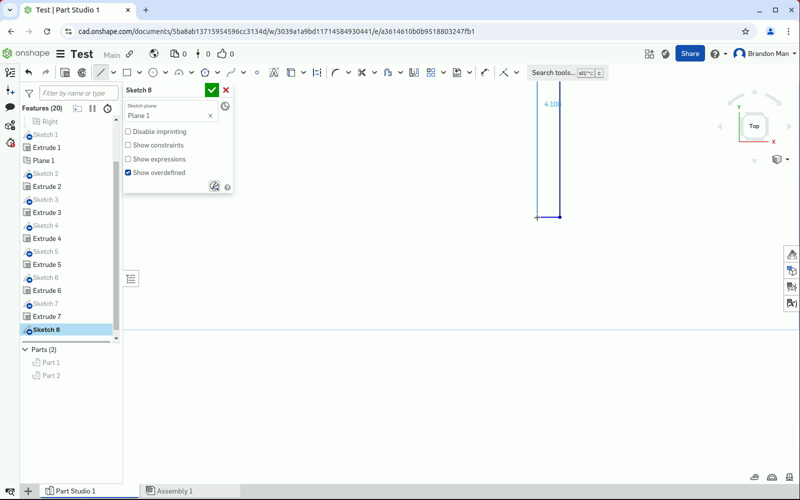
click(537, 217)
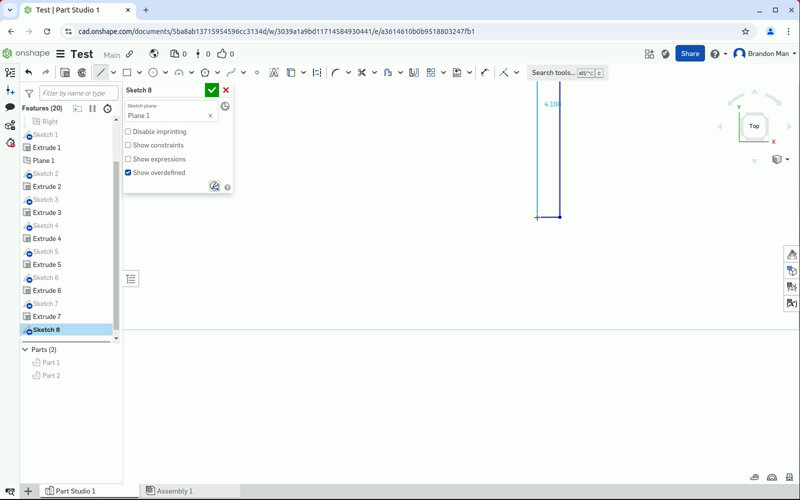
scroll(-6)
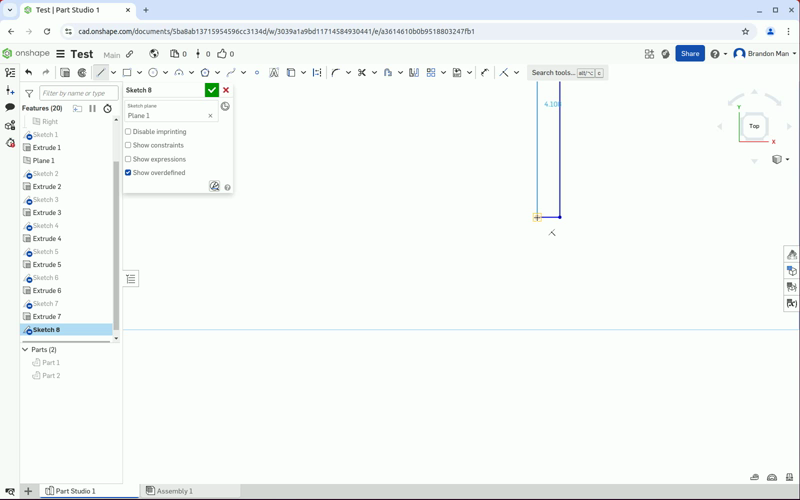
scroll(-6)
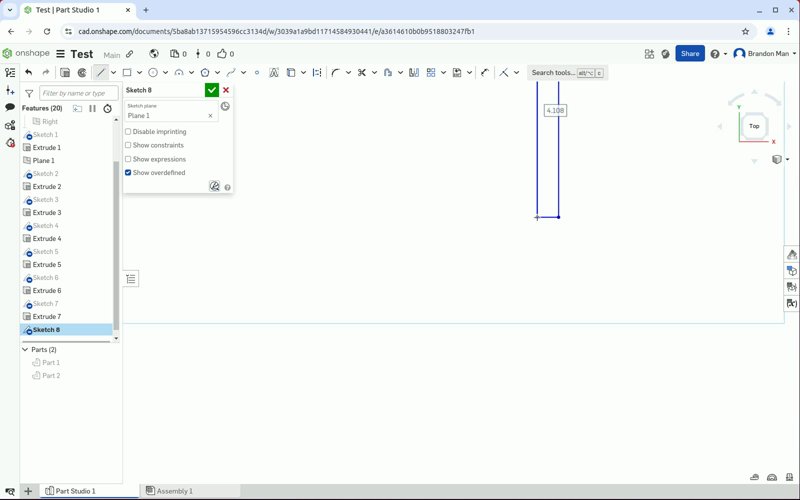
scroll(-6)
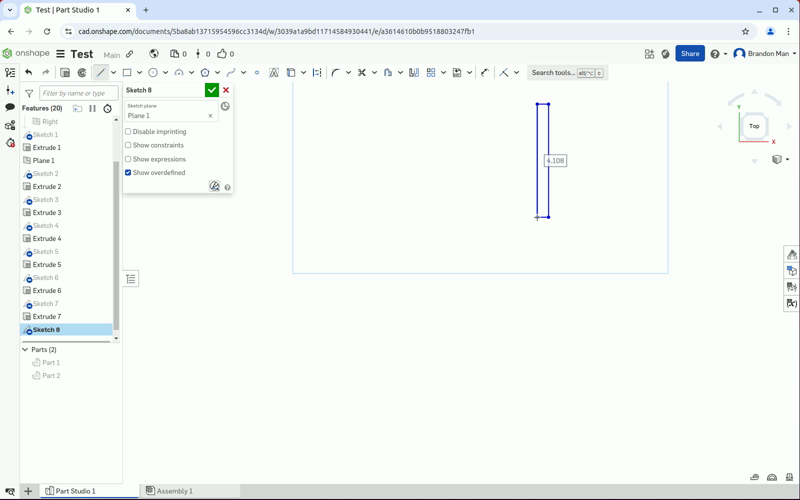
scroll(-6)
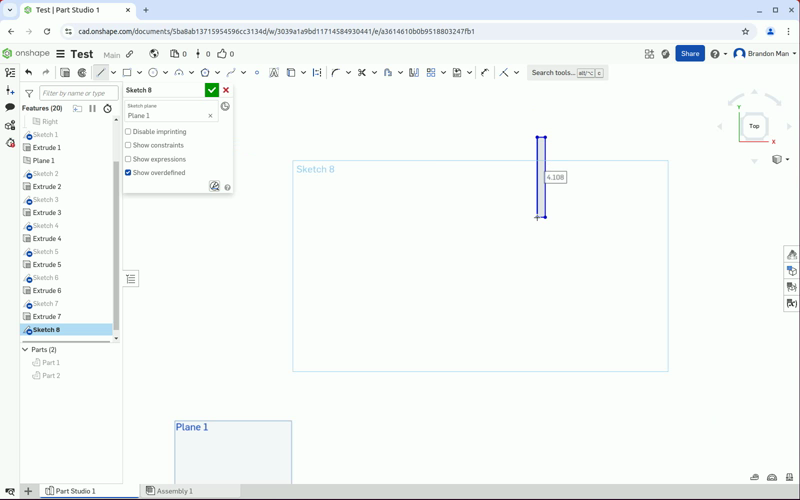
scroll(-6)
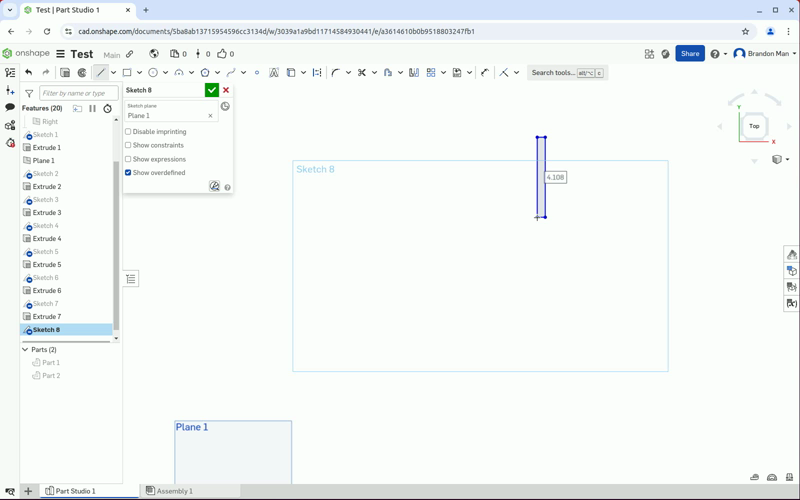
scroll(-6)
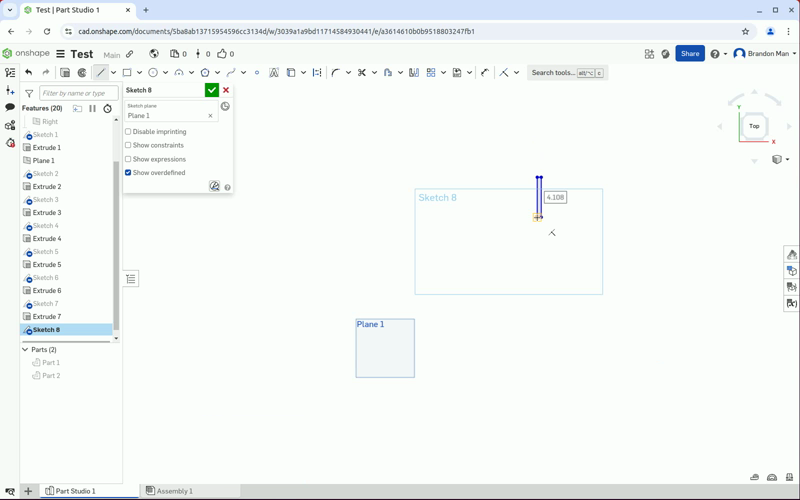
scroll(-6)
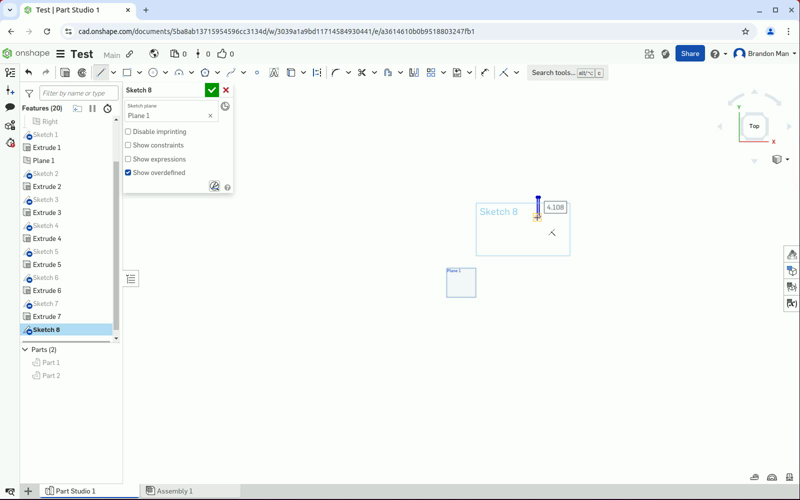
key(esc)
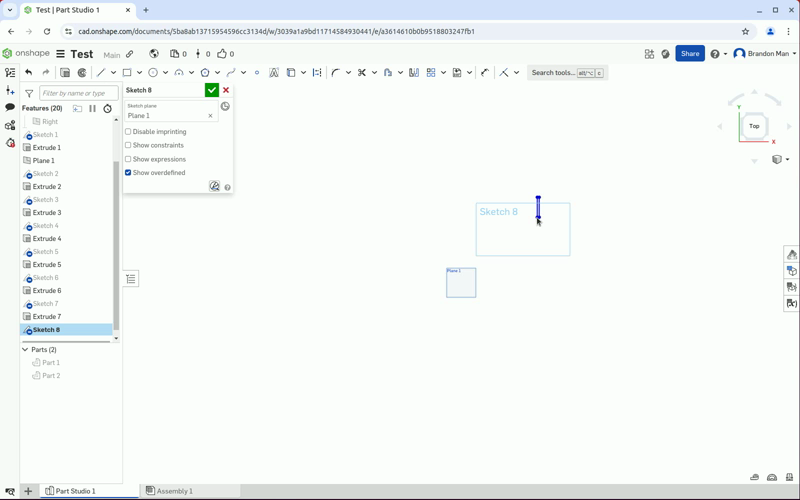
mouse_move(537, 206)
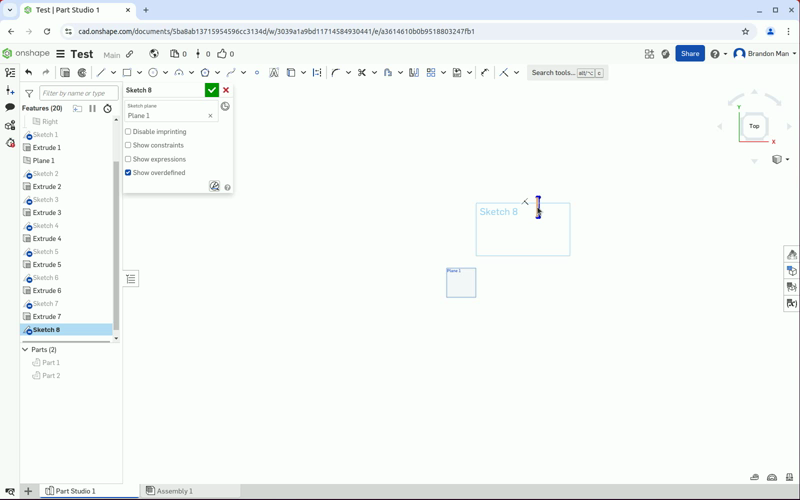
scroll(6)
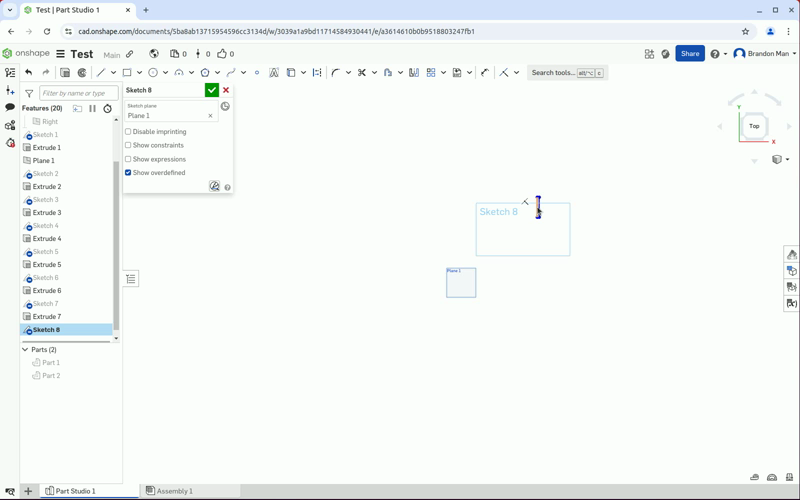
scroll(6)
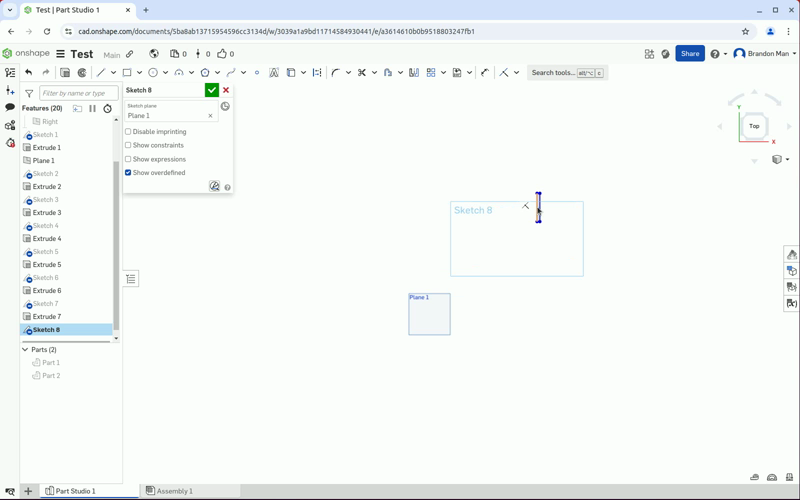
scroll(6)
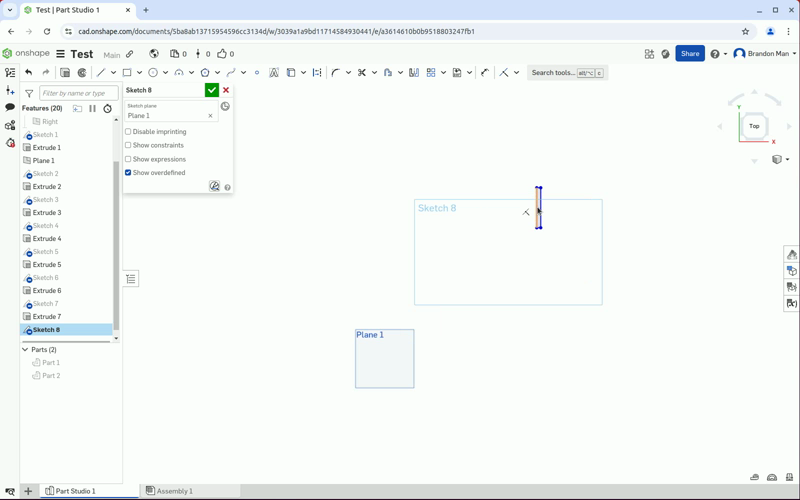
scroll(6)
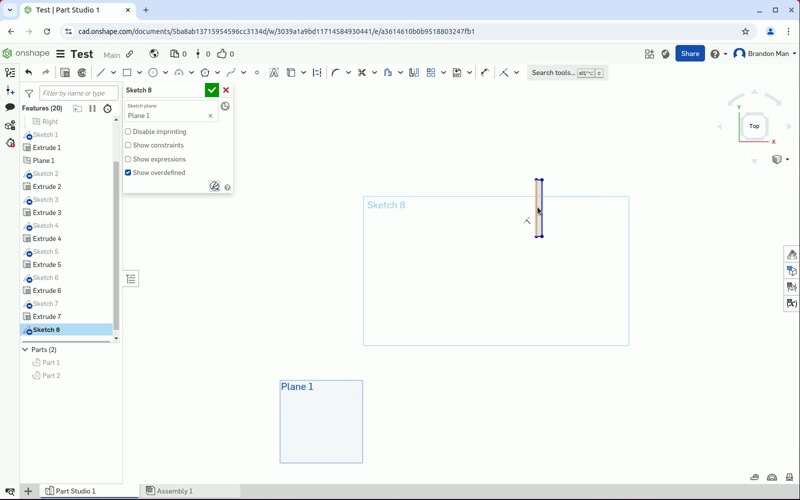
scroll(6)
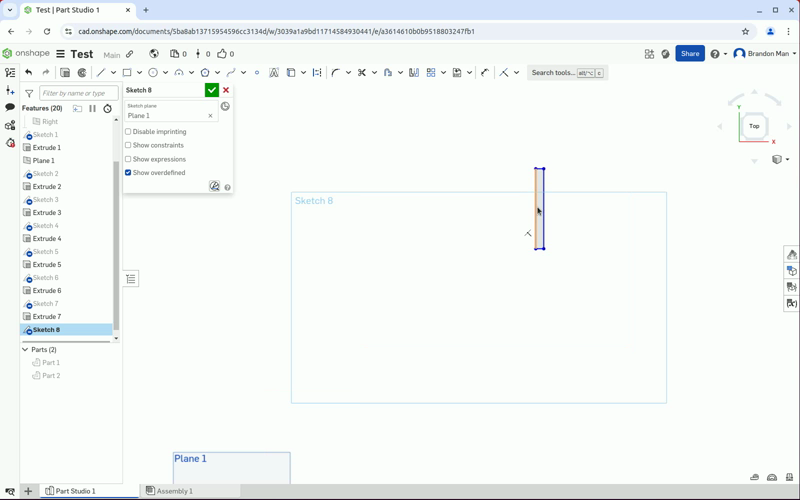
scroll(6)
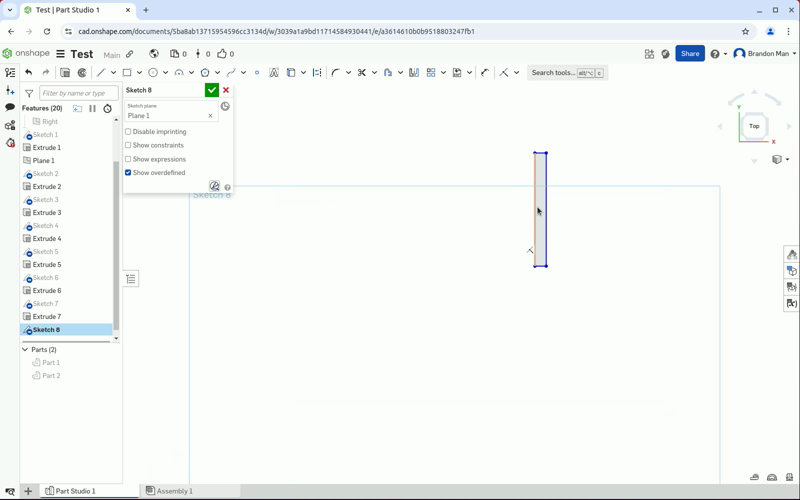
scroll(6)
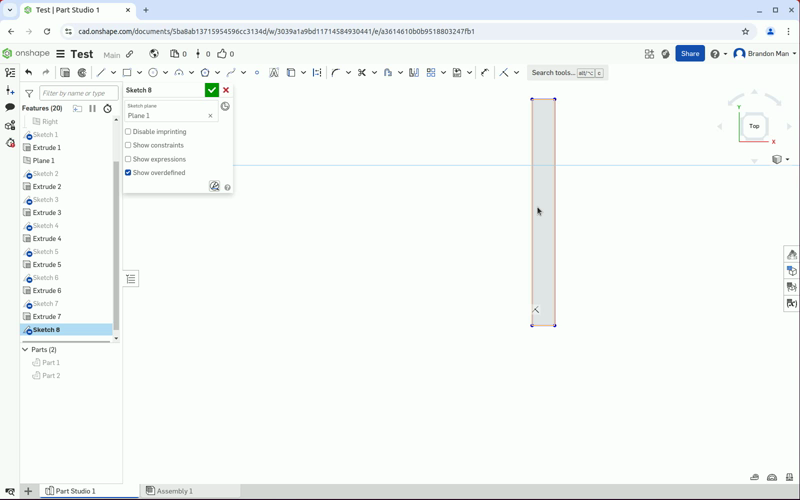
click(537, 206)
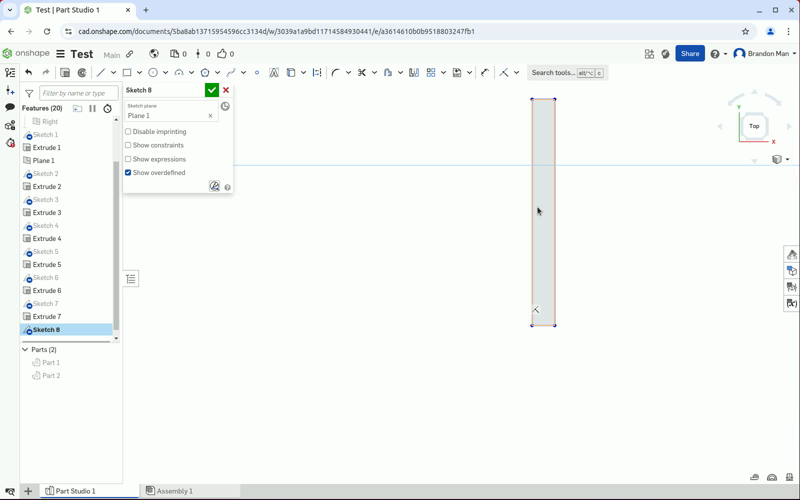
scroll(-6)
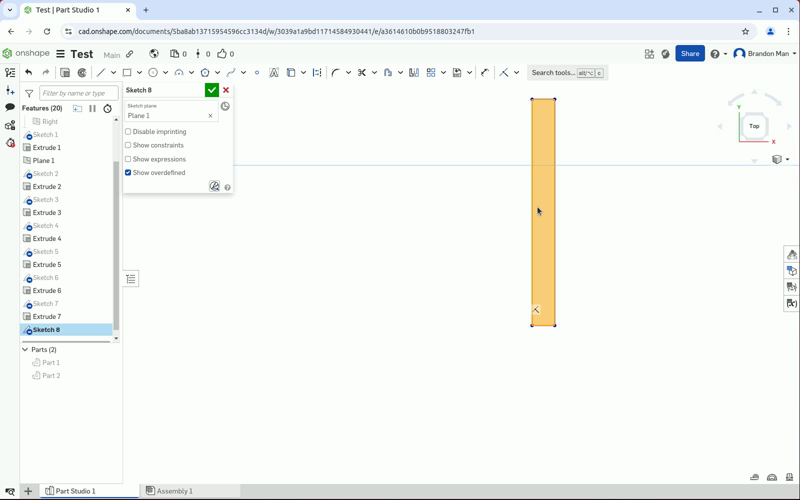
scroll(-6)
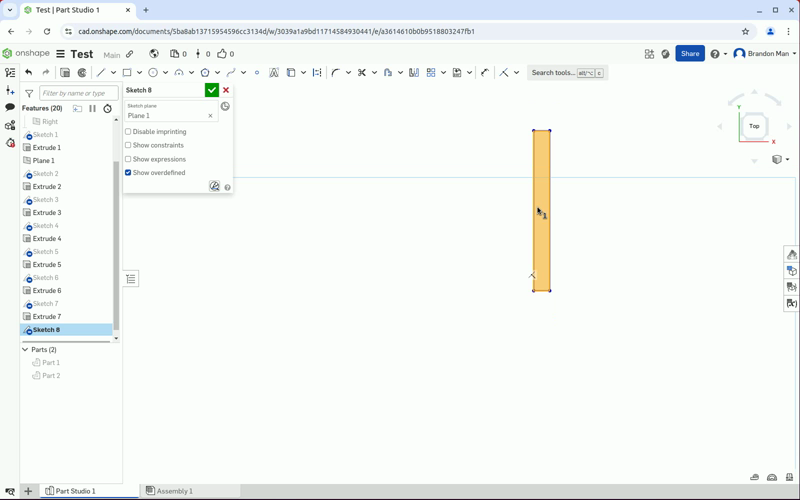
scroll(-6)
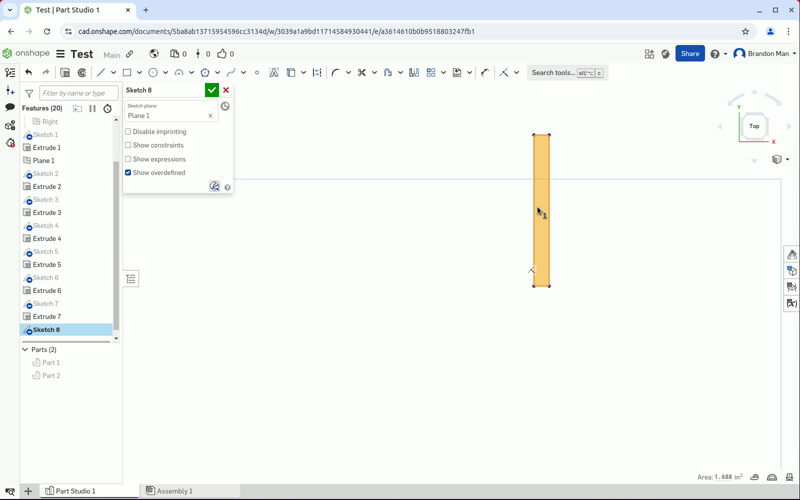
scroll(-6)
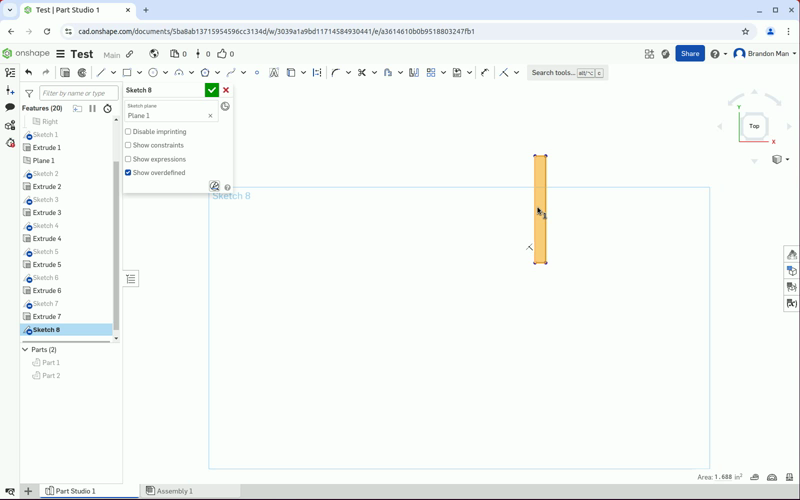
scroll(-6)
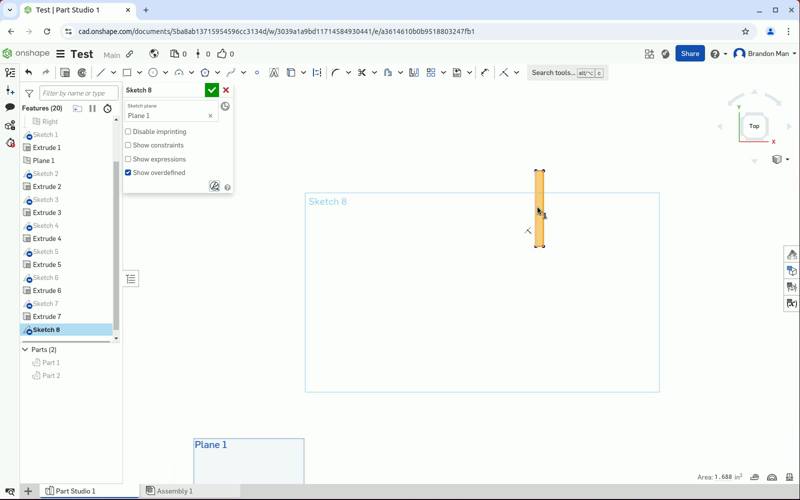
scroll(-6)
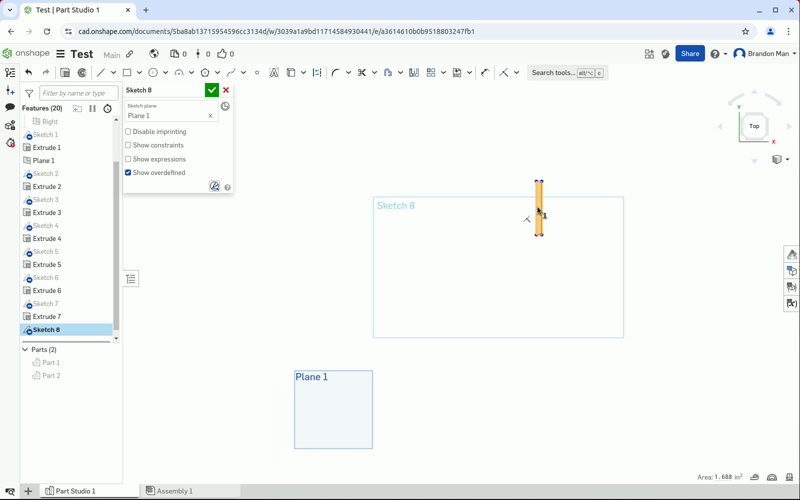
scroll(-6)
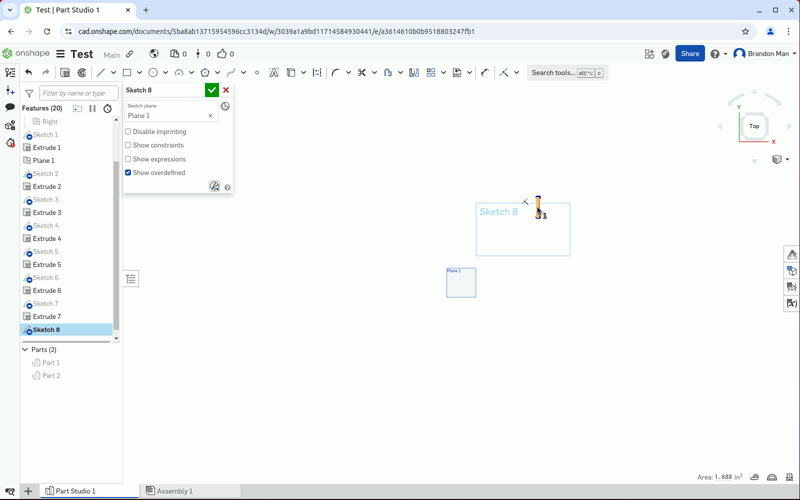
mouse_move(73, 352)
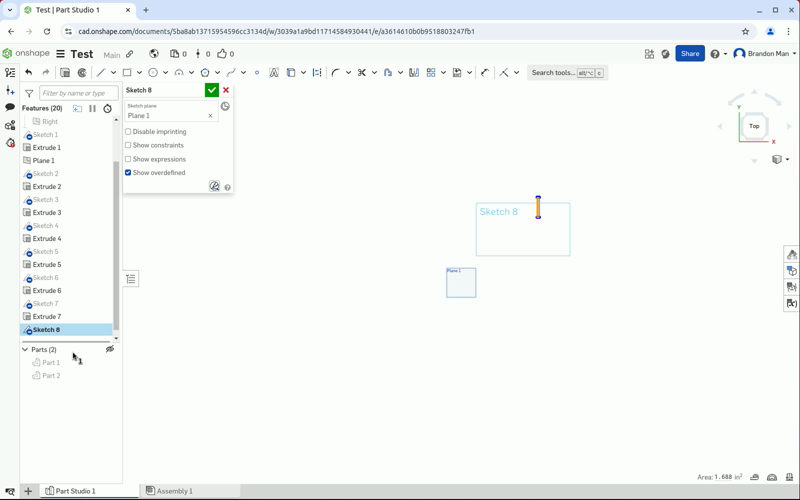
key(shift+y)
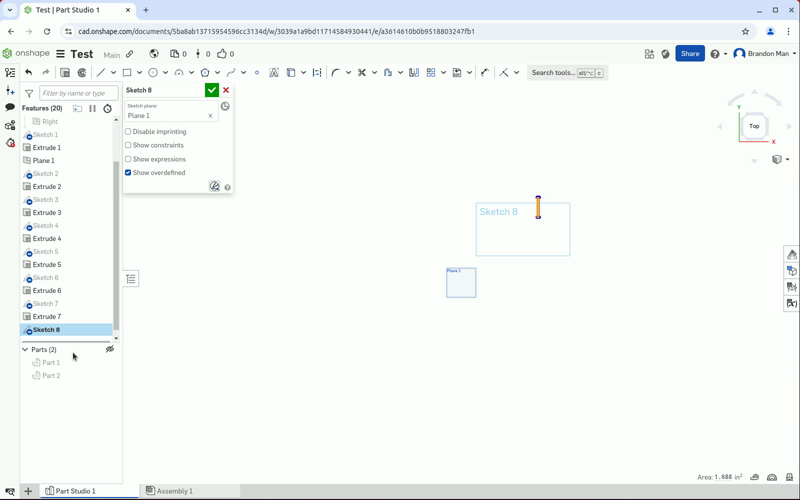
key(shift+e)
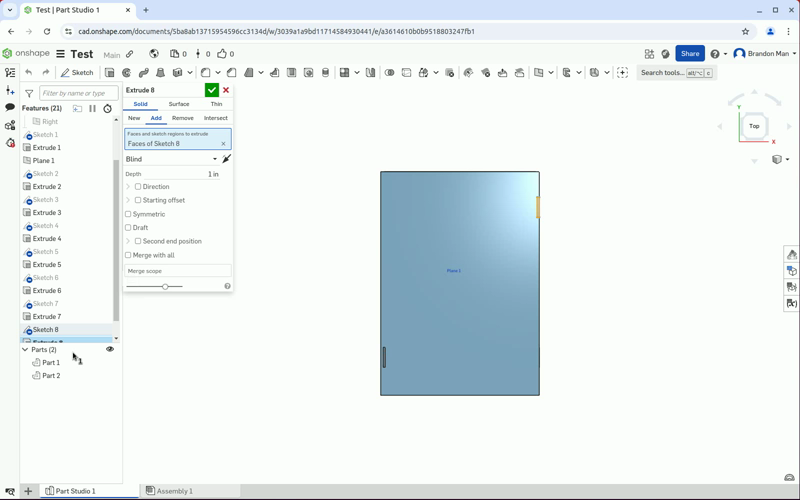
mouse_move(143, 106)
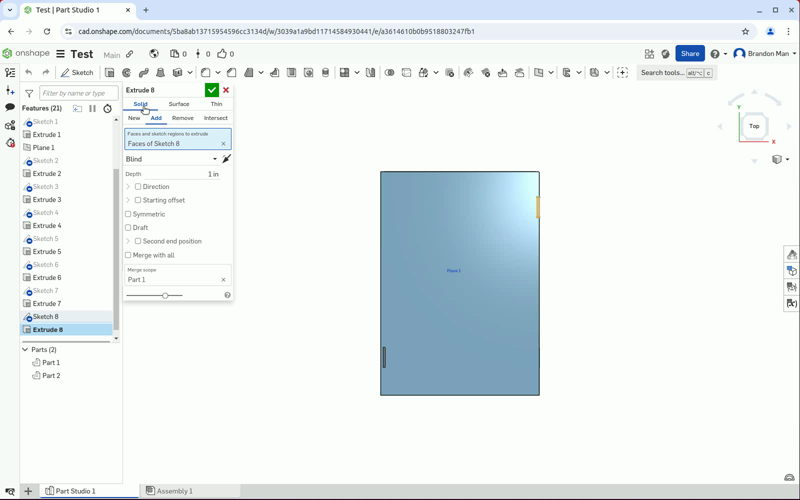
click(143, 106)
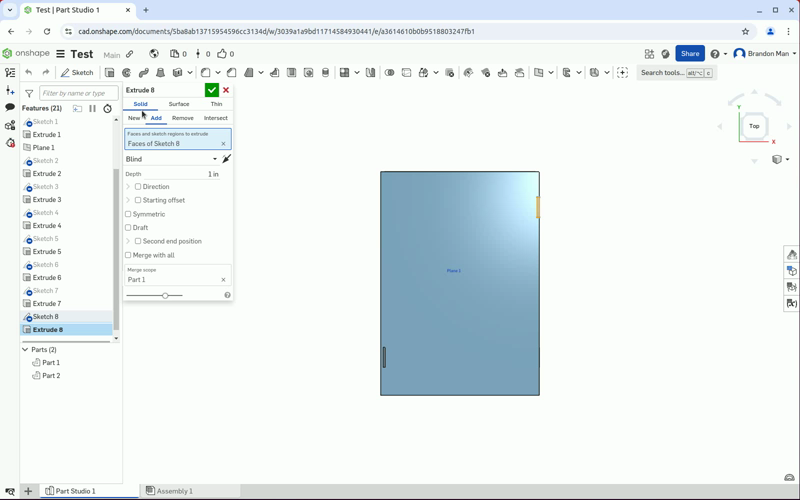
mouse_move(137, 120)
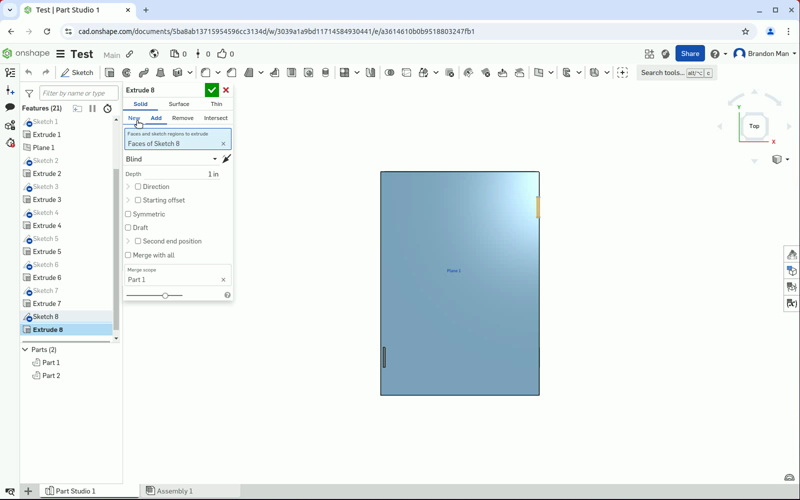
click(137, 120)
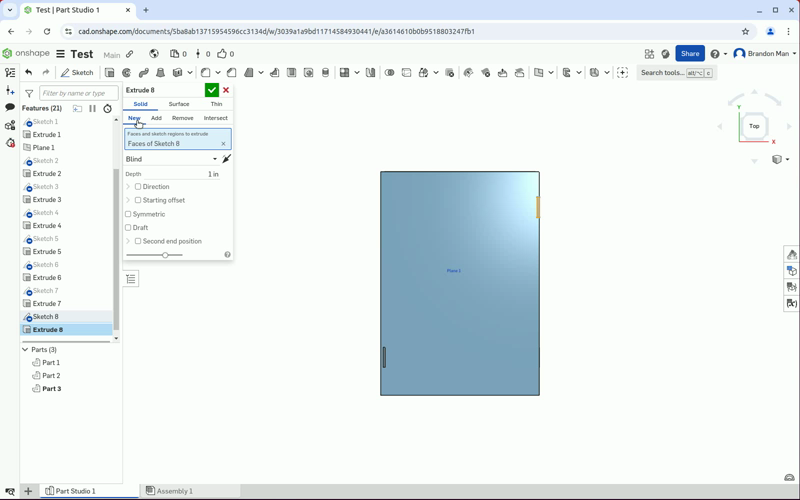
key(tab, 4)
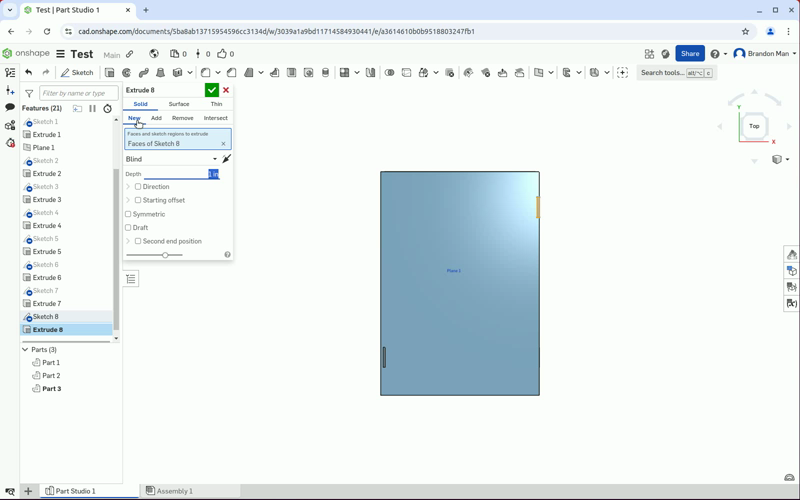
text(2.648)
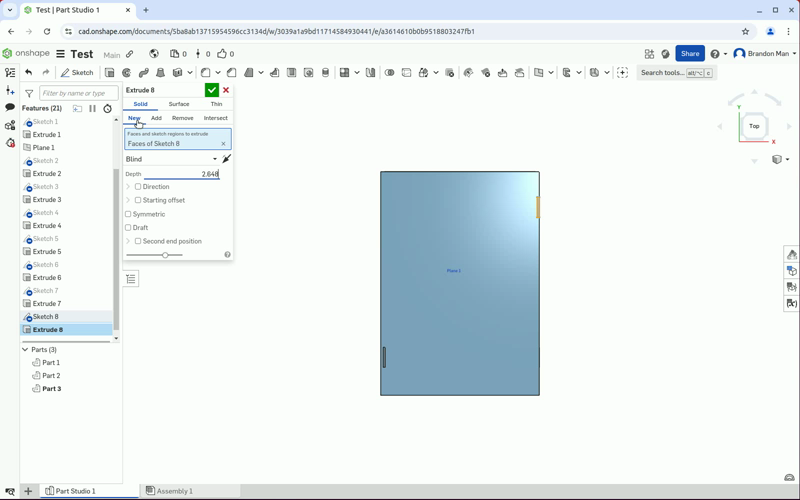
key(enter)
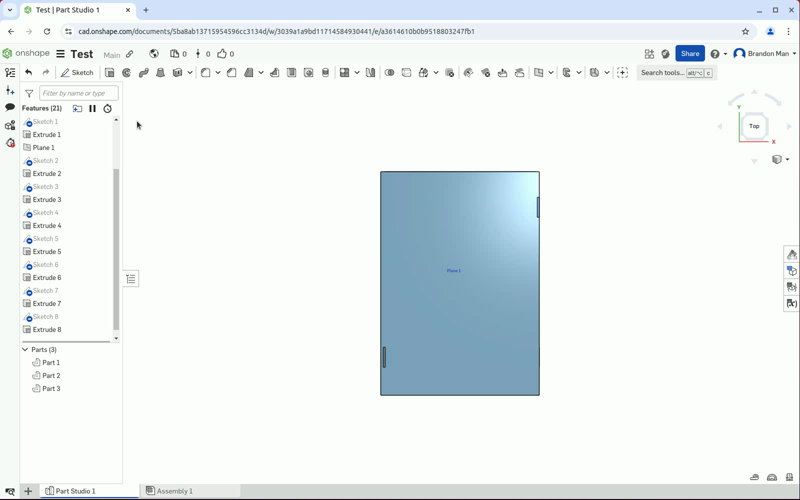
key(shift+h)
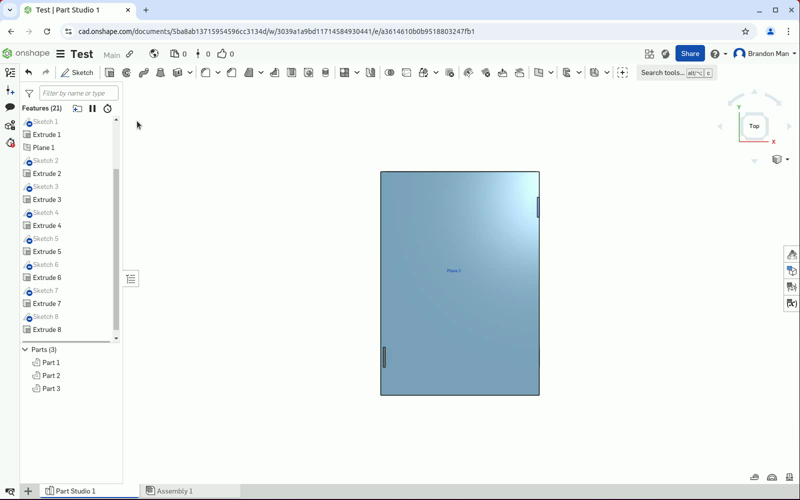
key(shift+h)
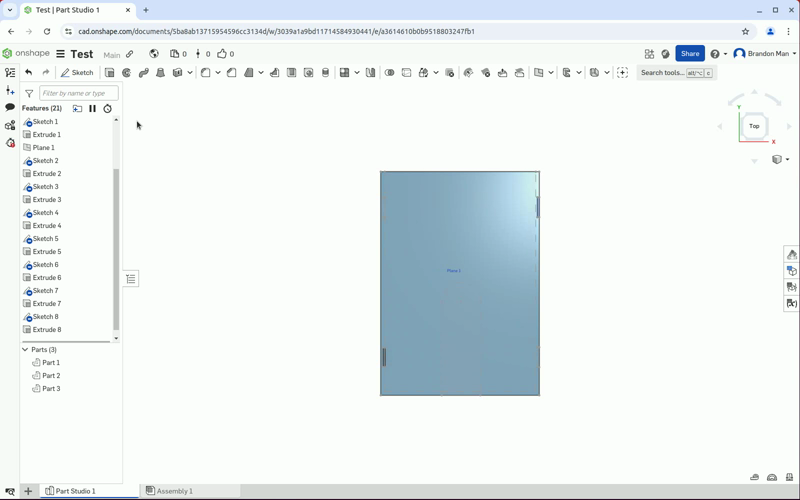
key(shift+7)
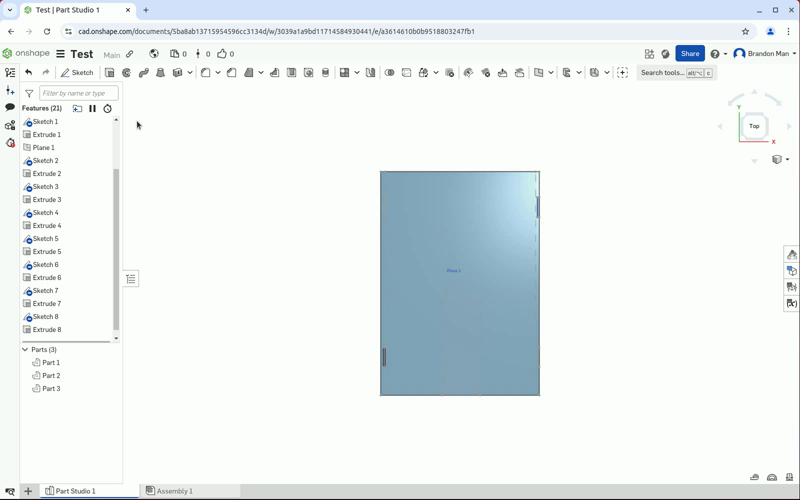
key(up, 3)
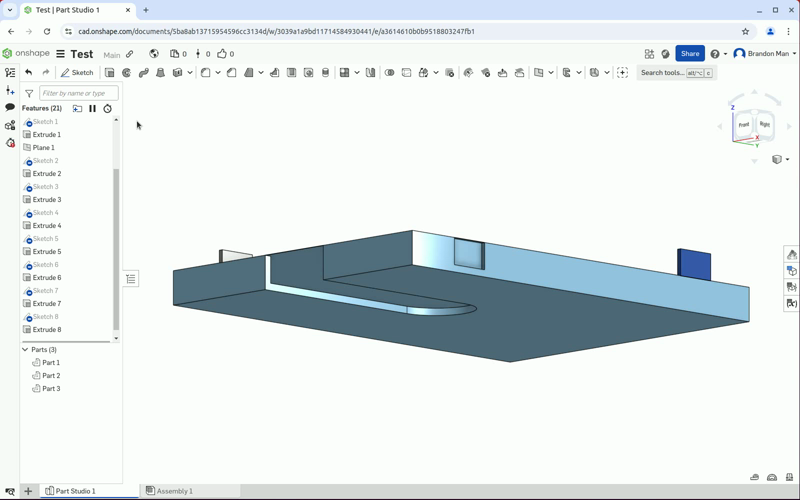
key(left, 3)
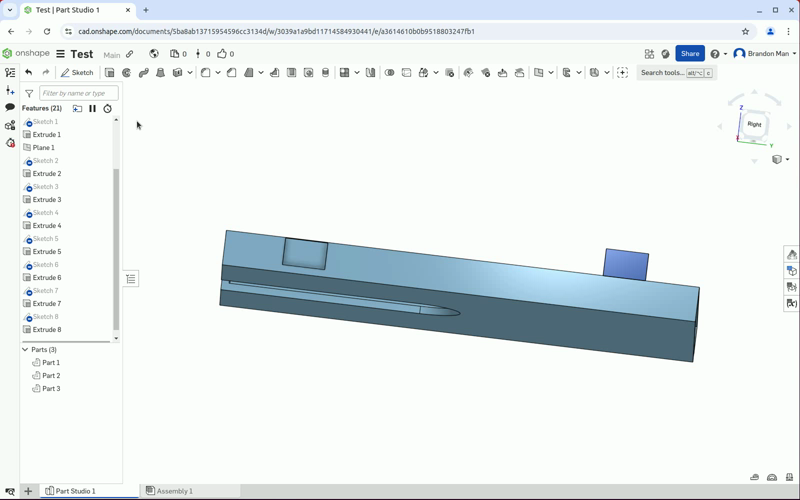
key(right, 3)
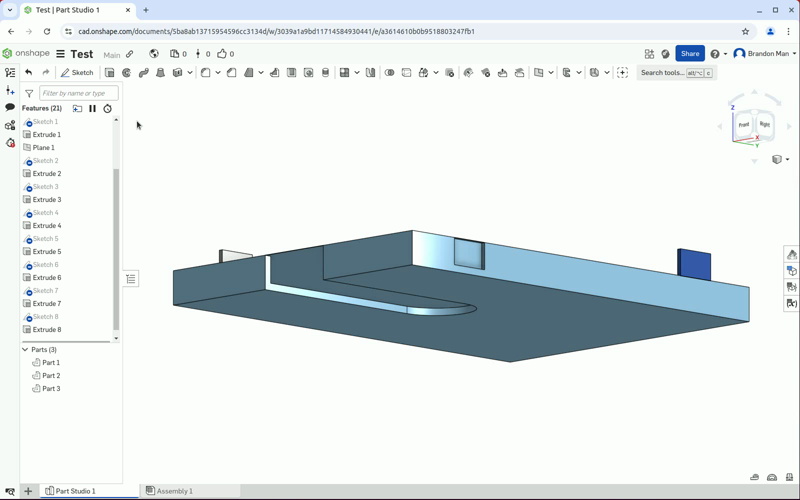
key(down, 3)
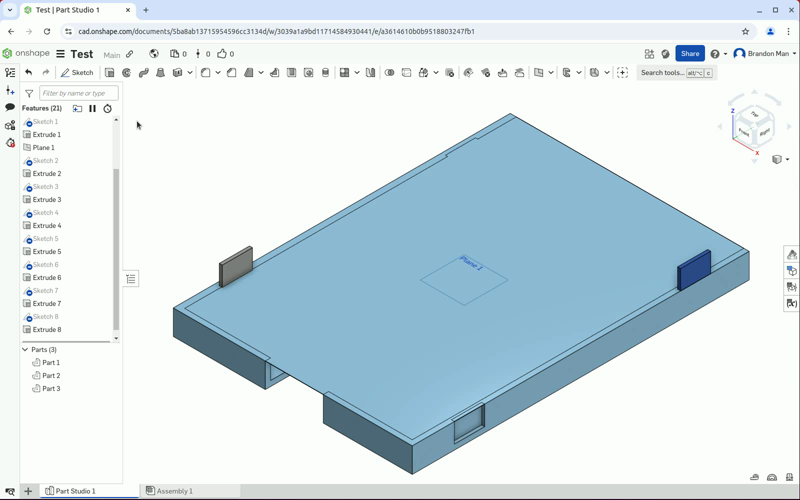
mouse_move(69, 124)
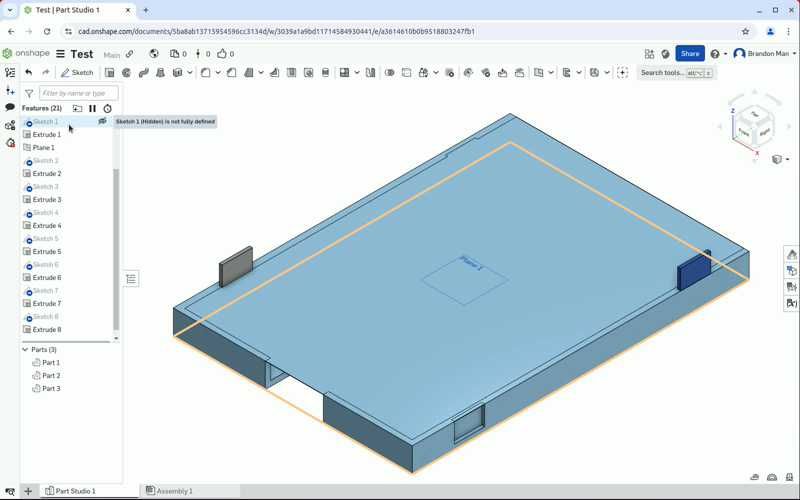
click(69, 124)